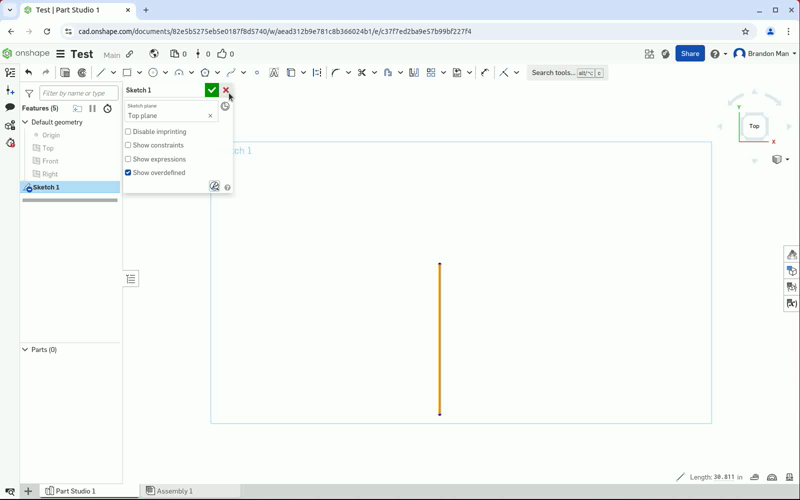
key(shift+h)
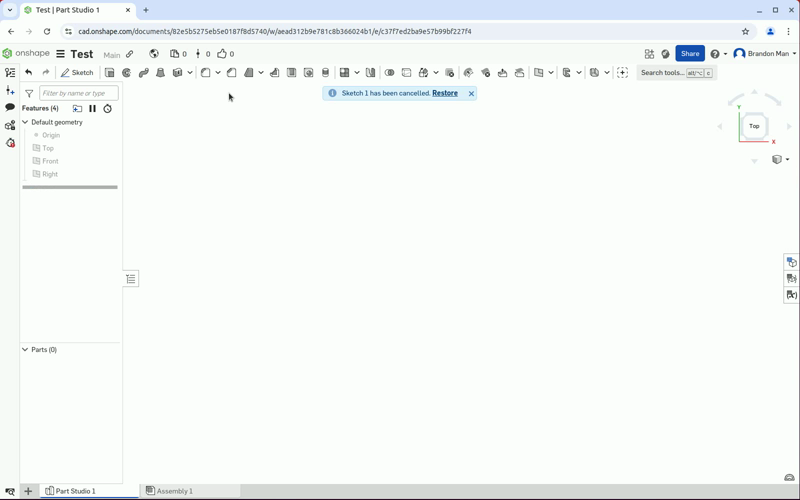
mouse_move(73, 352)
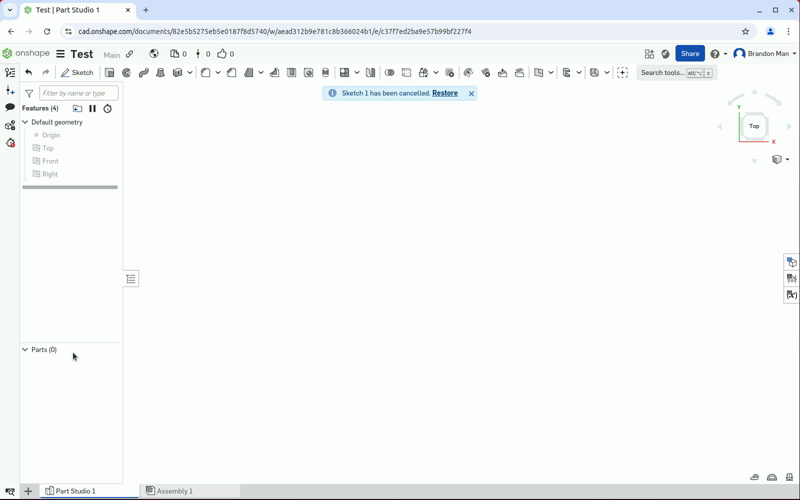
key(y)
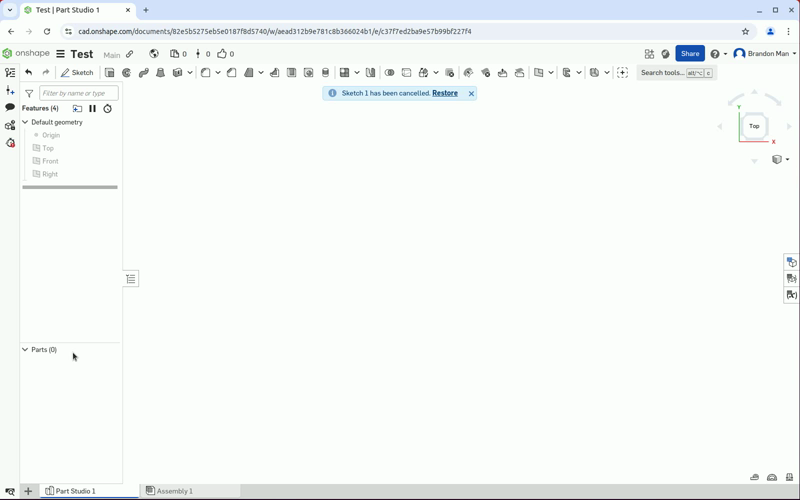
key(shift+p)
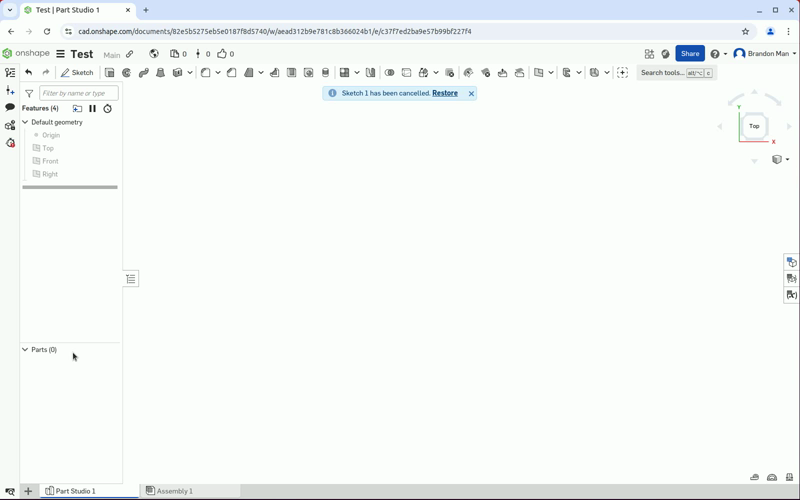
key(space)
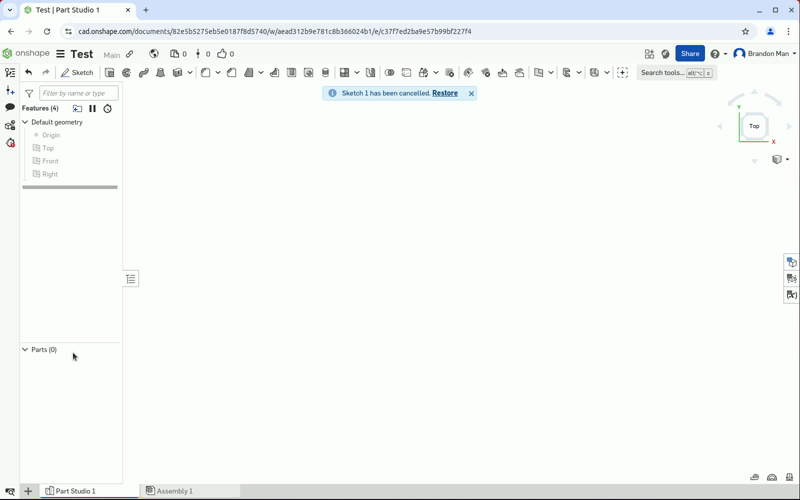
key_down(shift)
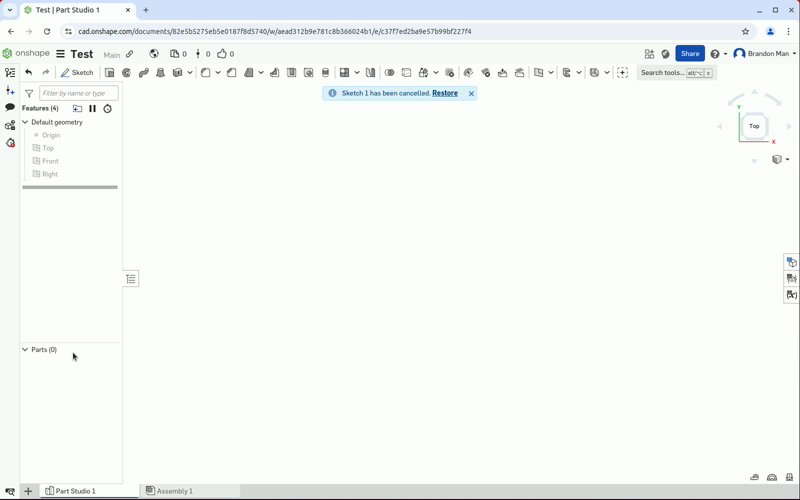
key(up)
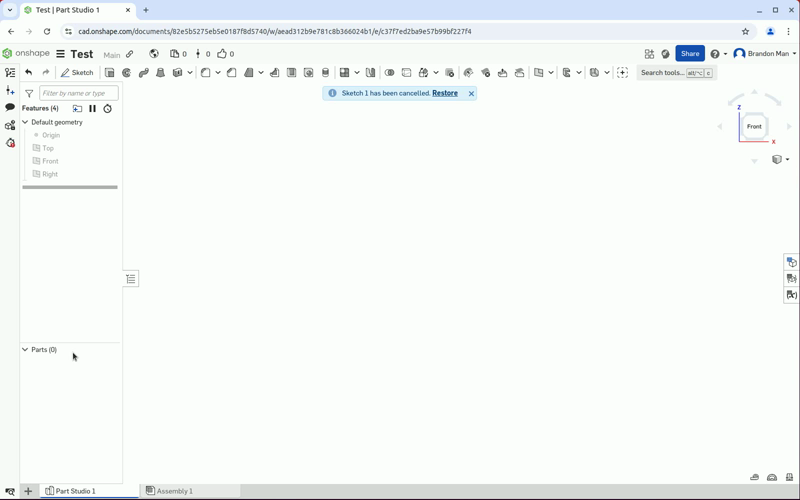
key_up(shift)
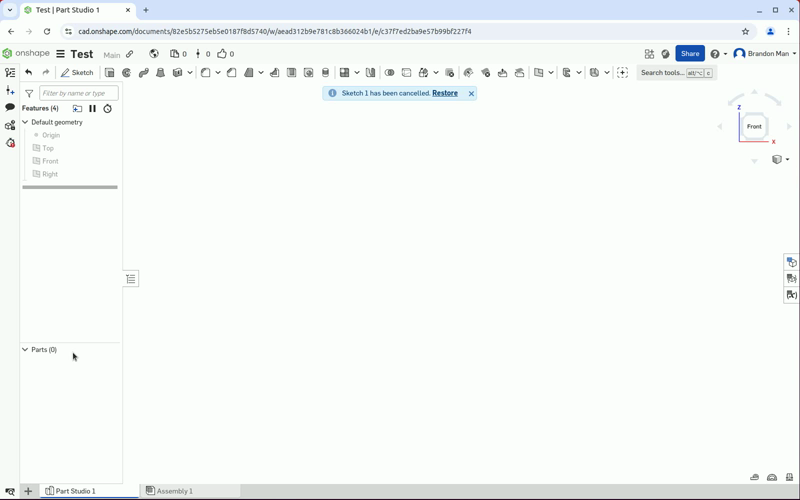
mouse_move(73, 352)
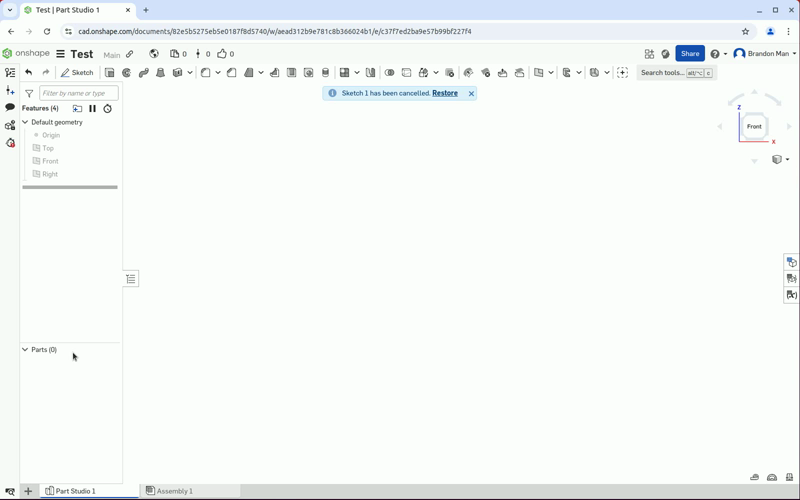
key(shift+y)
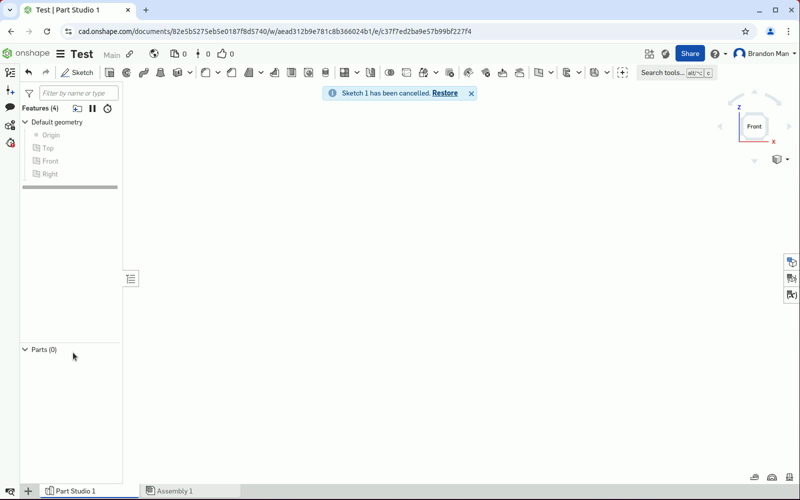
key(shift+s)
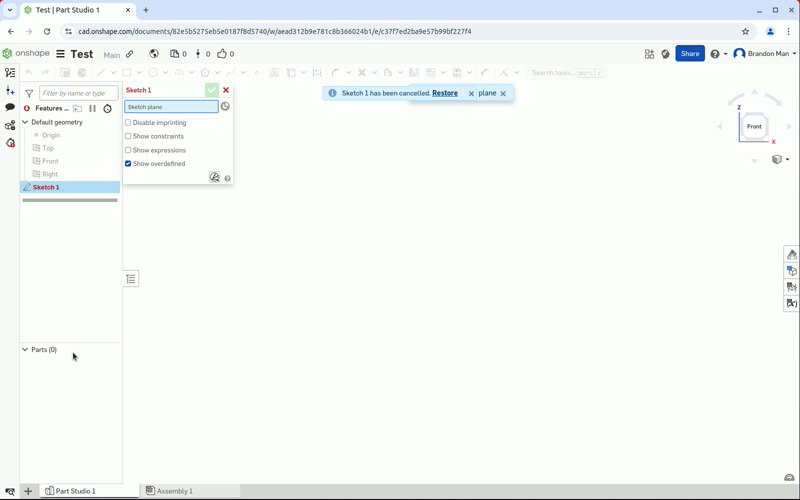
mouse_move(73, 163)
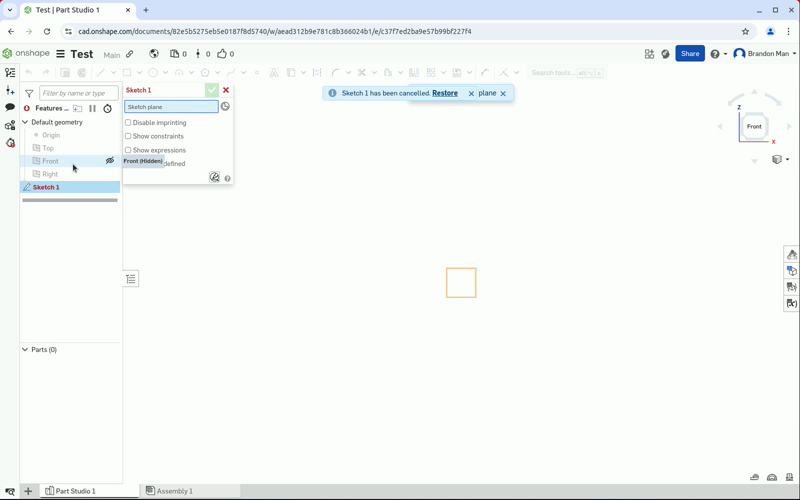
click(73, 163)
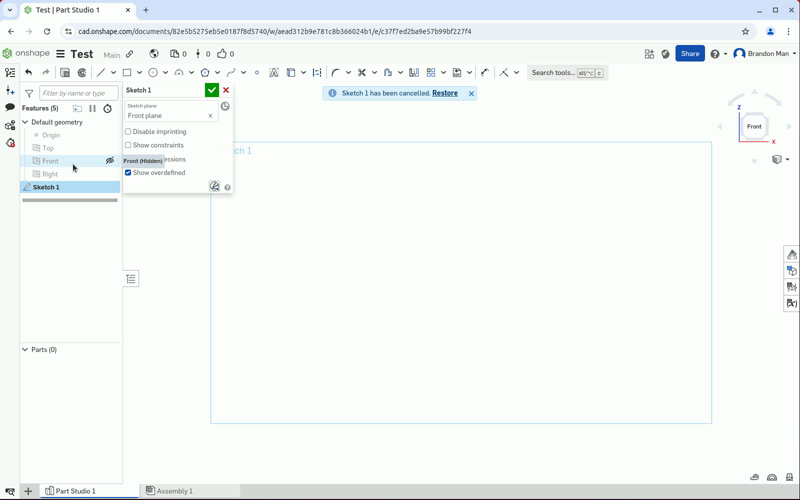
mouse_move(73, 352)
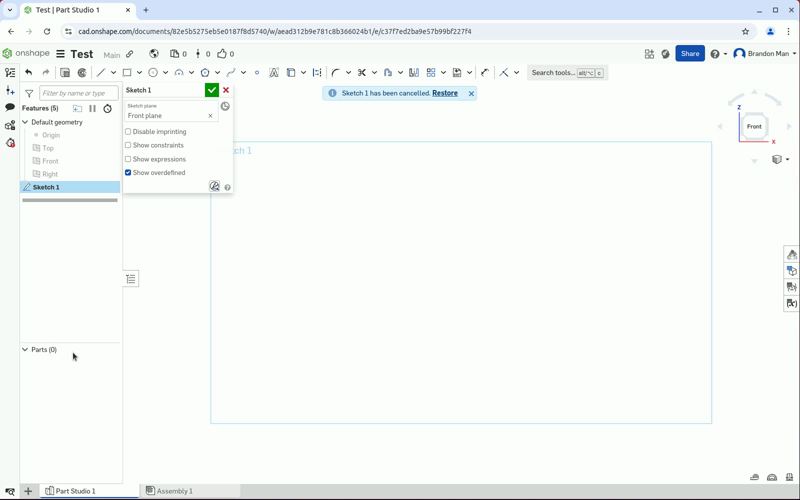
key(y)
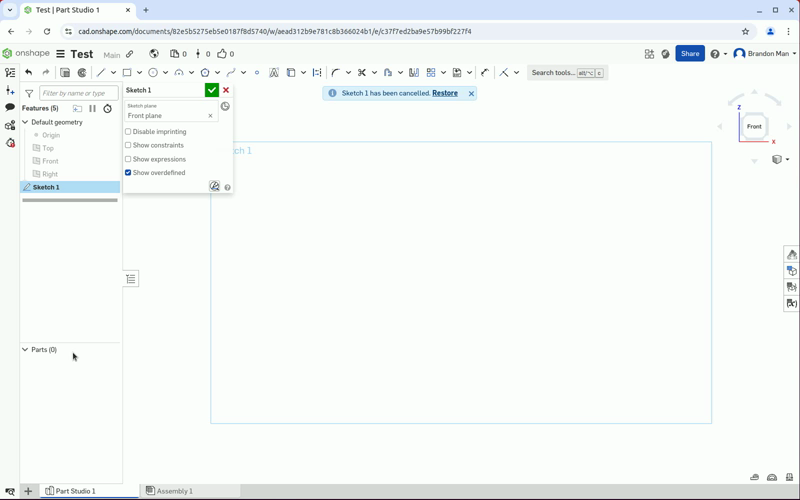
key(c)
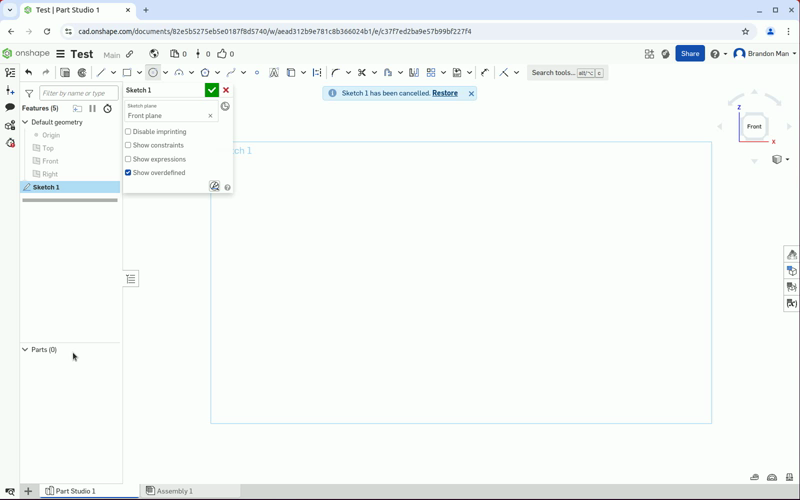
key_down(shift)
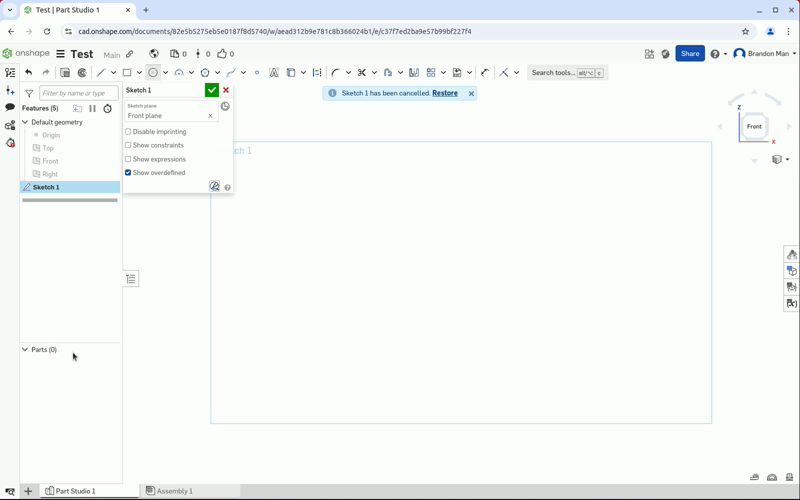
mouse_move(461, 282)
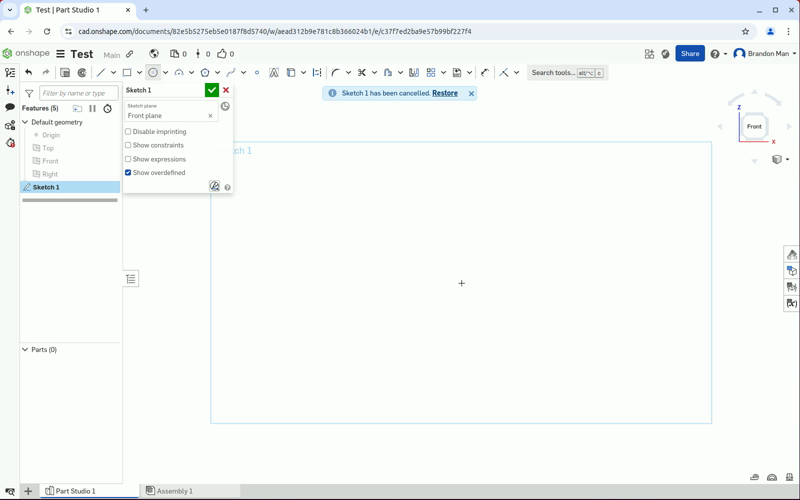
click(461, 282)
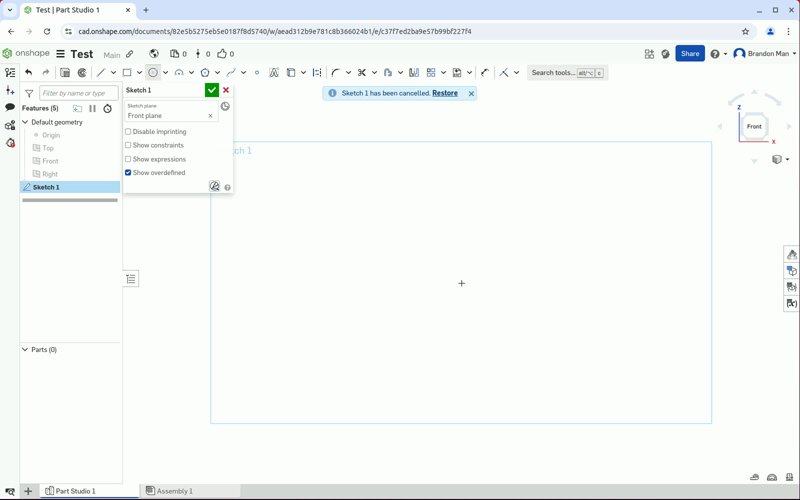
key_up(shift)
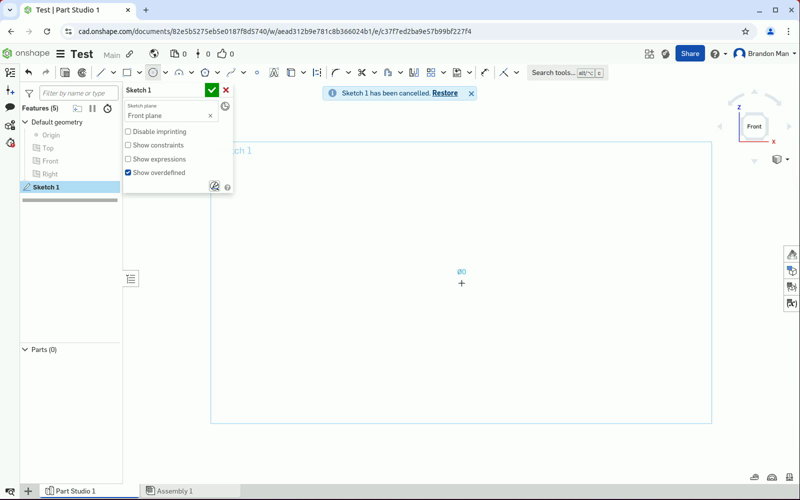
mouse_move(468, 282)
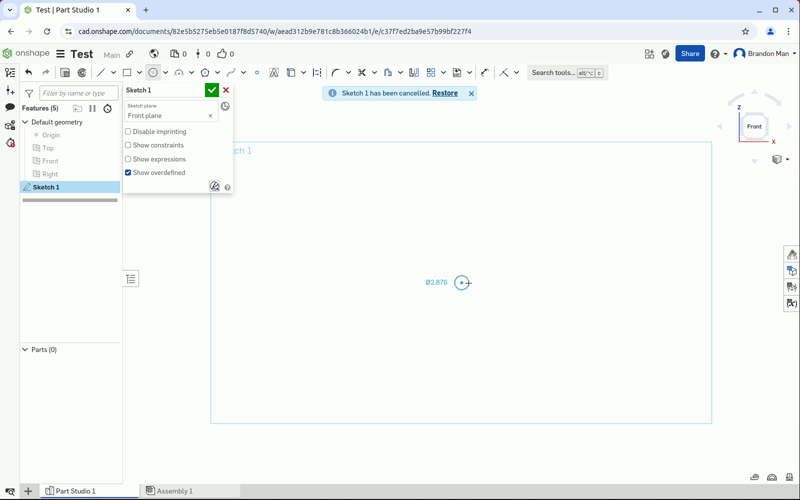
click(468, 282)
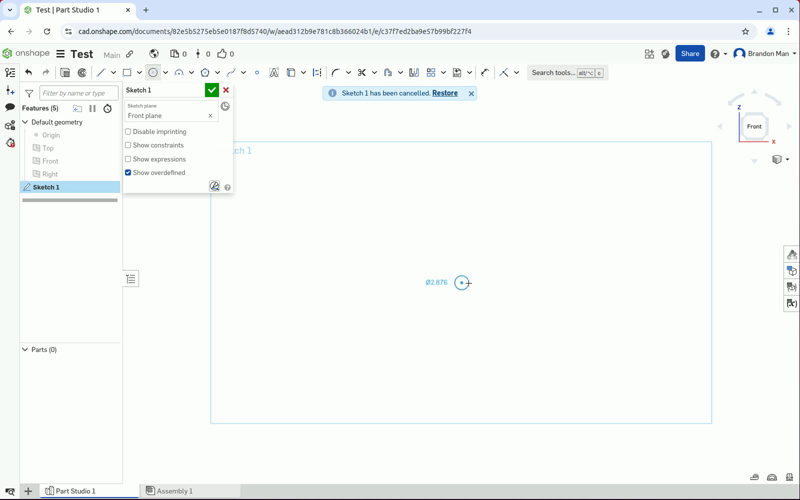
key(esc)
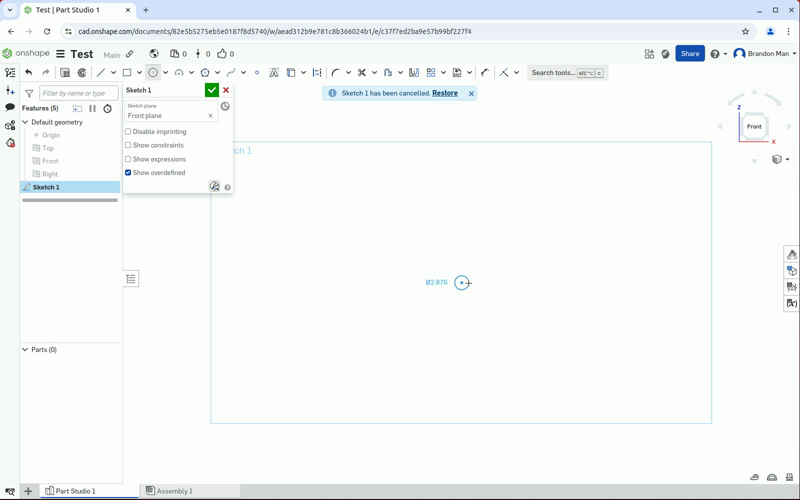
key(c)
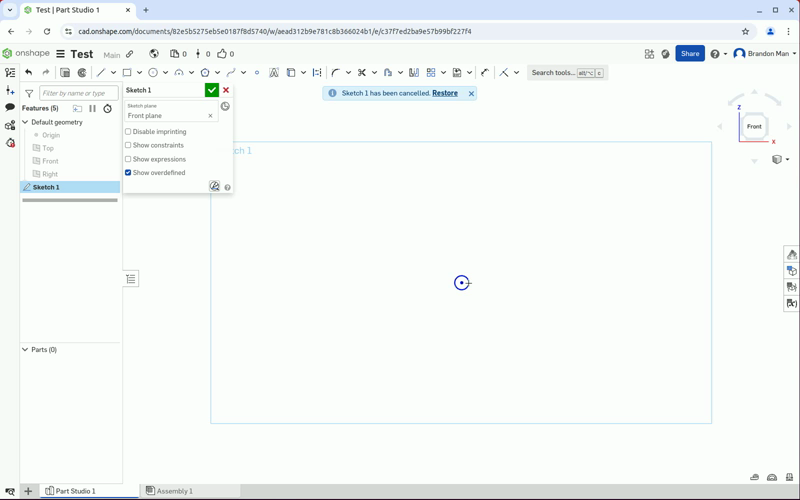
key_down(shift)
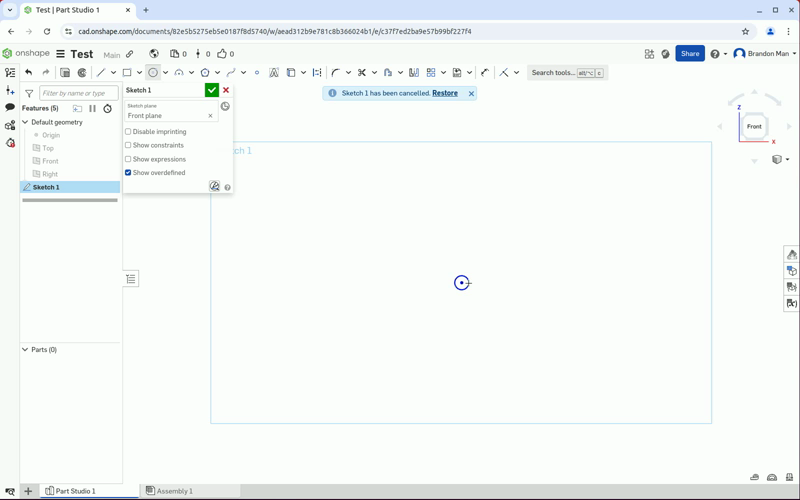
mouse_move(461, 282)
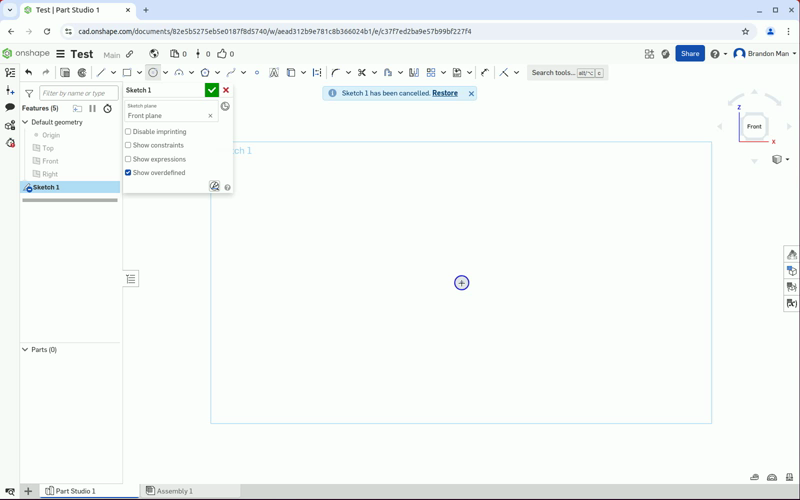
click(461, 282)
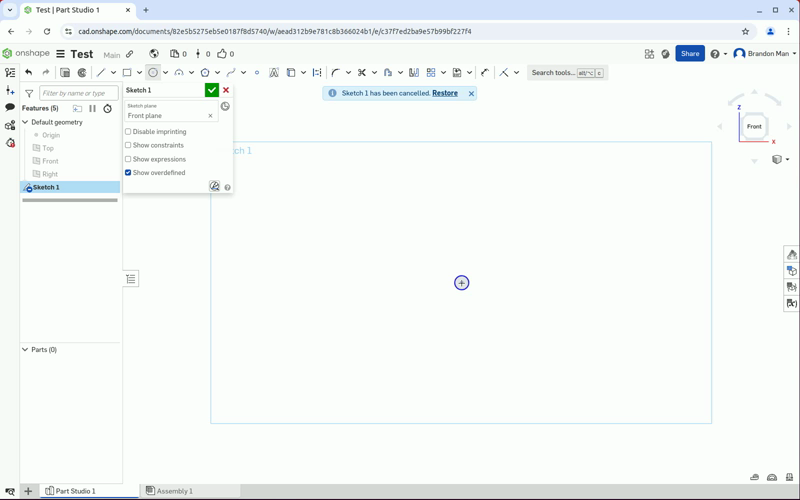
key_up(shift)
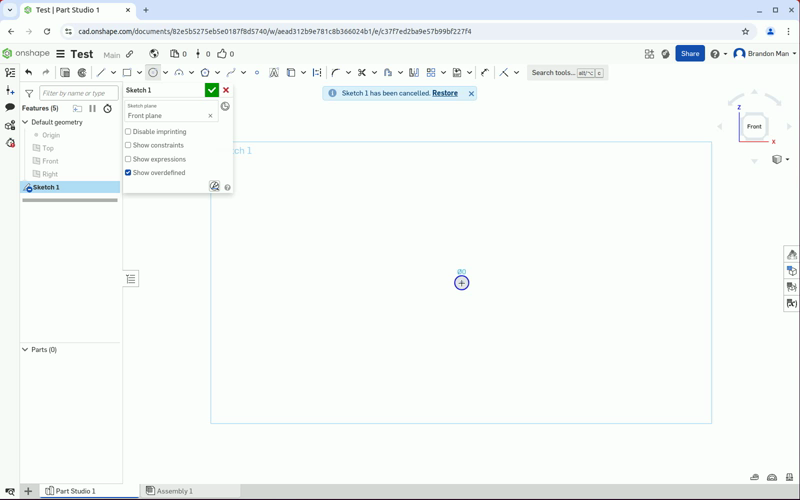
mouse_move(467, 282)
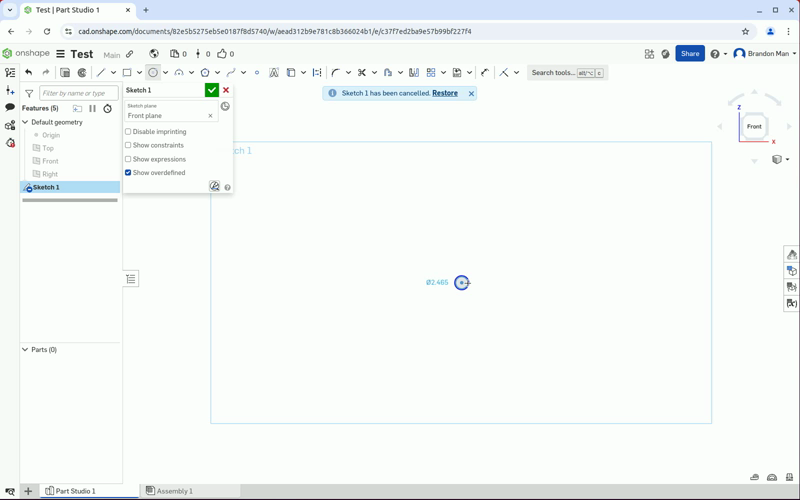
scroll(6)
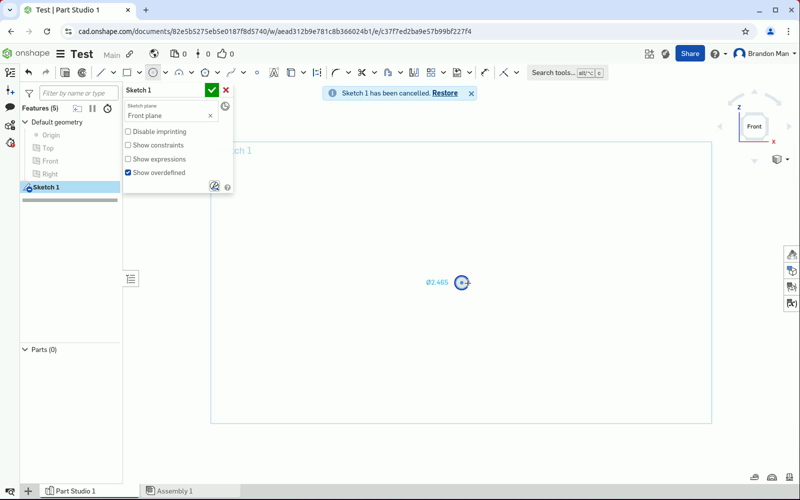
scroll(6)
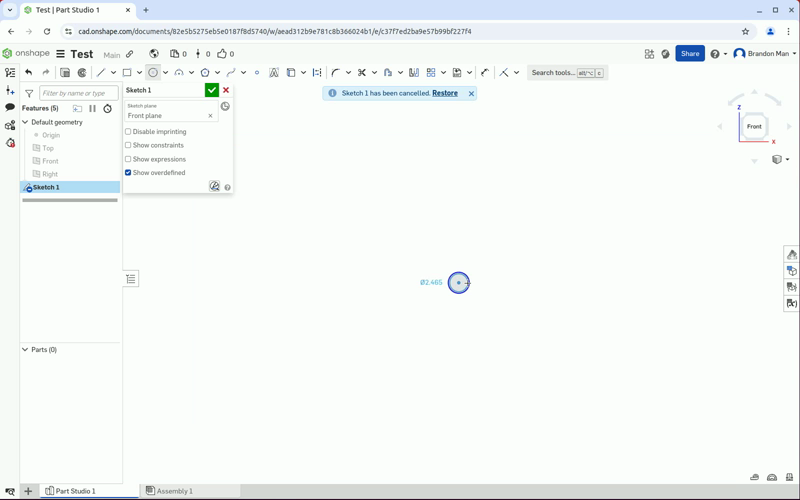
scroll(6)
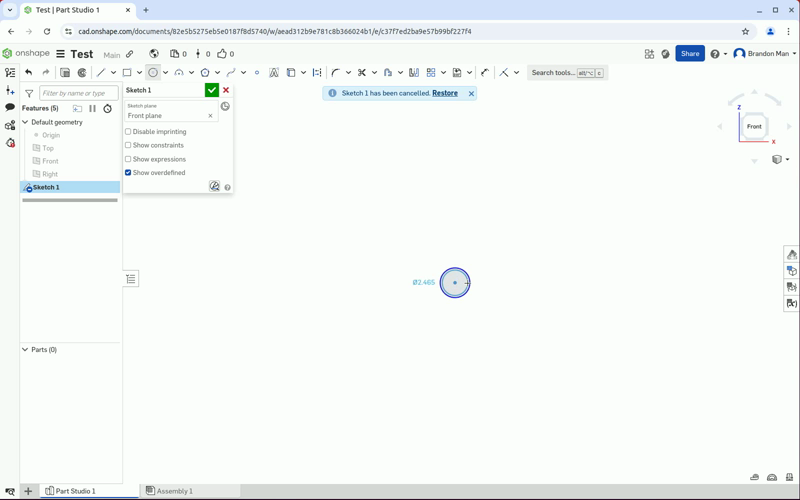
scroll(6)
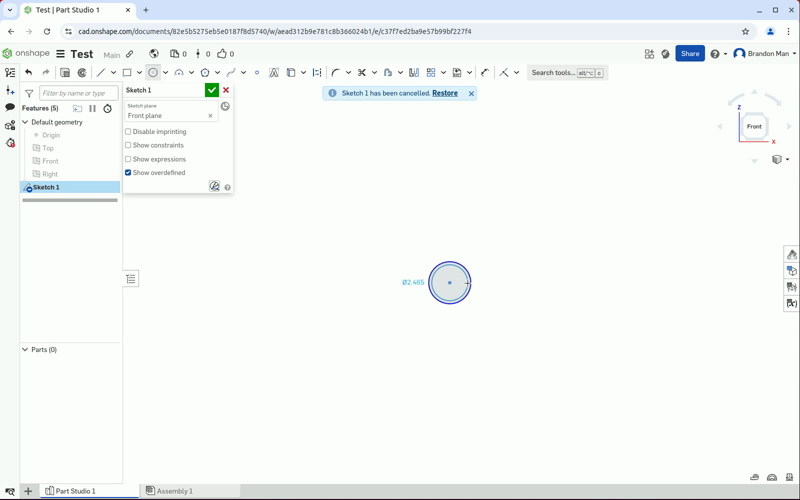
scroll(6)
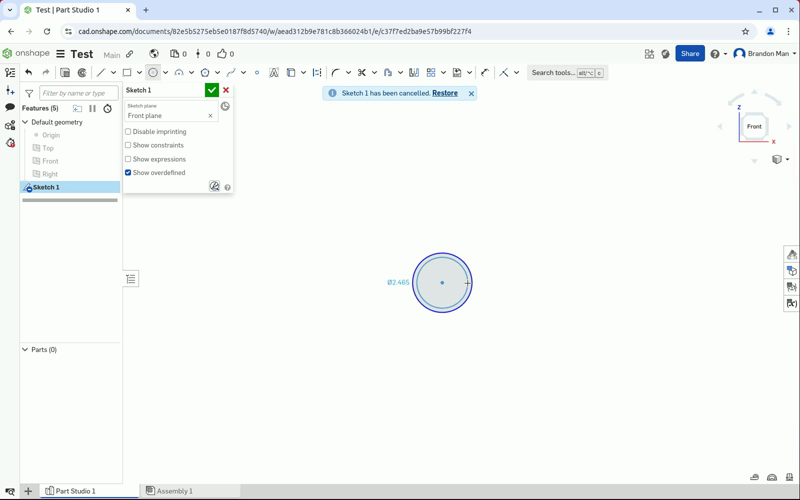
scroll(6)
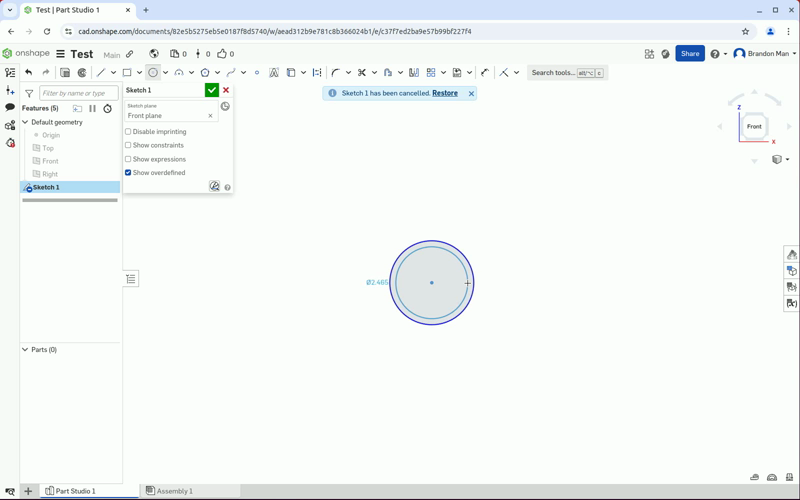
scroll(6)
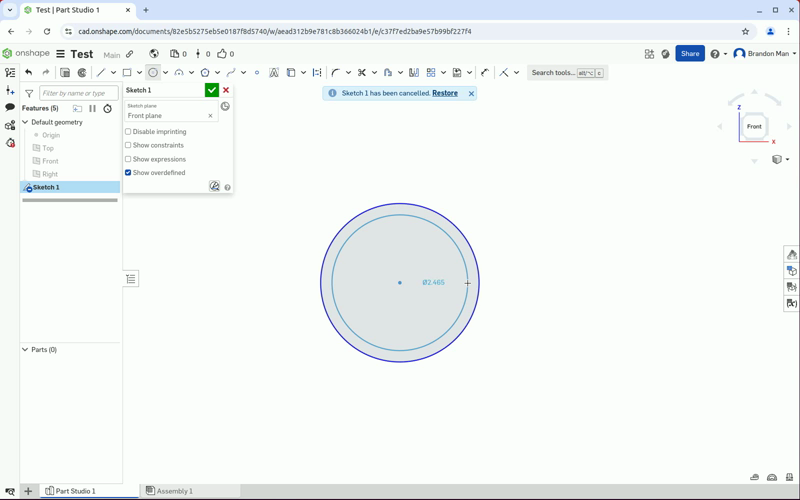
click(467, 282)
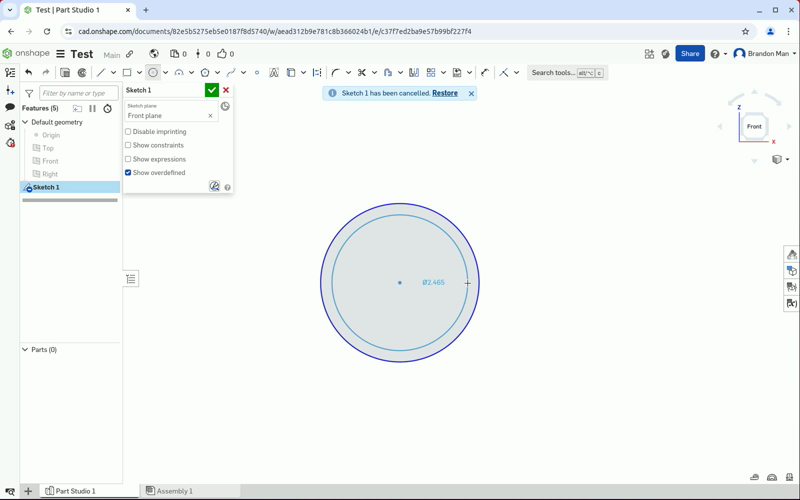
scroll(-6)
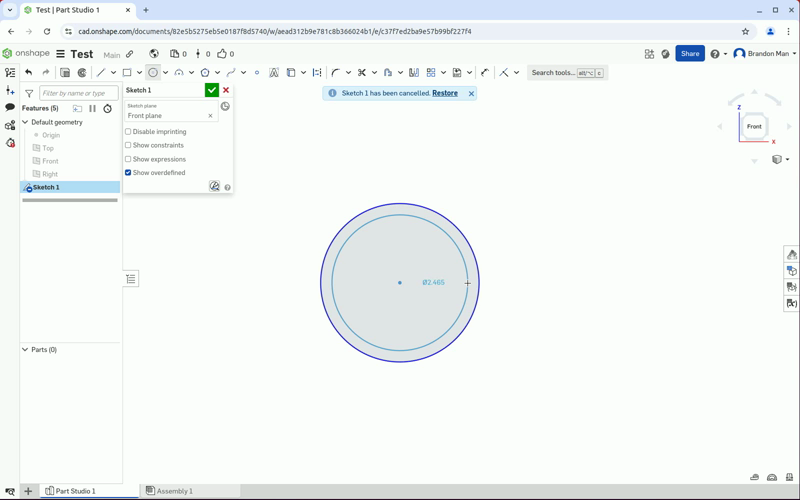
scroll(-6)
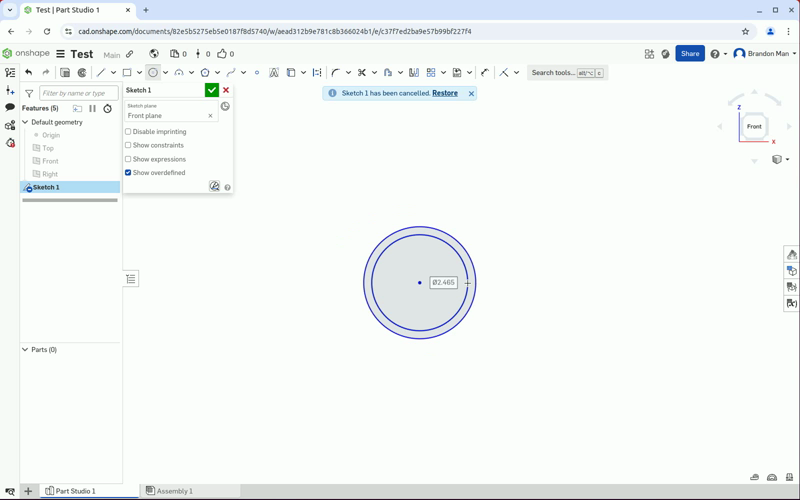
scroll(-6)
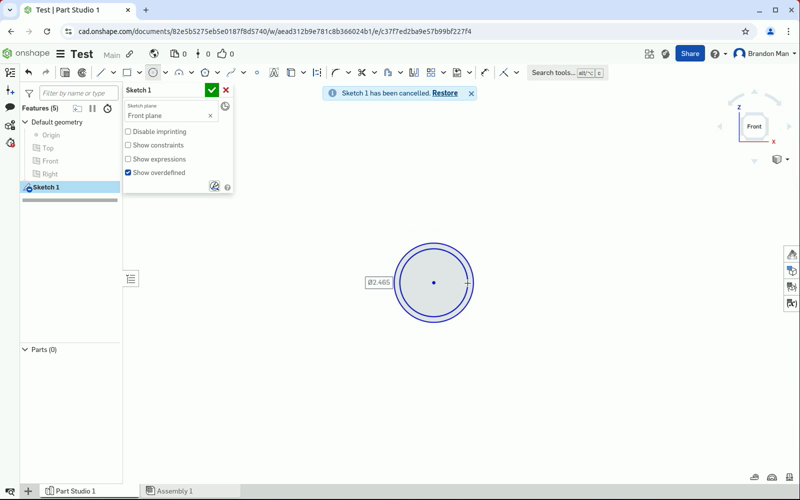
scroll(-6)
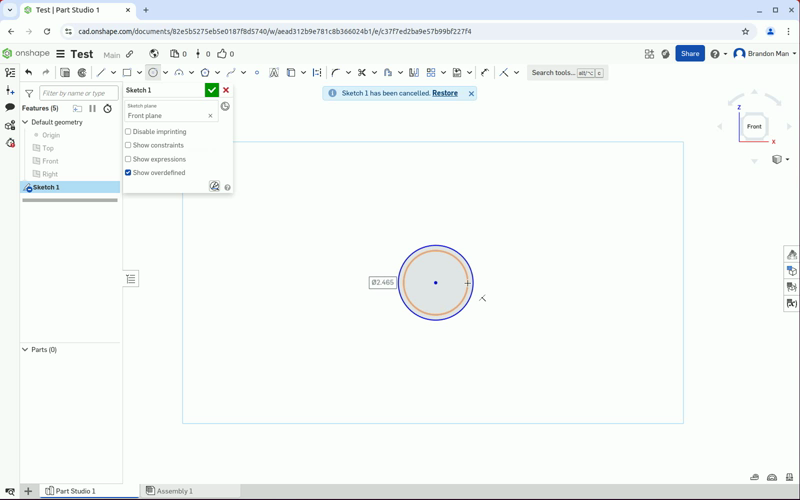
scroll(-6)
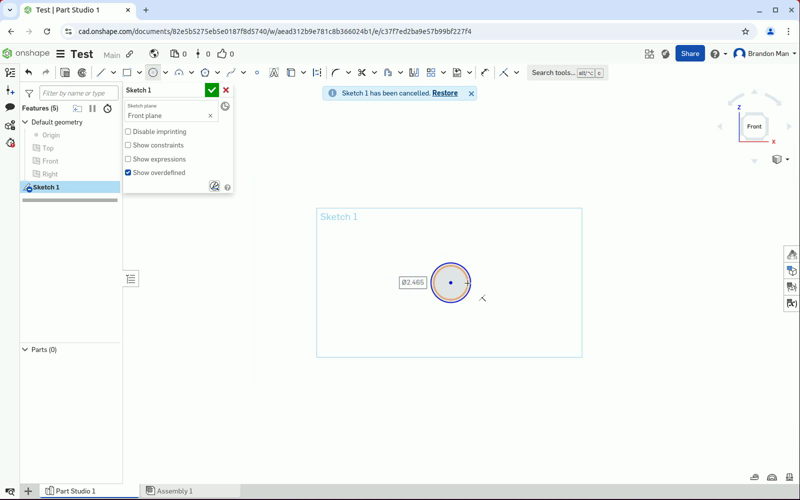
scroll(-6)
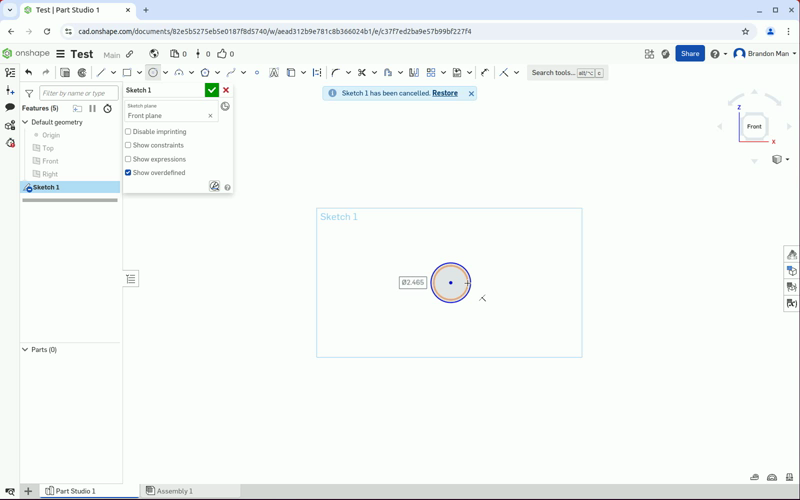
scroll(-6)
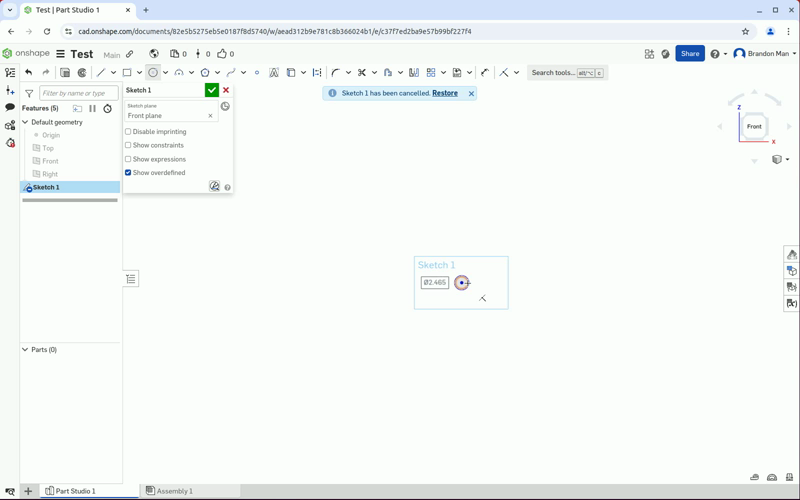
key(esc)
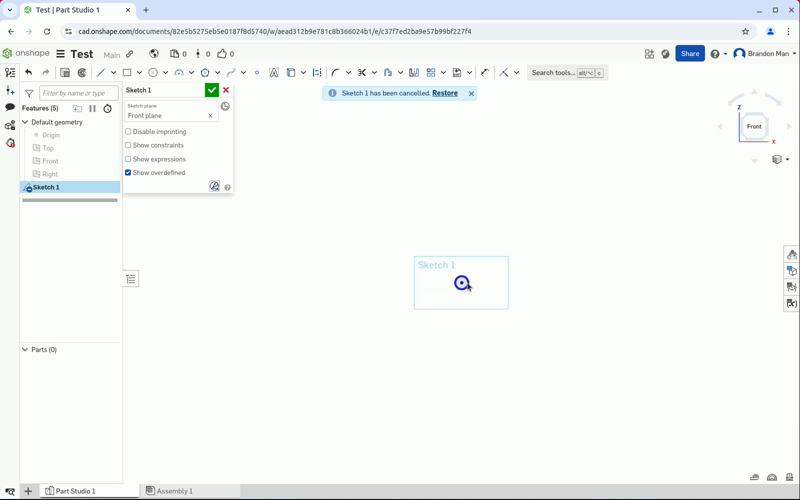
mouse_move(456, 284)
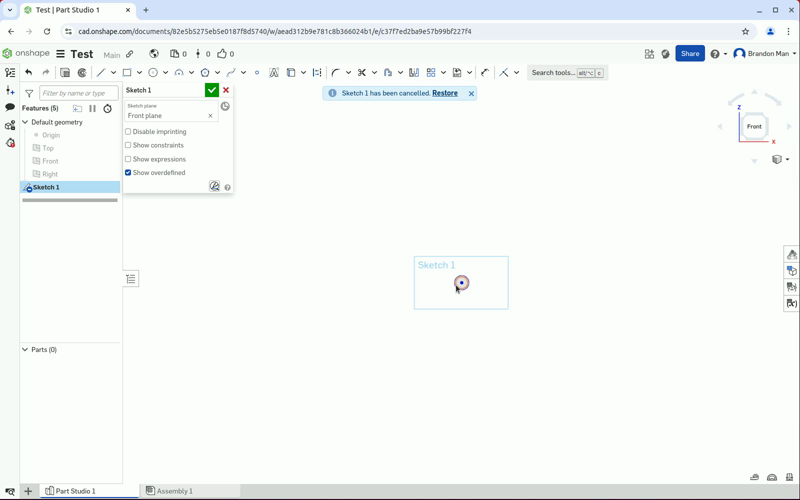
scroll(6)
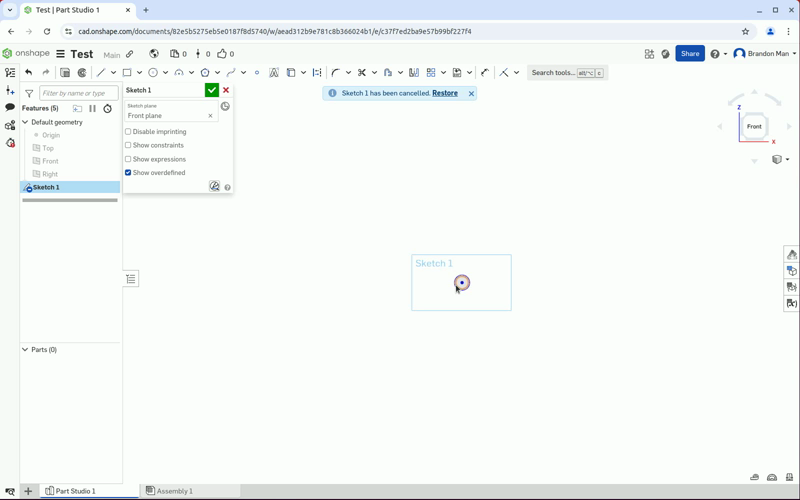
scroll(6)
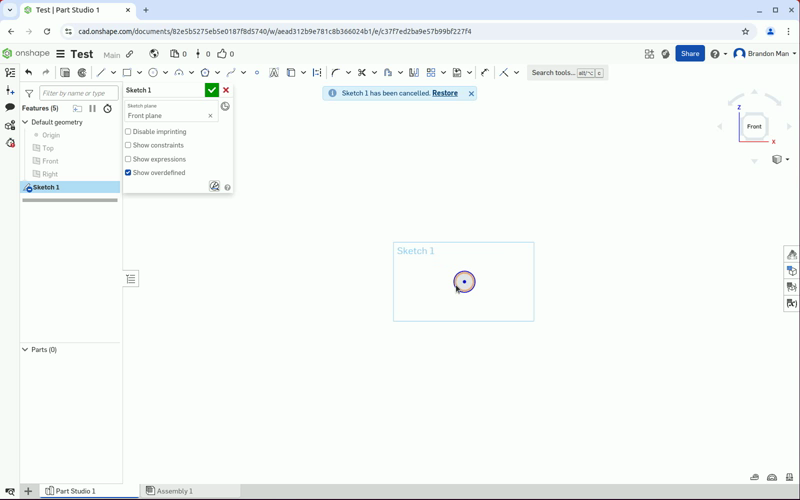
scroll(6)
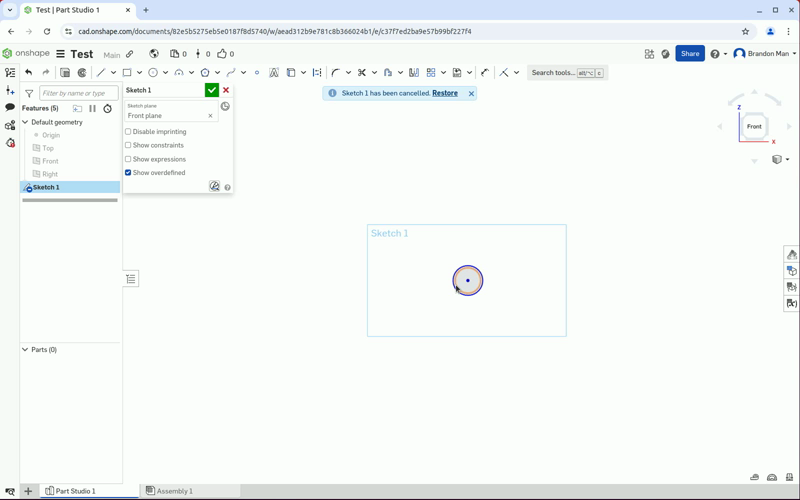
scroll(6)
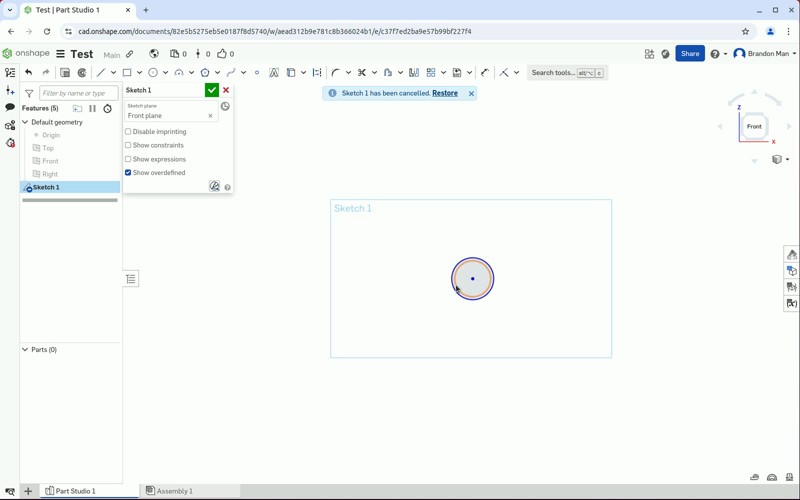
scroll(6)
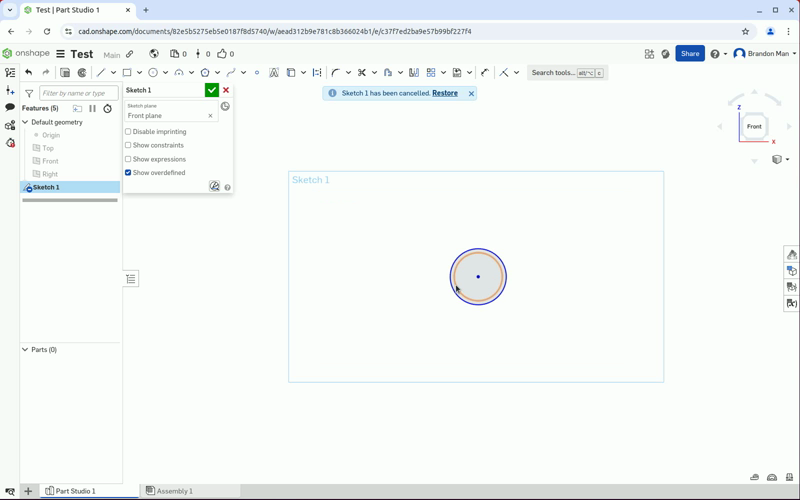
scroll(6)
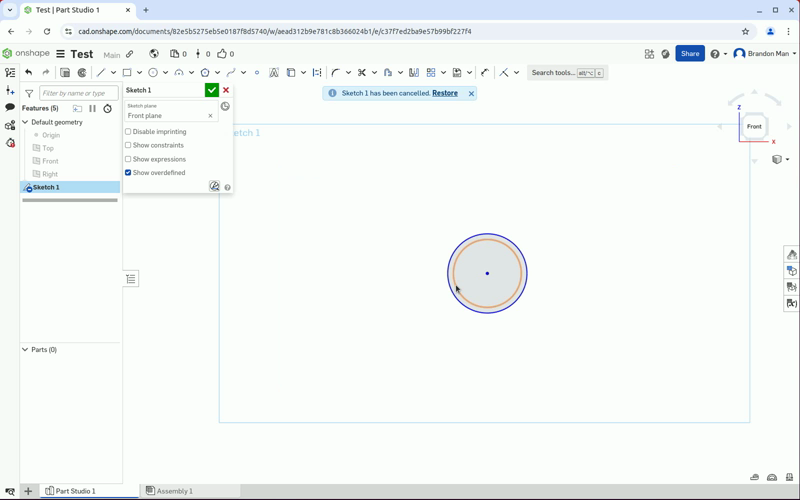
scroll(6)
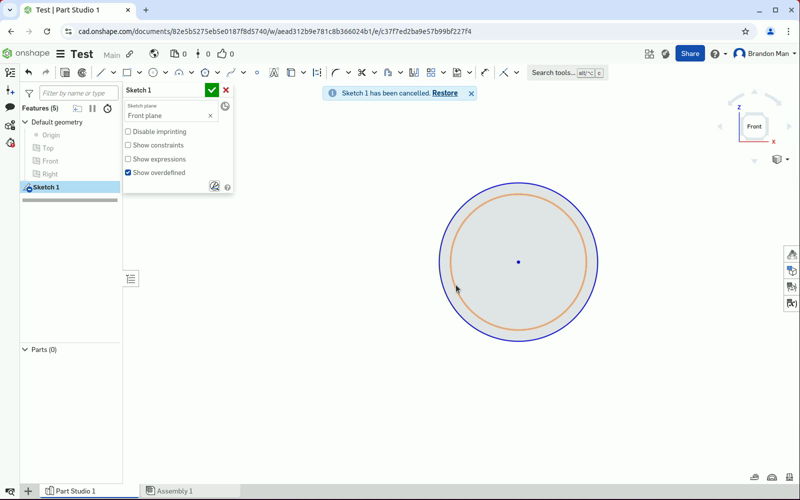
click(456, 284)
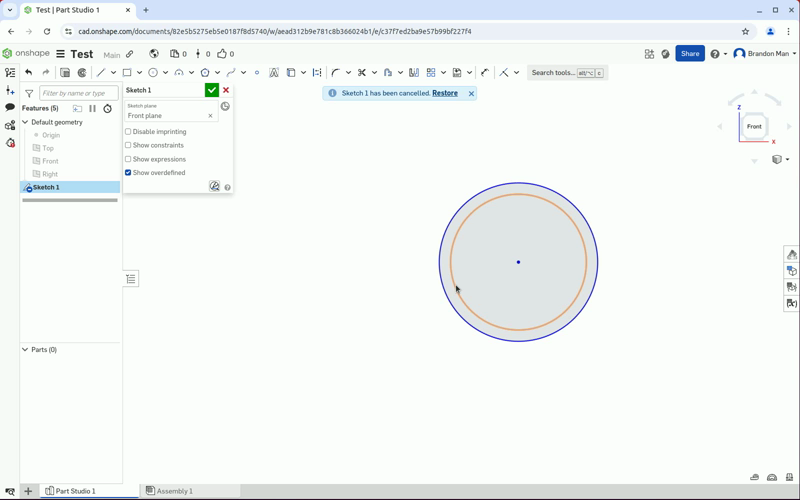
scroll(-6)
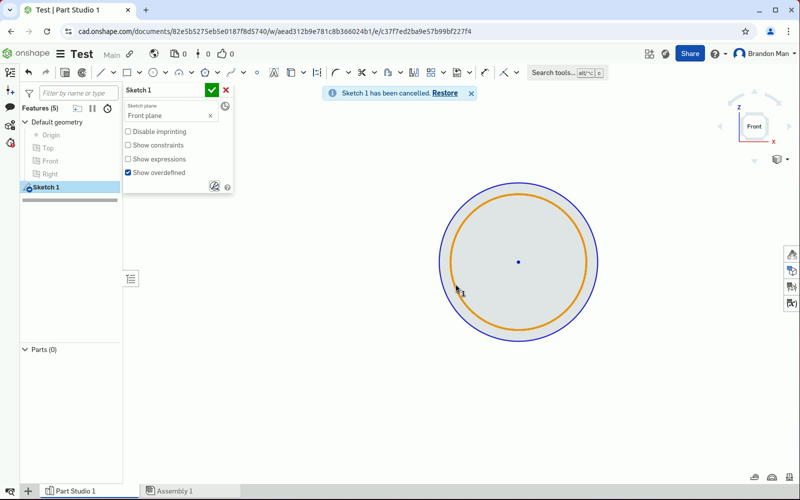
scroll(-6)
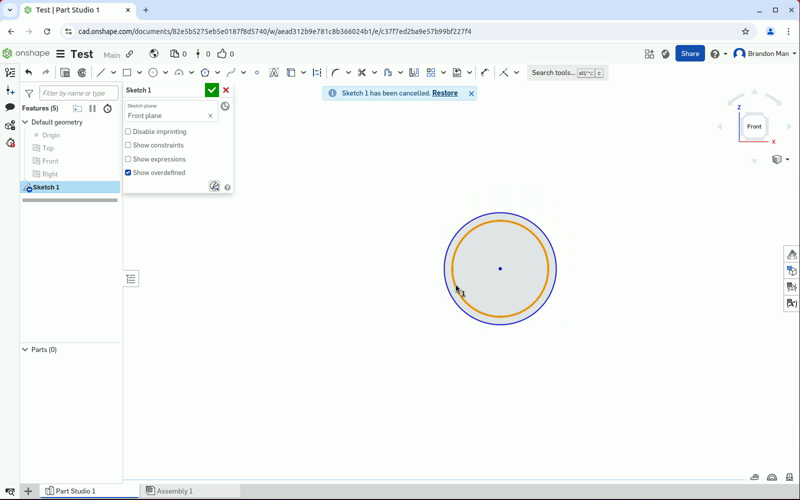
scroll(-6)
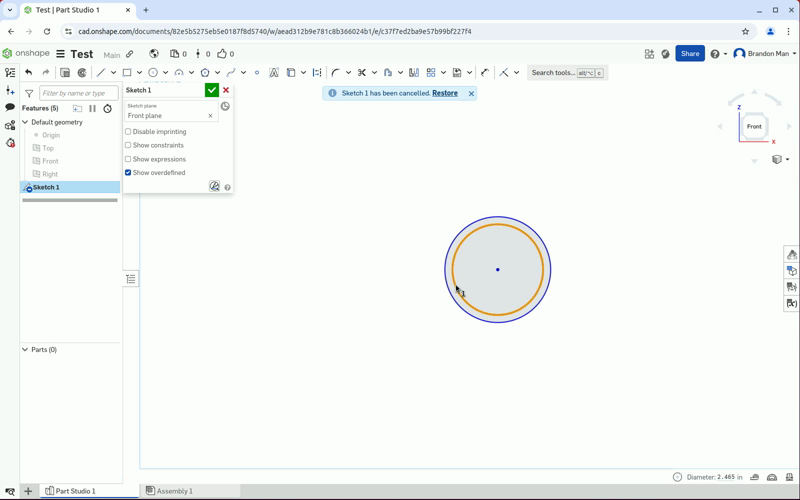
scroll(-6)
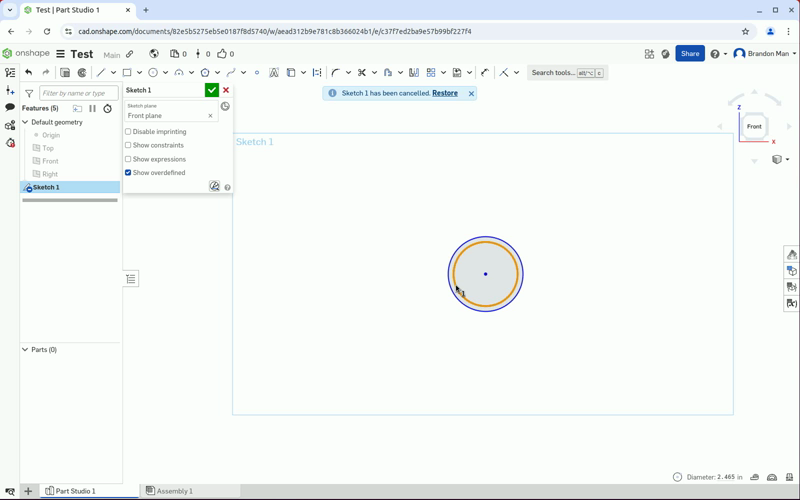
scroll(-6)
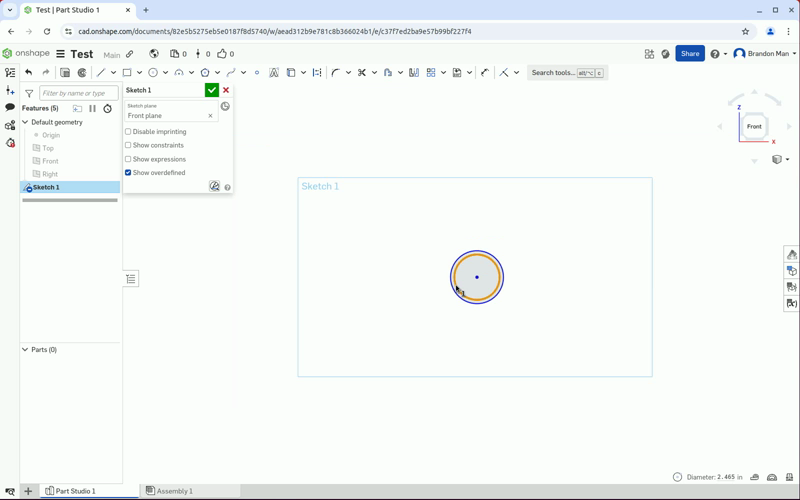
scroll(-6)
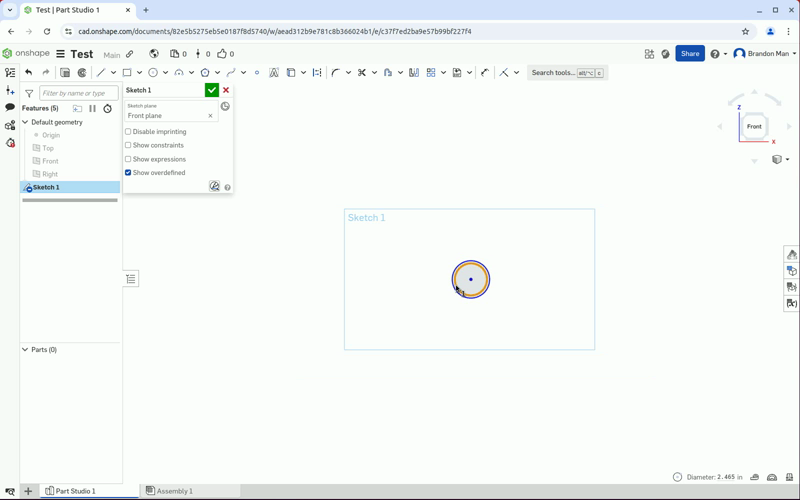
scroll(-6)
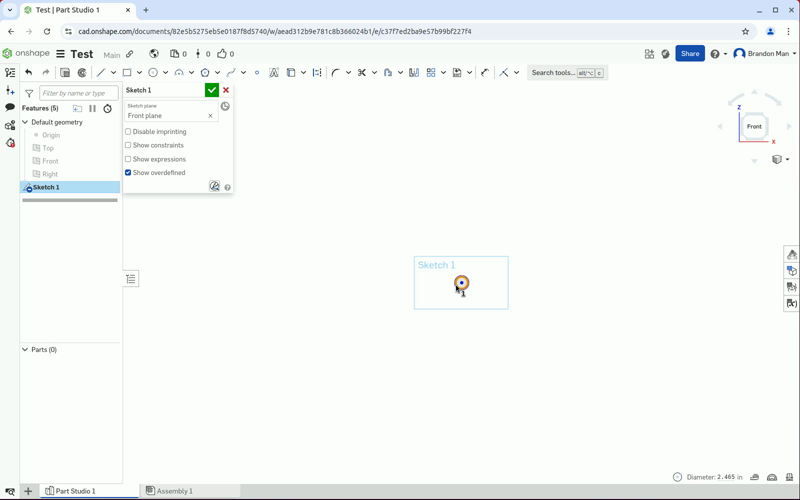
mouse_move(73, 352)
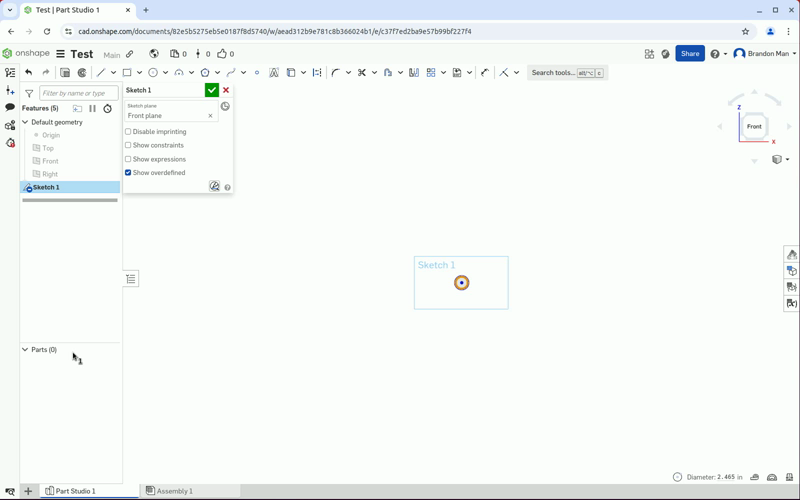
key(shift+y)
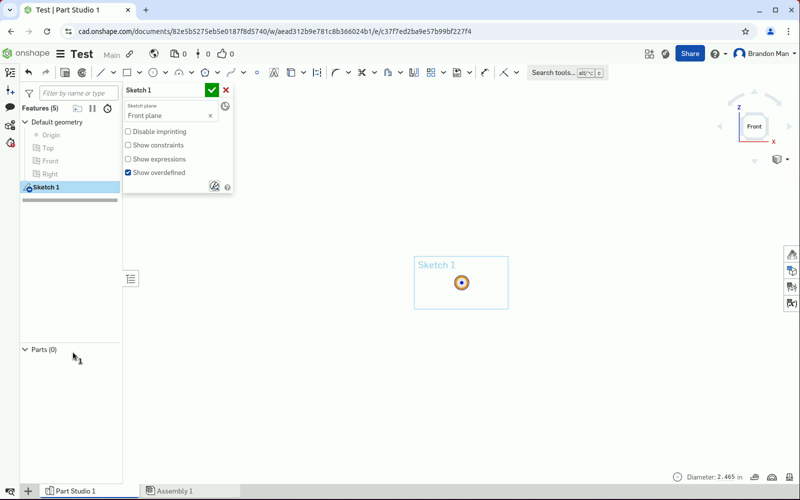
key(shift+e)
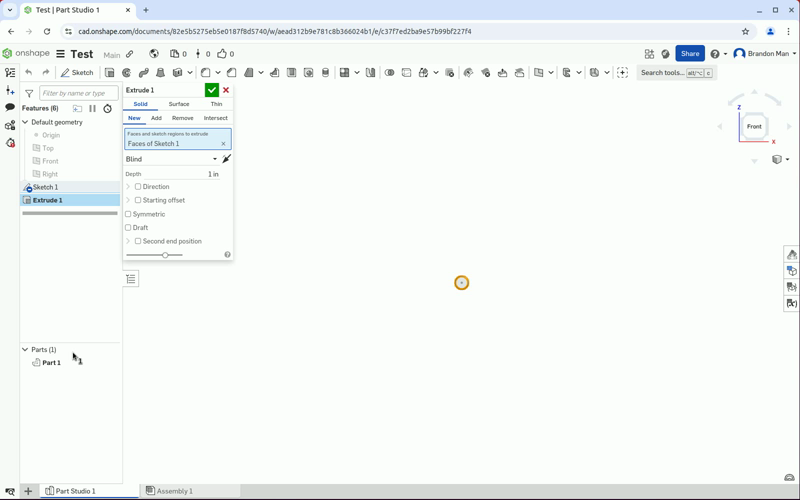
mouse_move(143, 106)
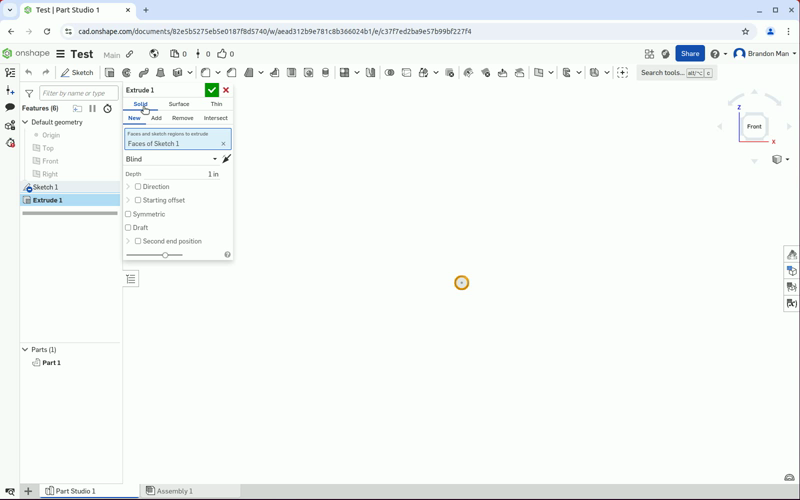
click(143, 106)
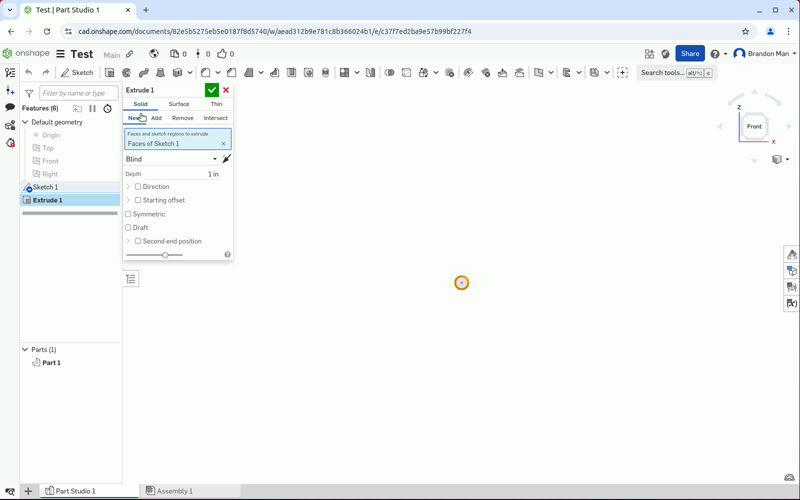
mouse_move(137, 120)
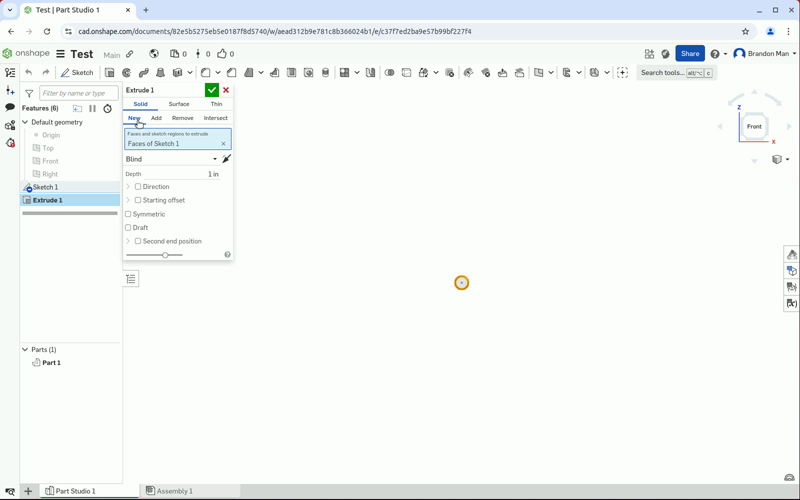
click(137, 120)
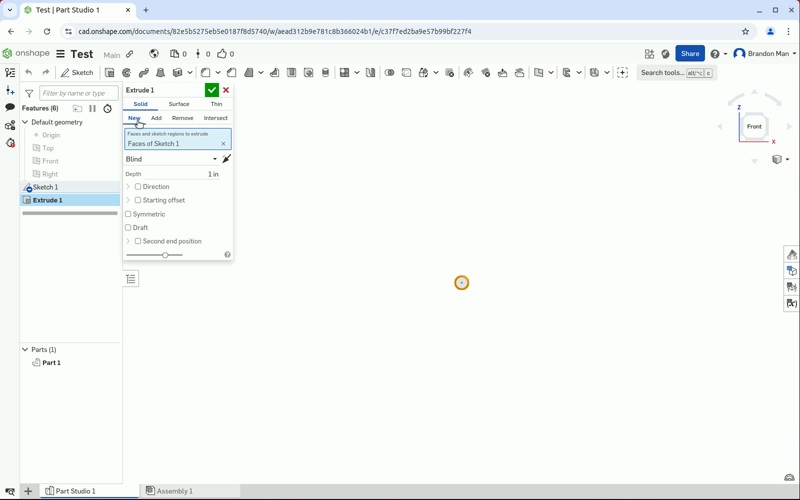
key(tab, 4)
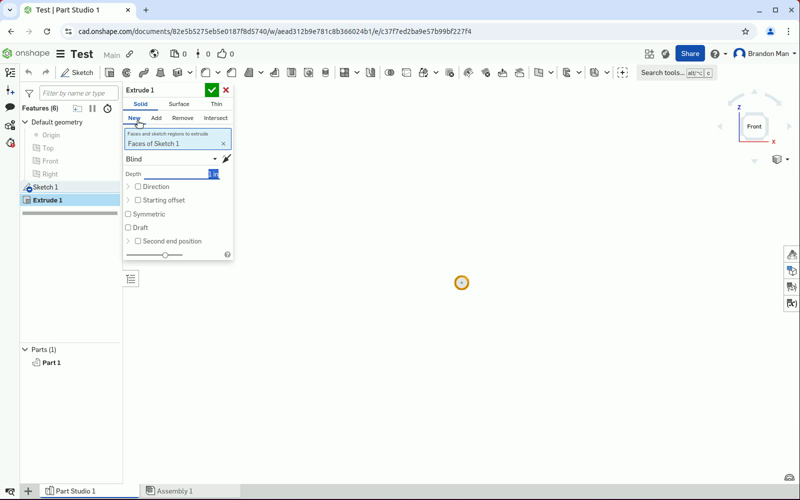
text(12.036)
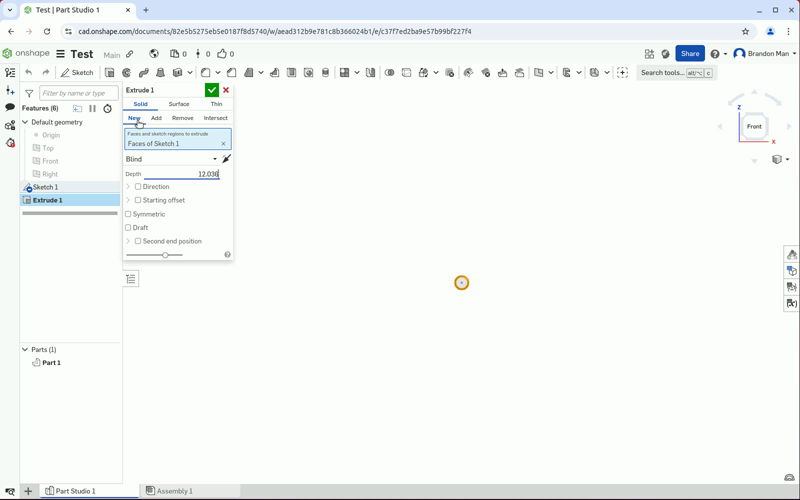
key(enter)
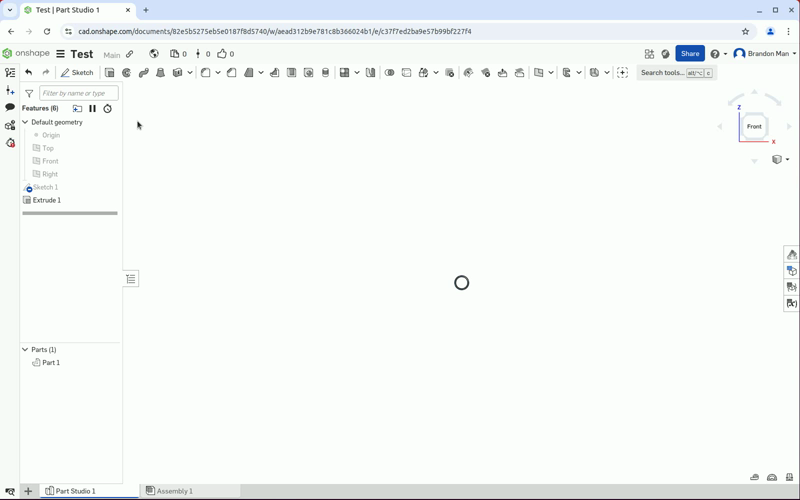
key(shift+h)
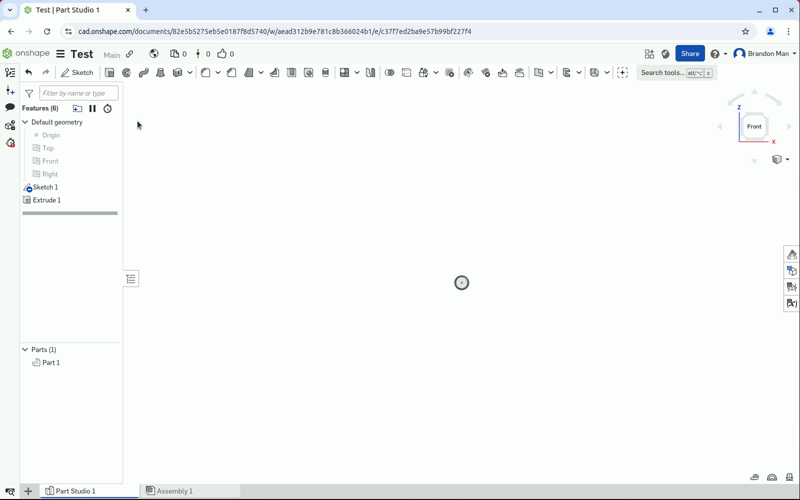
key(shift+h)
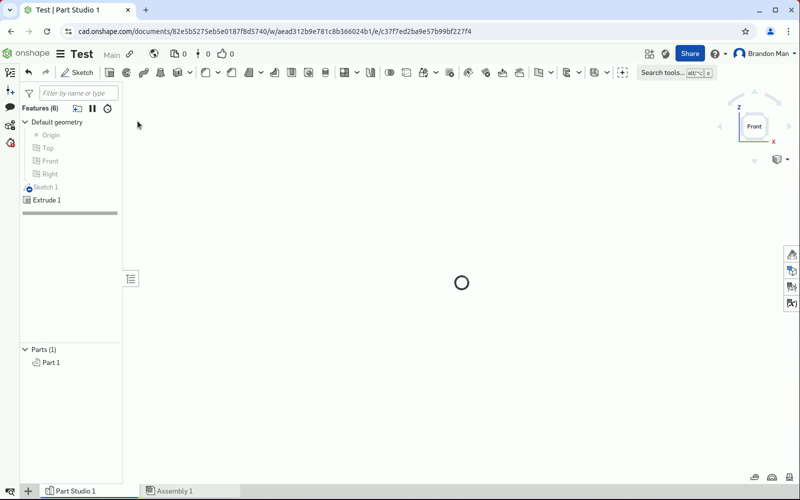
mouse_move(73, 189)
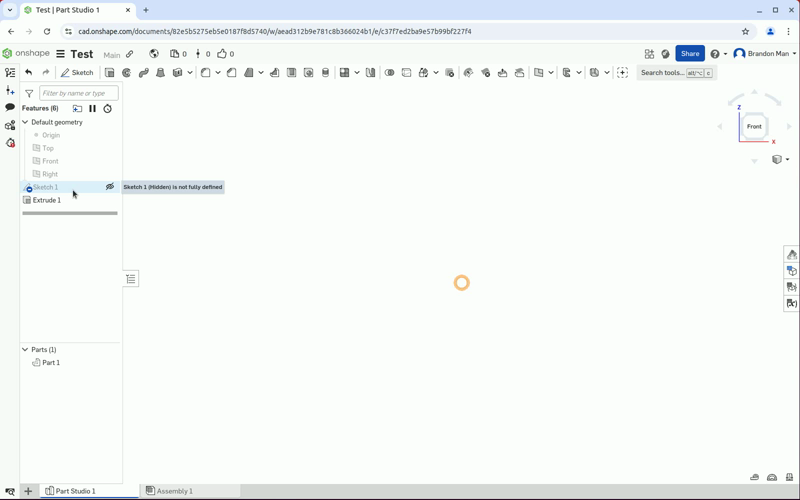
click(73, 189)
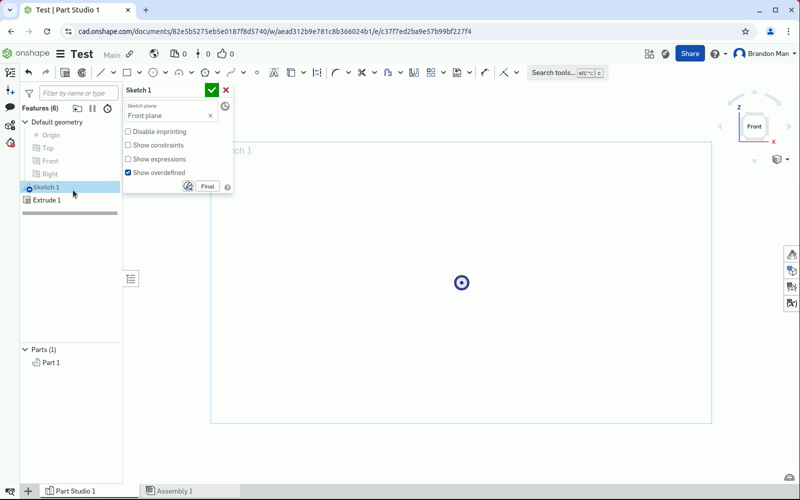
mouse_move(229, 92)
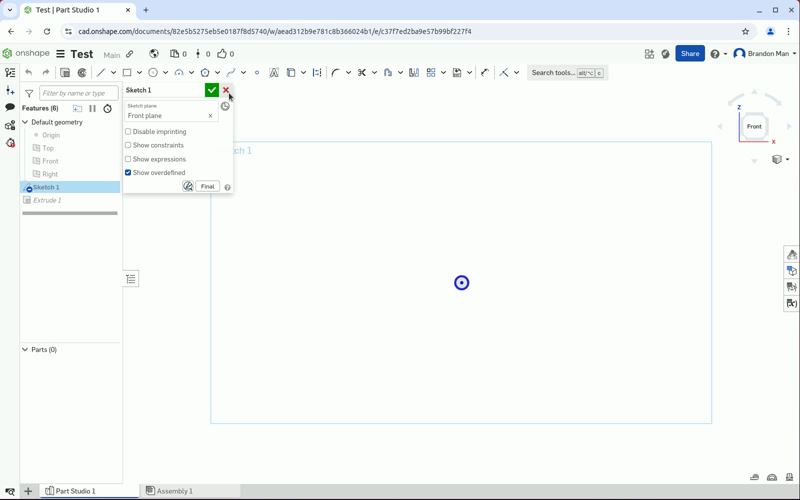
click(229, 92)
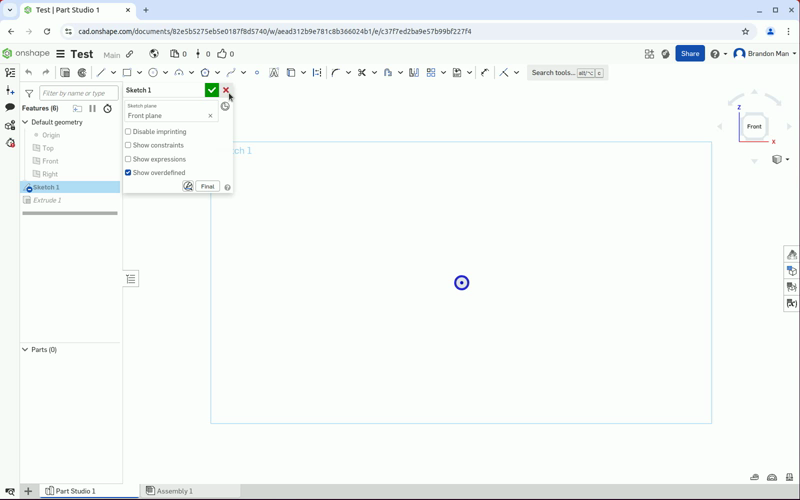
key(shift+s)
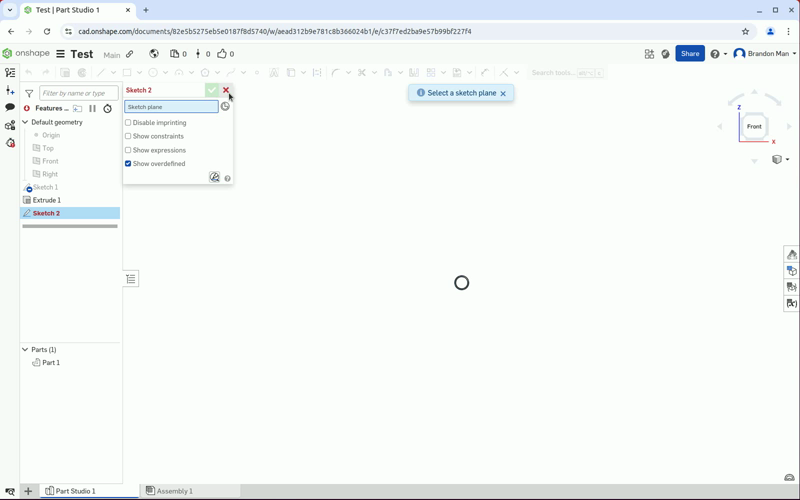
mouse_move(73, 163)
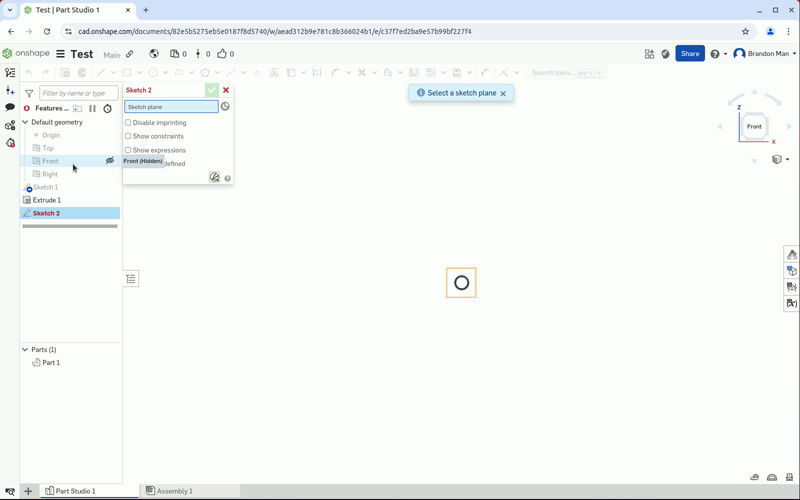
click(73, 163)
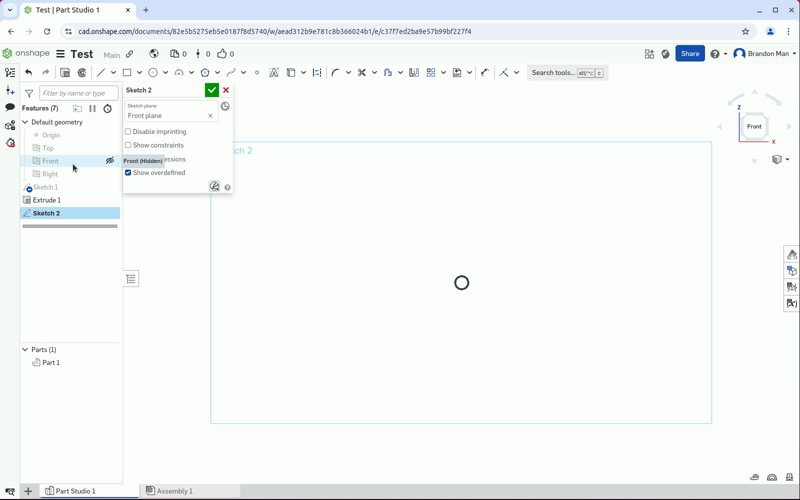
mouse_move(73, 352)
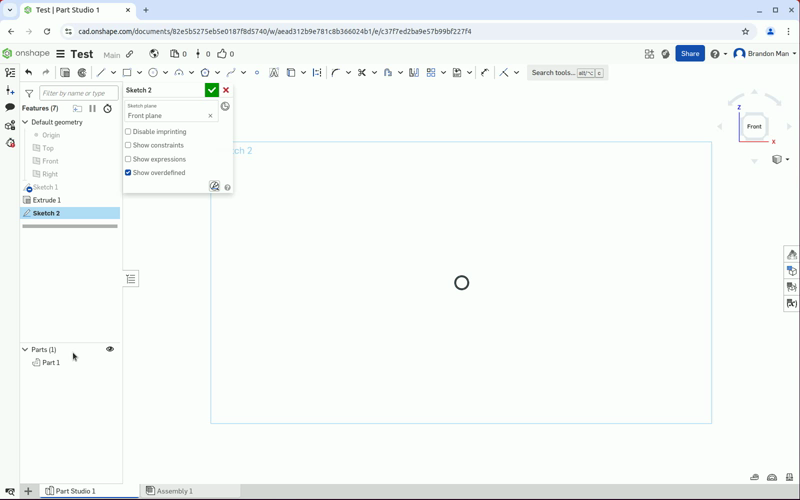
key(y)
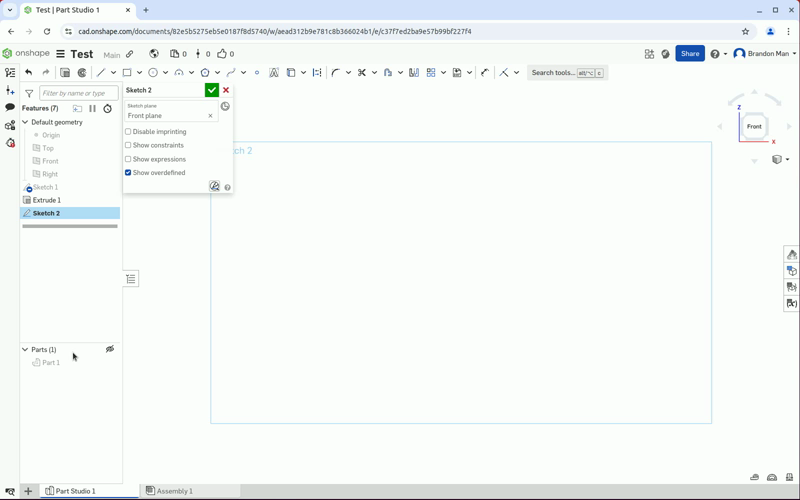
key(c)
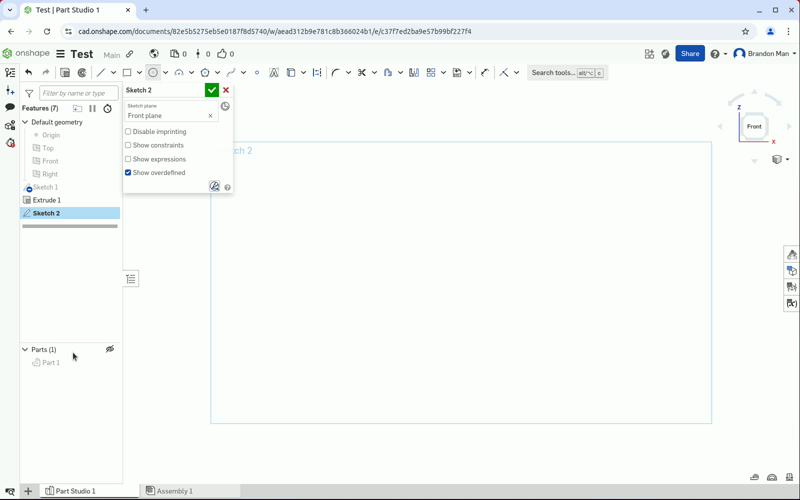
key_down(shift)
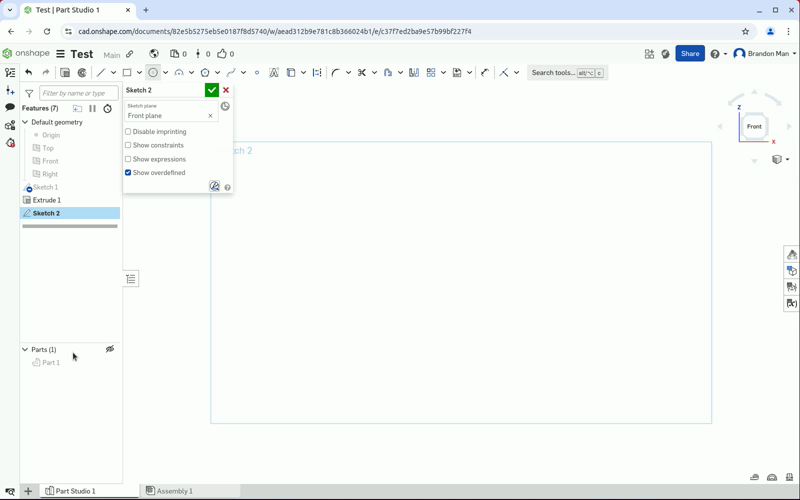
mouse_move(460, 282)
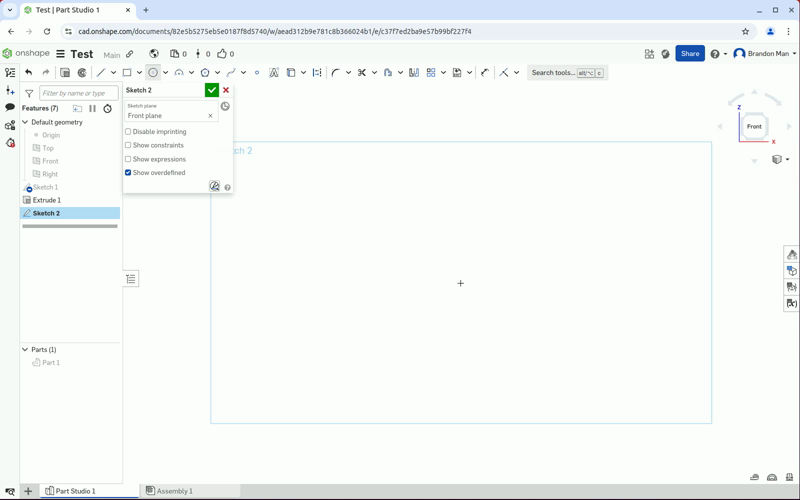
click(460, 282)
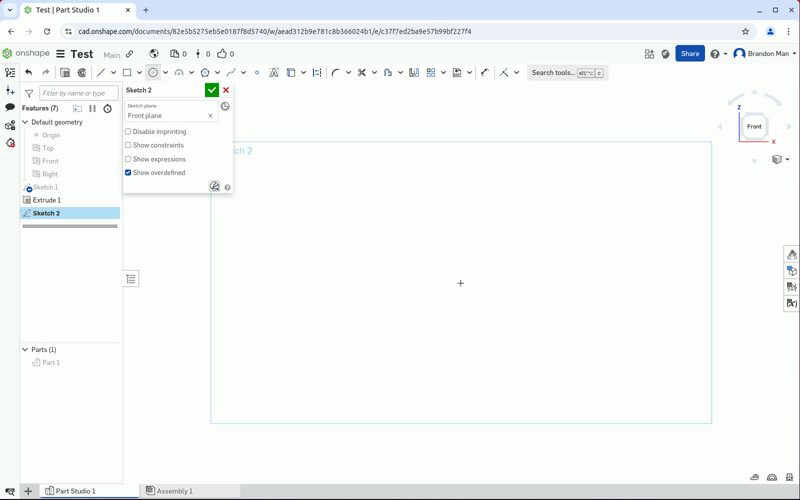
key_up(shift)
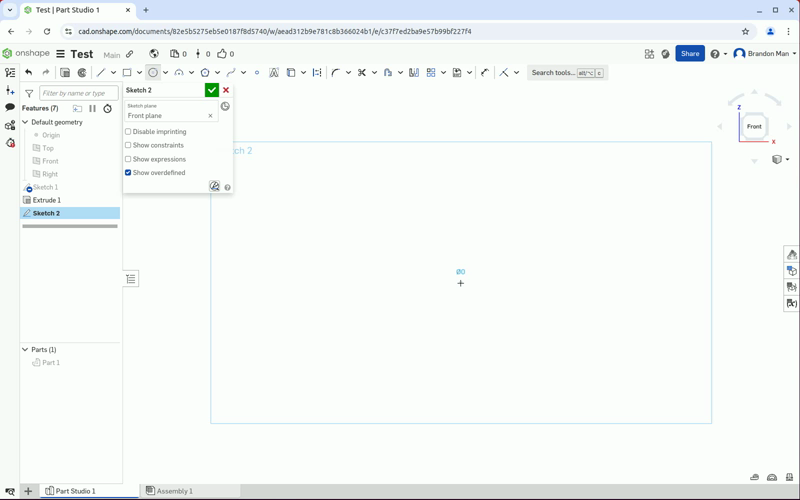
mouse_move(466, 282)
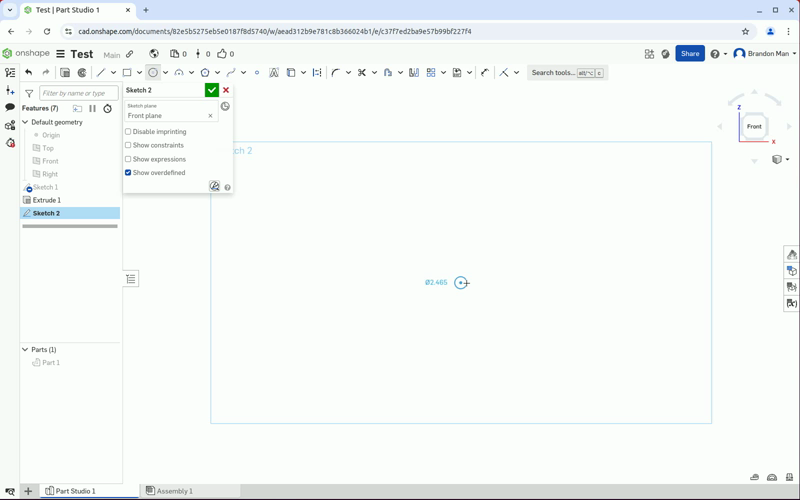
click(466, 282)
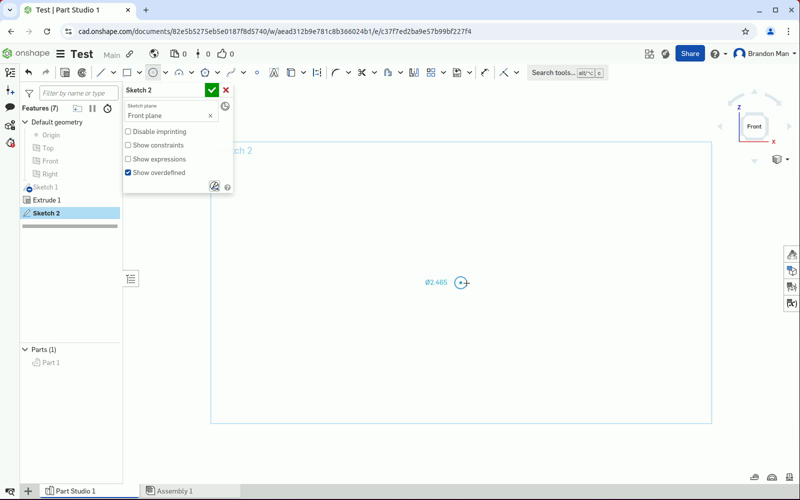
key(esc)
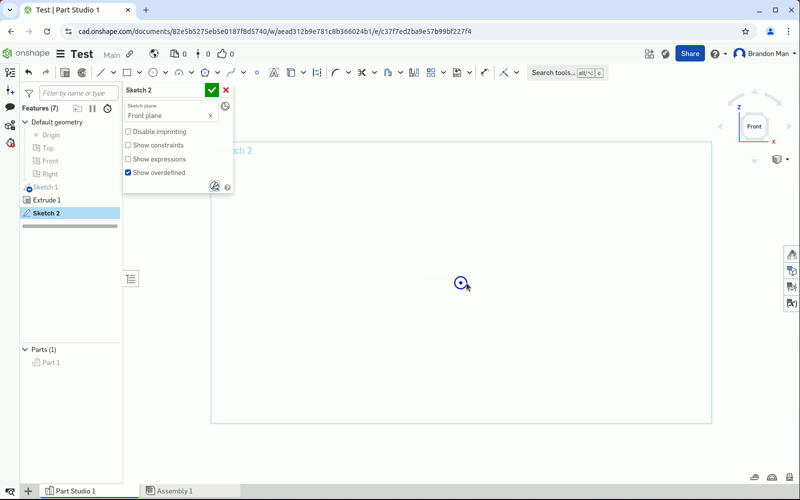
key(c)
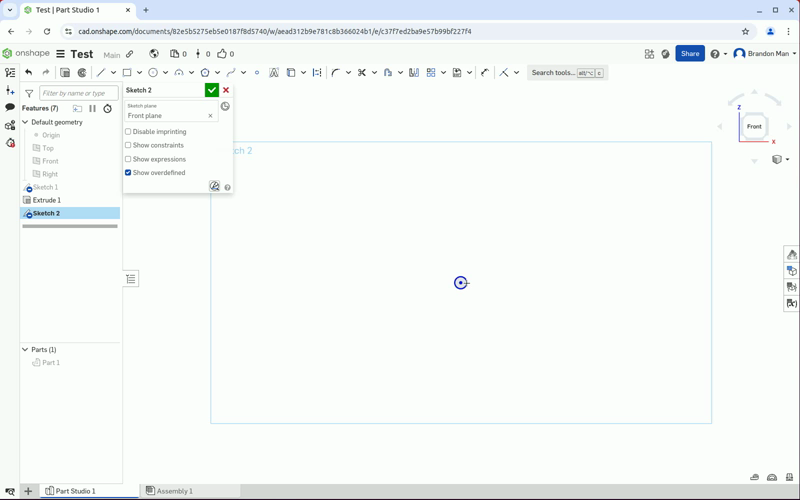
key_down(shift)
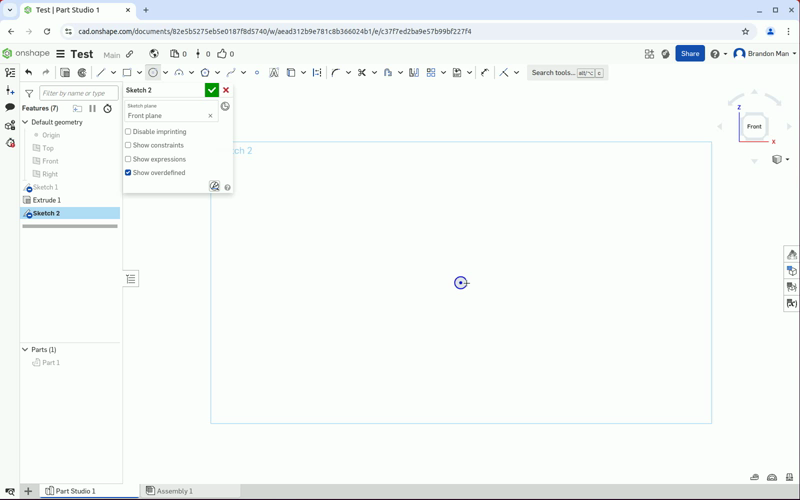
mouse_move(460, 282)
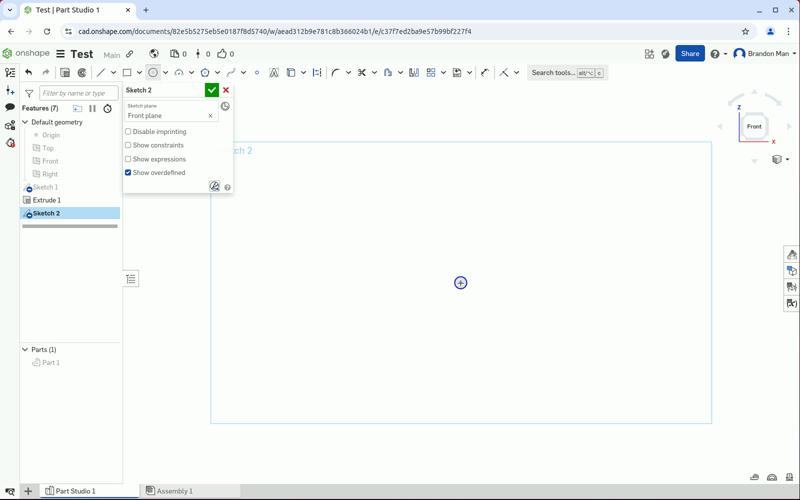
click(460, 282)
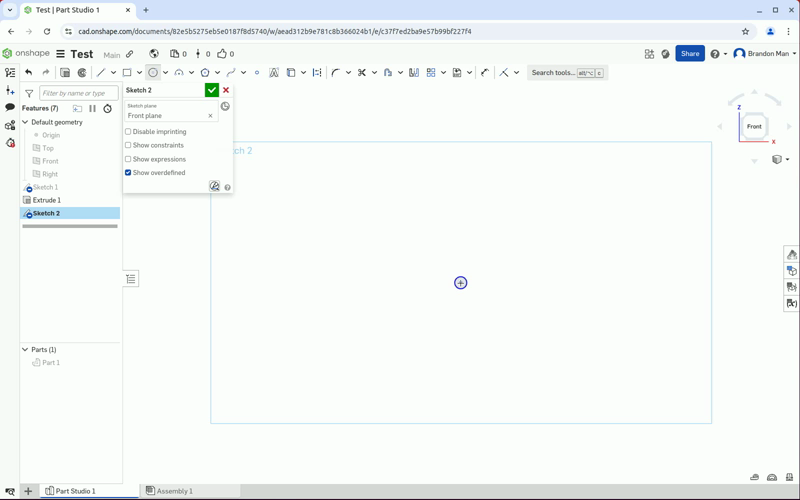
key_up(shift)
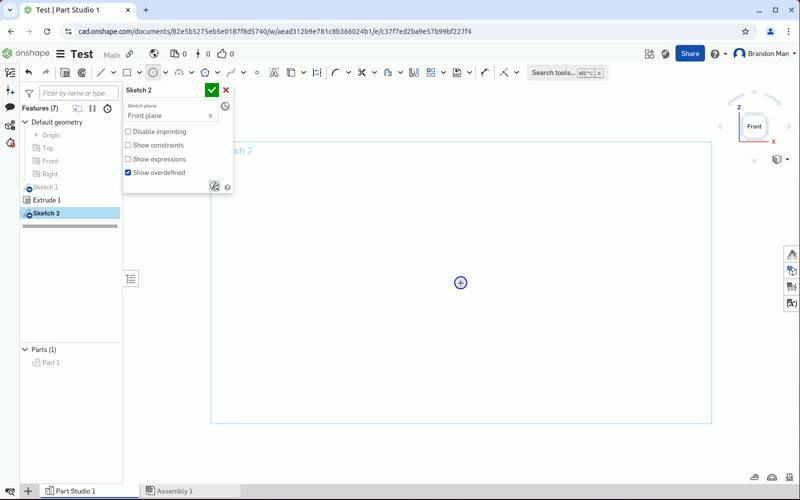
mouse_move(465, 282)
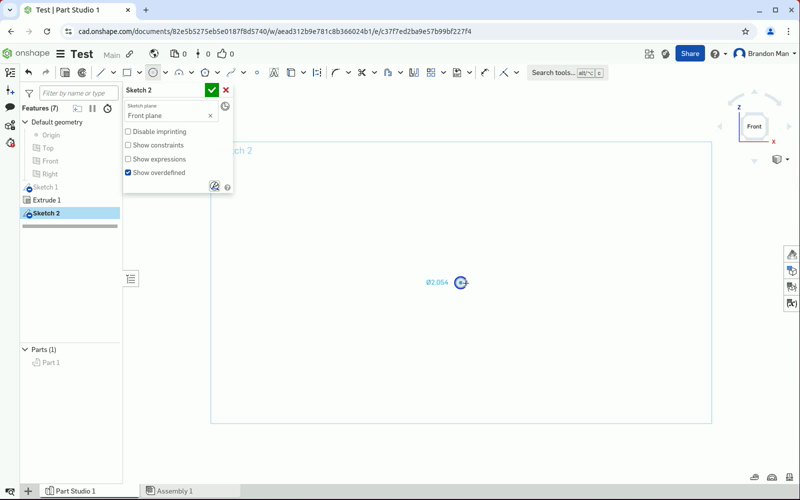
scroll(6)
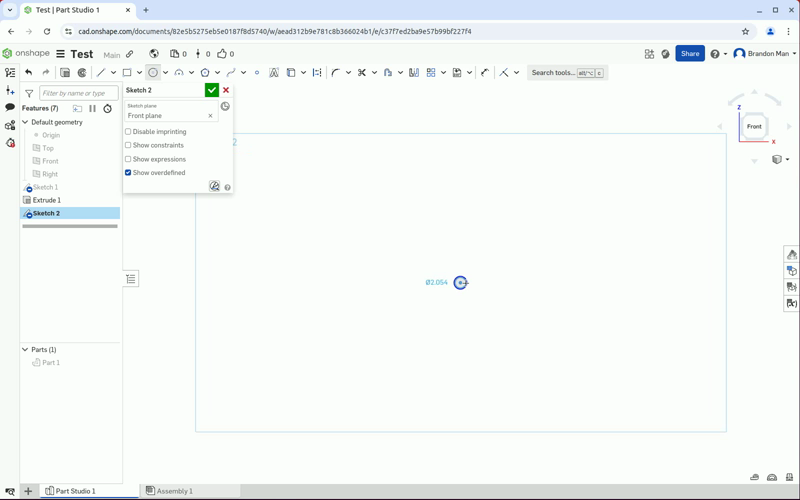
scroll(6)
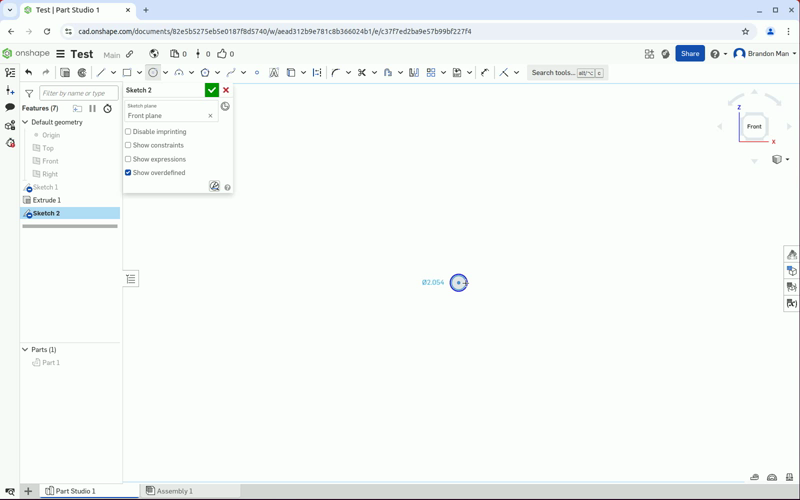
scroll(6)
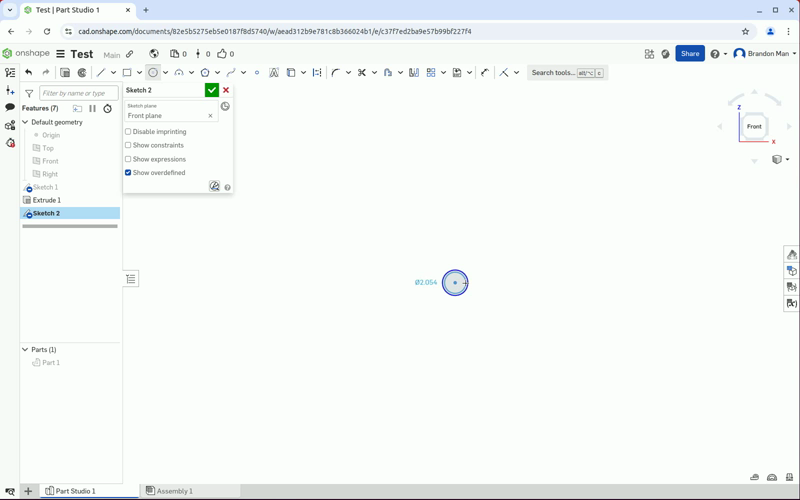
scroll(6)
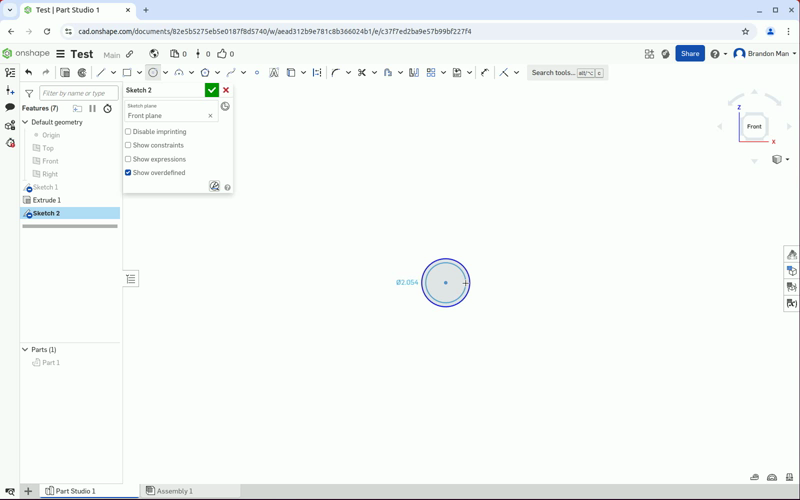
scroll(6)
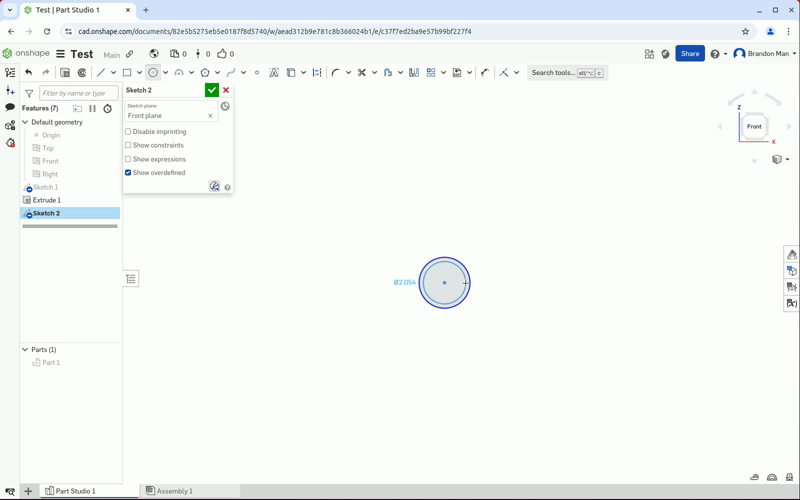
scroll(6)
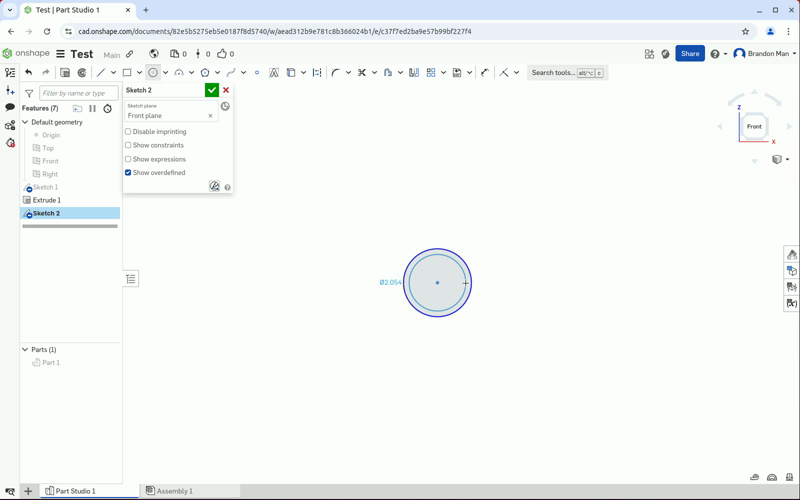
scroll(6)
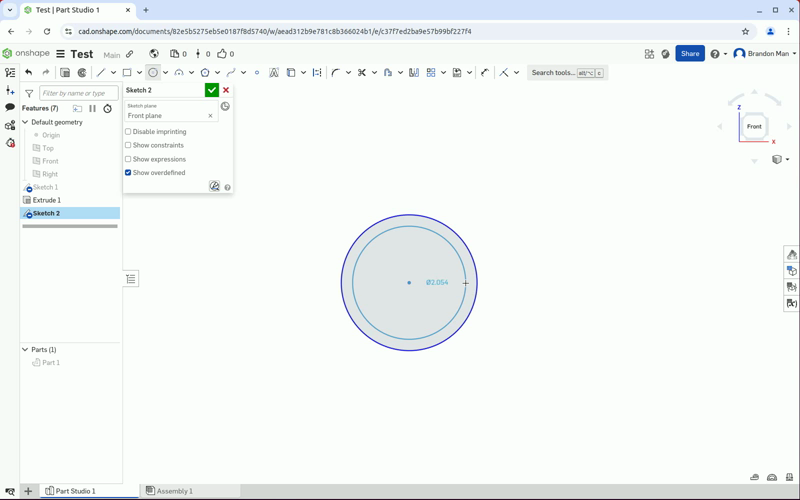
click(465, 282)
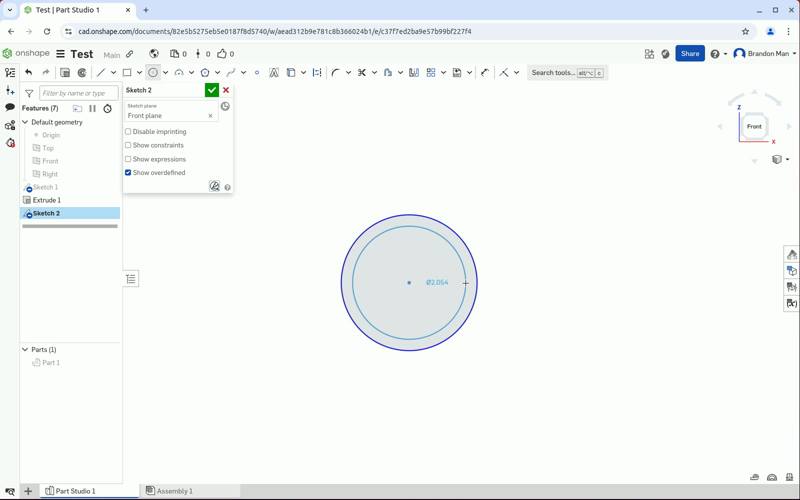
scroll(-6)
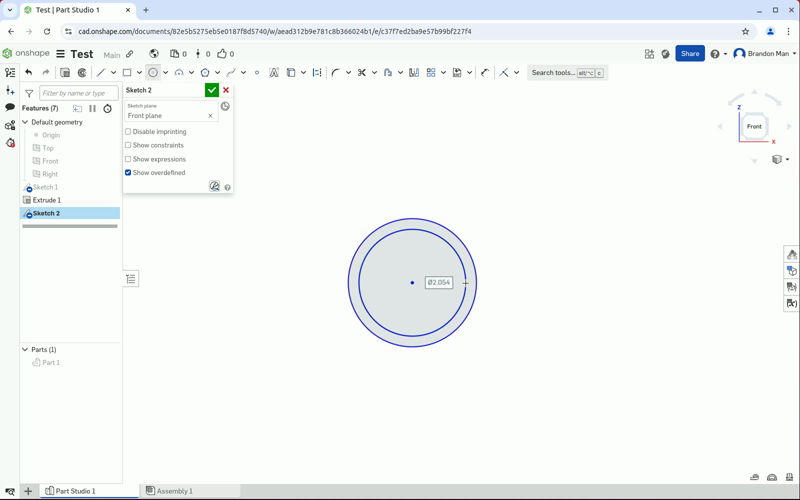
scroll(-6)
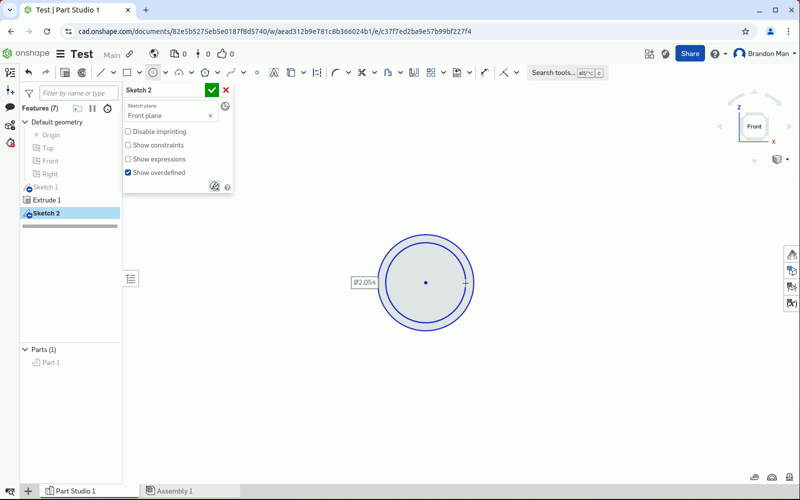
scroll(-6)
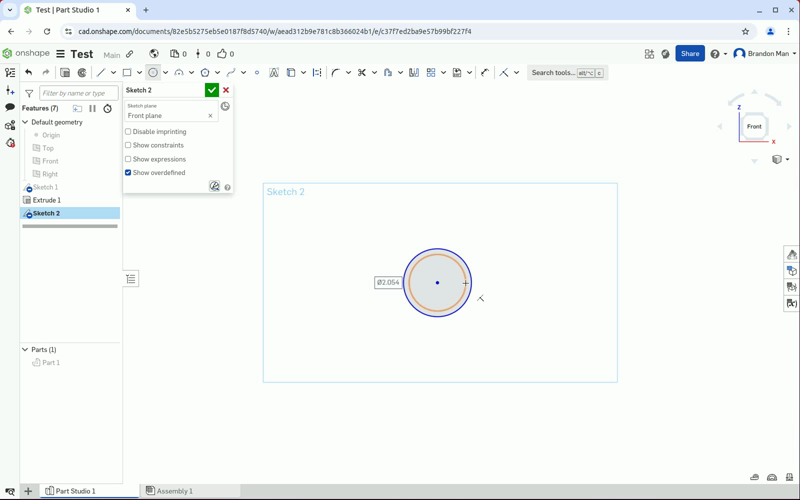
scroll(-6)
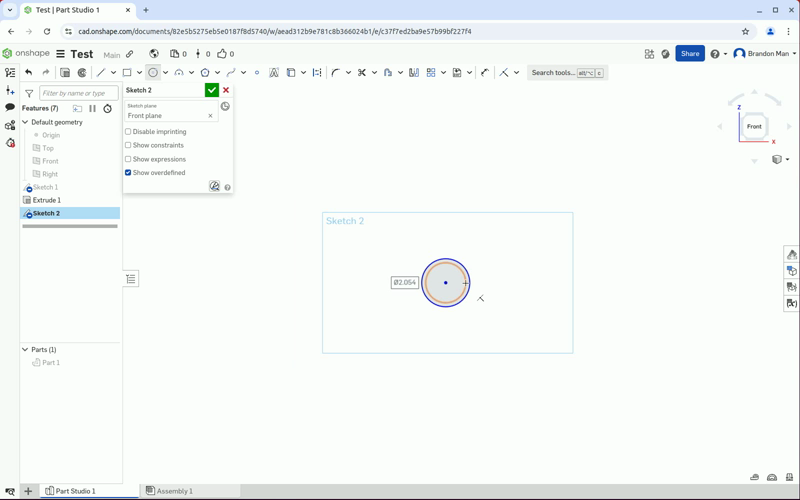
scroll(-6)
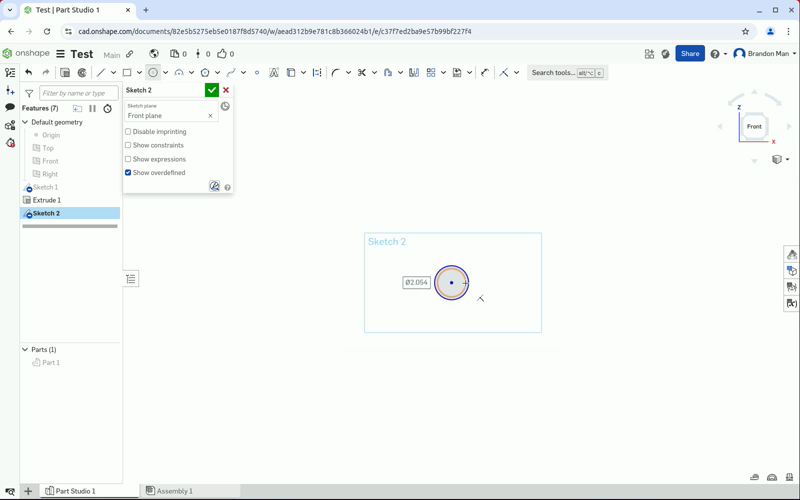
scroll(-6)
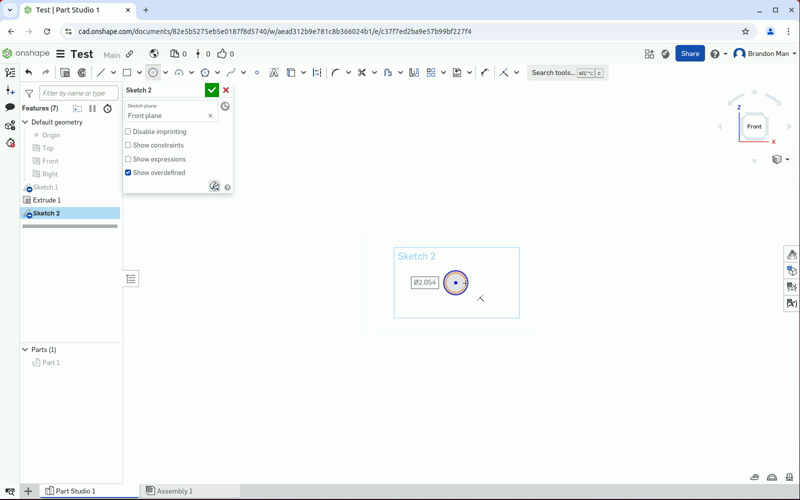
scroll(-6)
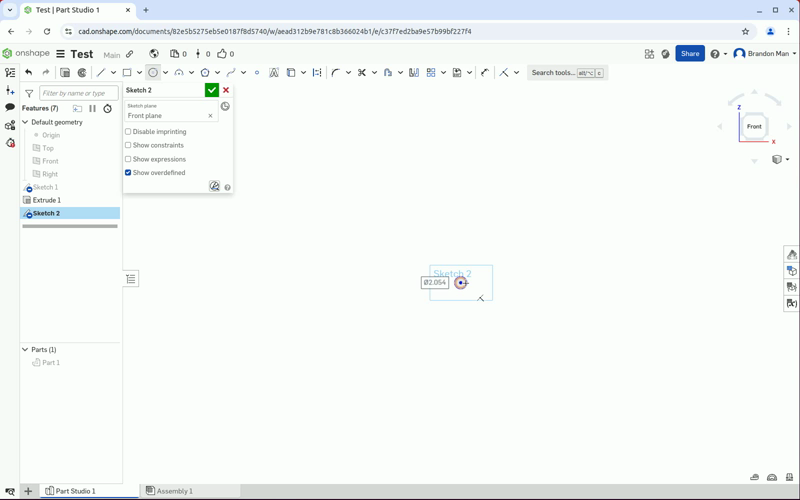
key(esc)
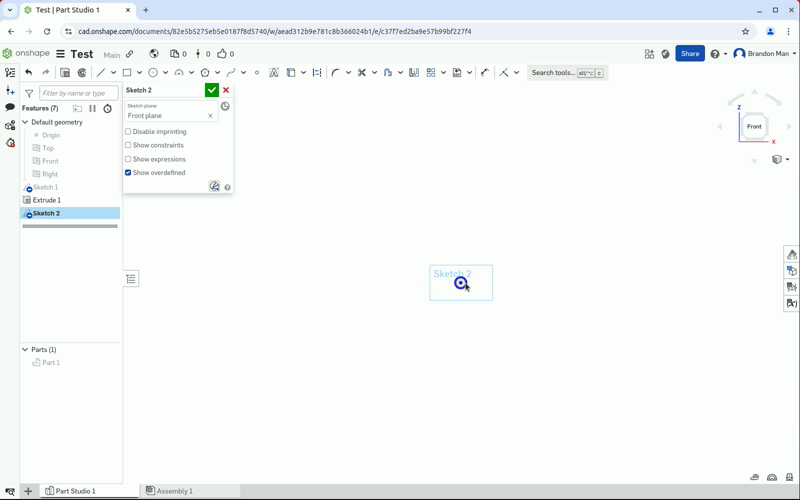
mouse_move(465, 284)
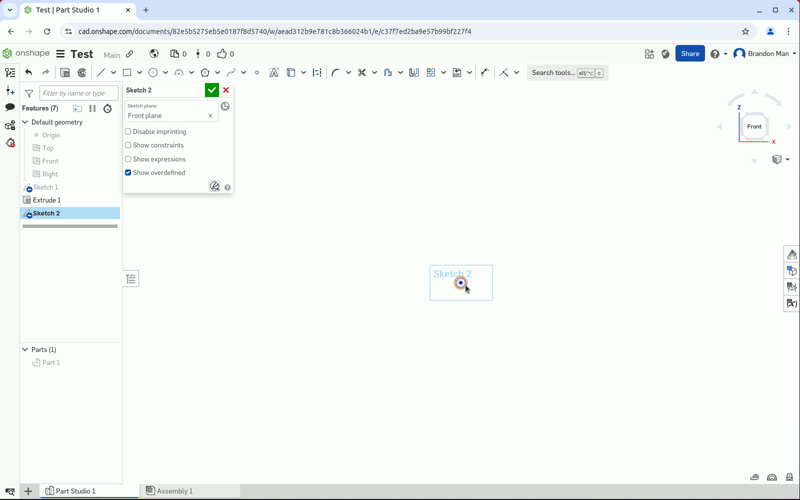
scroll(6)
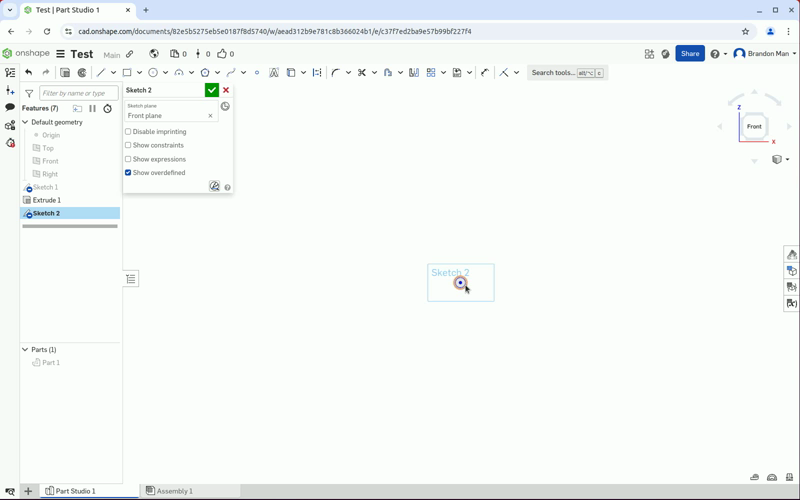
scroll(6)
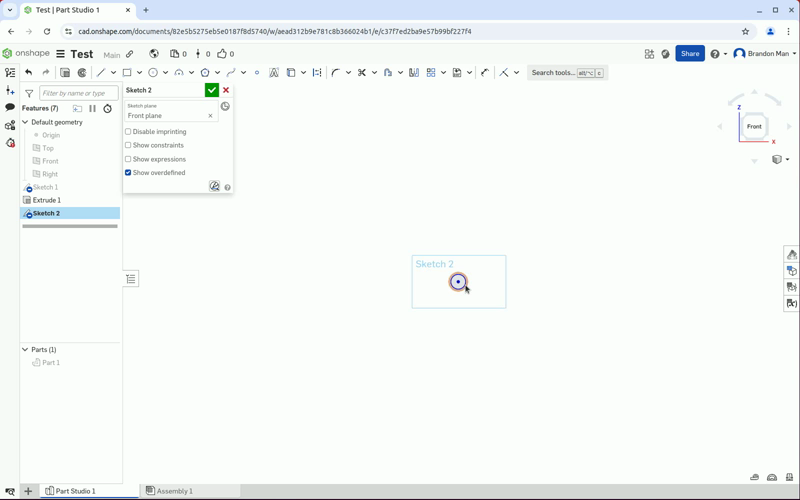
scroll(6)
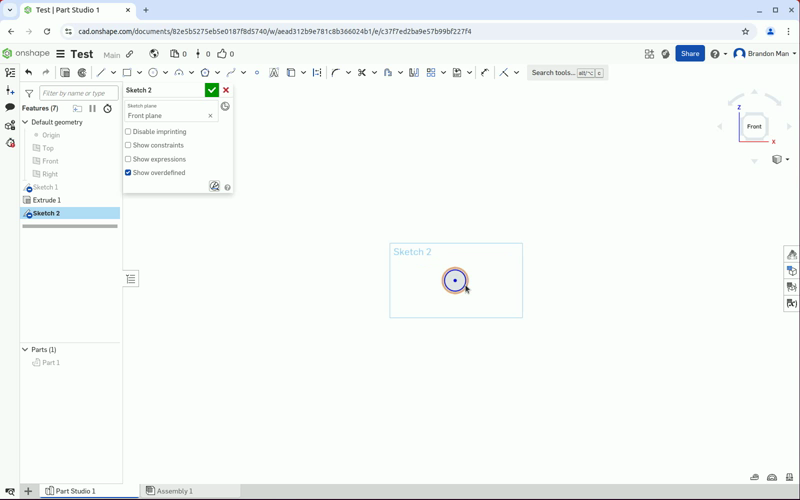
scroll(6)
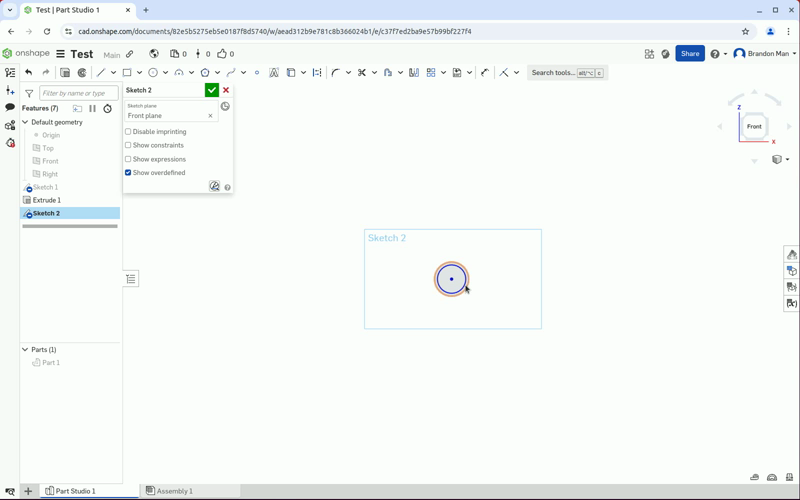
scroll(6)
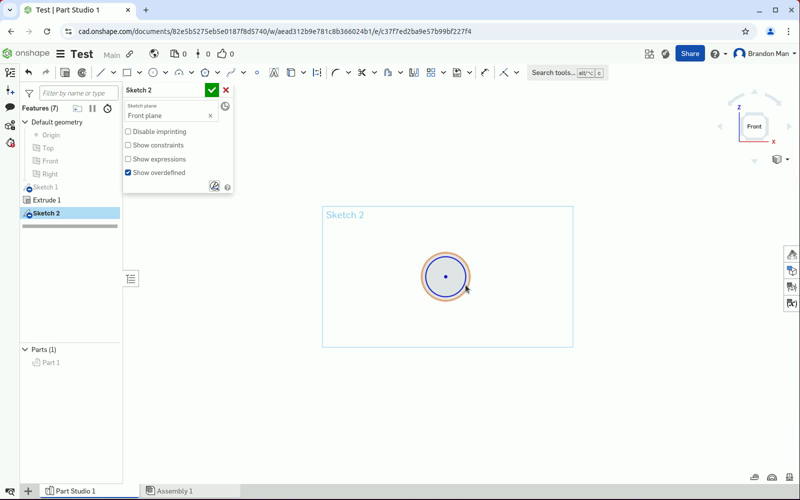
scroll(6)
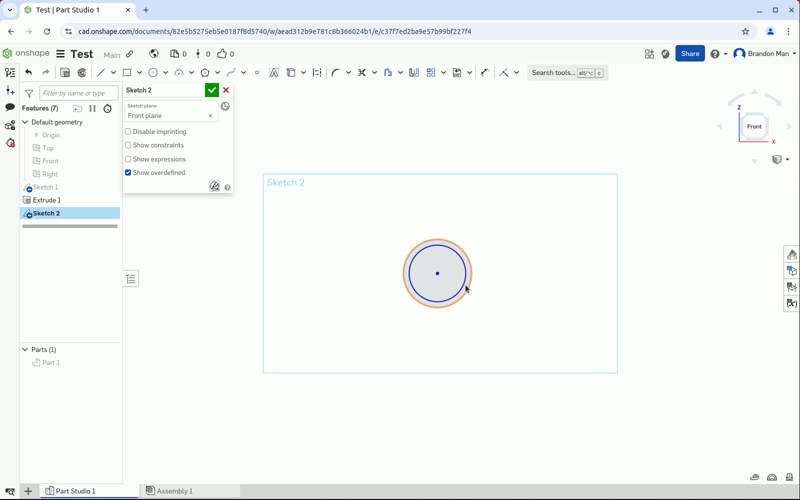
scroll(6)
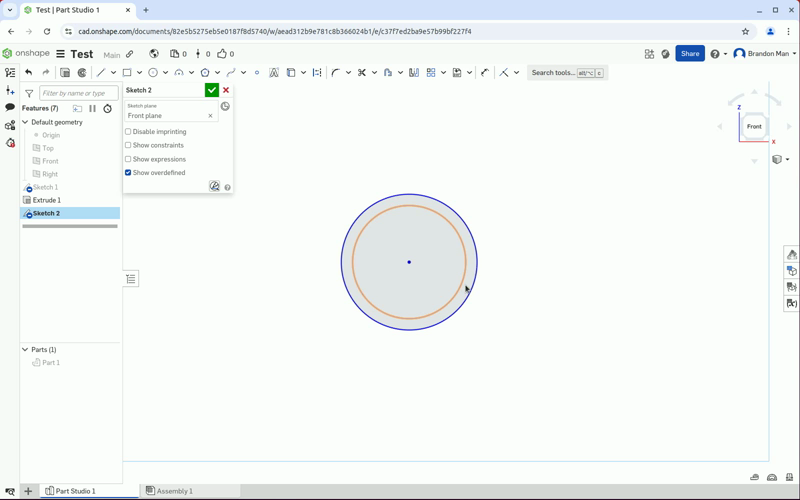
click(465, 284)
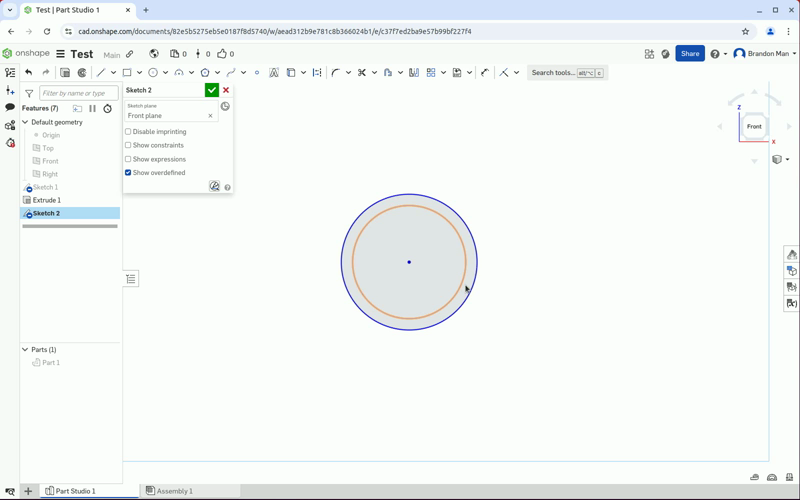
scroll(-6)
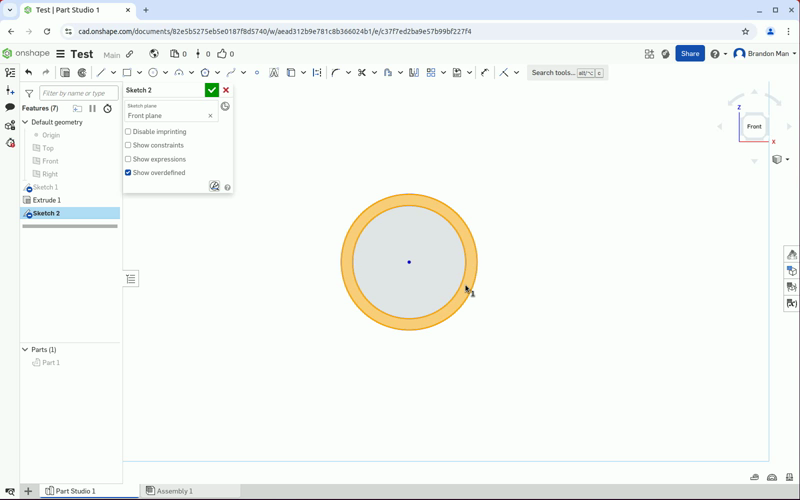
scroll(-6)
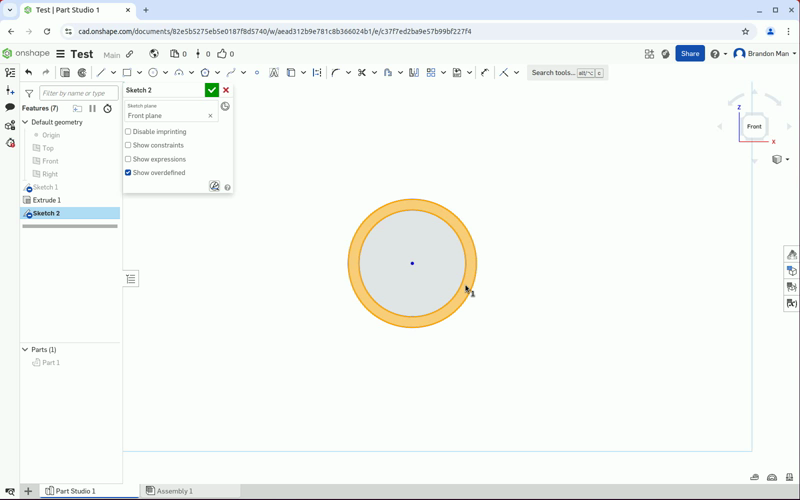
scroll(-6)
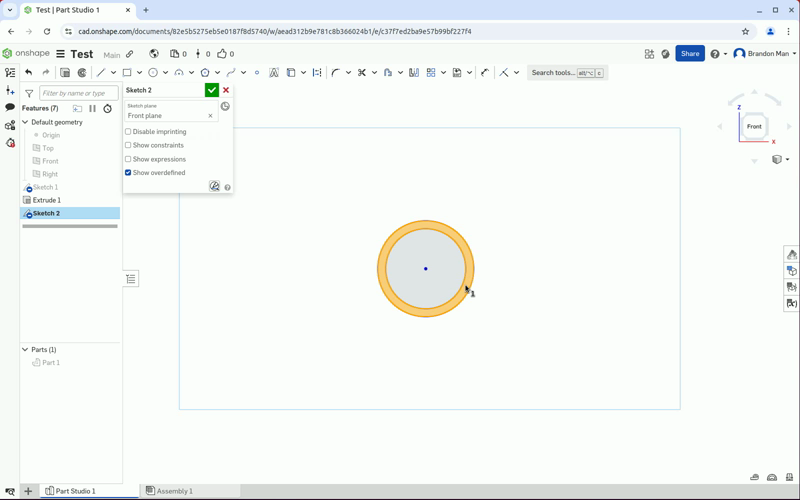
scroll(-6)
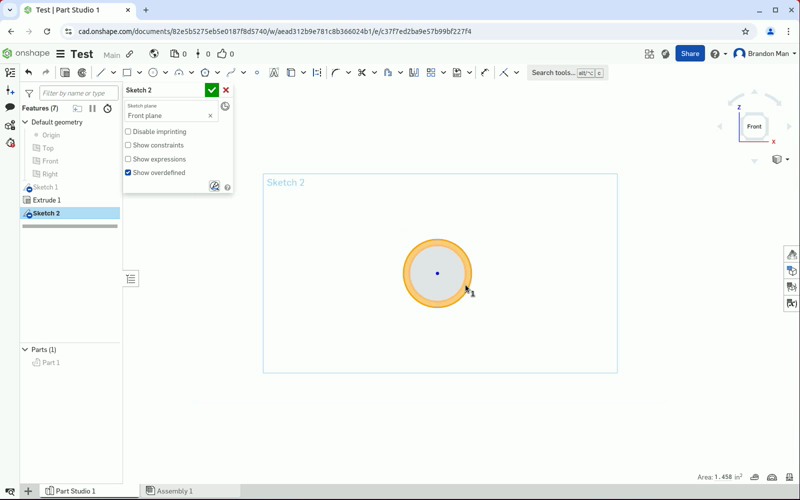
scroll(-6)
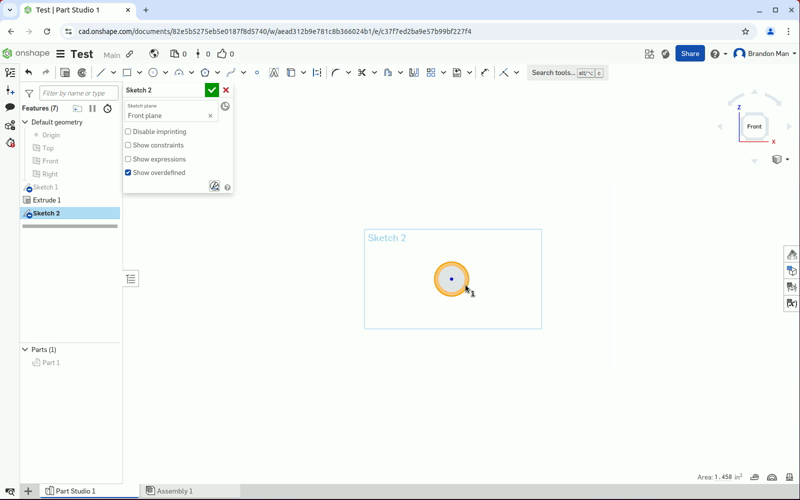
scroll(-6)
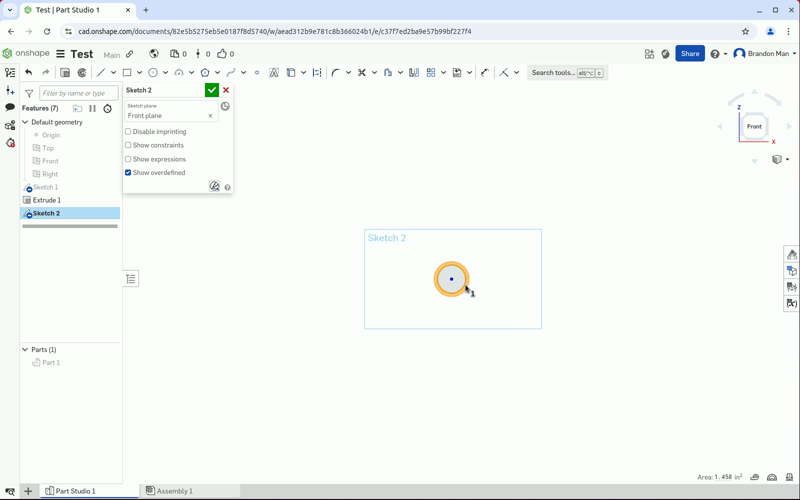
scroll(-6)
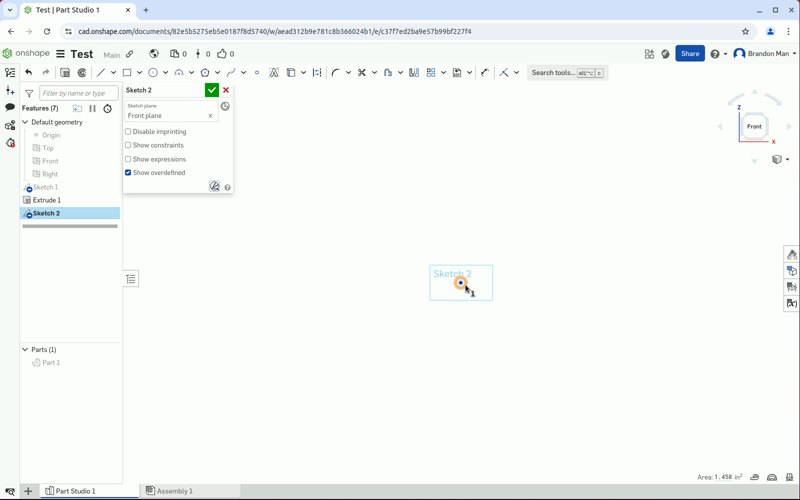
mouse_move(73, 352)
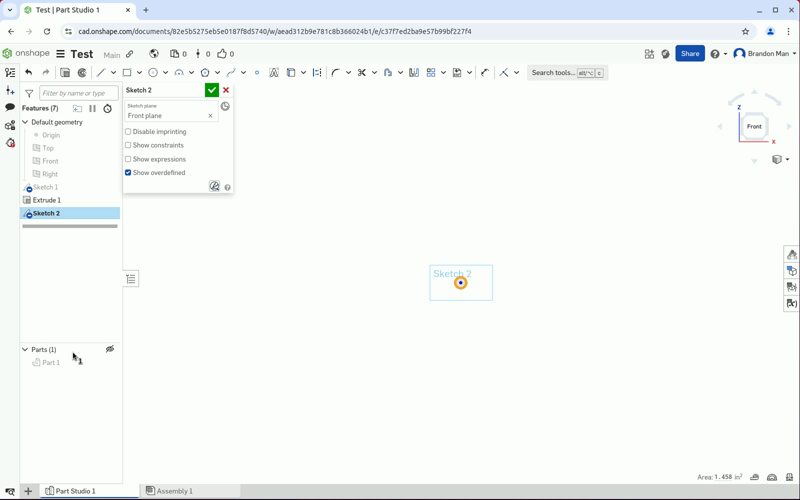
key(shift+y)
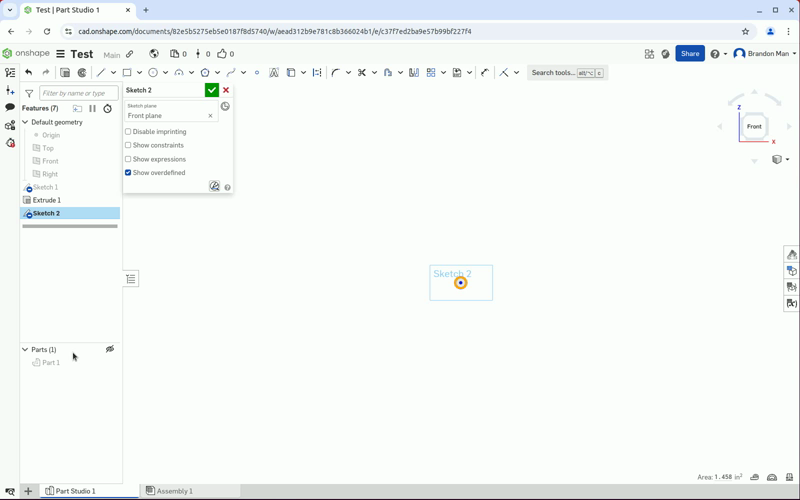
key(shift+e)
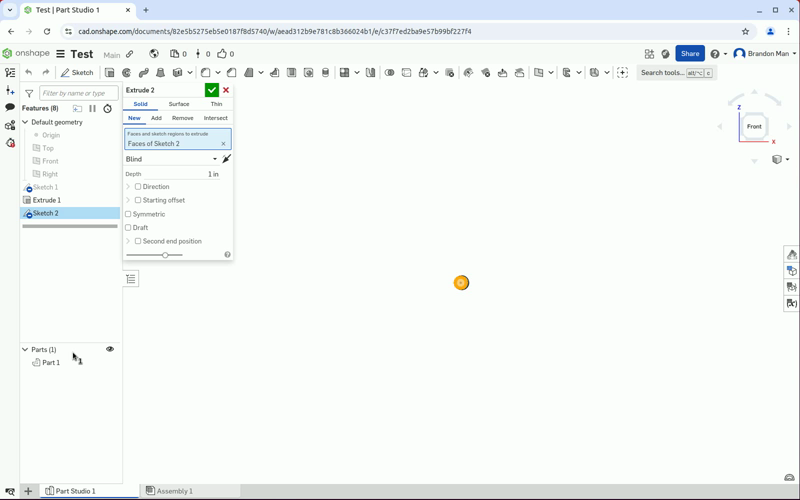
mouse_move(143, 106)
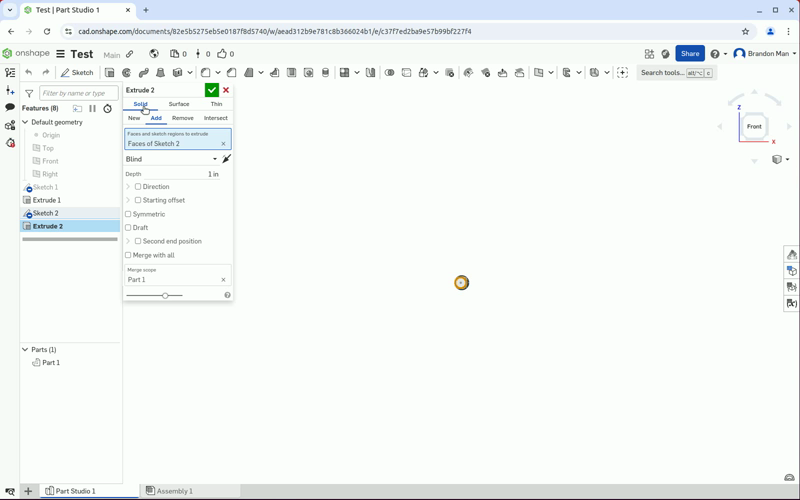
click(143, 106)
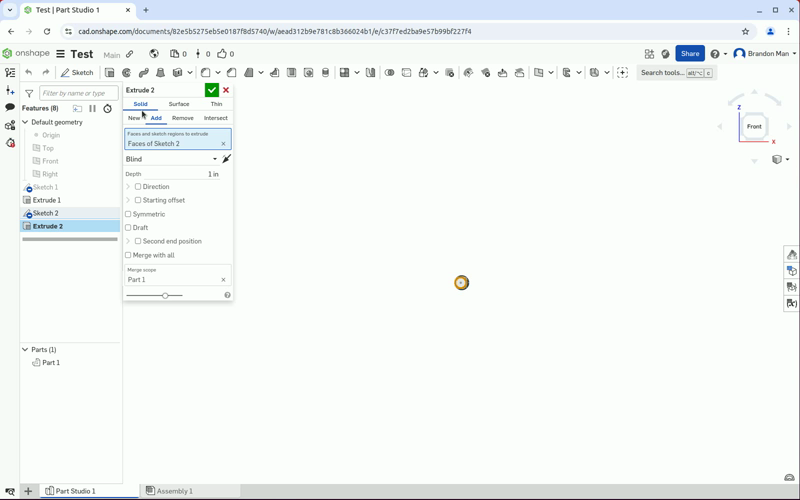
mouse_move(137, 120)
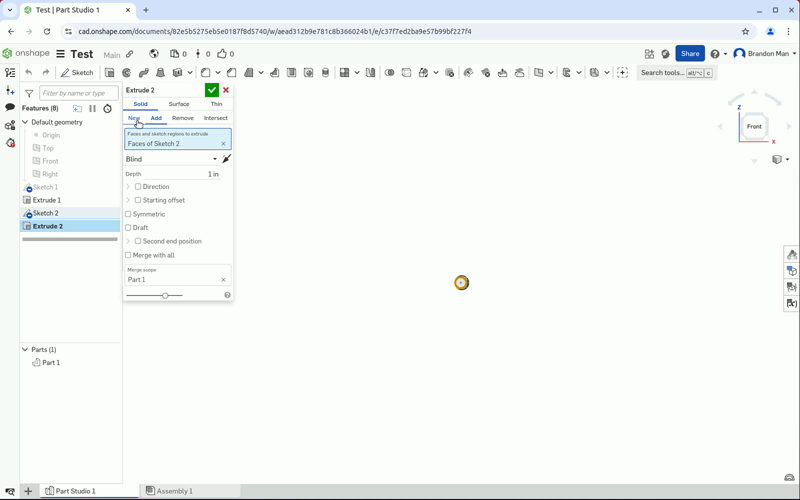
click(137, 120)
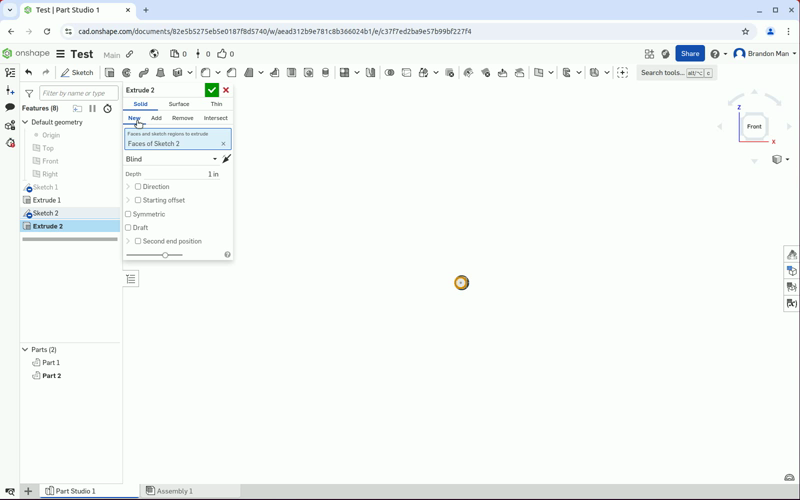
key(tab, 4)
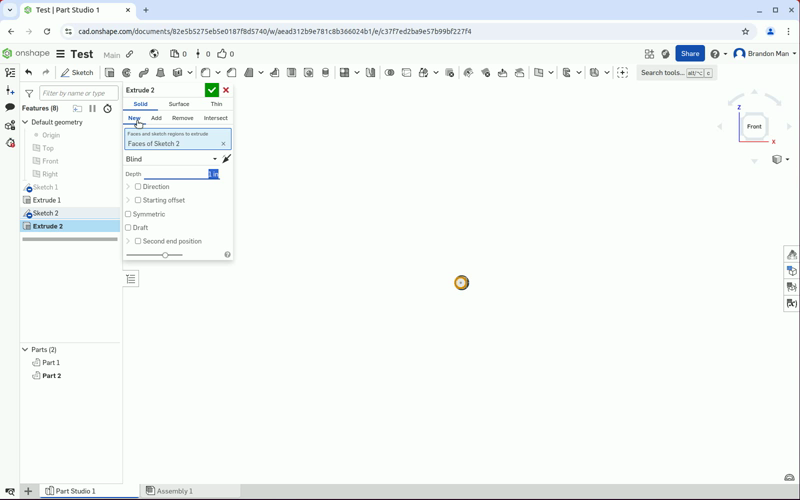
text(23.108)
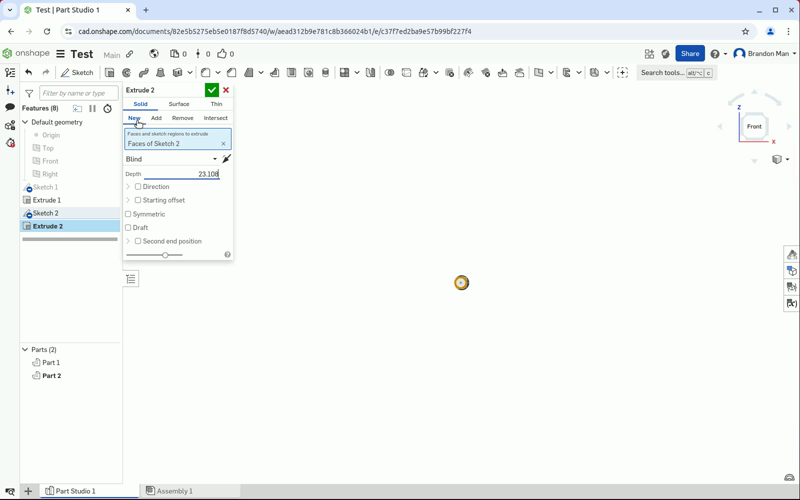
key(enter)
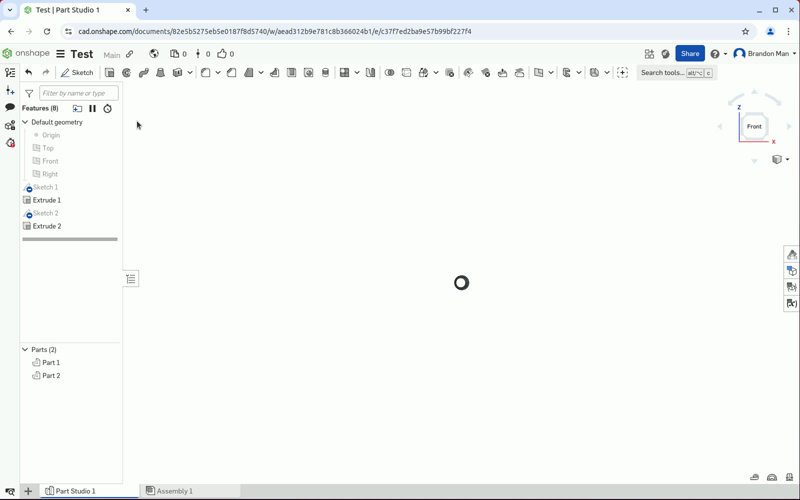
key(shift+h)
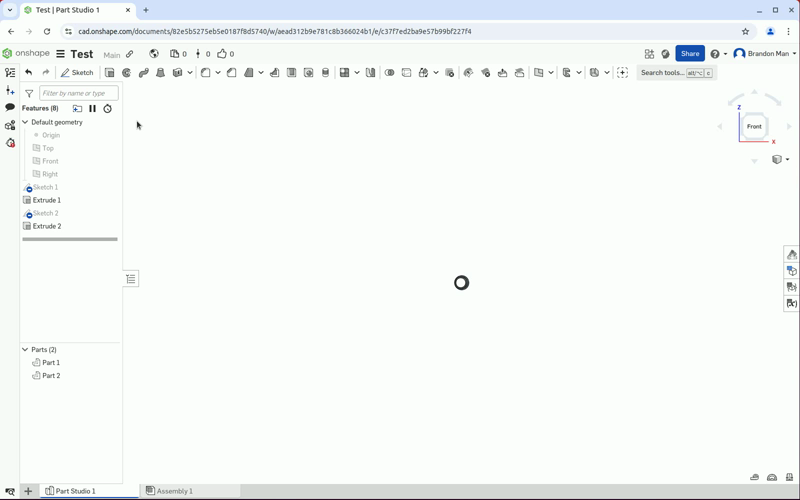
key(shift+h)
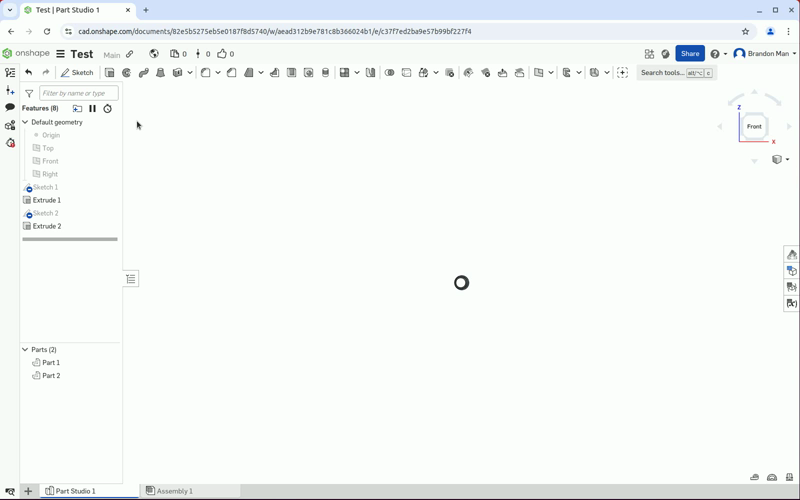
mouse_move(73, 189)
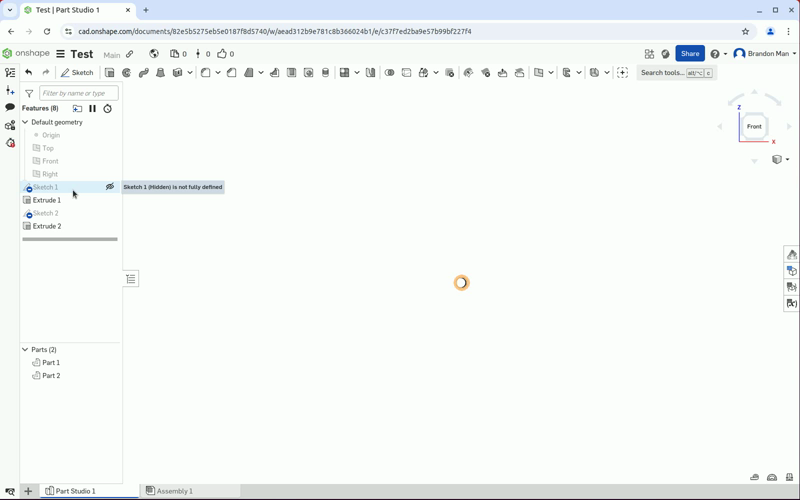
click(73, 189)
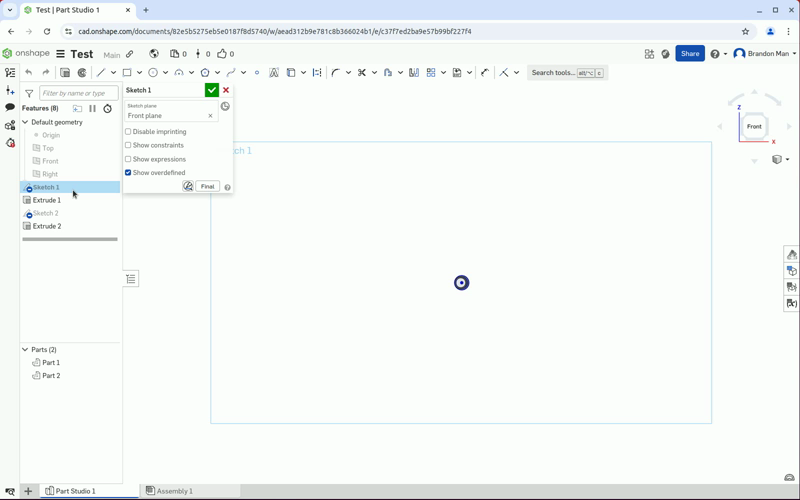
mouse_move(229, 92)
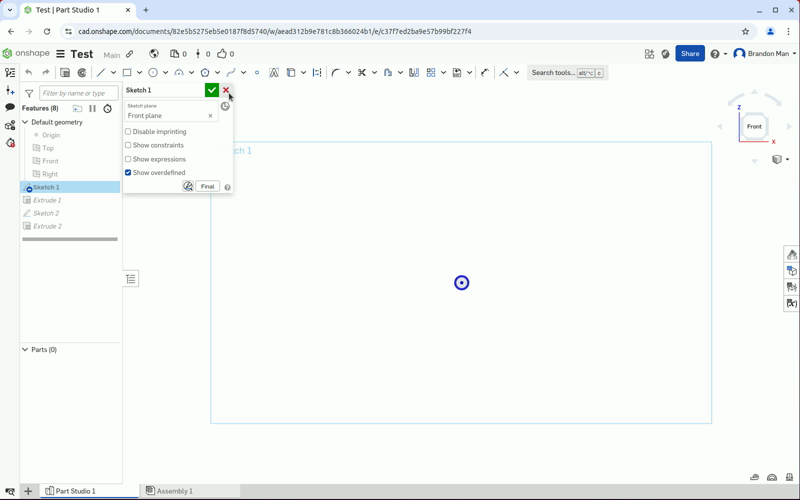
click(229, 92)
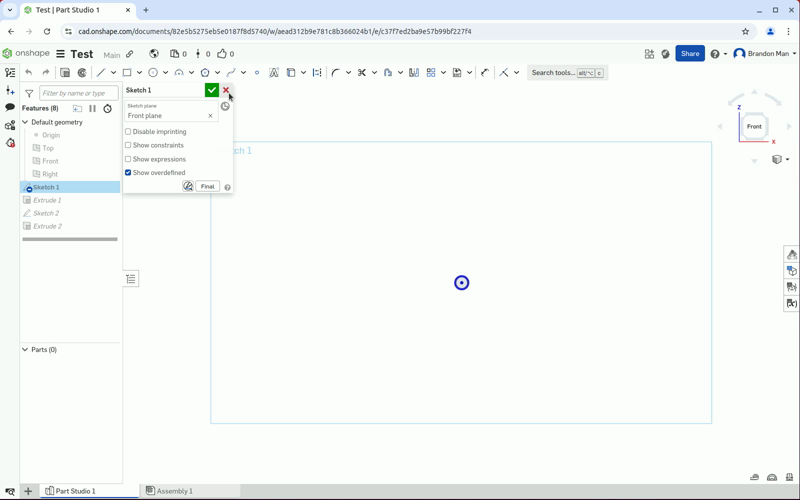
key(shift+s)
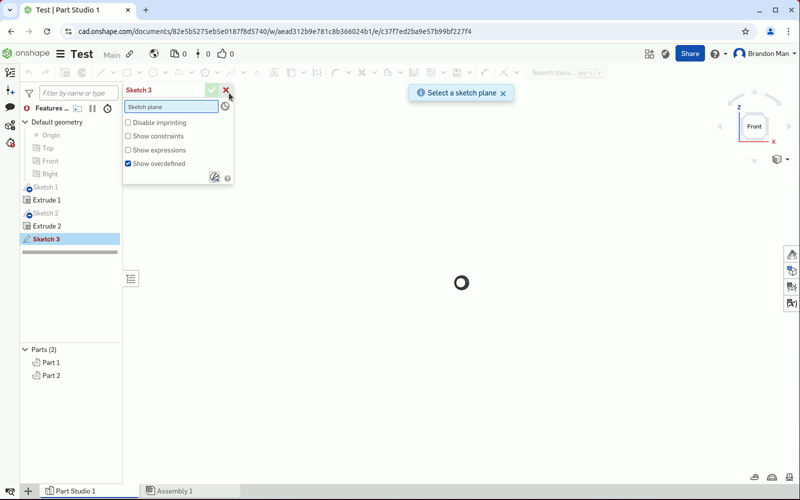
mouse_move(73, 163)
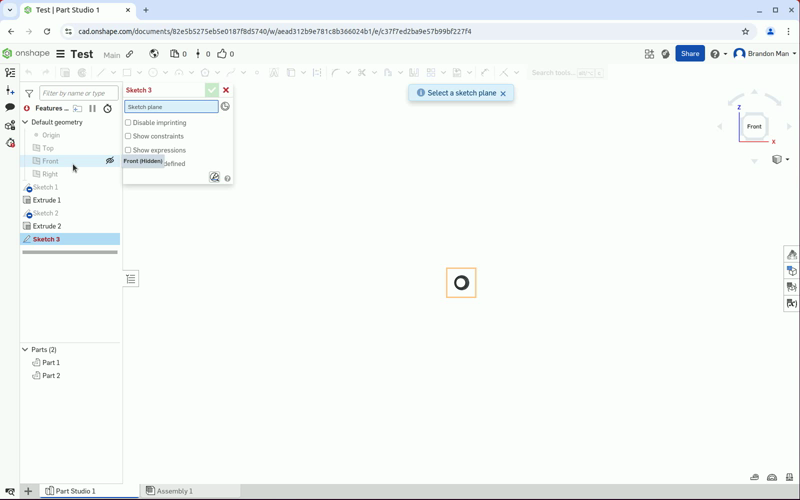
click(73, 163)
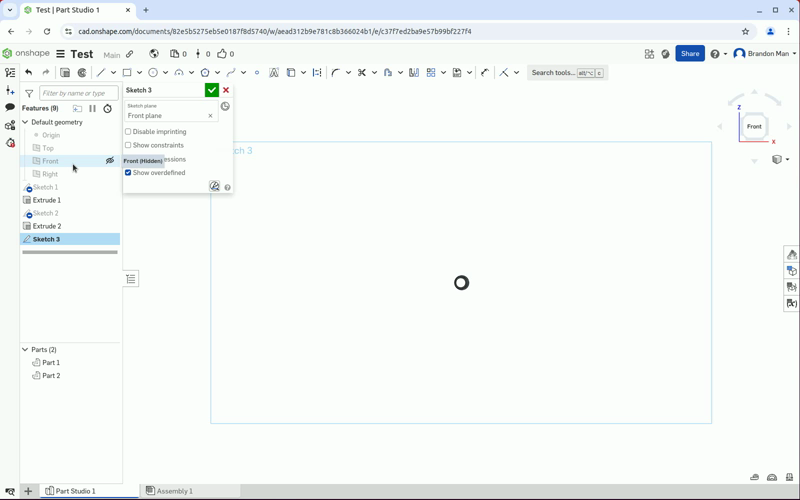
mouse_move(73, 352)
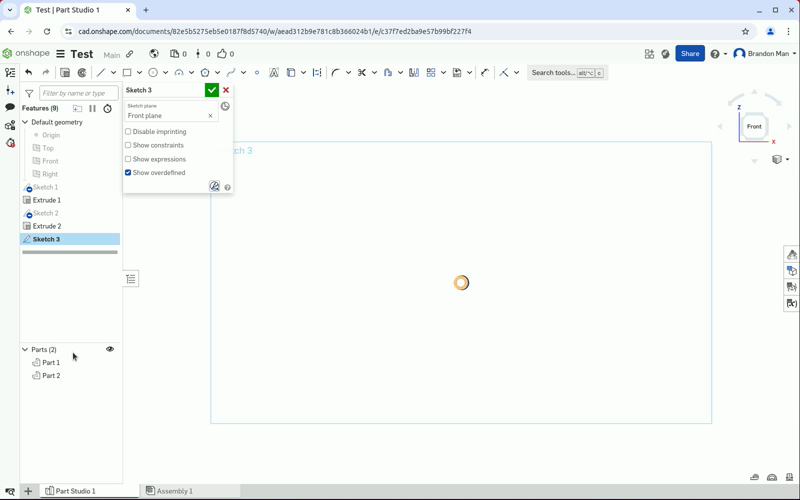
key(y)
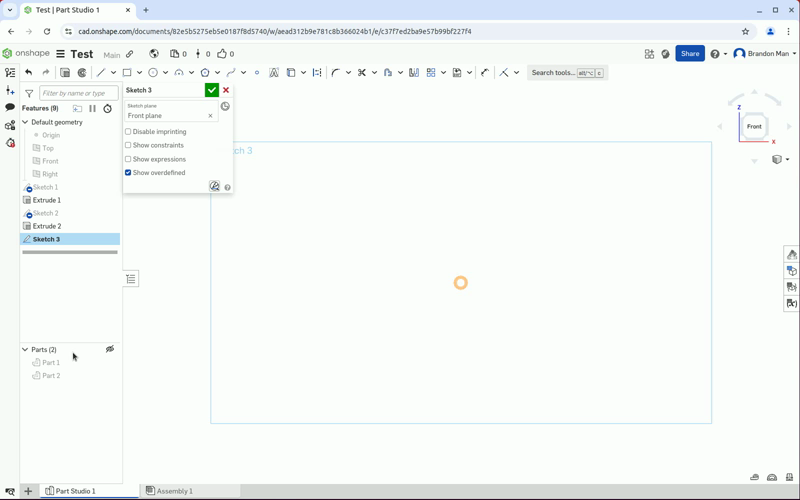
key(c)
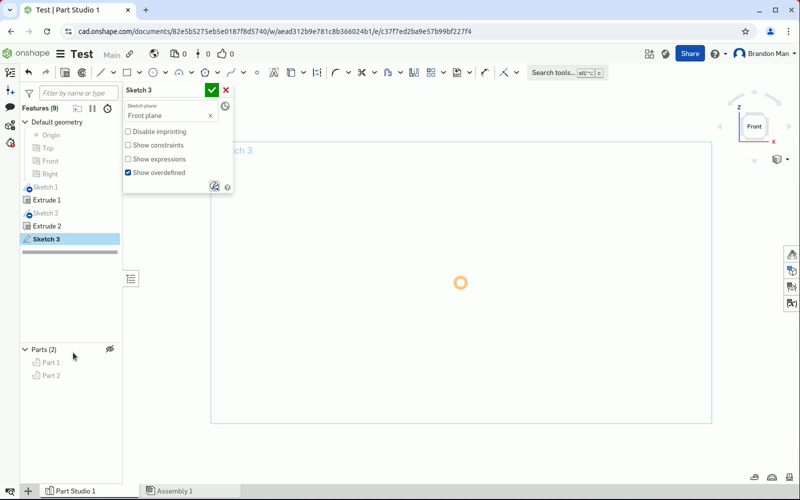
key_down(shift)
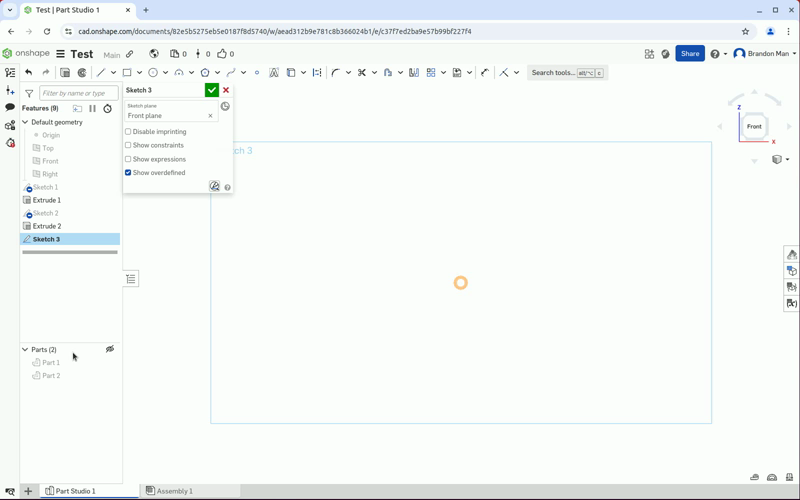
mouse_move(460, 282)
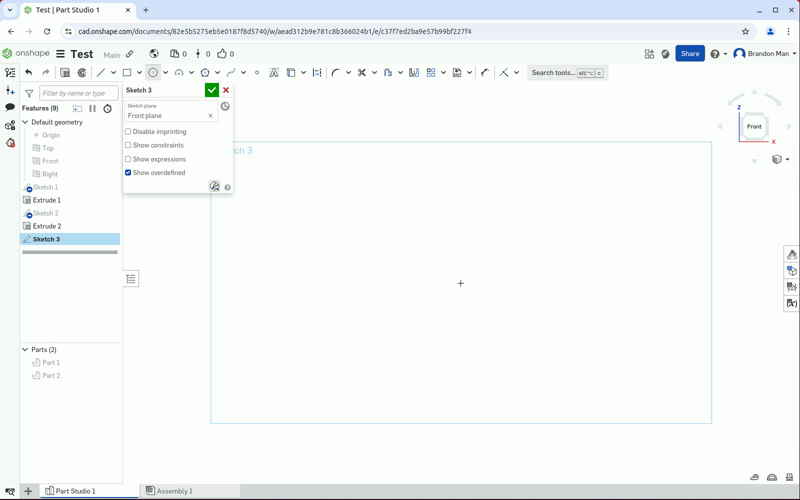
click(460, 282)
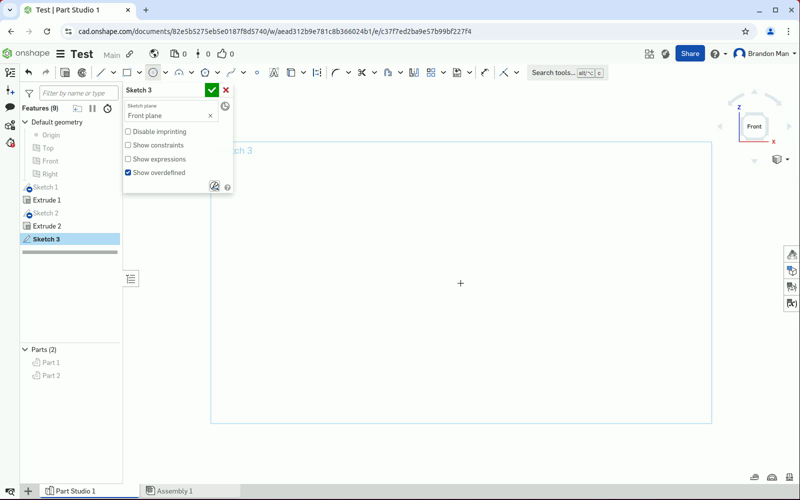
key_up(shift)
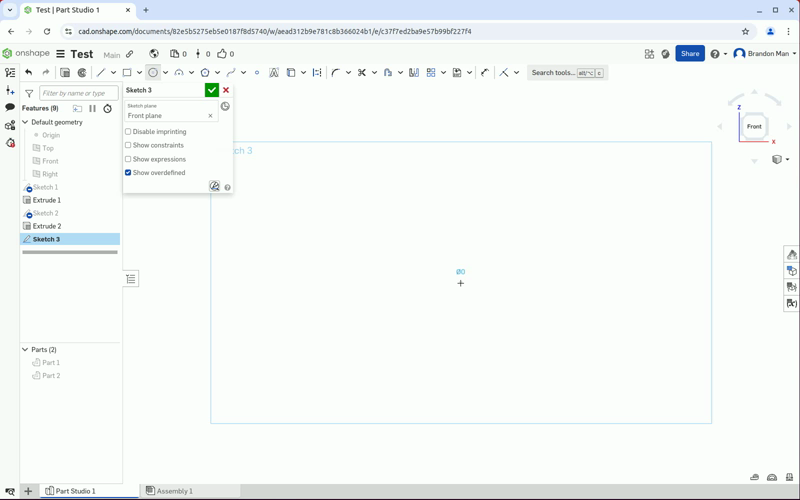
mouse_move(466, 282)
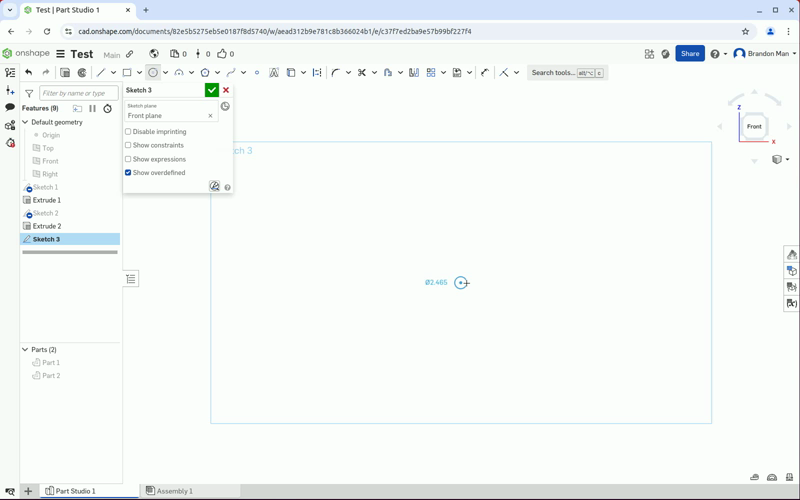
click(466, 282)
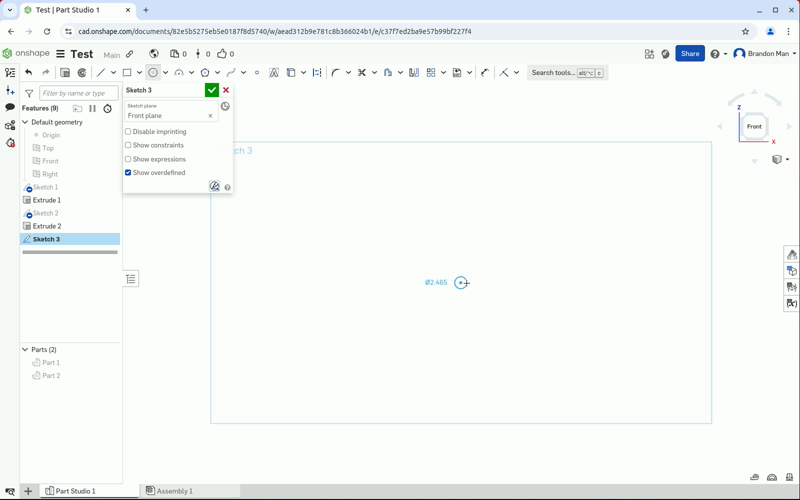
key(esc)
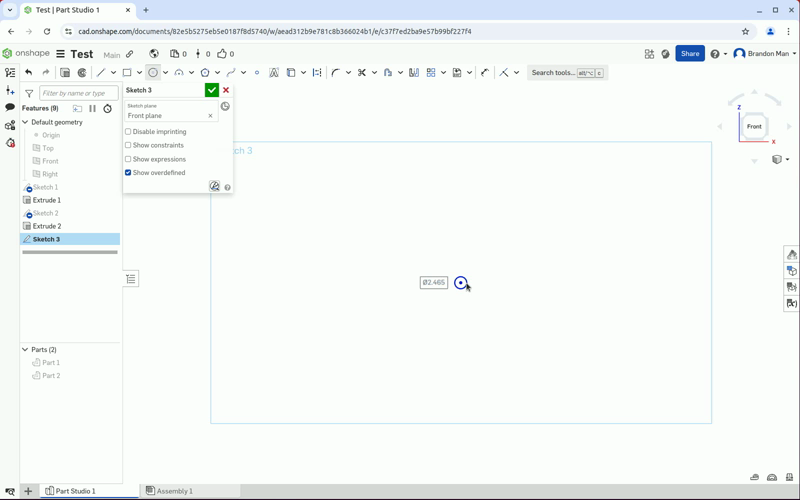
key(c)
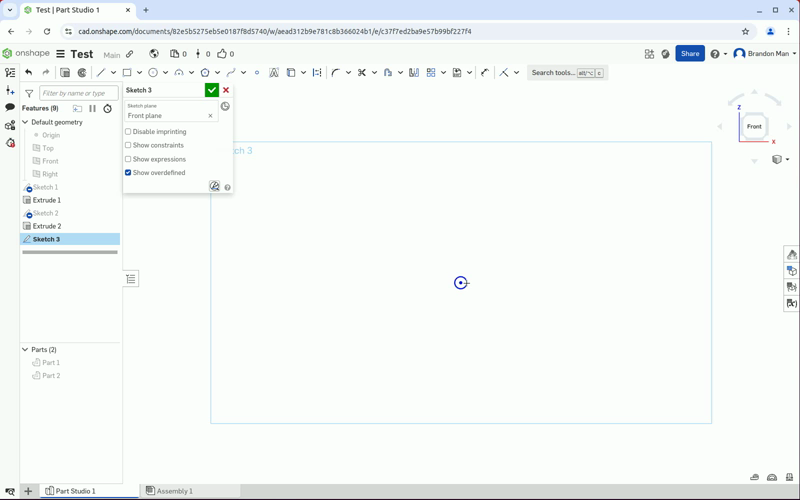
key_down(shift)
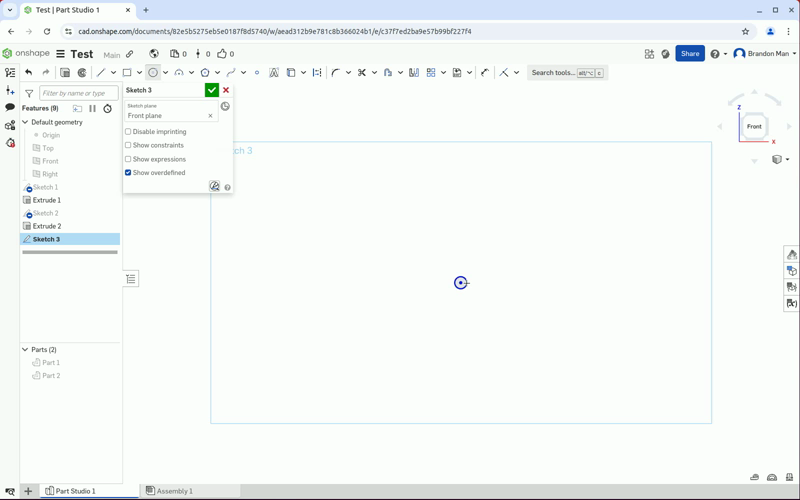
mouse_move(460, 282)
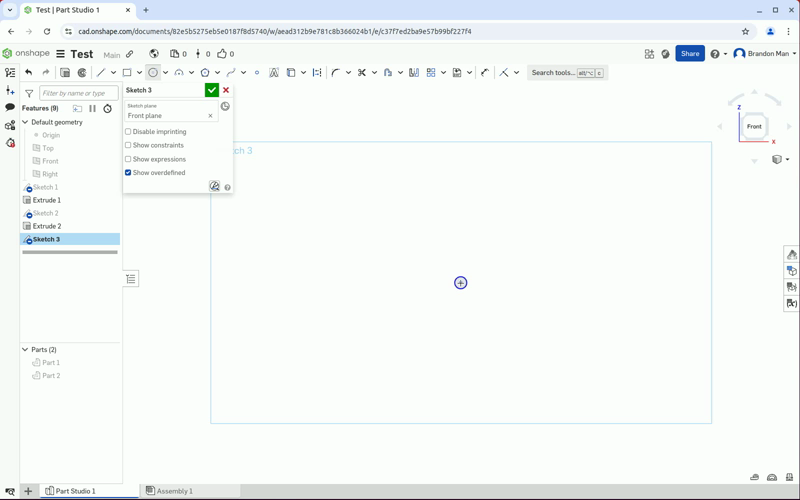
click(460, 282)
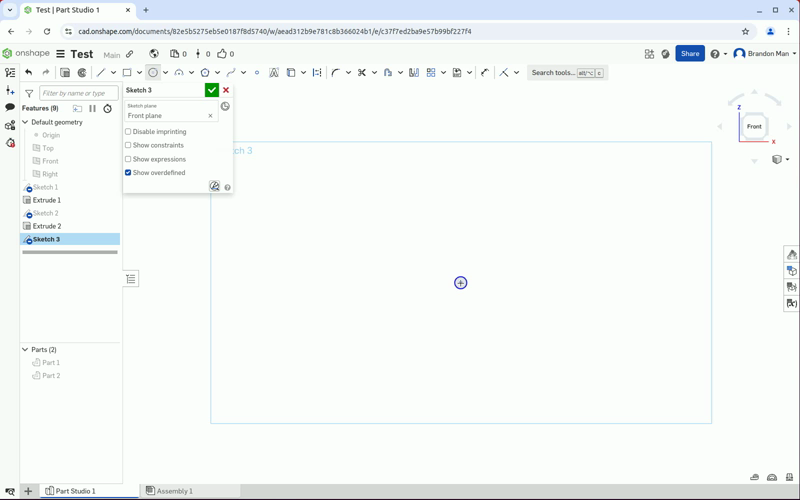
key_up(shift)
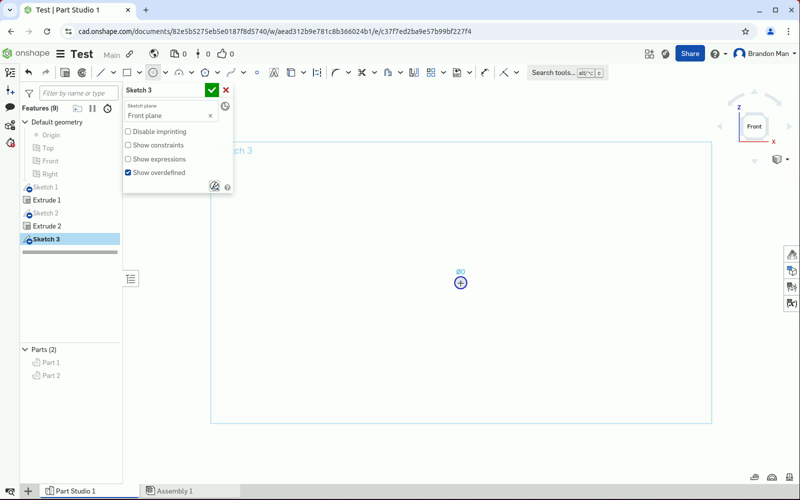
mouse_move(465, 282)
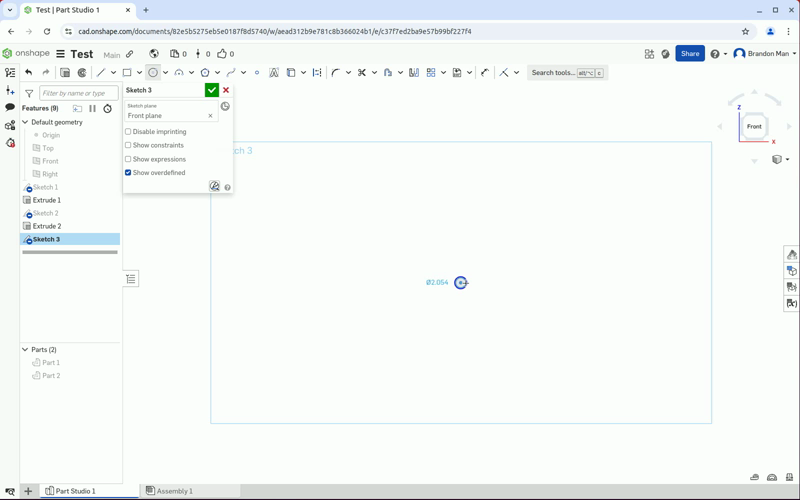
scroll(6)
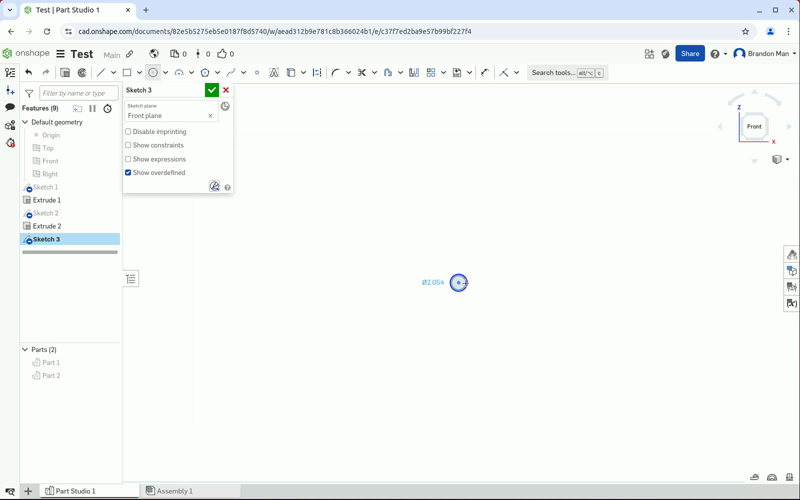
scroll(6)
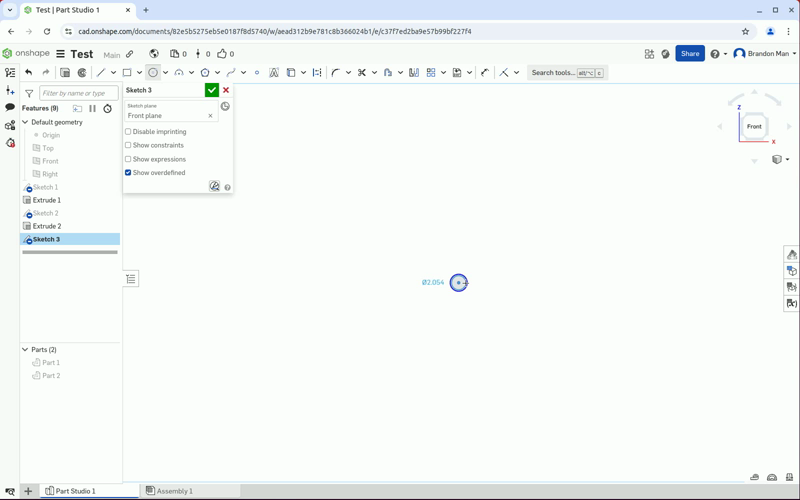
scroll(6)
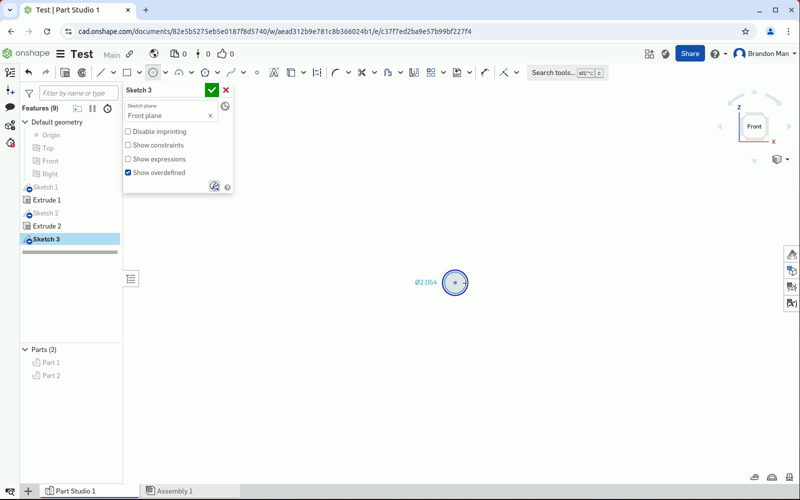
scroll(6)
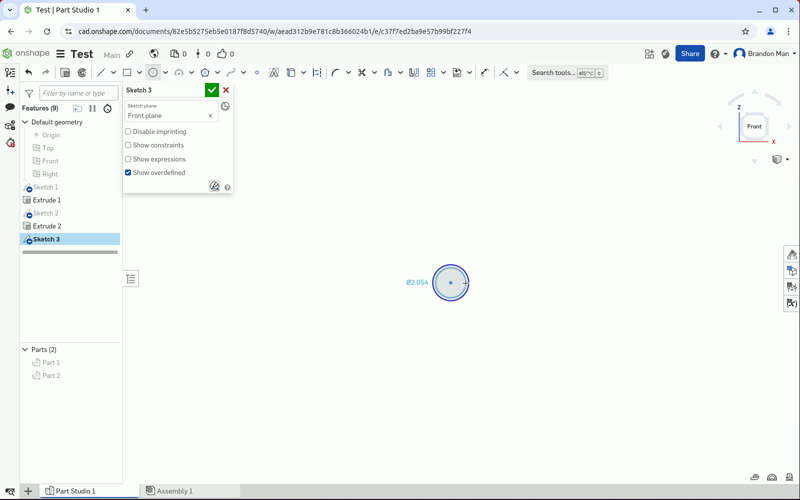
scroll(6)
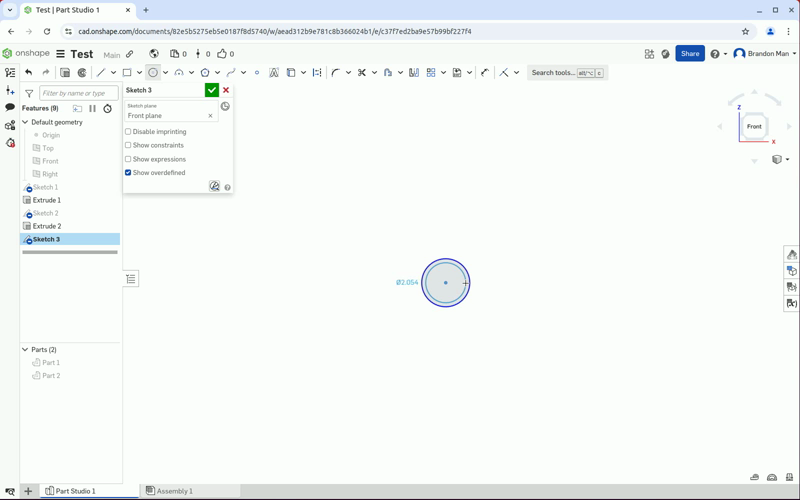
scroll(6)
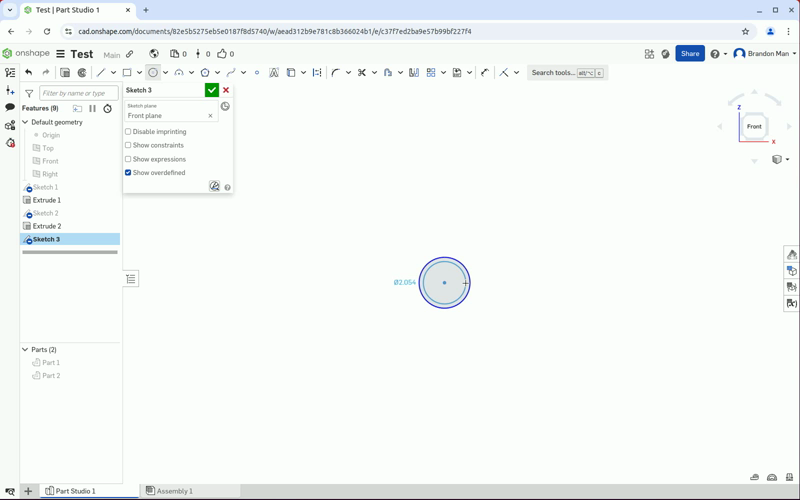
scroll(6)
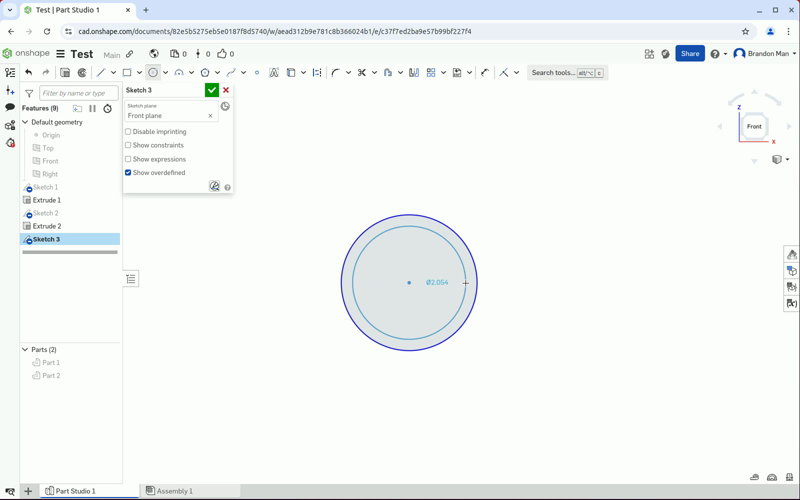
click(465, 282)
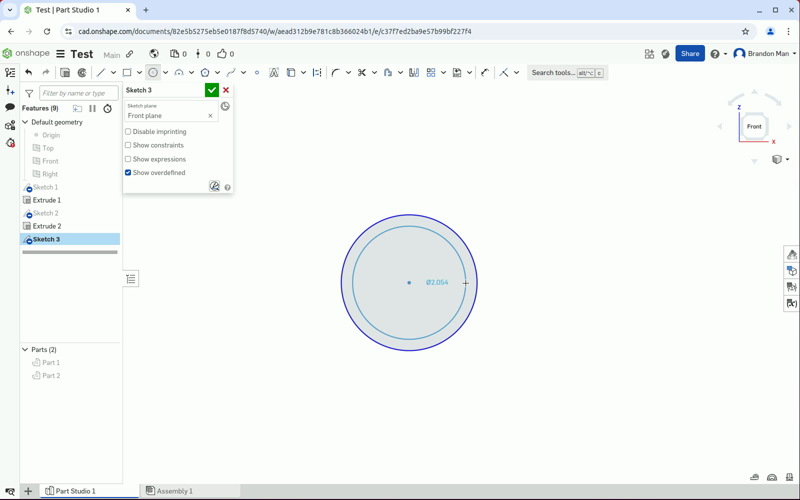
scroll(-6)
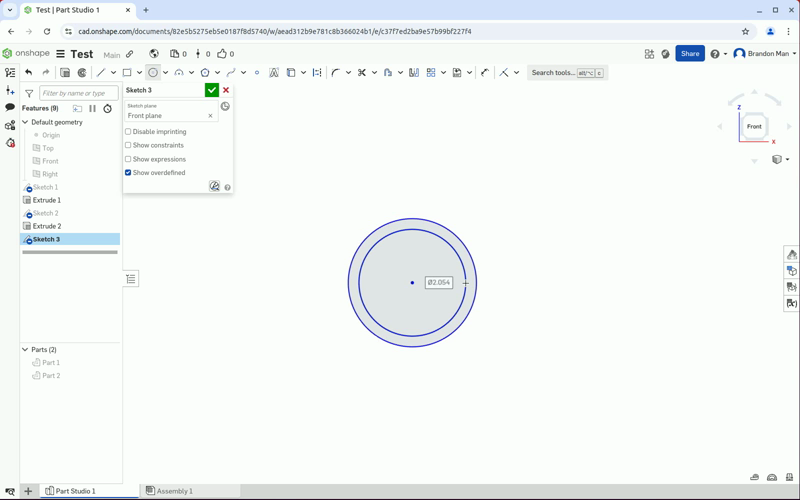
scroll(-6)
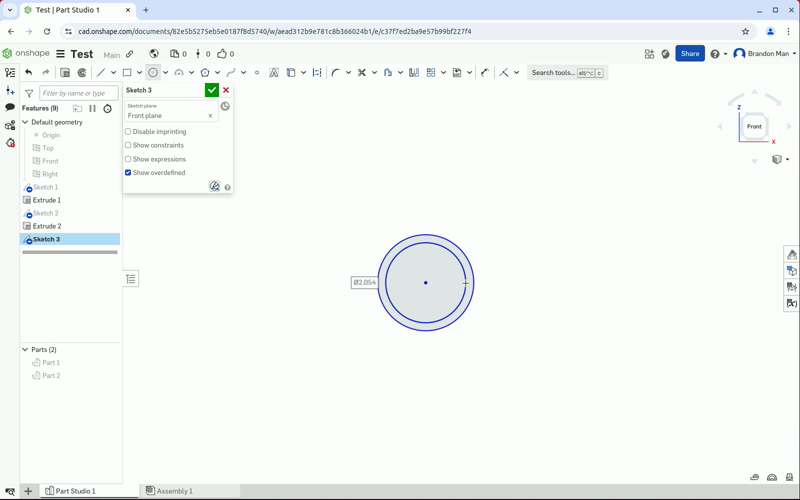
scroll(-6)
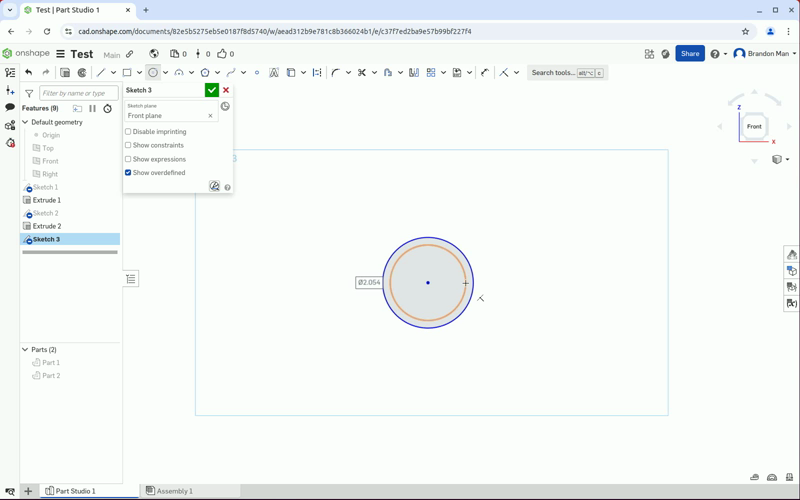
scroll(-6)
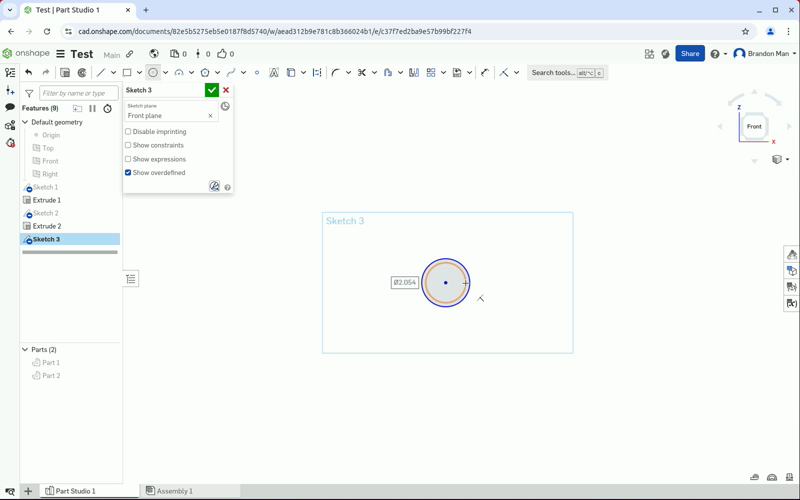
scroll(-6)
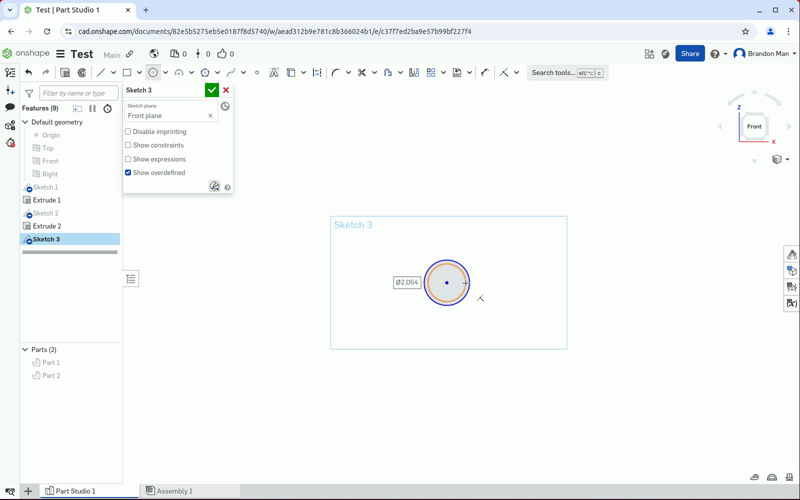
scroll(-6)
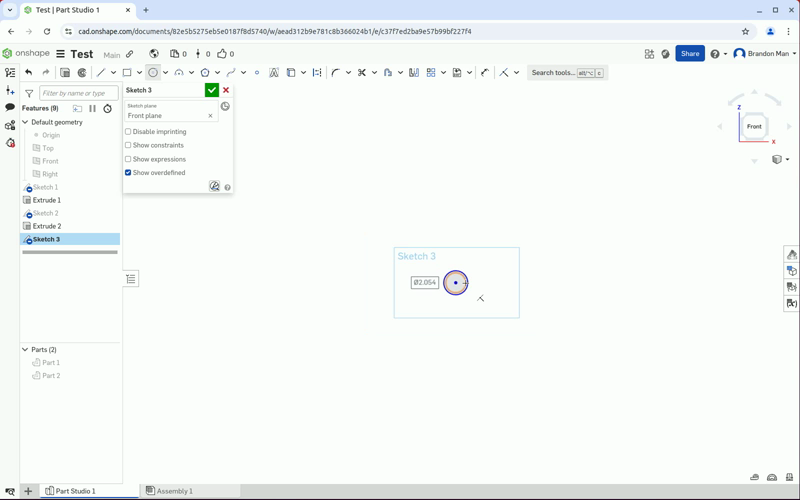
scroll(-6)
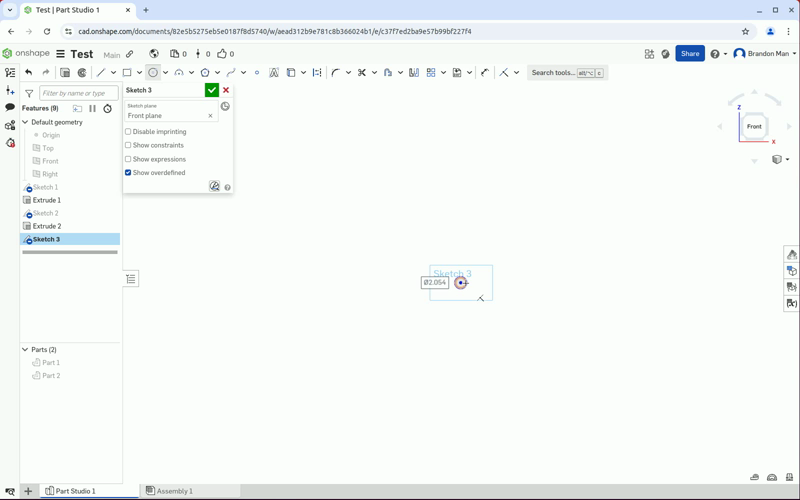
key(esc)
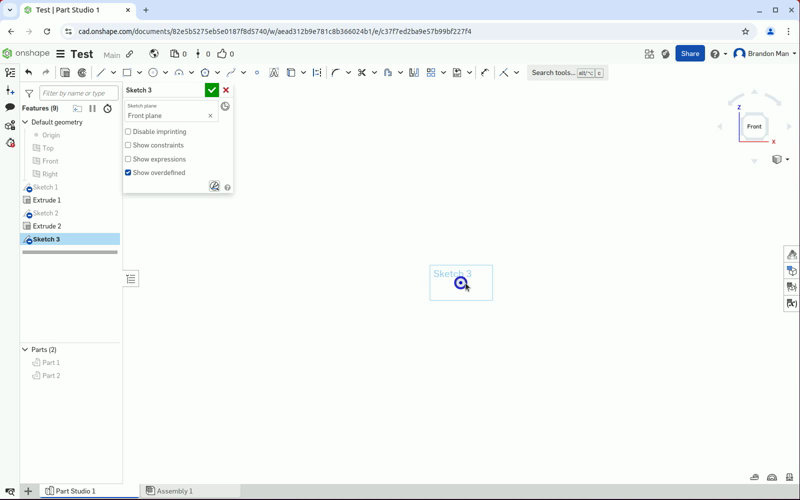
mouse_move(455, 281)
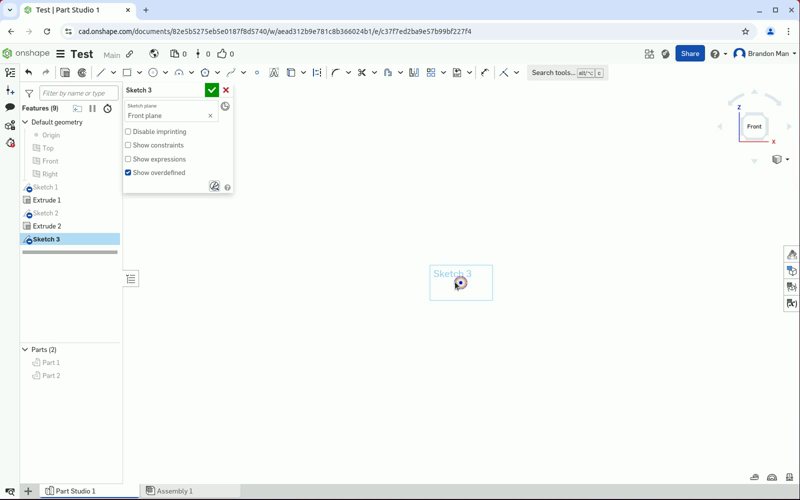
scroll(6)
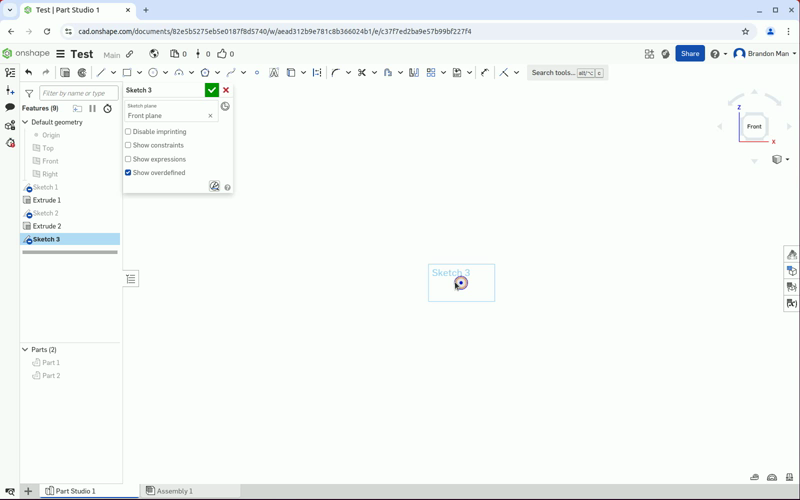
scroll(6)
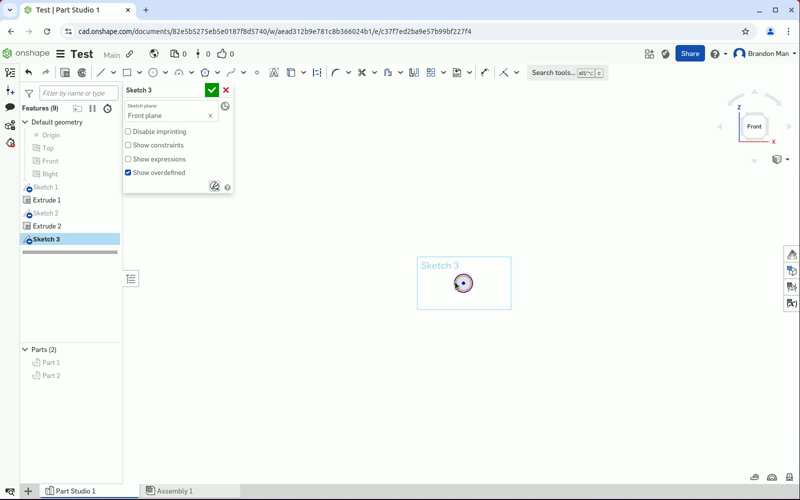
scroll(6)
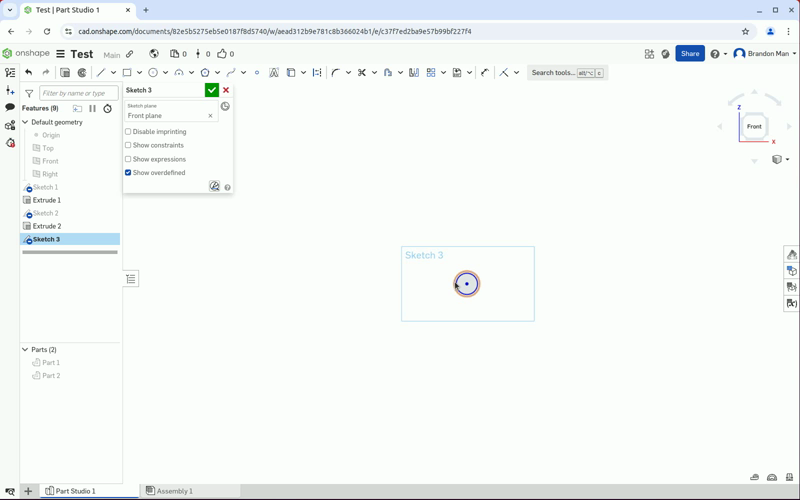
scroll(6)
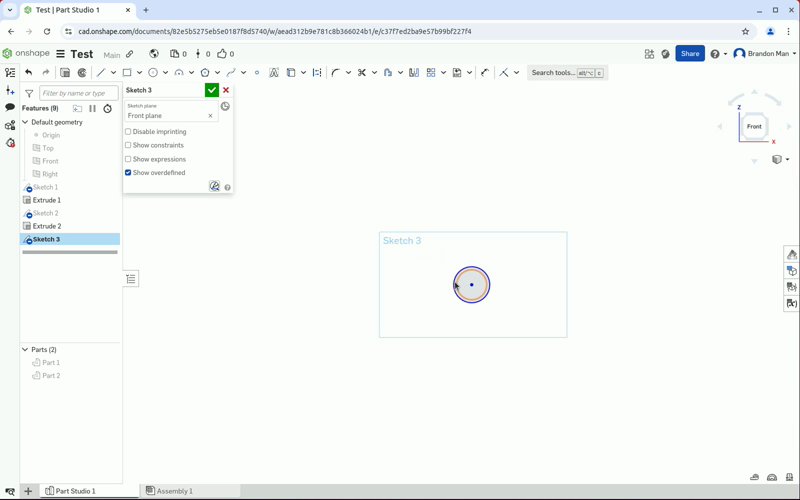
scroll(6)
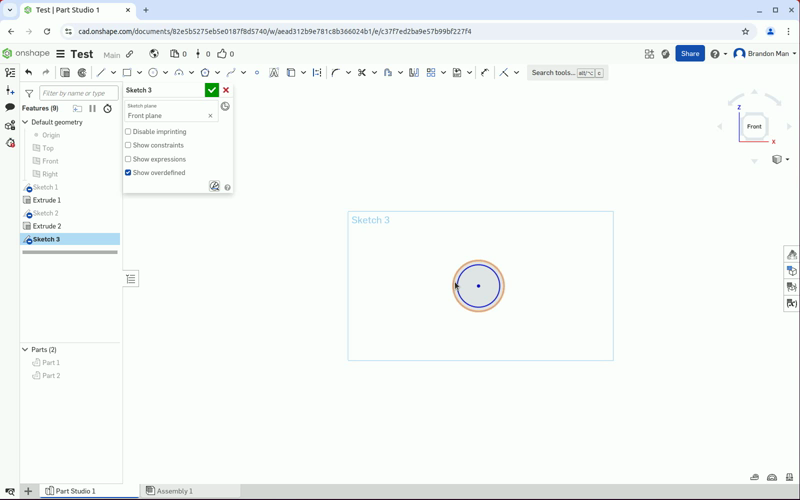
scroll(6)
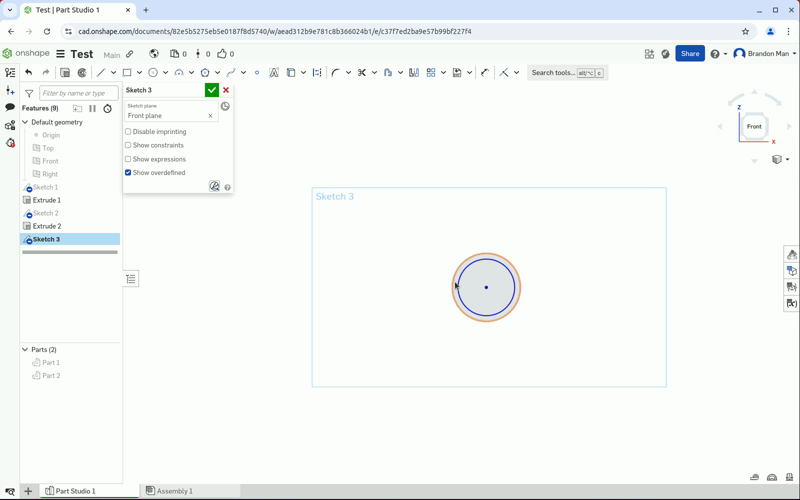
scroll(6)
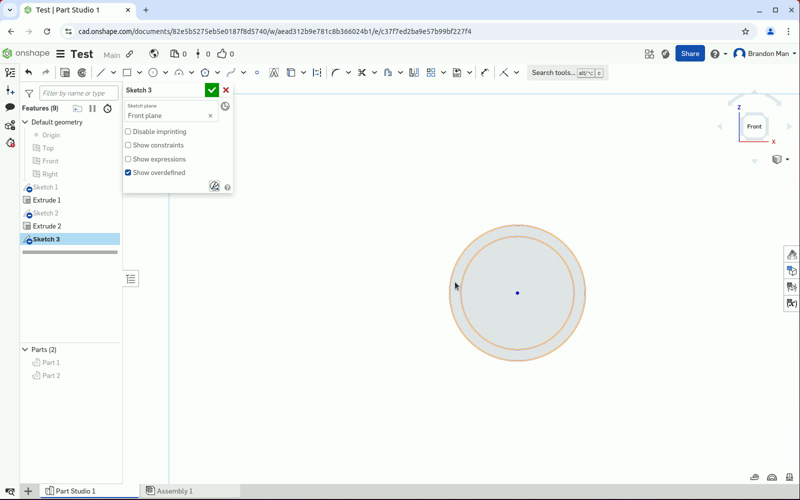
click(455, 281)
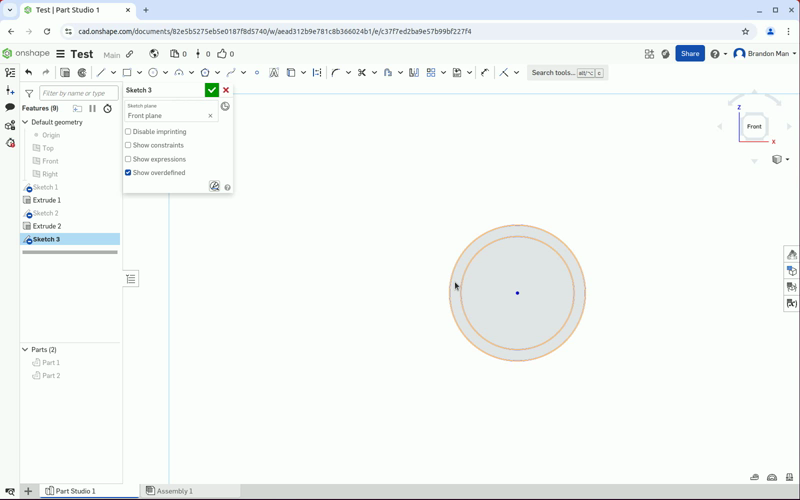
scroll(-6)
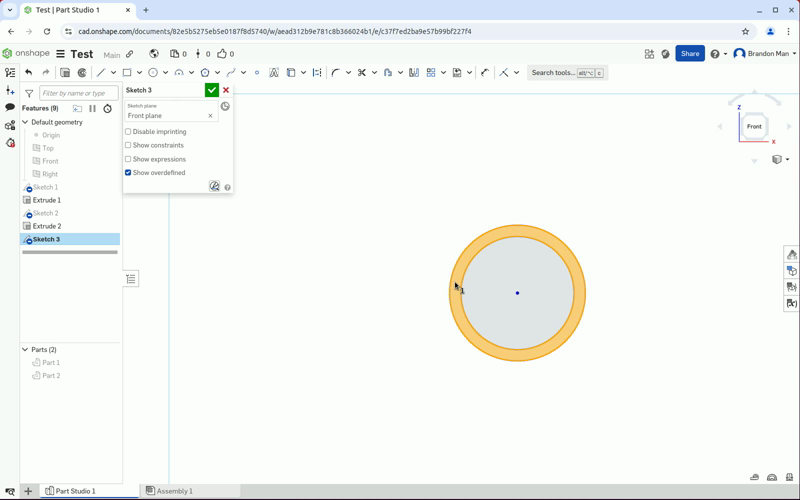
scroll(-6)
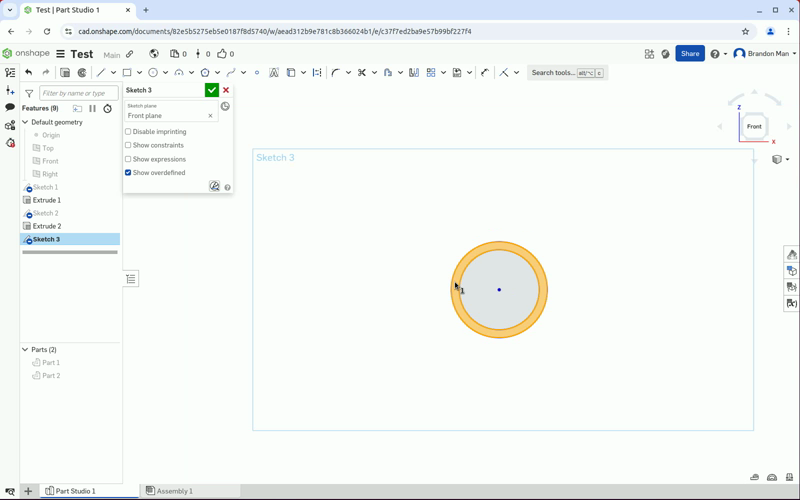
scroll(-6)
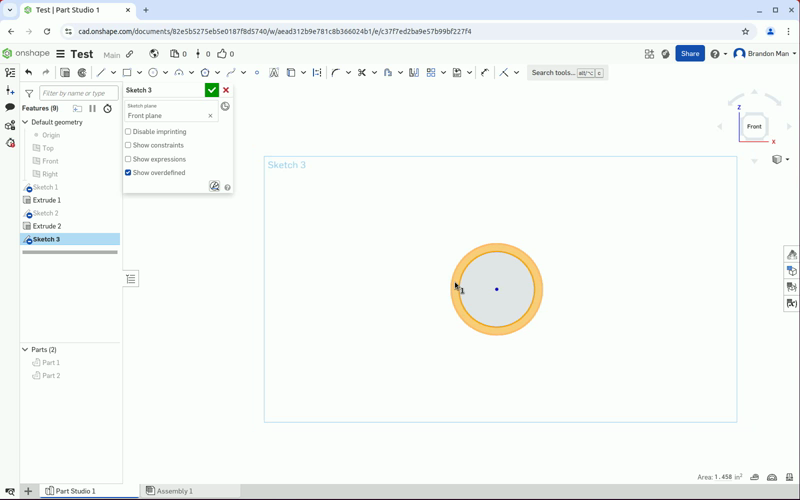
scroll(-6)
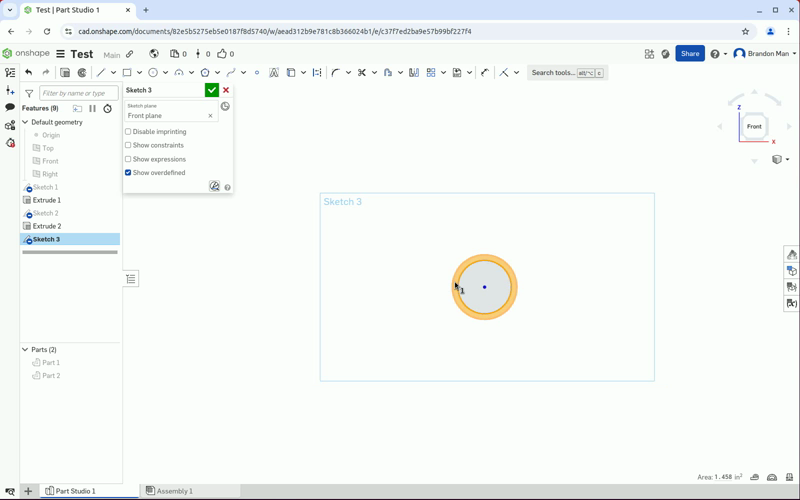
scroll(-6)
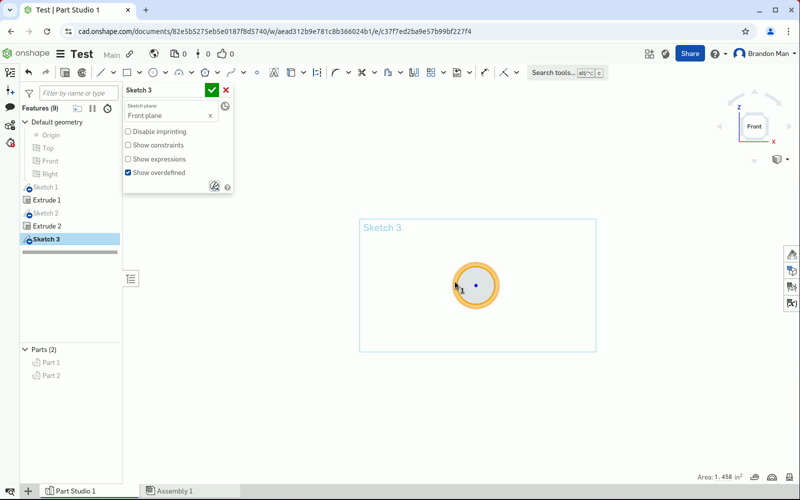
scroll(-6)
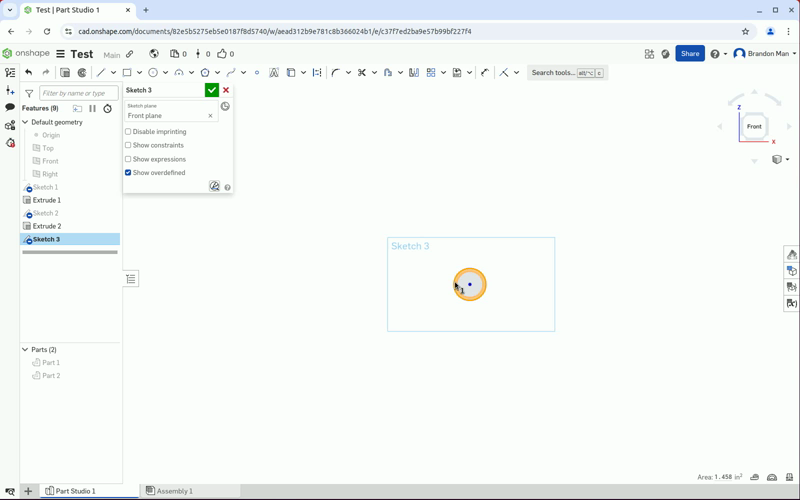
scroll(-6)
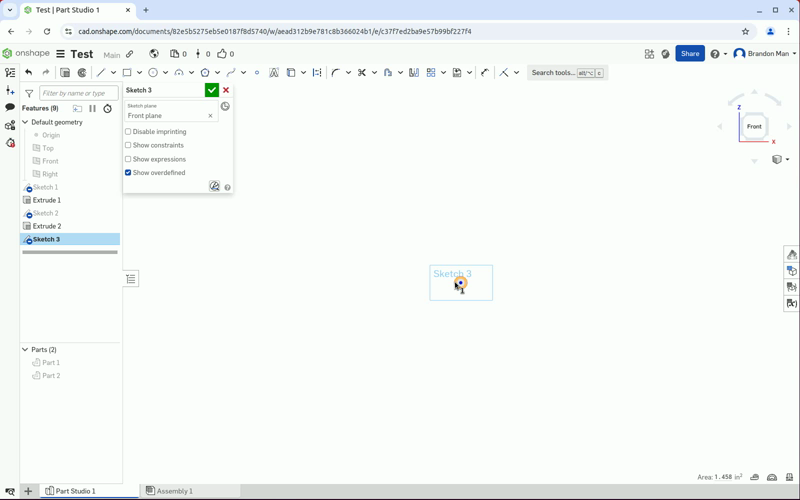
mouse_move(73, 352)
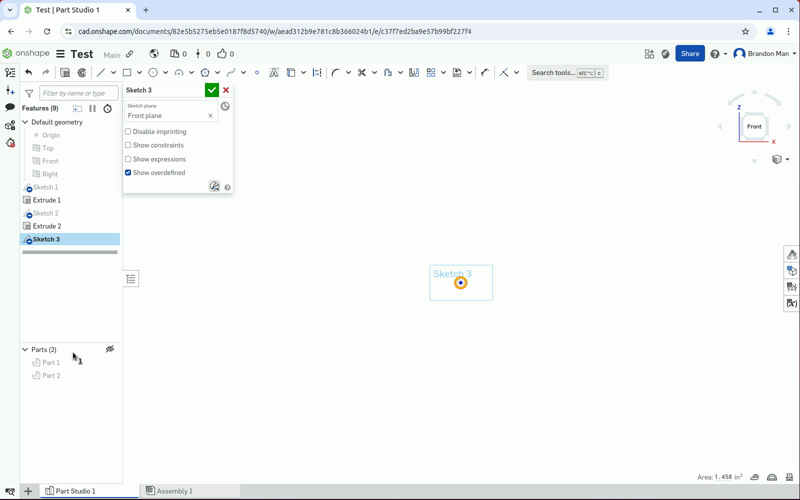
key(shift+y)
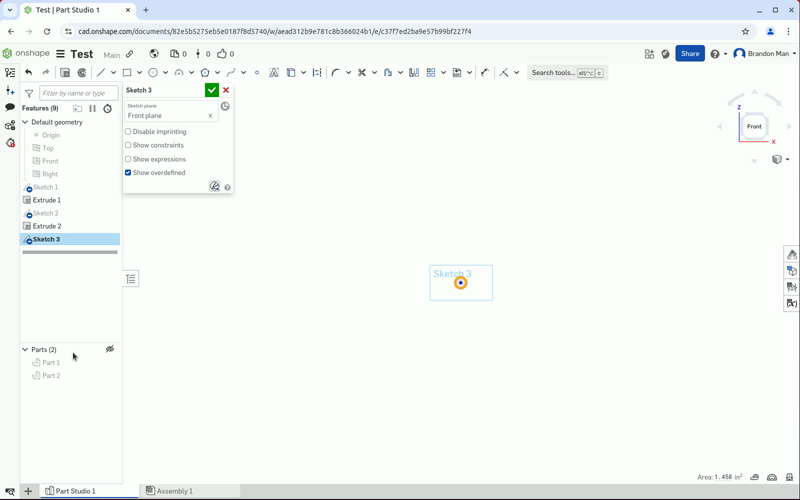
key(shift+e)
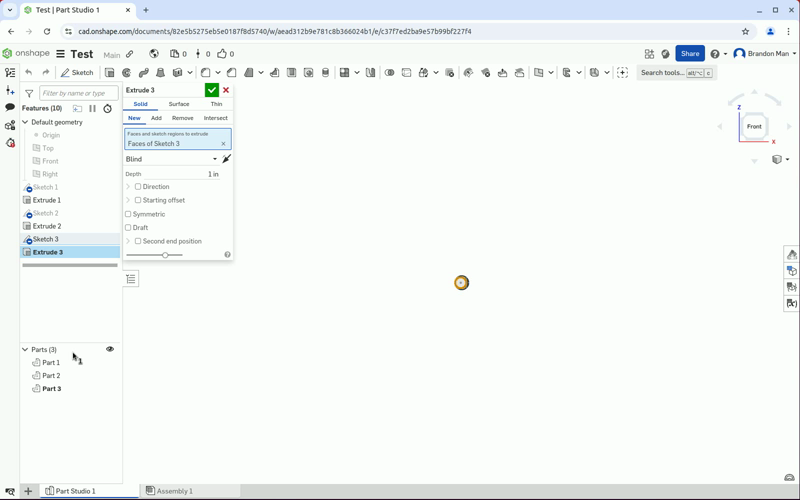
mouse_move(143, 106)
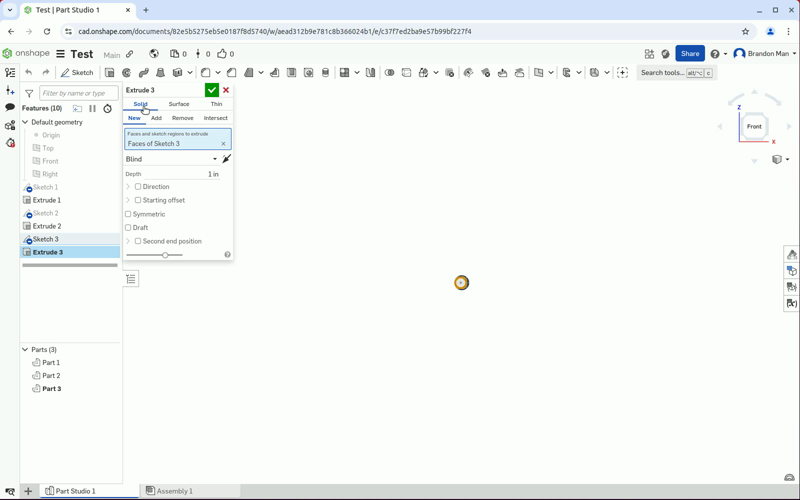
click(143, 106)
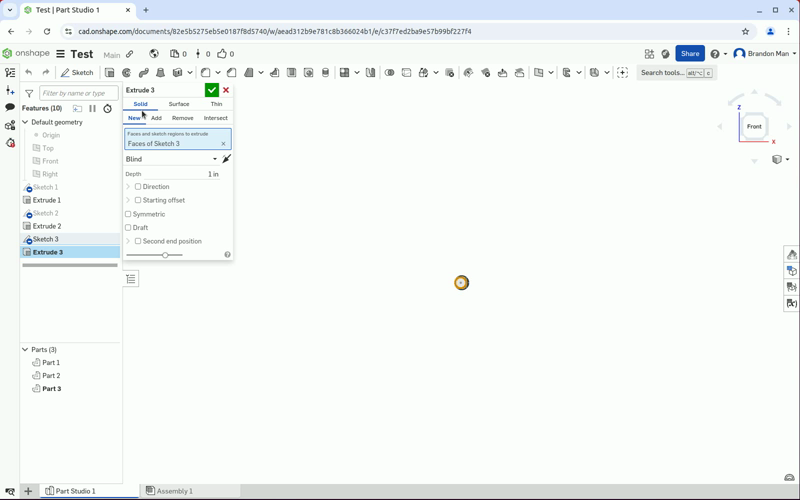
mouse_move(137, 120)
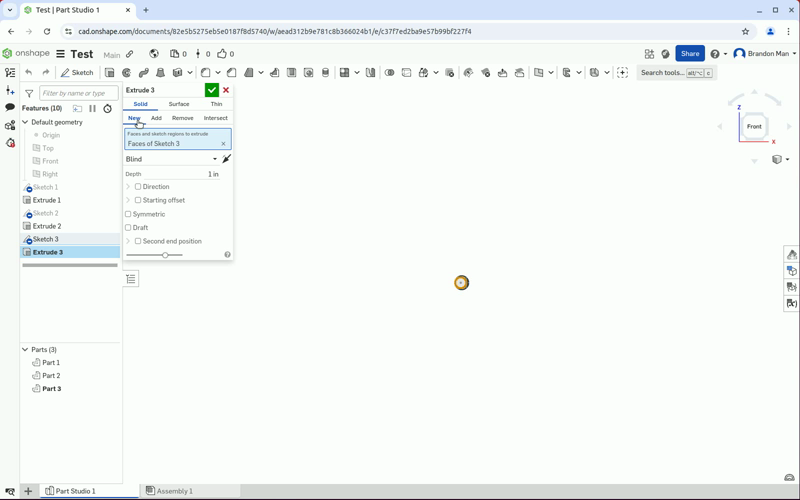
click(137, 120)
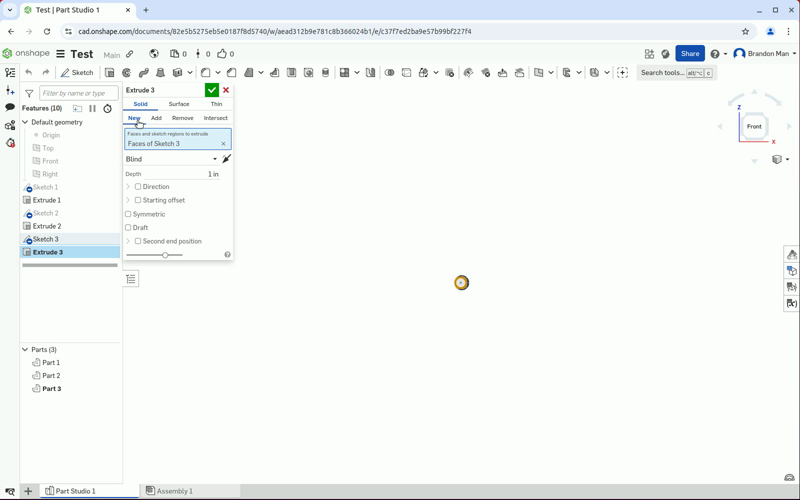
key(tab, 4)
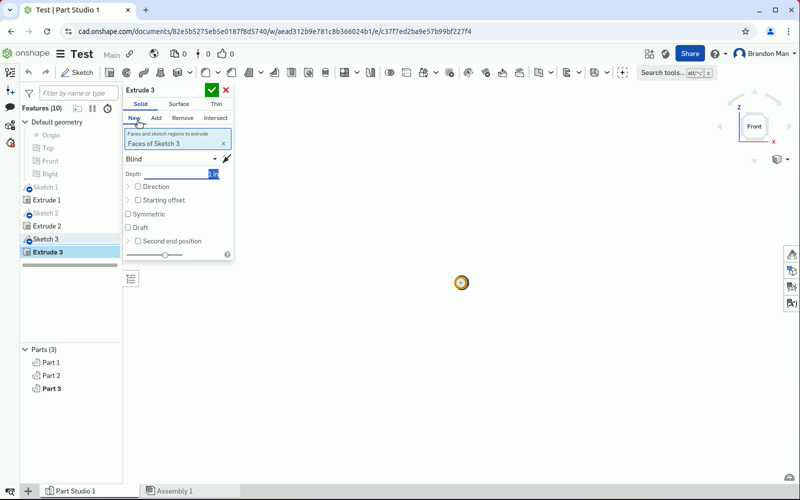
text(18.775)
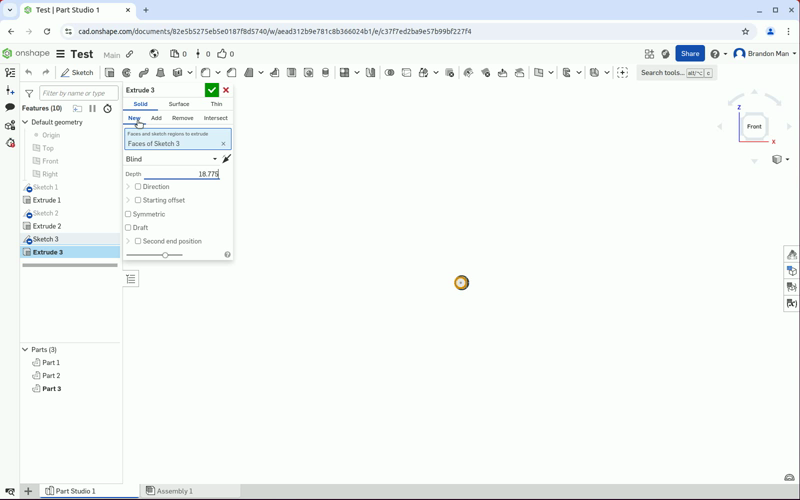
key(enter)
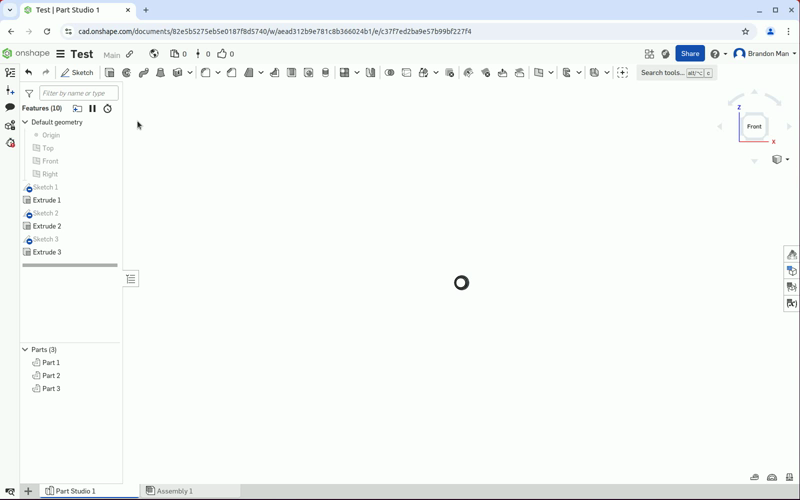
key(shift+h)
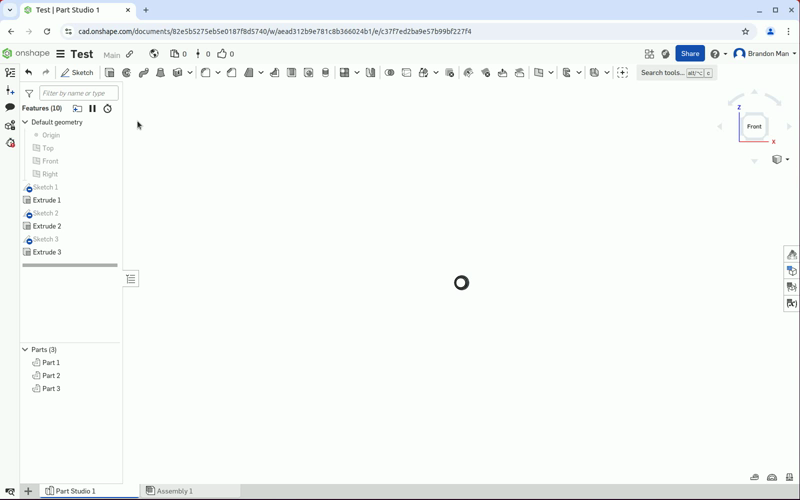
key(shift+h)
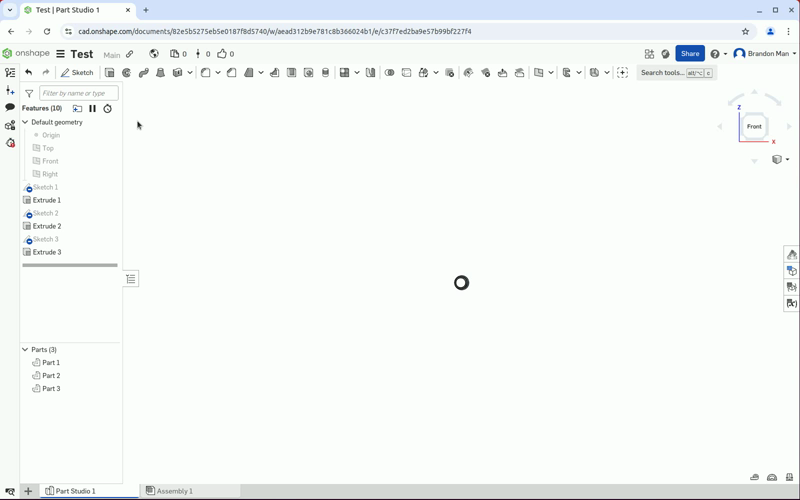
mouse_move(73, 189)
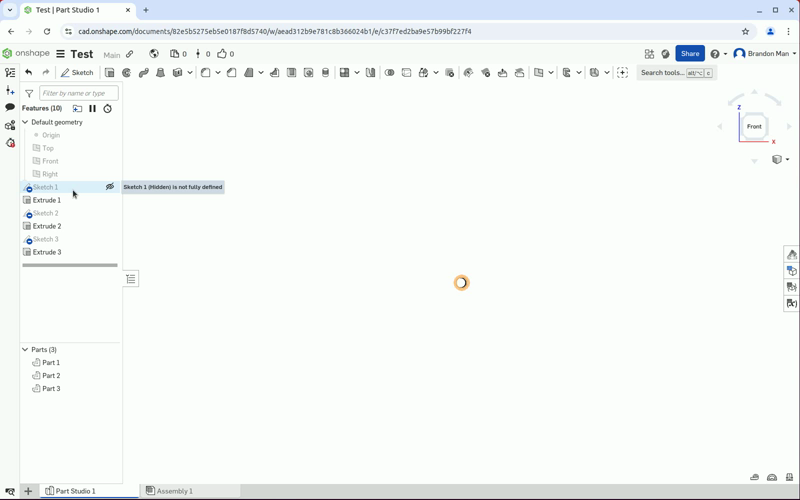
click(73, 189)
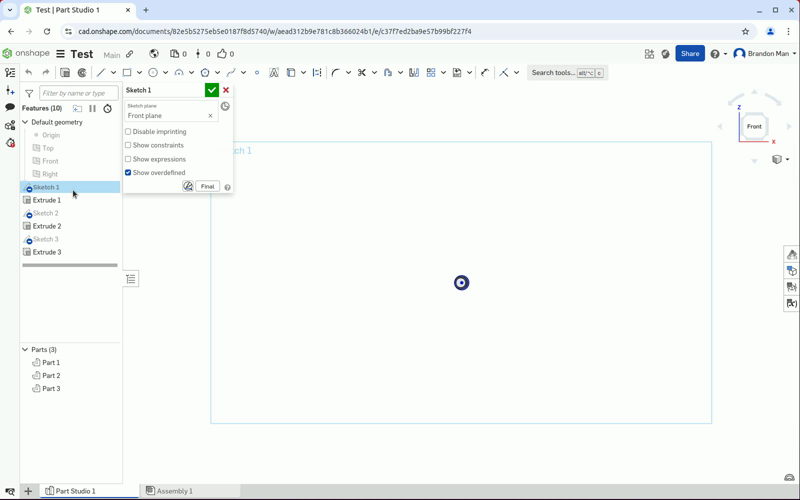
mouse_move(229, 92)
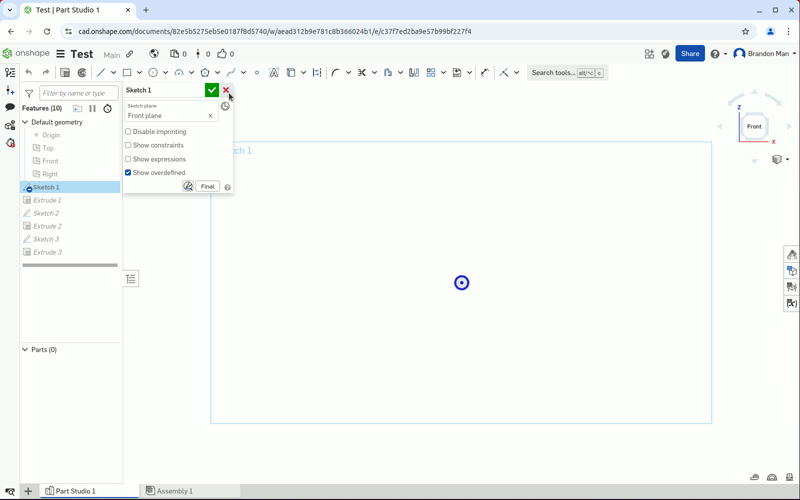
click(229, 92)
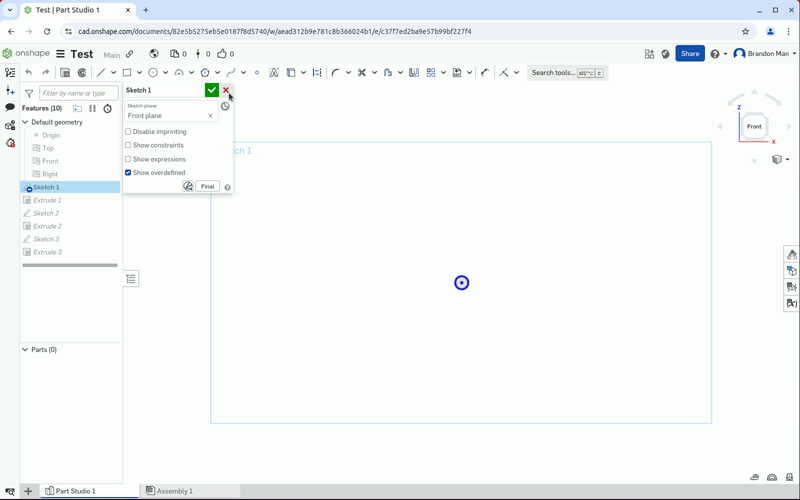
key(shift+s)
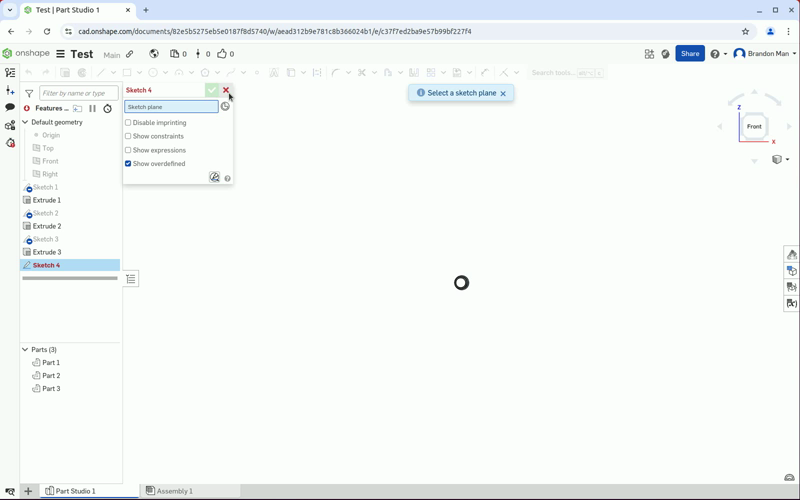
mouse_move(73, 163)
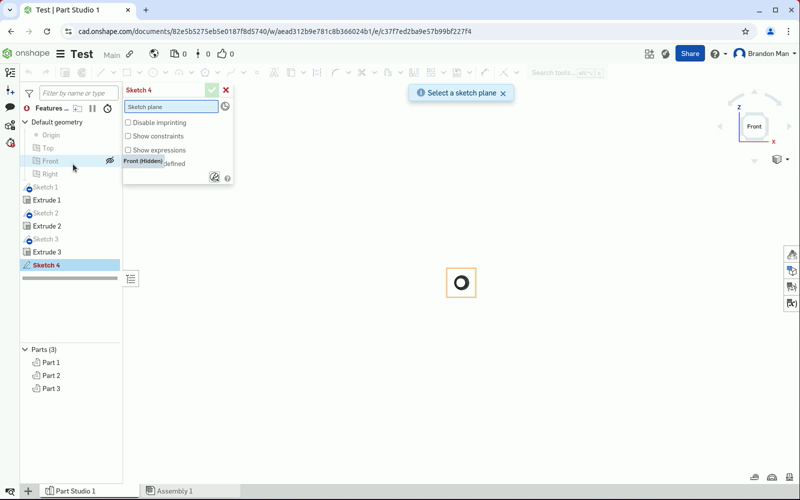
click(73, 163)
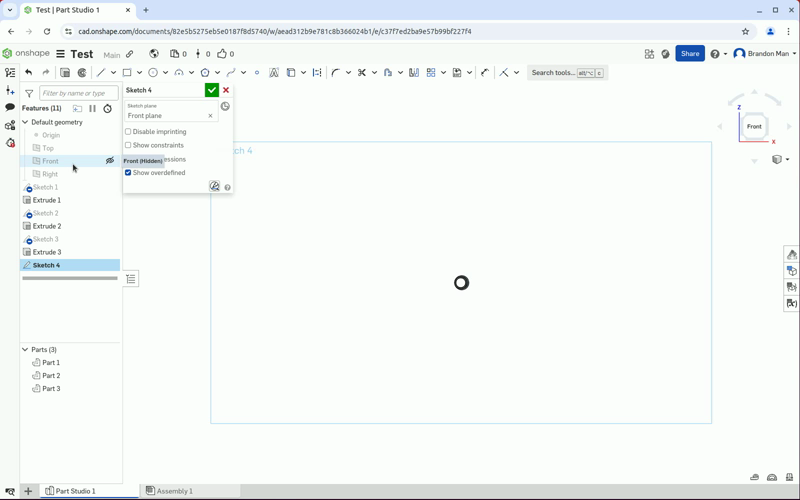
mouse_move(73, 352)
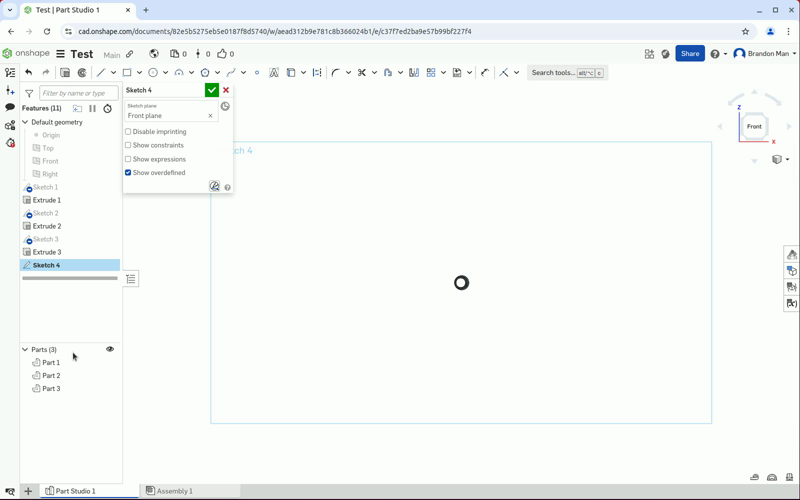
key(y)
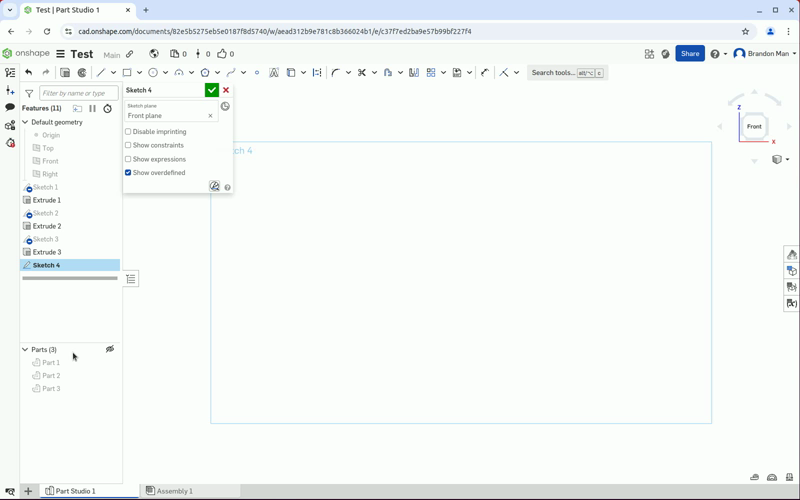
key(a)
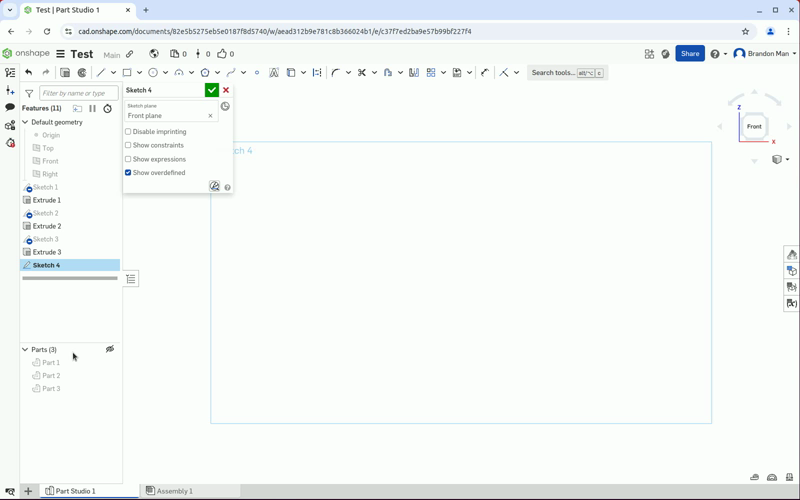
key_down(shift)
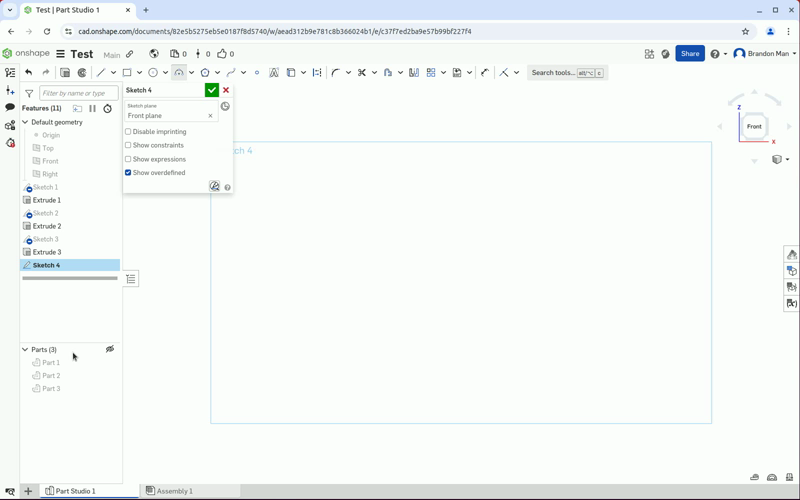
mouse_move(460, 288)
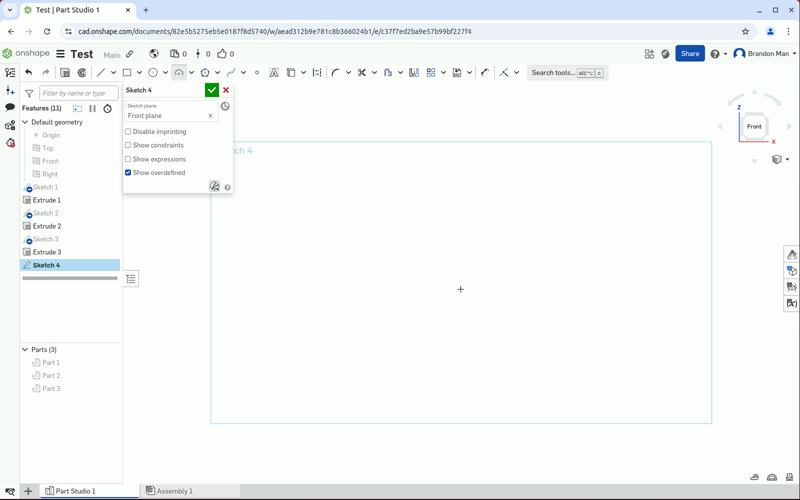
click(460, 288)
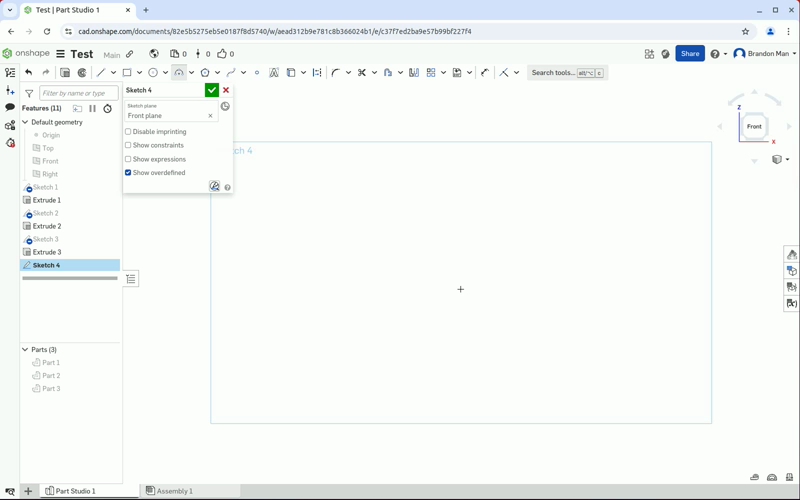
key_up(shift)
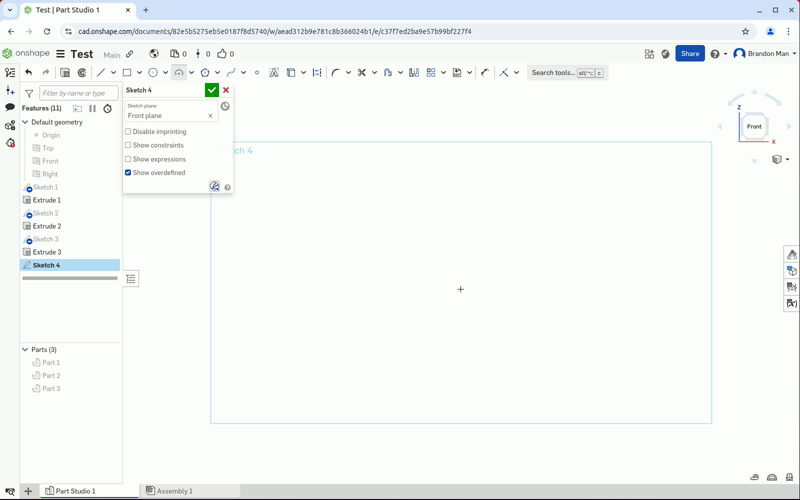
key_down(shift)
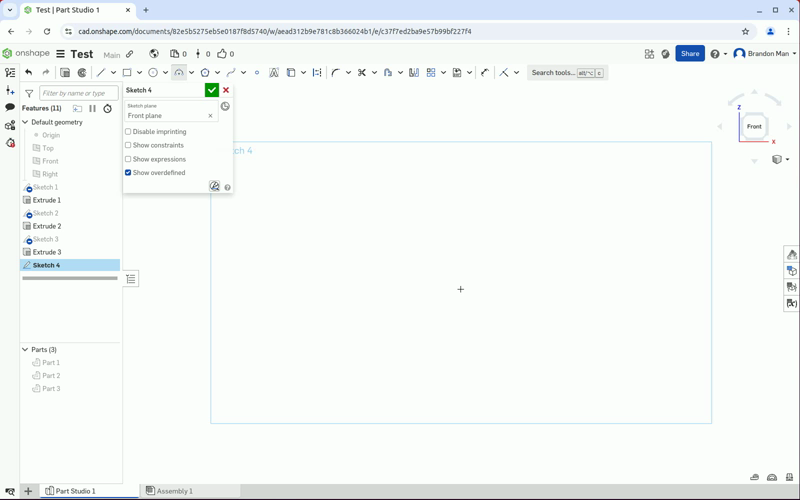
mouse_move(461, 288)
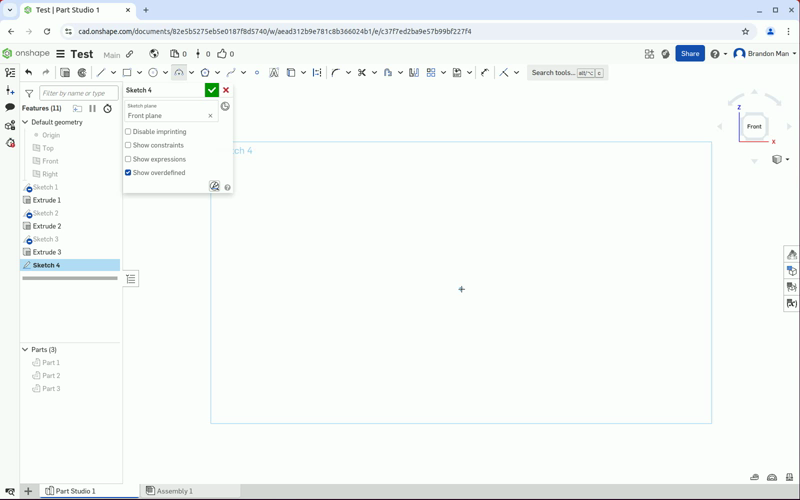
scroll(6)
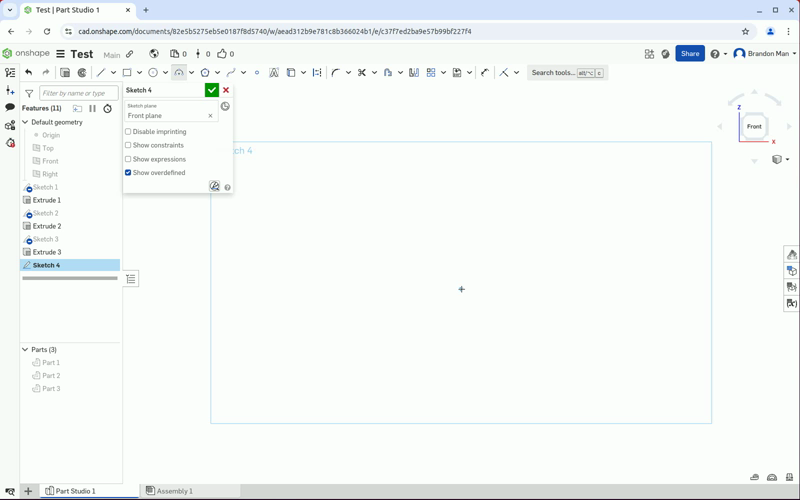
scroll(6)
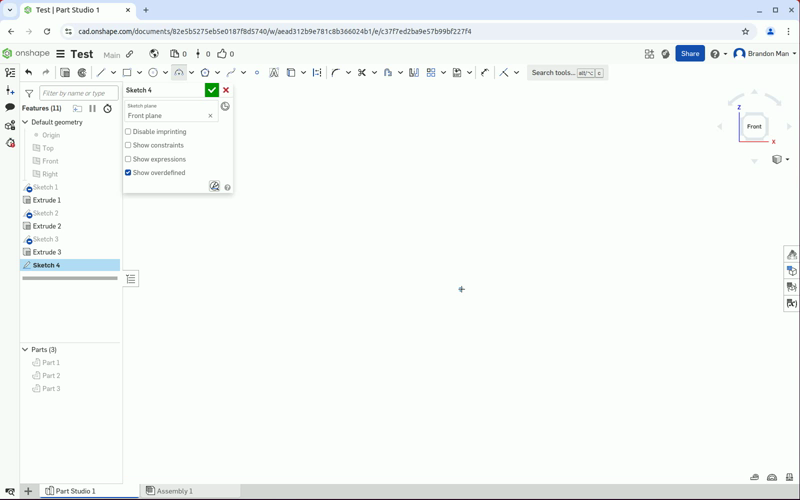
scroll(6)
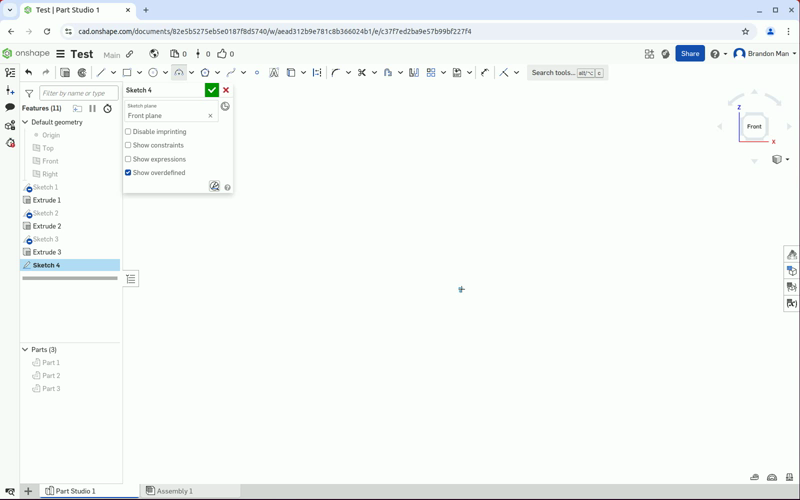
scroll(6)
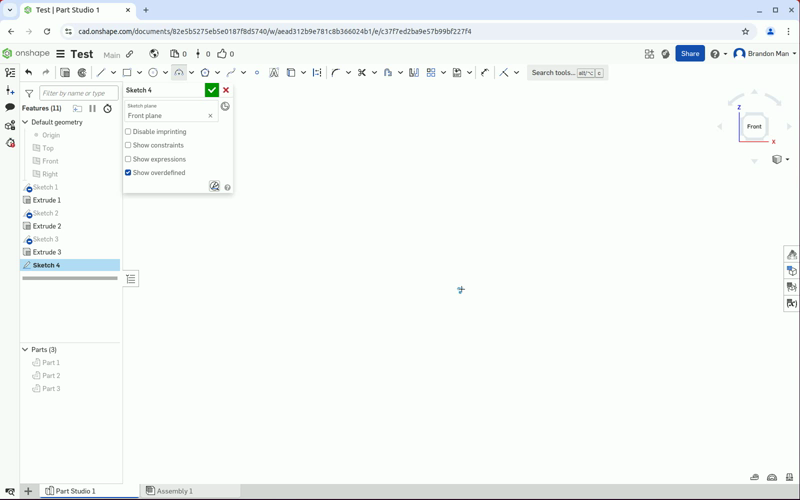
scroll(6)
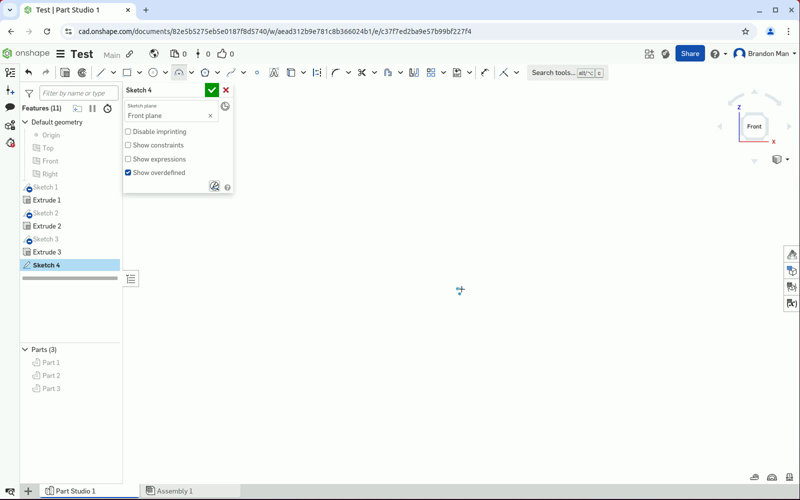
scroll(6)
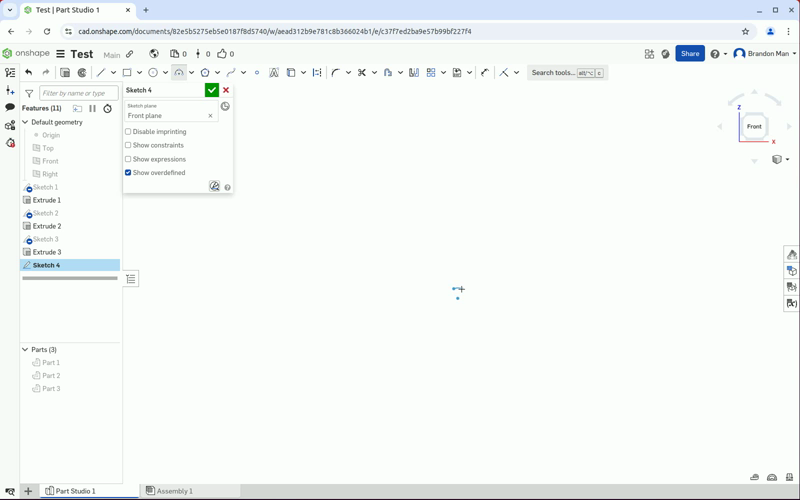
scroll(6)
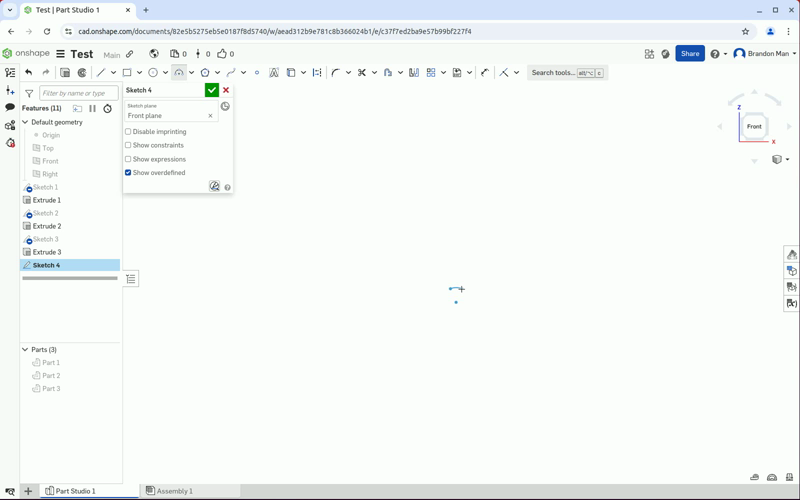
click(461, 288)
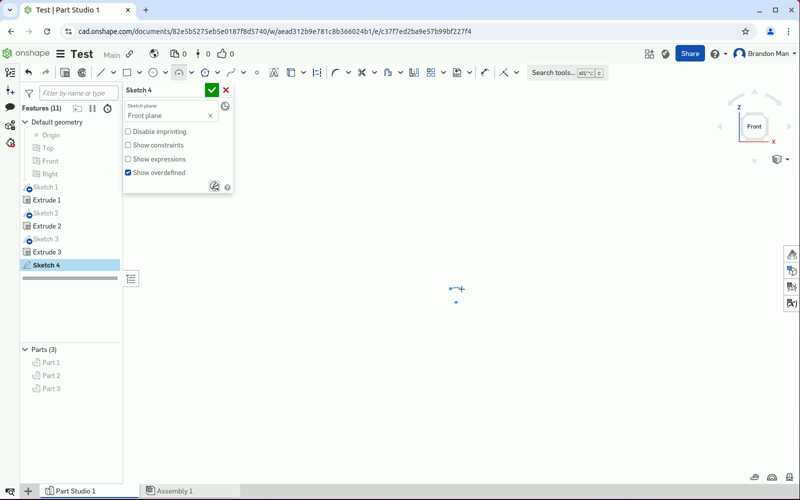
scroll(-6)
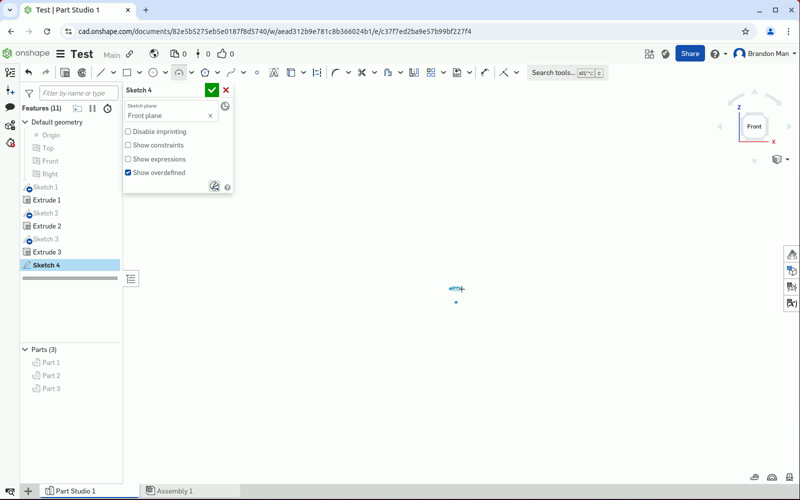
scroll(-6)
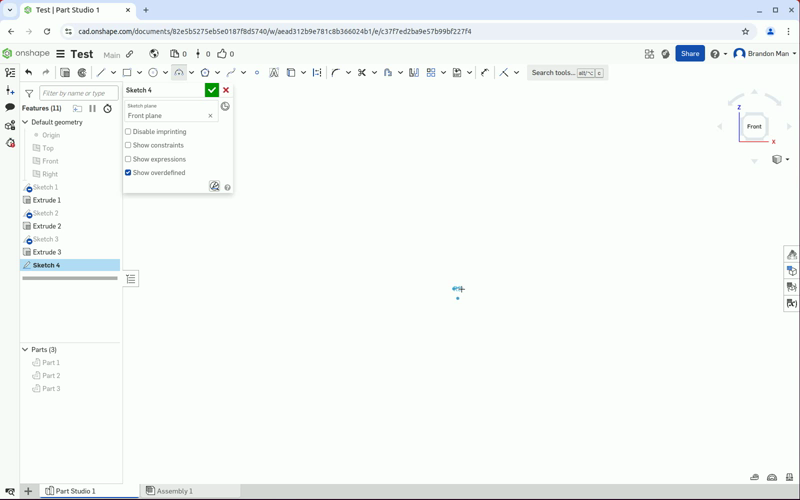
scroll(-6)
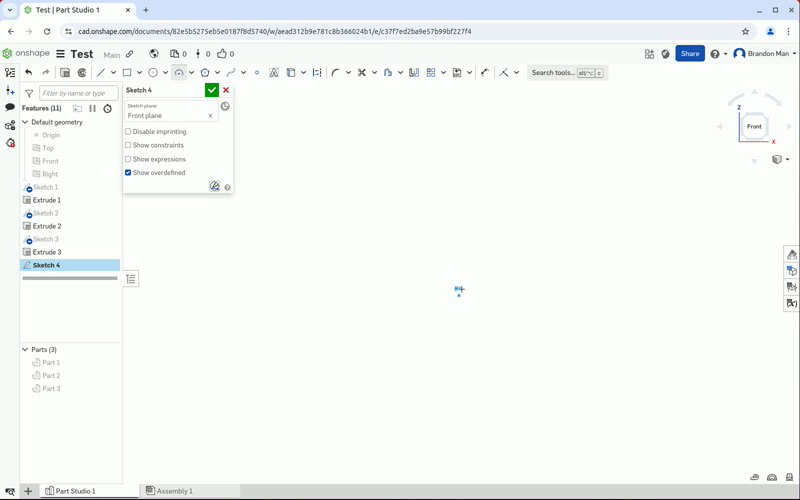
scroll(-6)
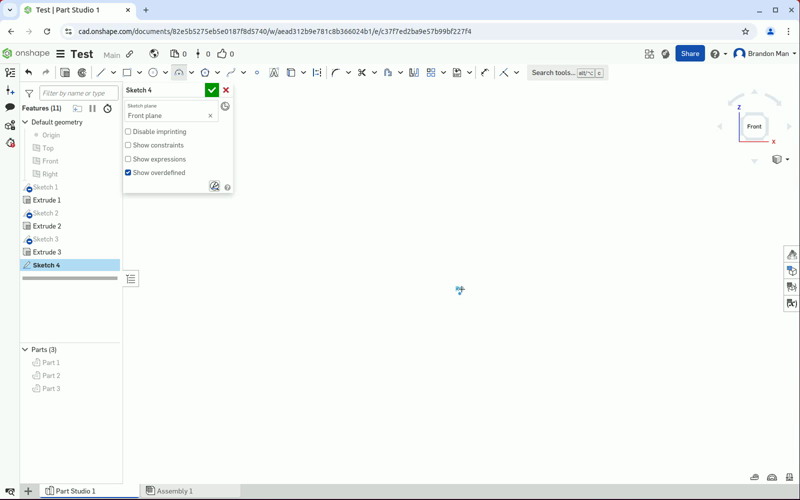
scroll(-6)
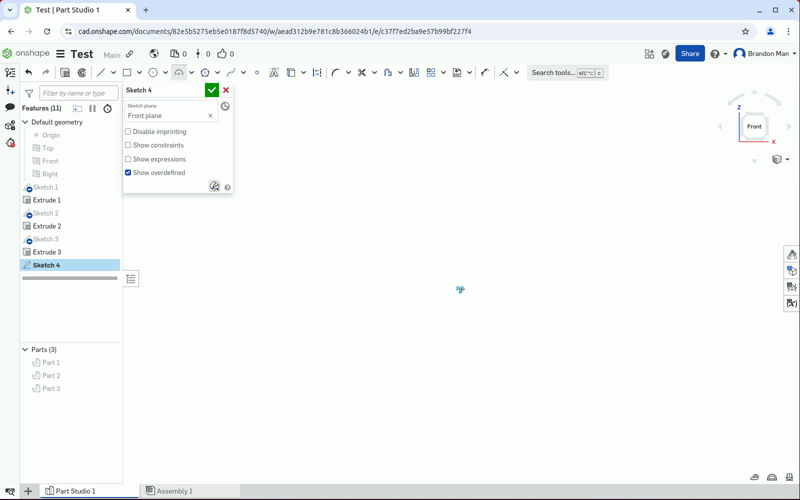
scroll(-6)
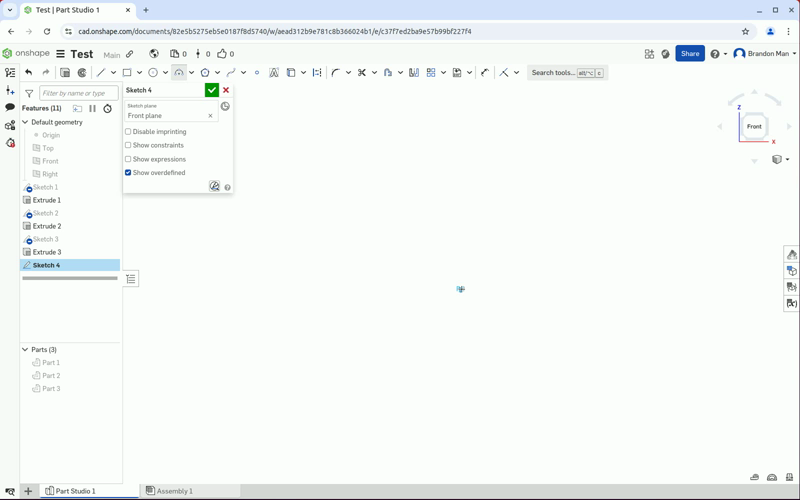
scroll(-6)
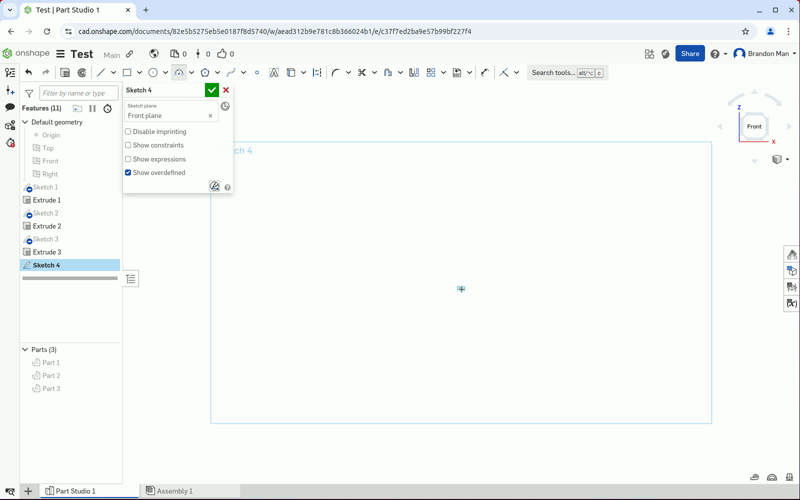
mouse_move(461, 276)
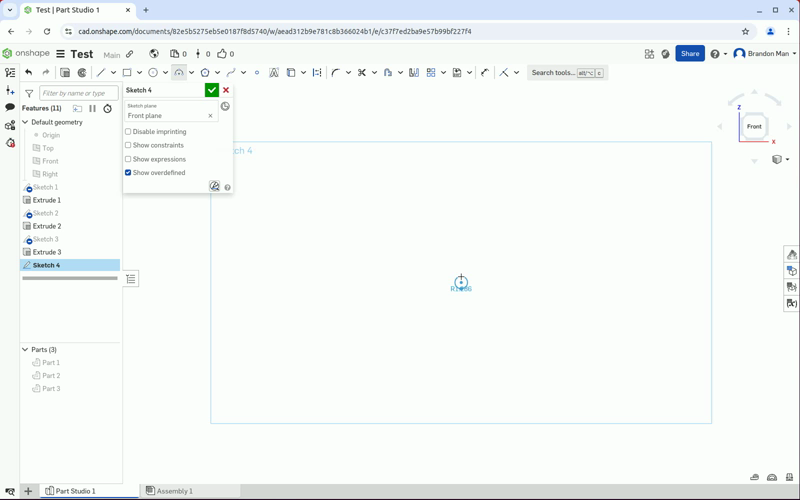
scroll(6)
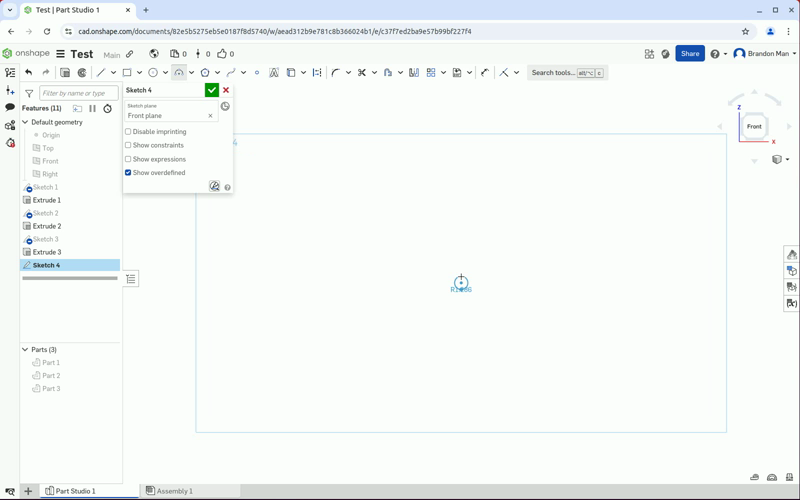
scroll(6)
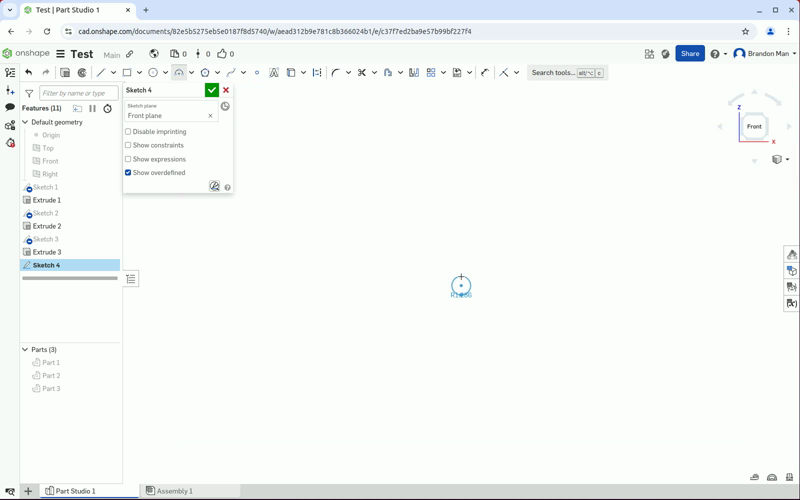
scroll(6)
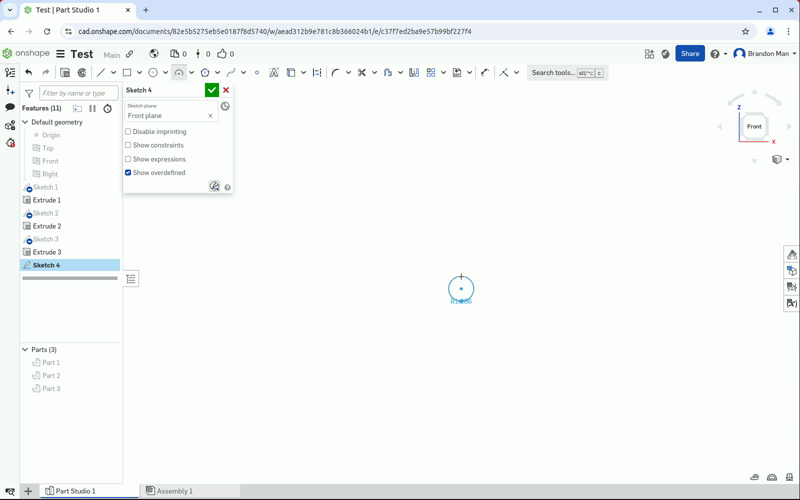
scroll(6)
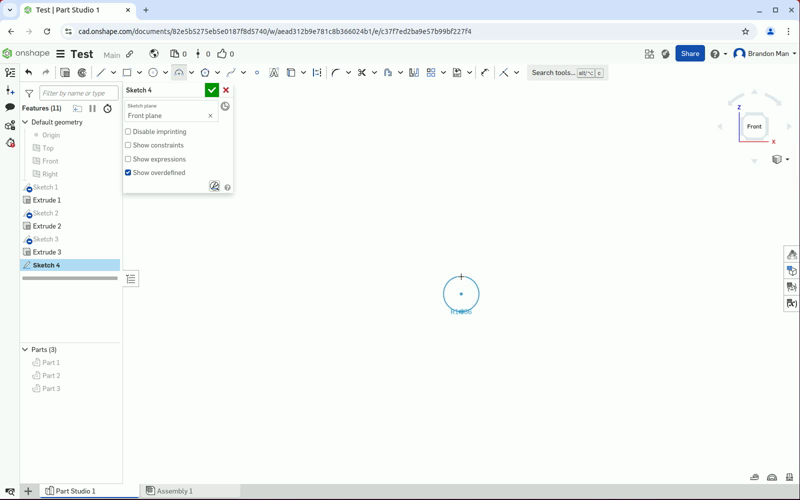
scroll(6)
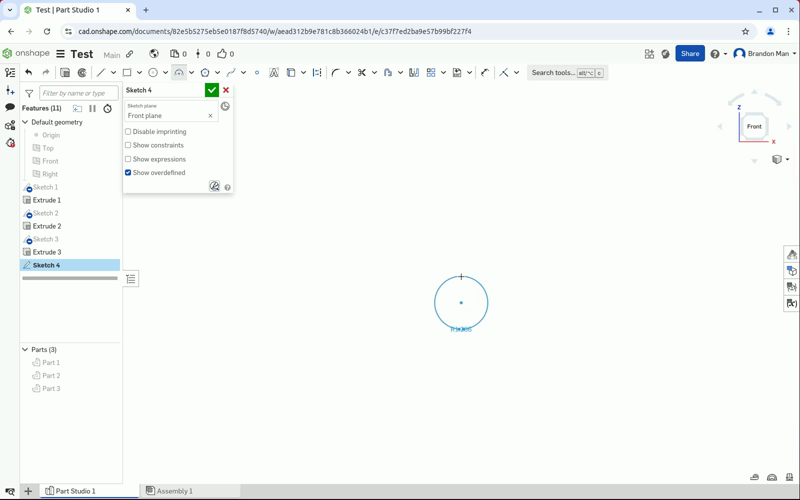
scroll(6)
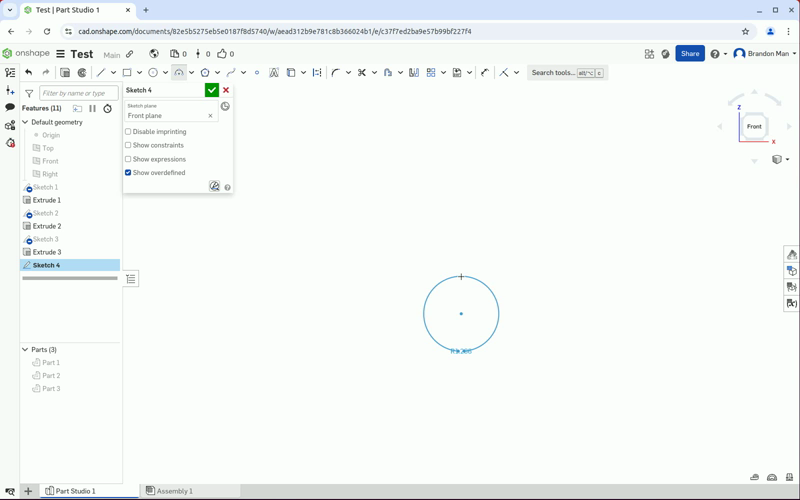
scroll(6)
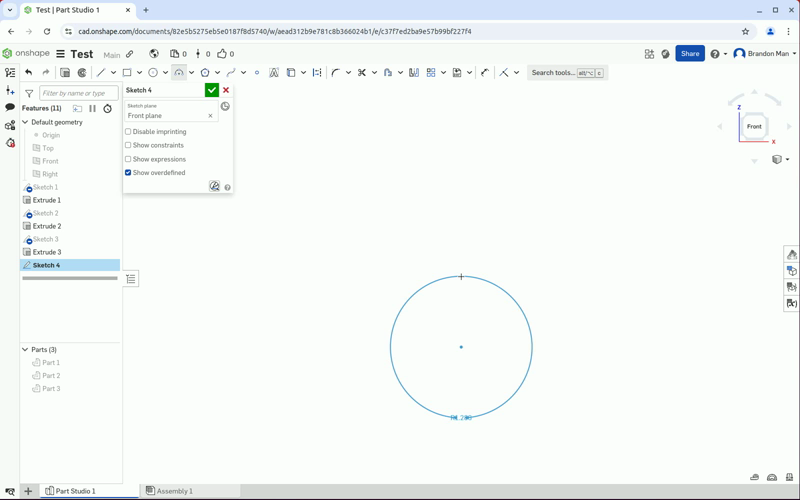
click(461, 276)
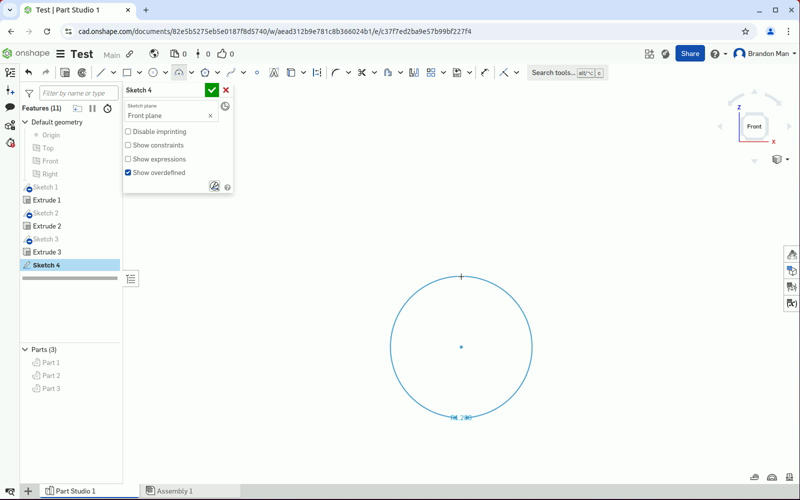
scroll(-6)
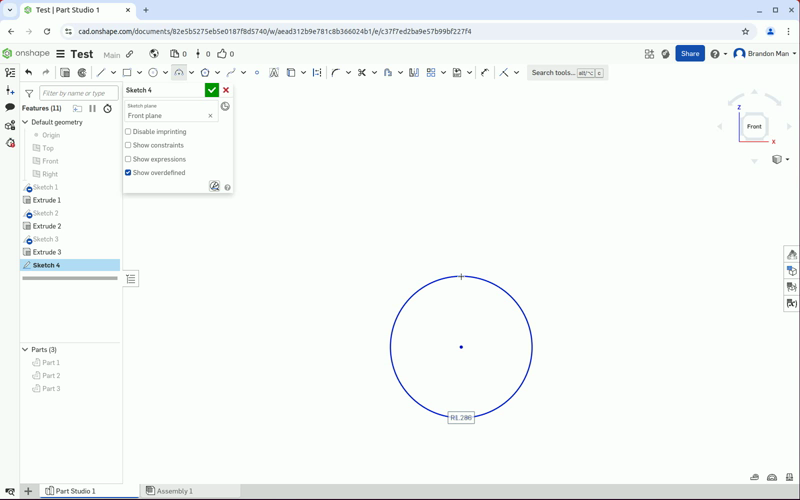
scroll(-6)
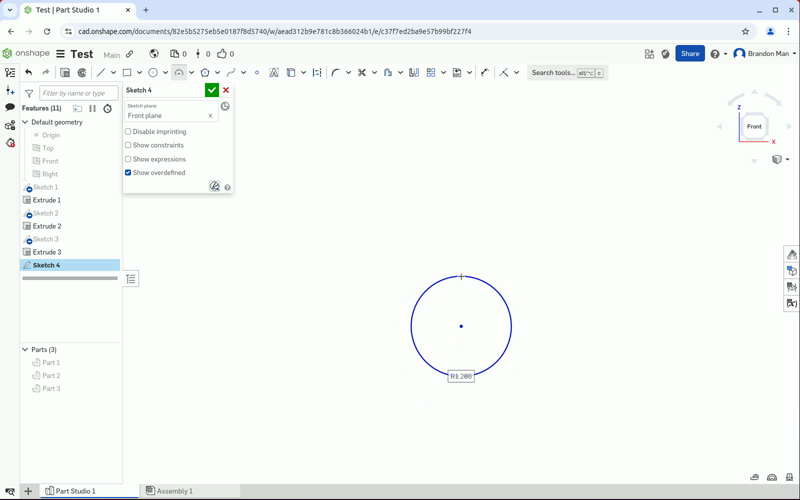
scroll(-6)
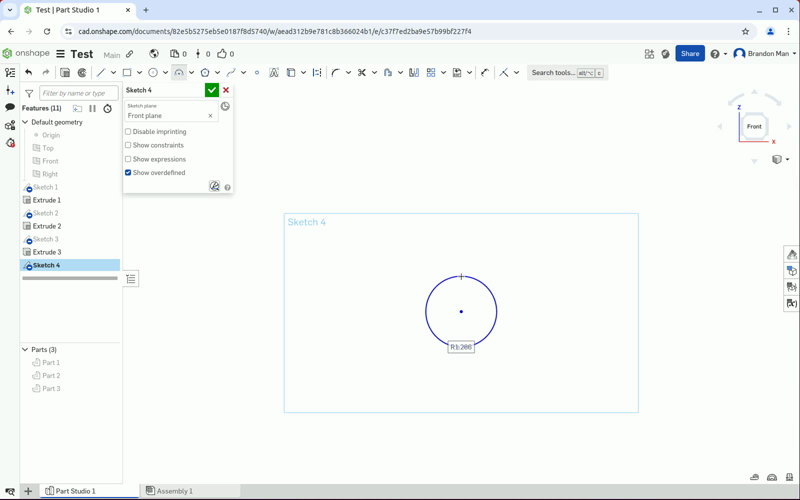
scroll(-6)
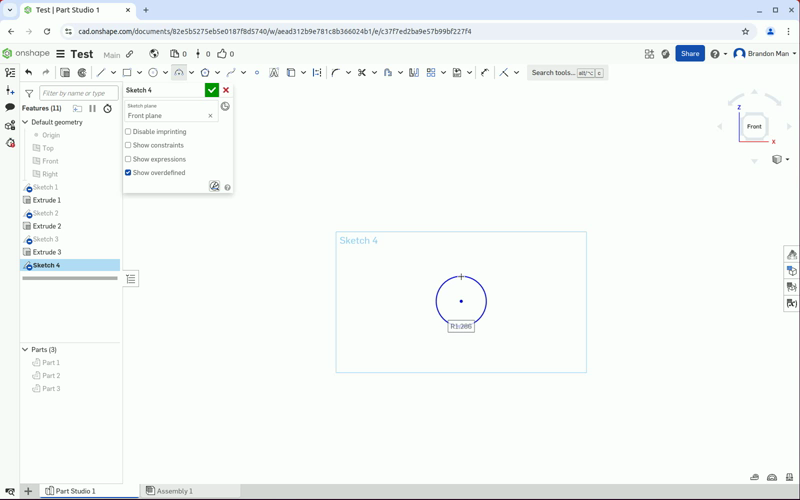
scroll(-6)
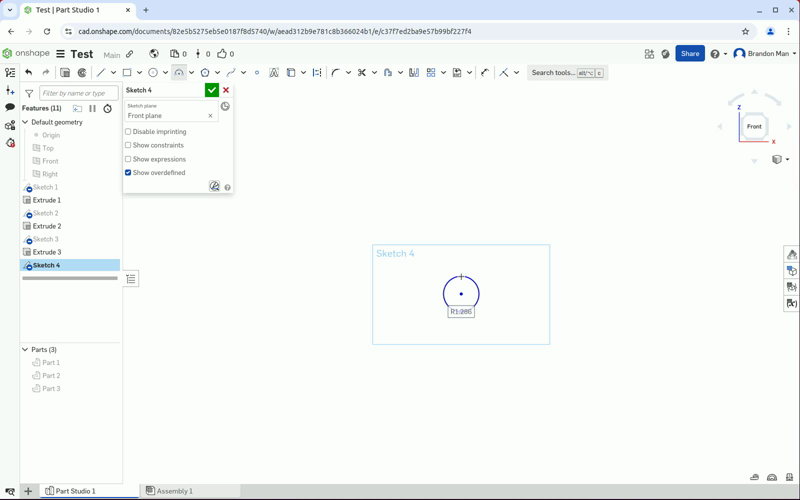
scroll(-6)
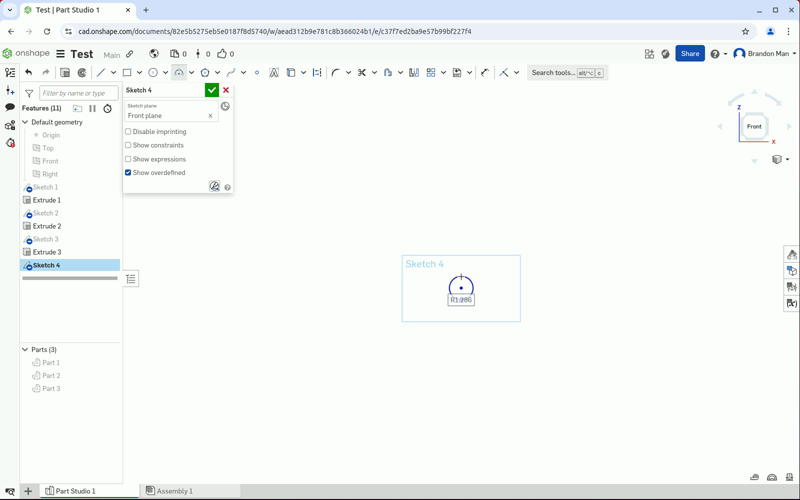
scroll(-6)
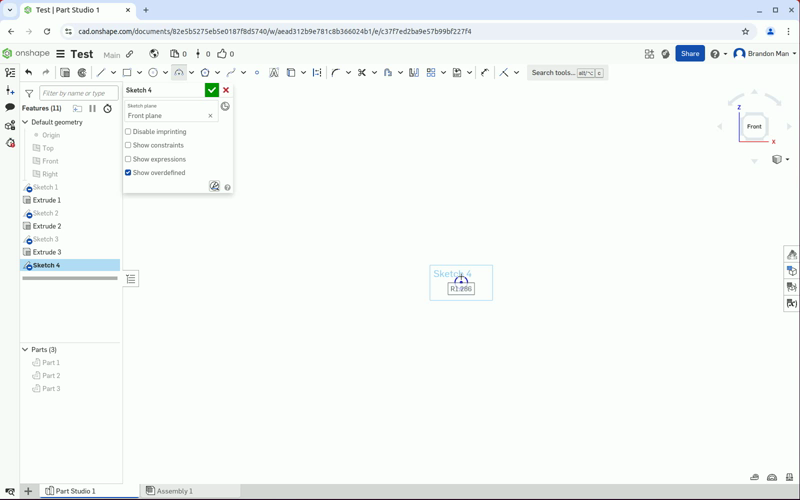
key_up(shift)
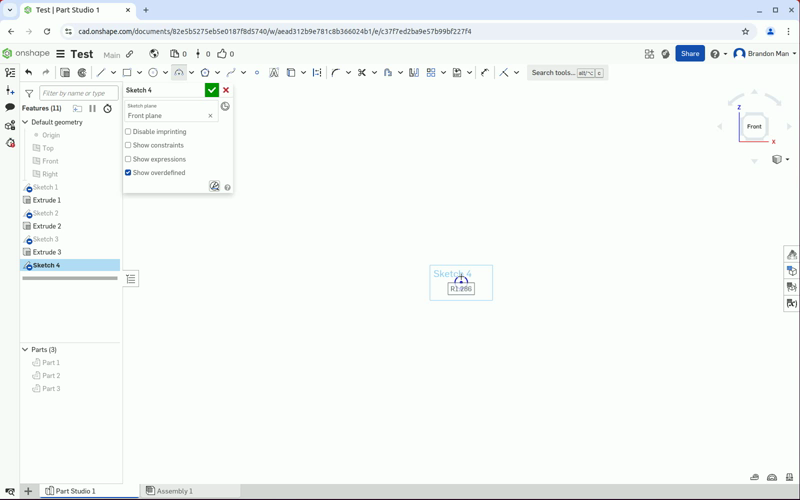
key(esc)
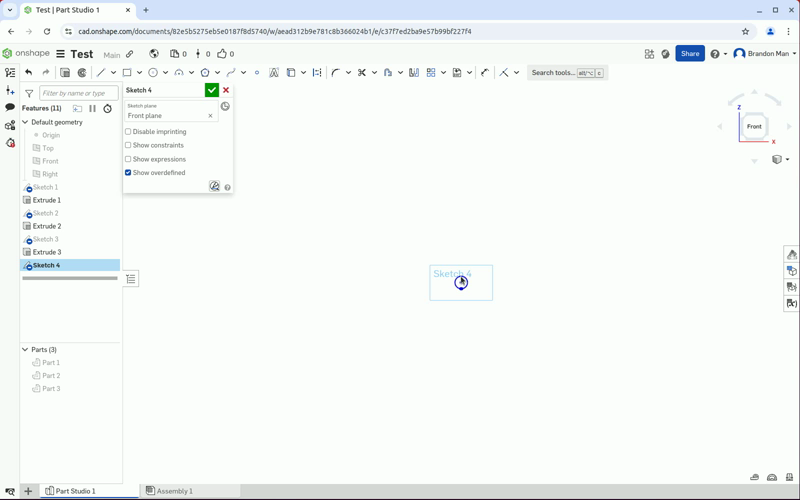
key(l)
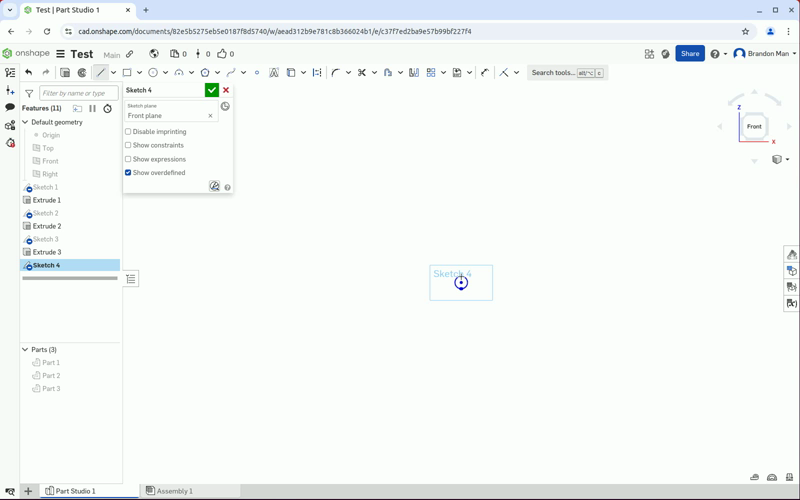
mouse_move(461, 288)
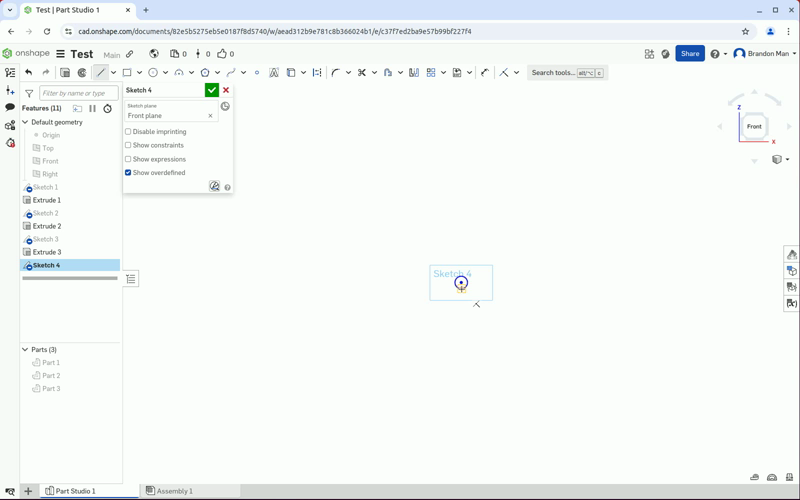
scroll(6)
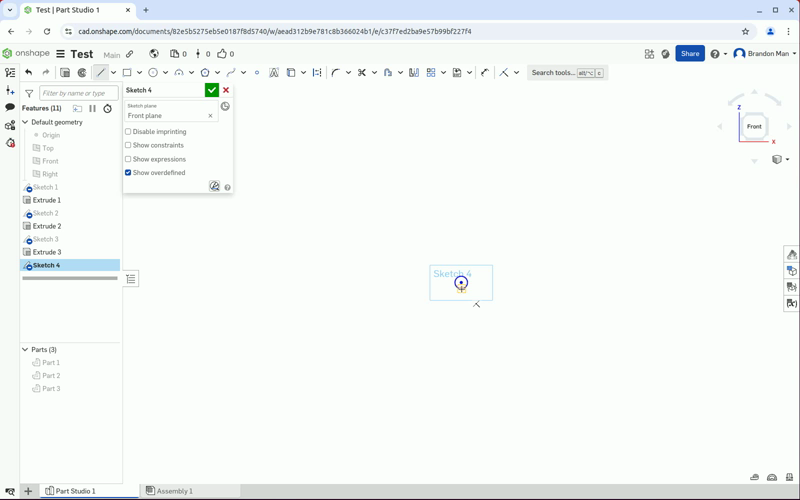
scroll(6)
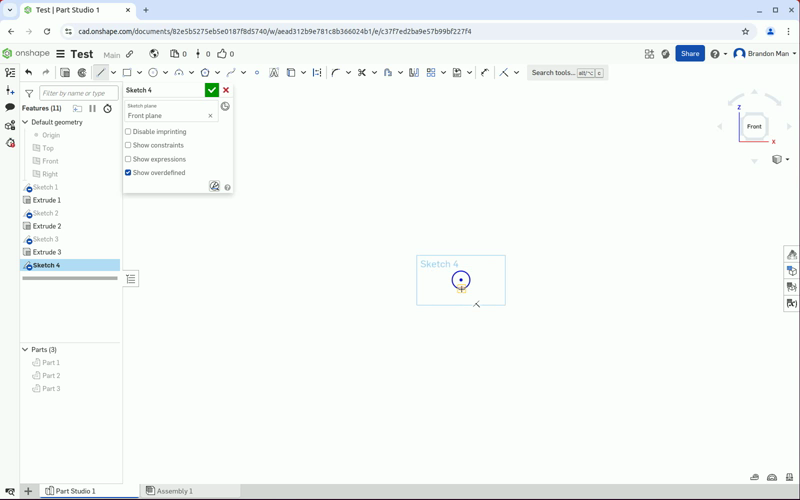
scroll(6)
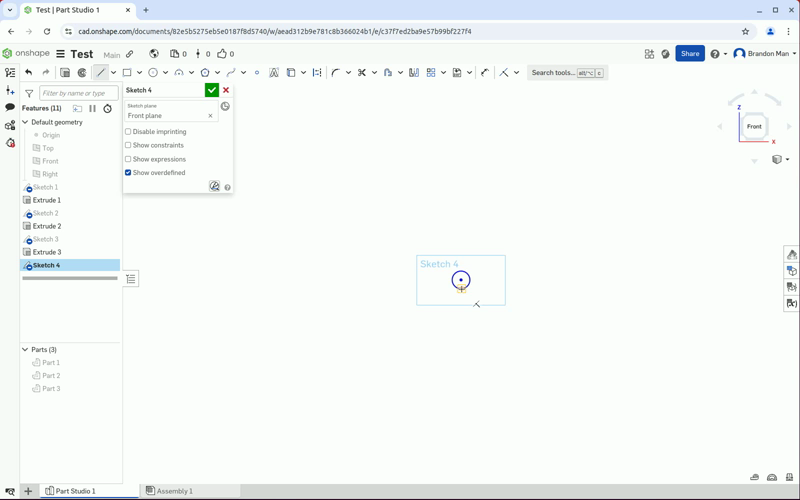
scroll(6)
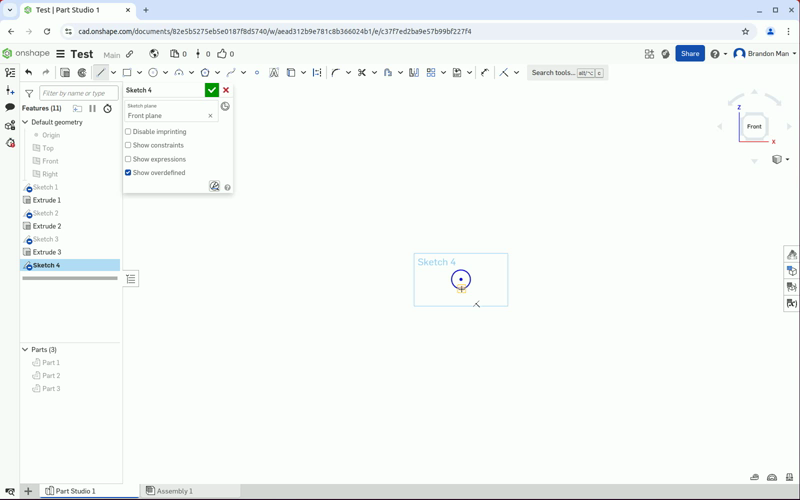
scroll(6)
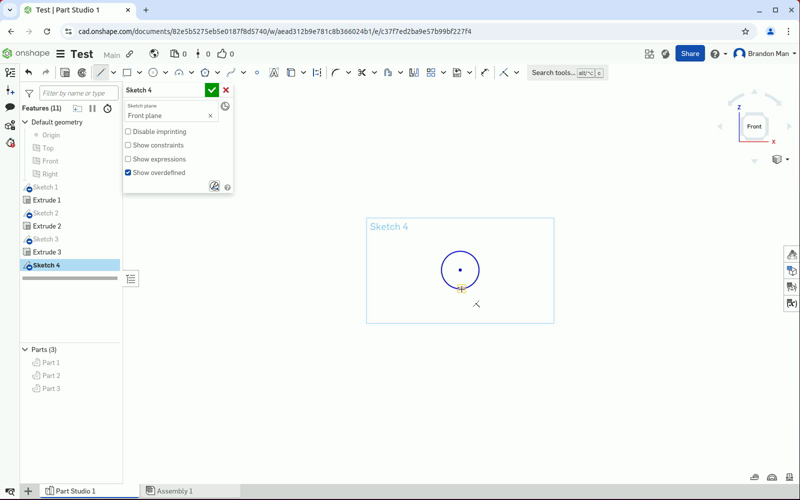
scroll(6)
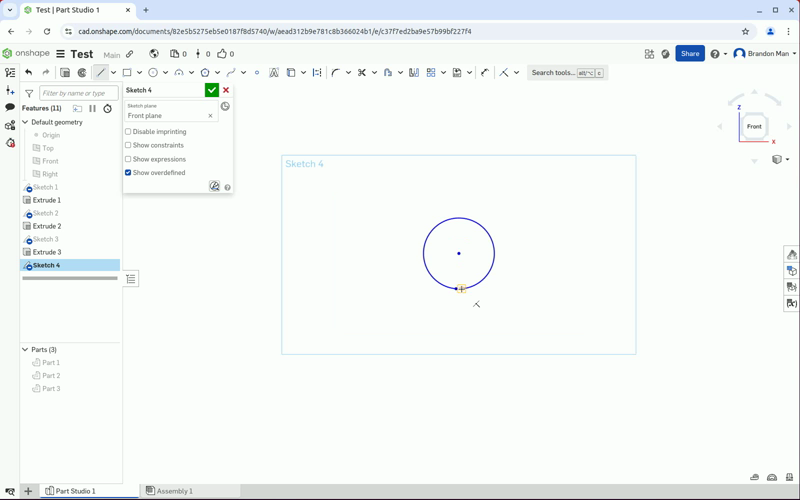
scroll(6)
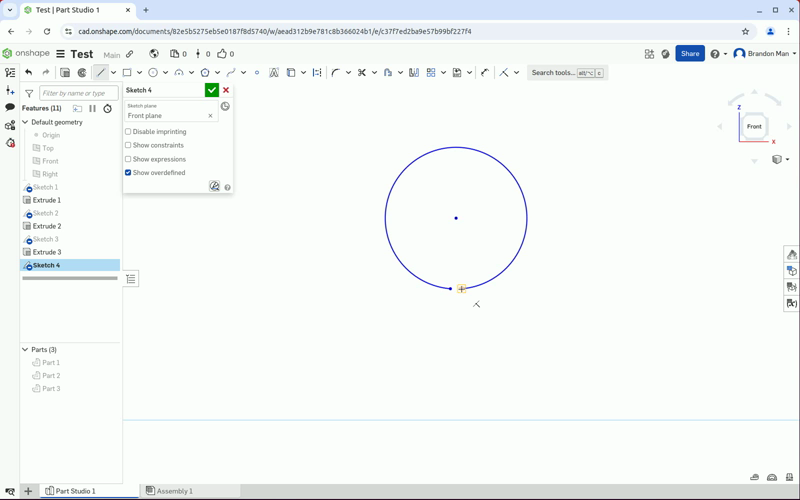
click(461, 288)
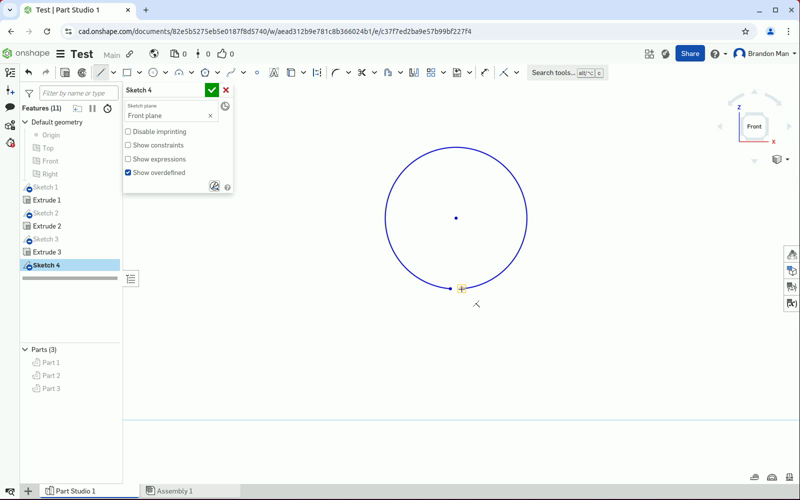
scroll(-6)
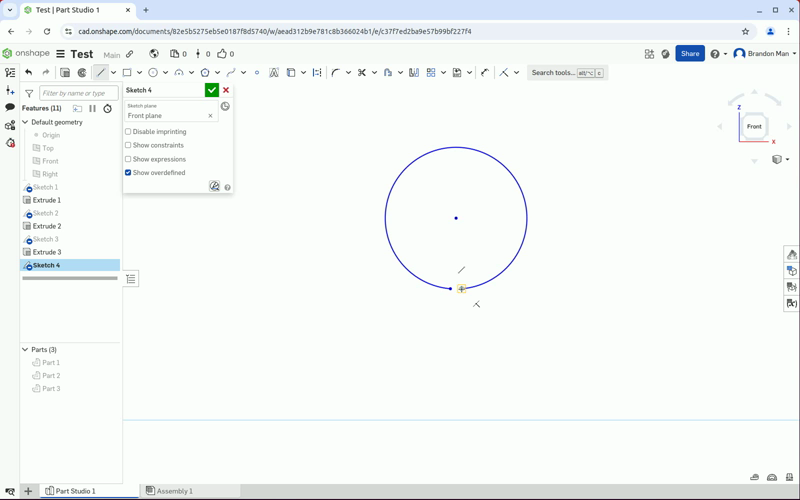
scroll(-6)
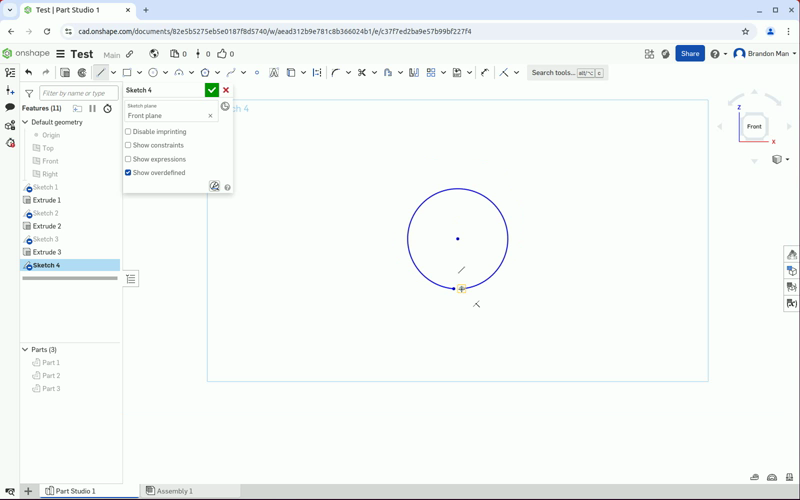
scroll(-6)
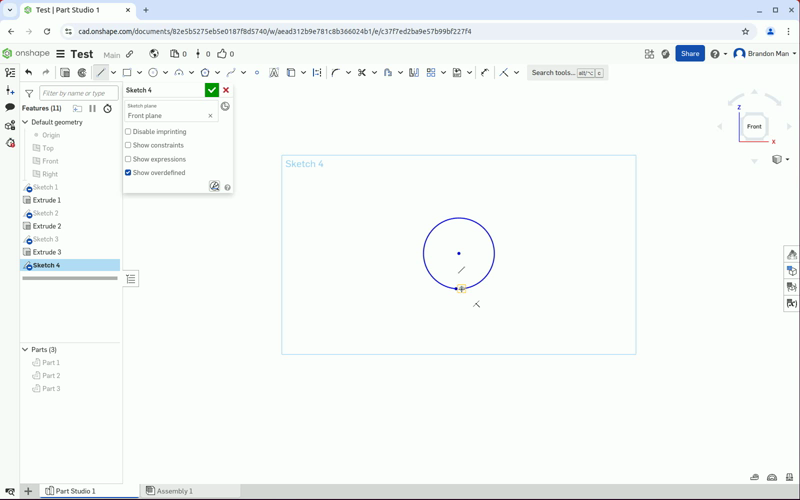
scroll(-6)
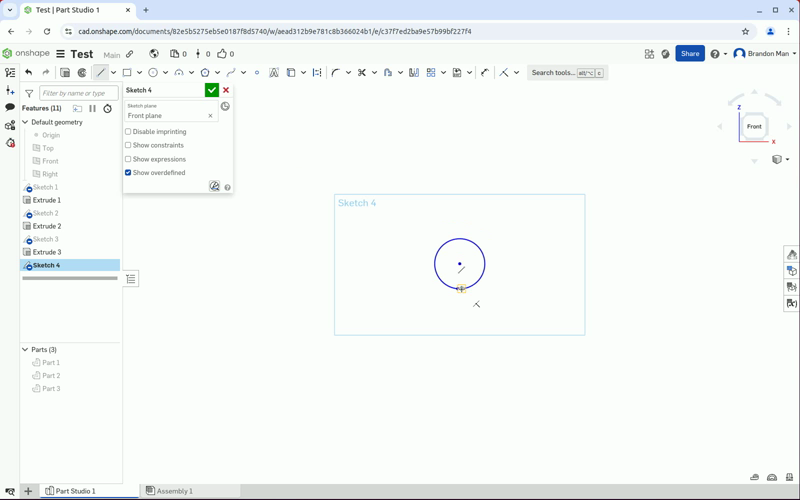
scroll(-6)
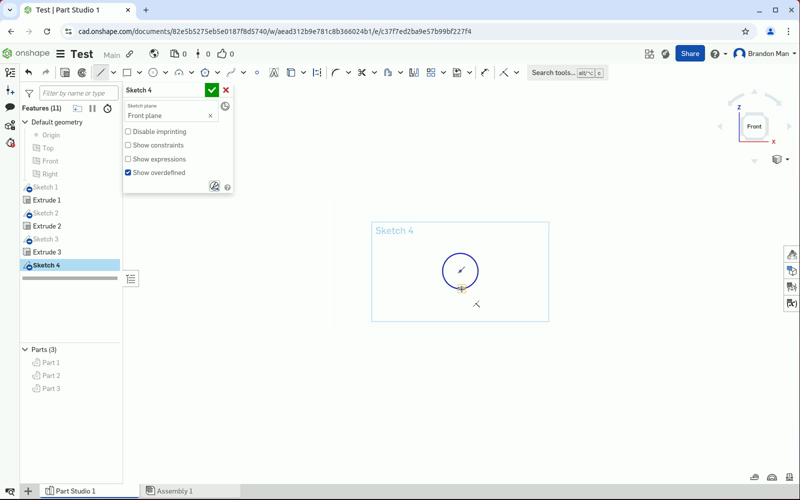
scroll(-6)
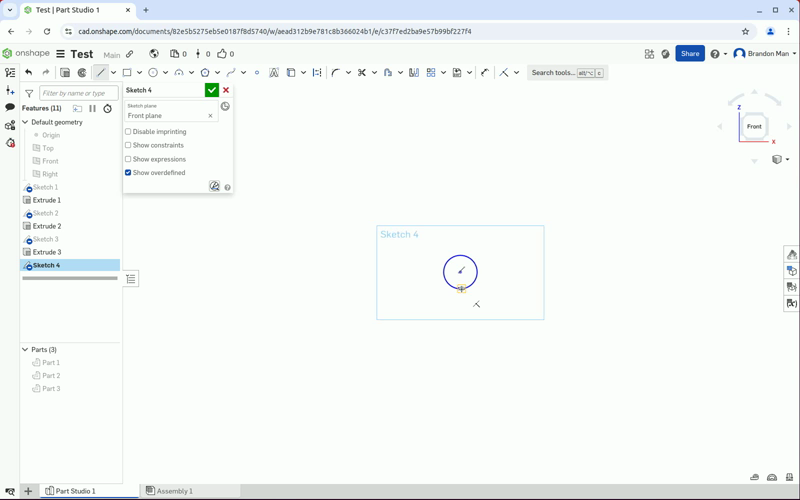
scroll(-6)
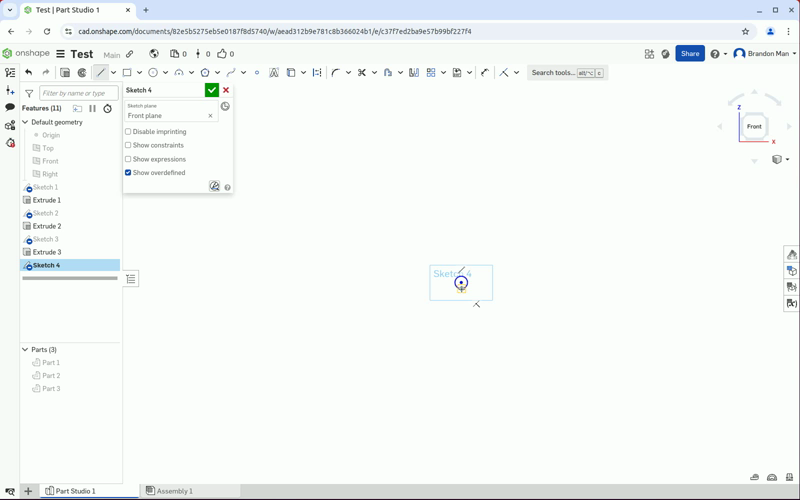
key_down(shift)
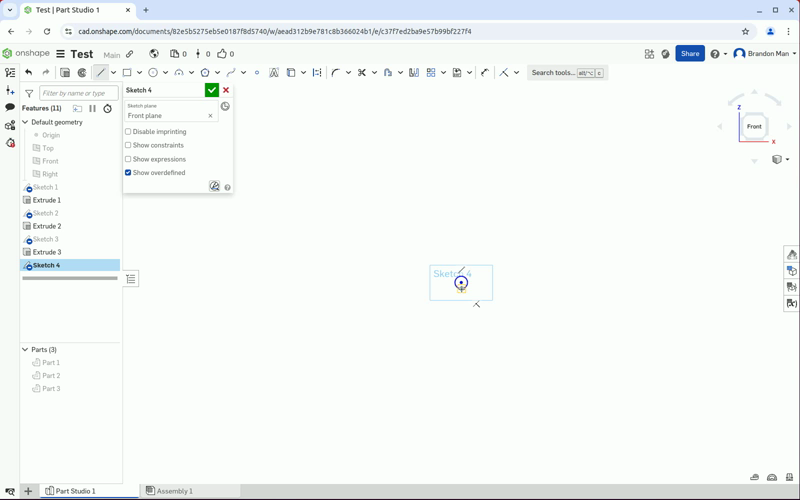
mouse_move(492, 288)
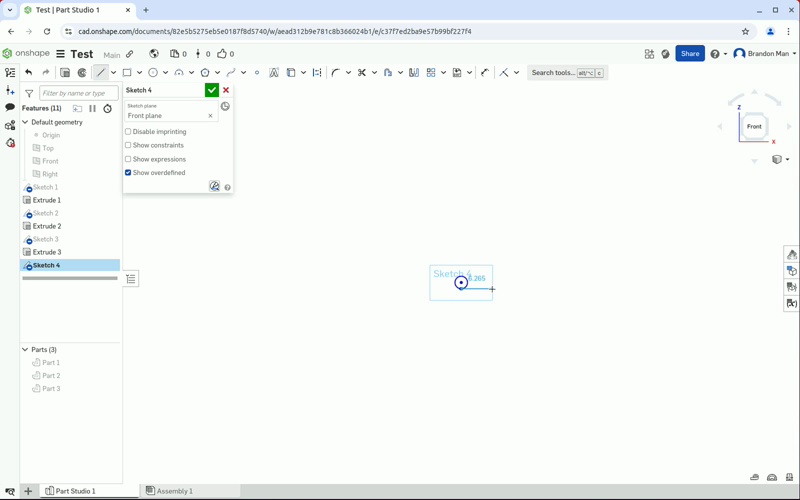
mouse_move(461, 288)
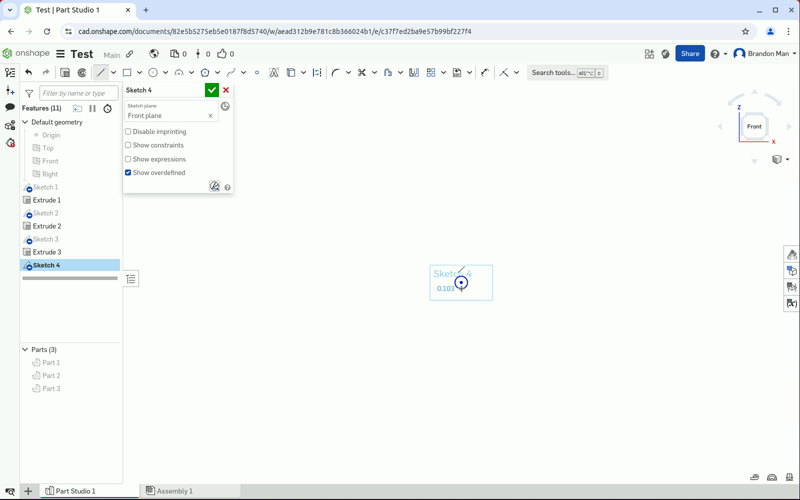
scroll(6)
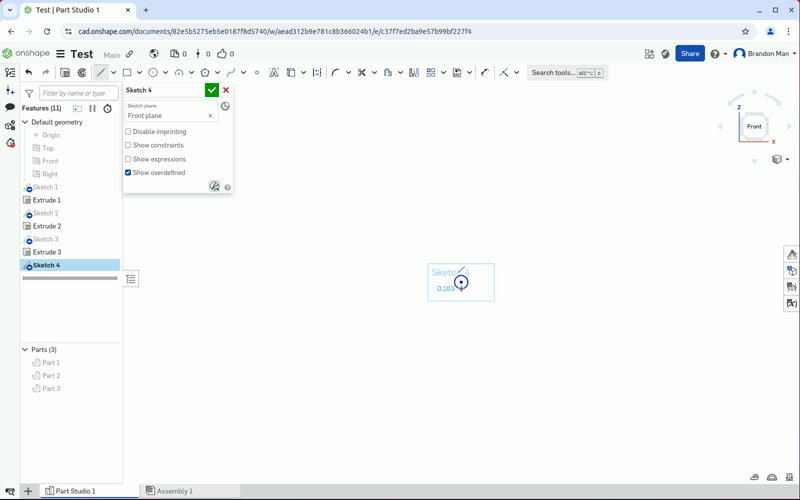
scroll(6)
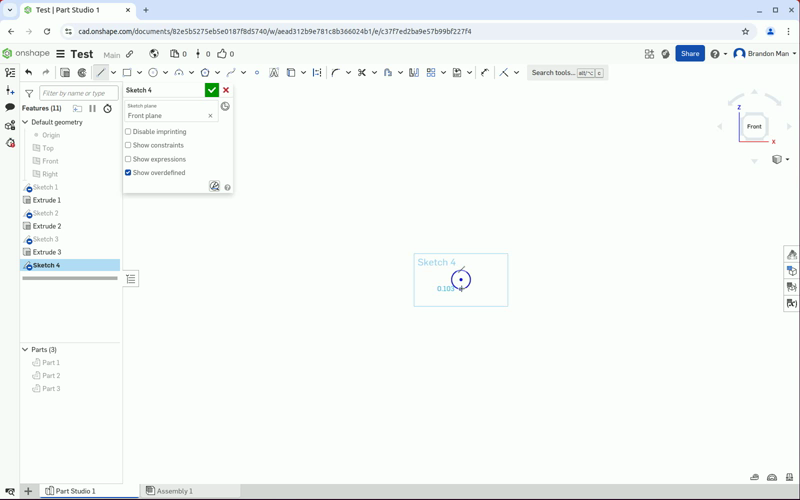
scroll(6)
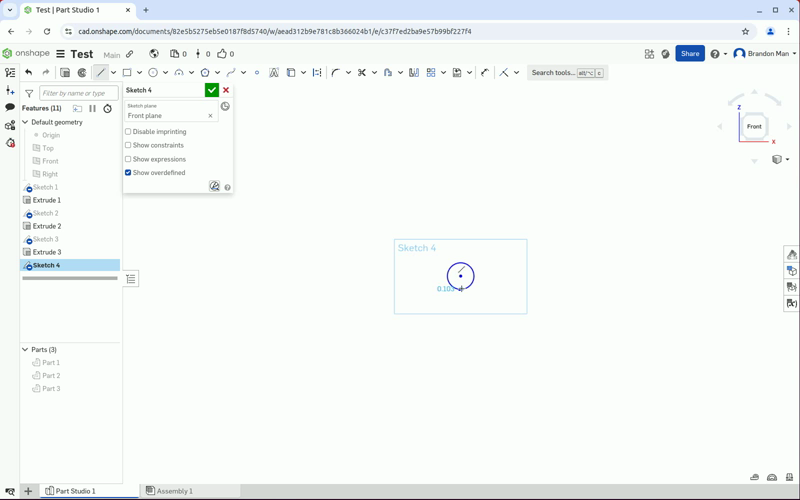
scroll(6)
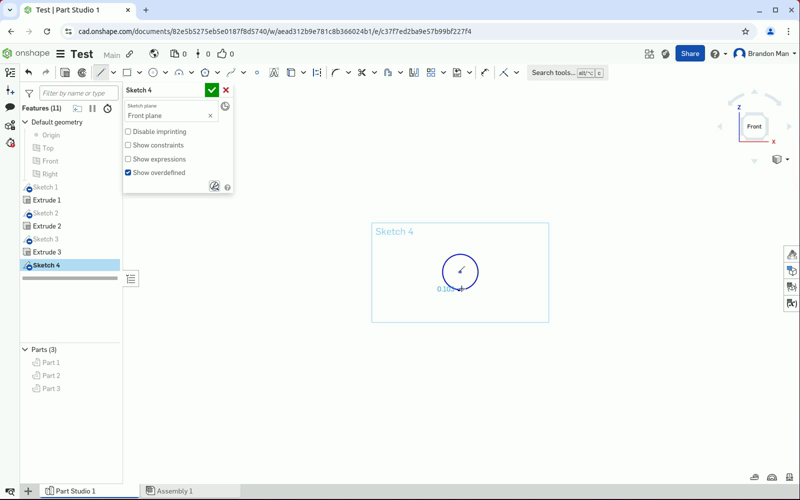
scroll(6)
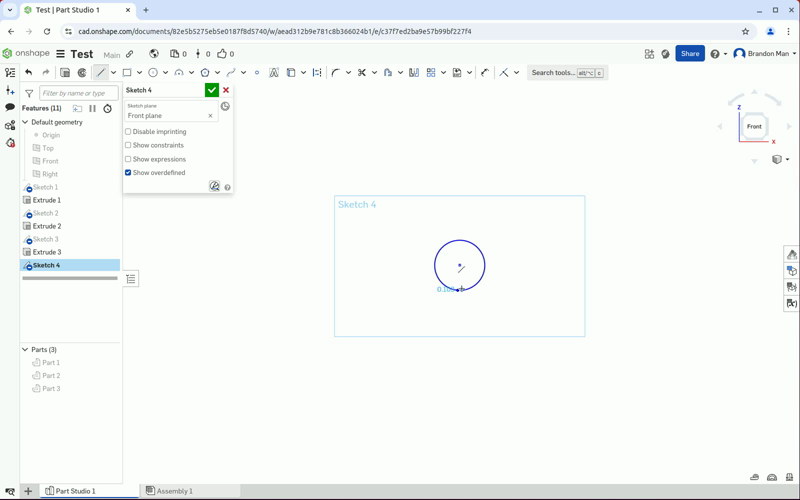
scroll(6)
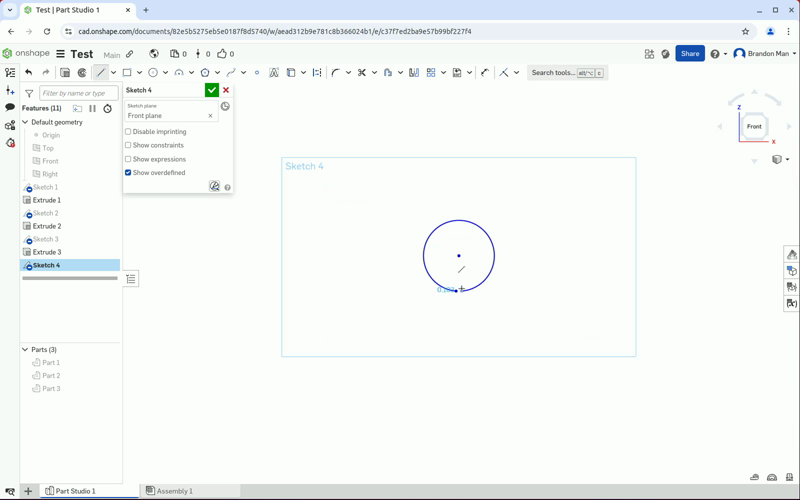
scroll(6)
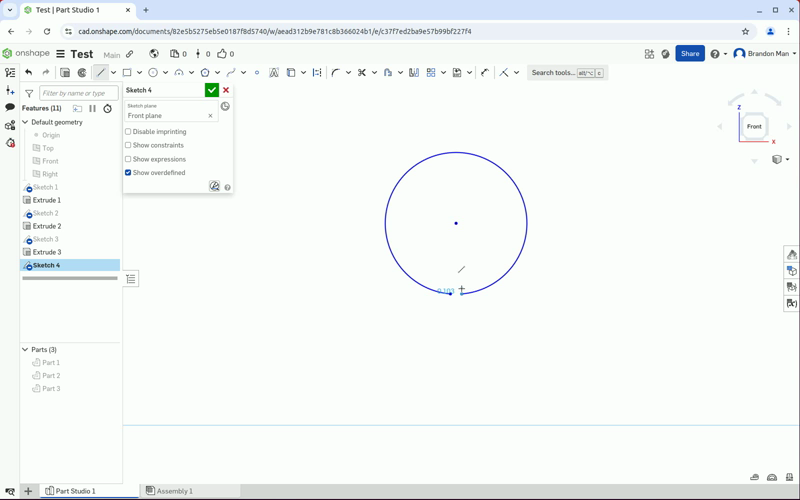
click(461, 288)
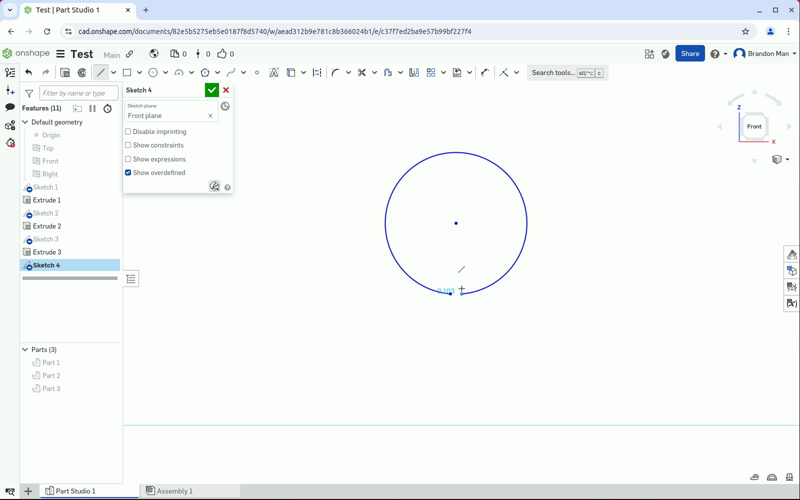
scroll(-6)
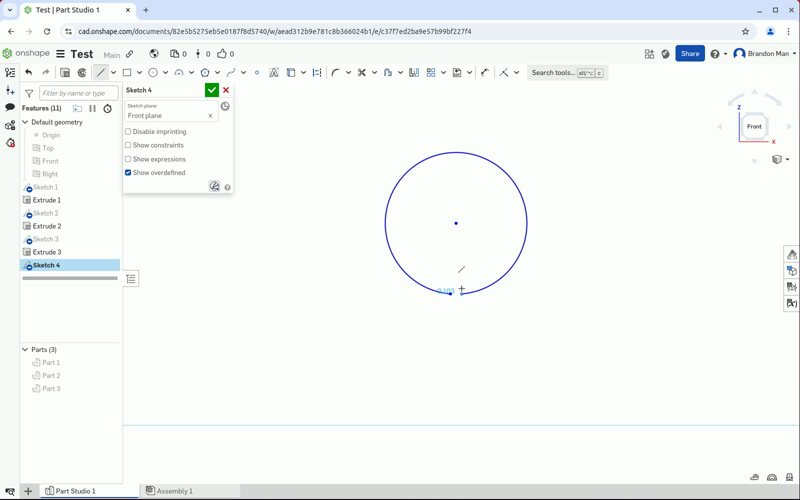
scroll(-6)
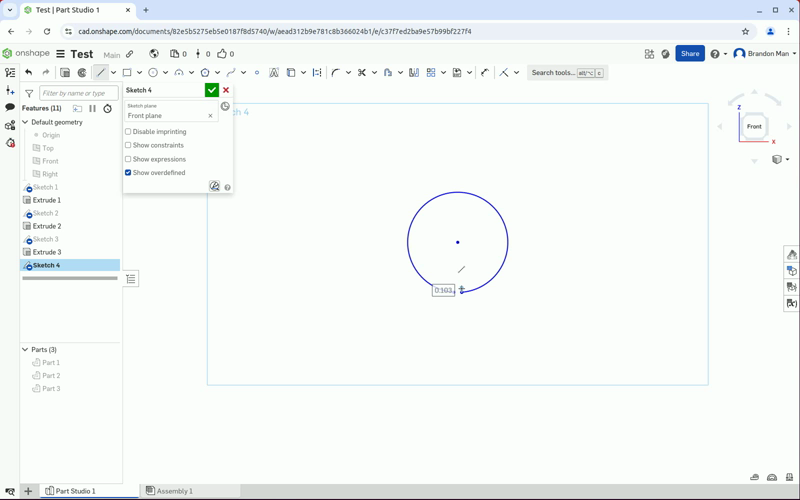
scroll(-6)
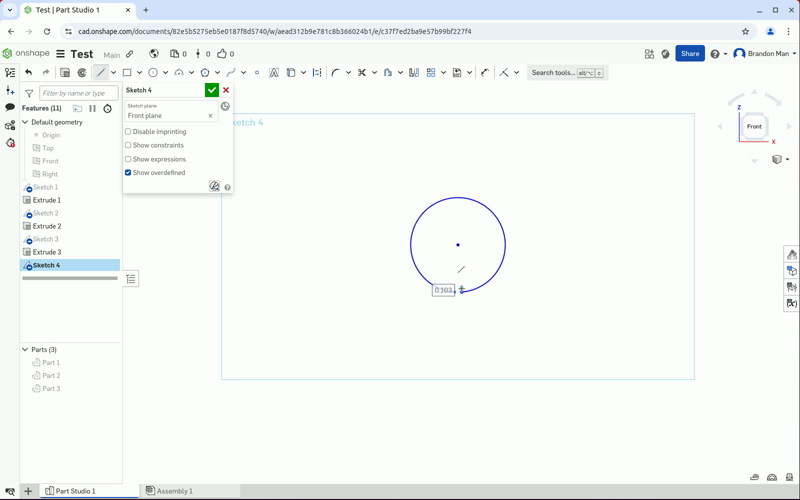
scroll(-6)
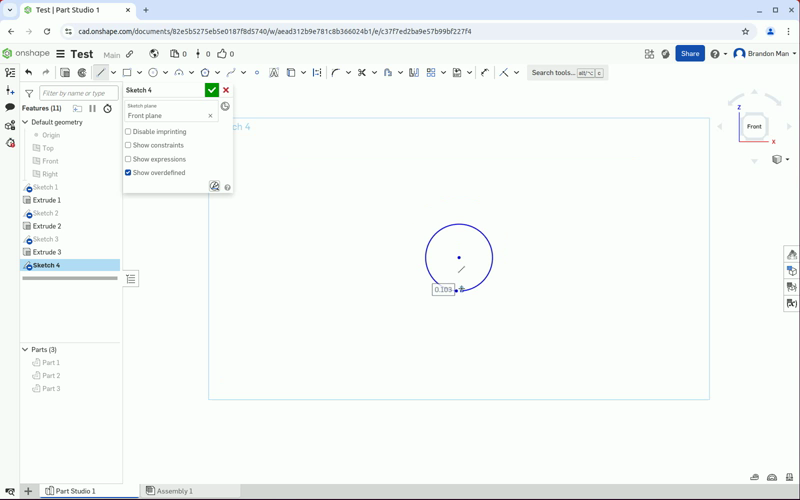
scroll(-6)
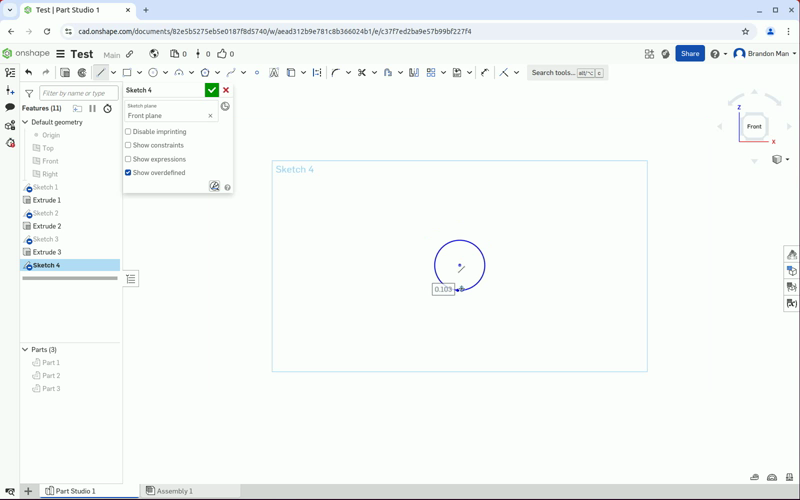
scroll(-6)
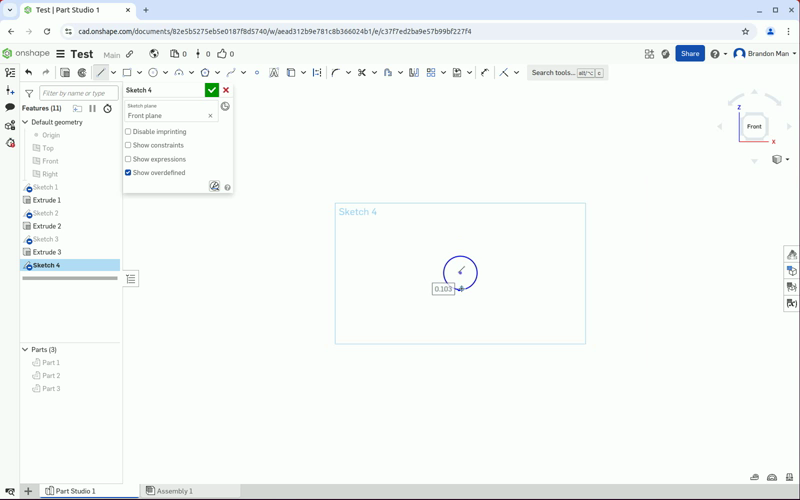
scroll(-6)
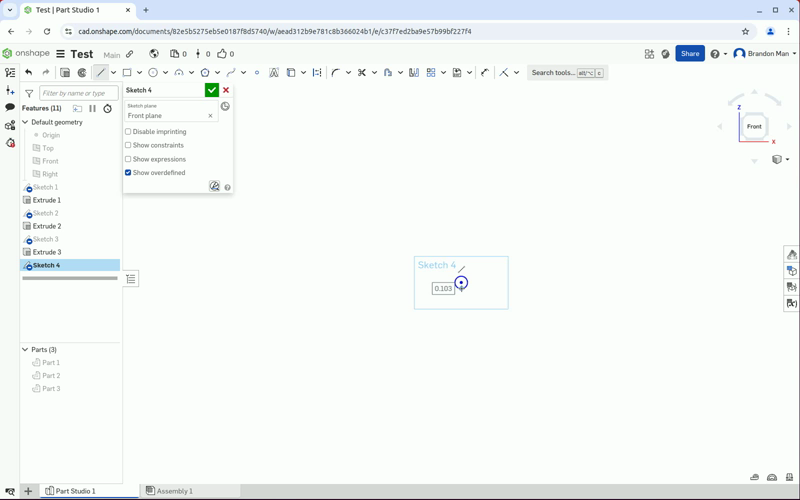
key_up(shift)
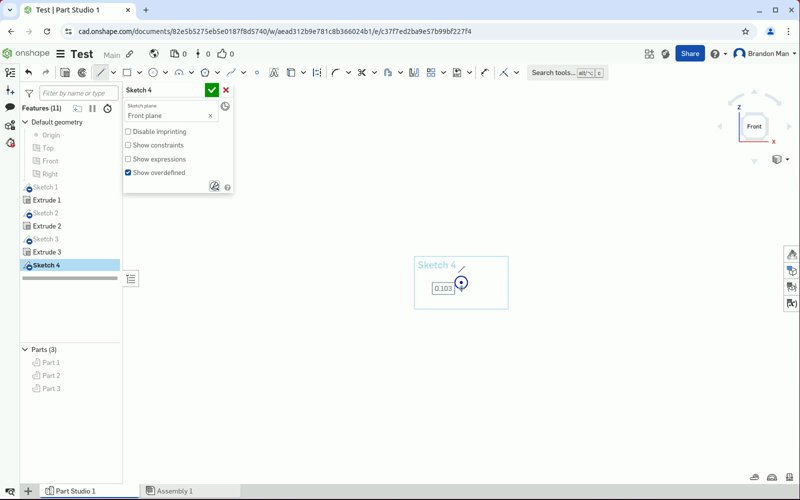
key(esc)
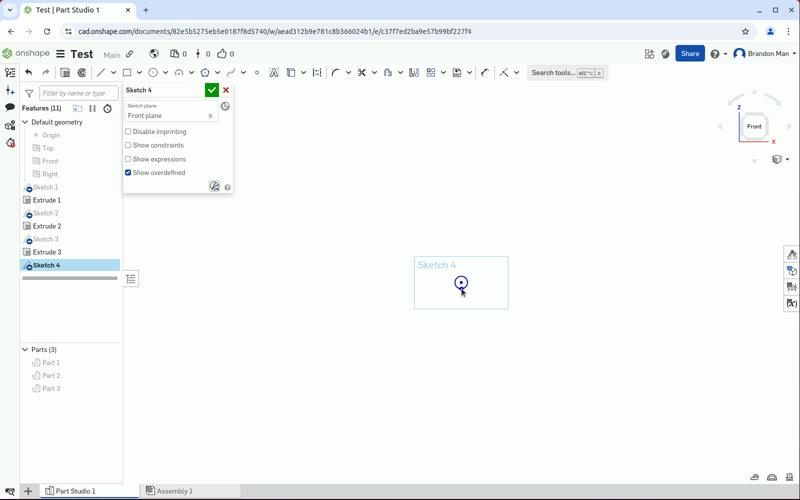
key(a)
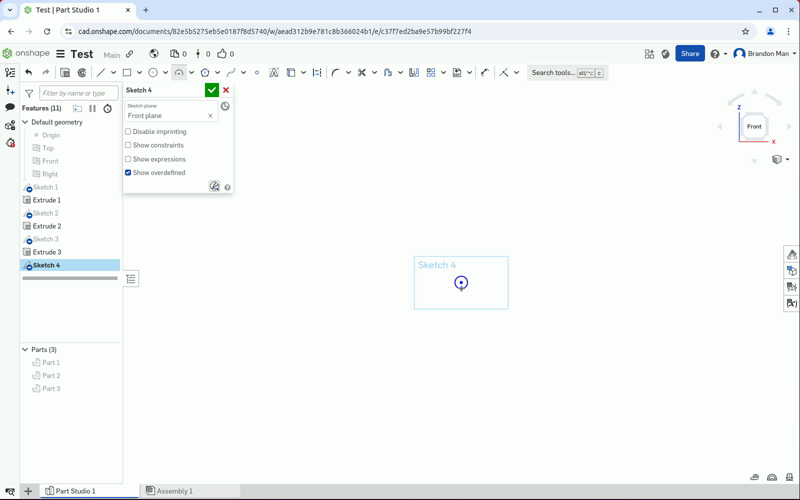
mouse_move(461, 288)
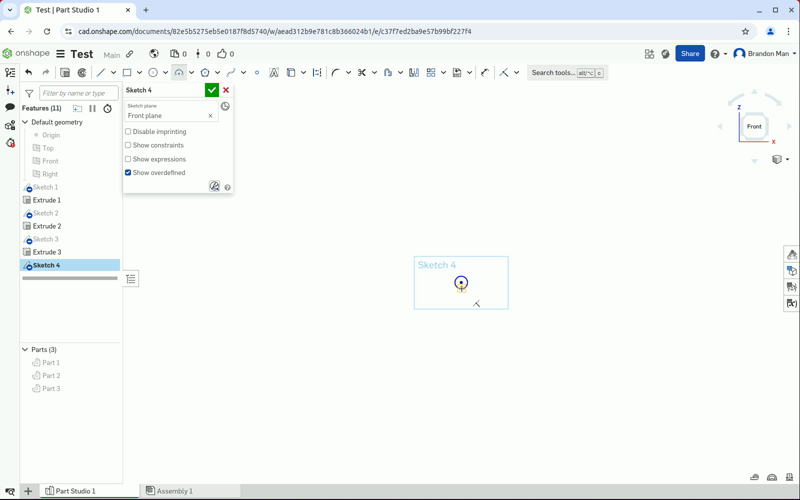
scroll(6)
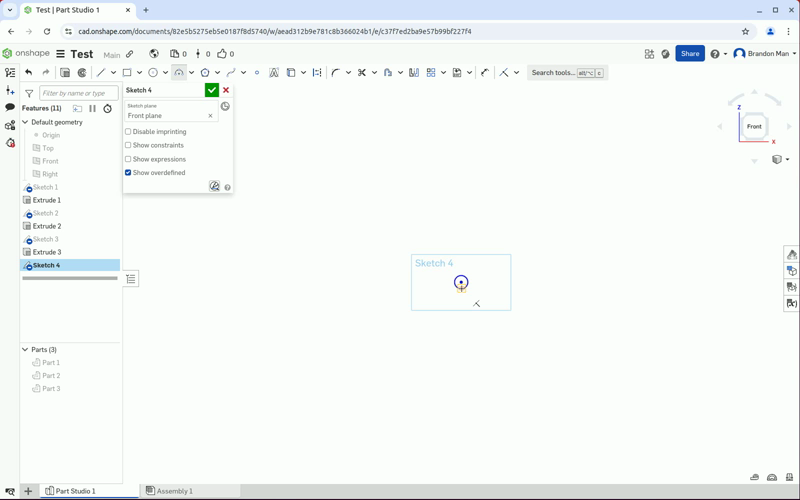
scroll(6)
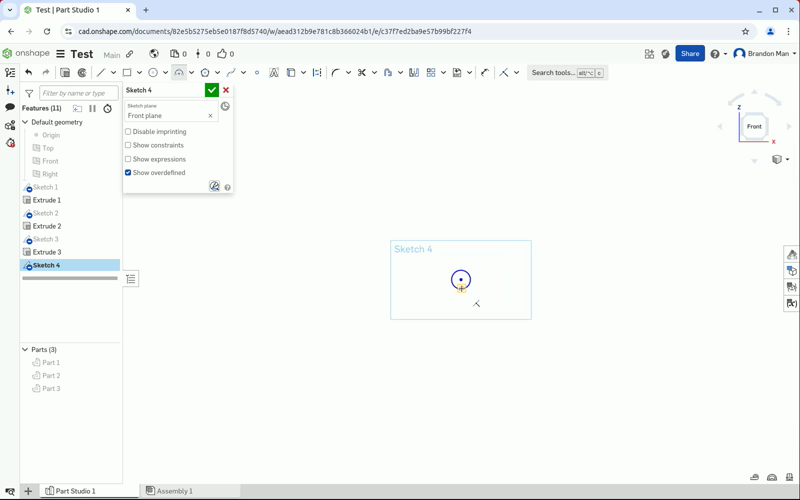
scroll(6)
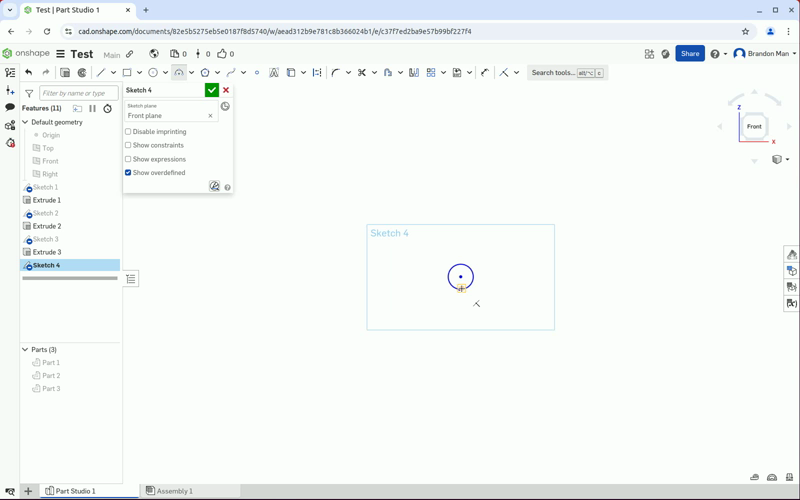
scroll(6)
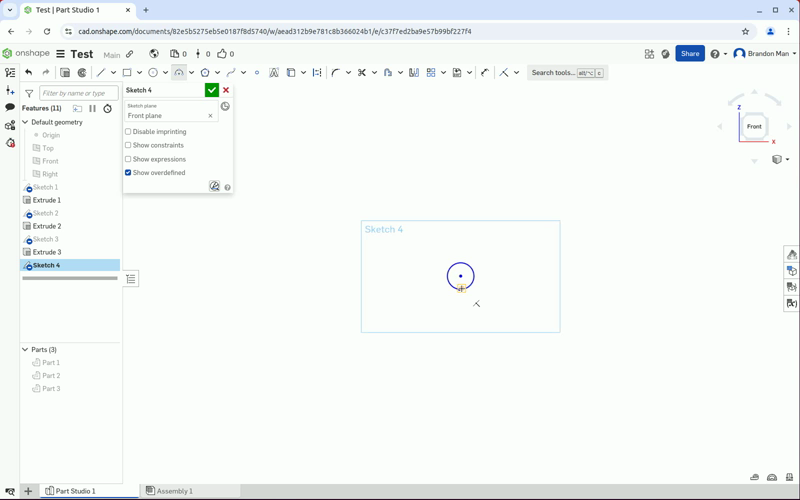
scroll(6)
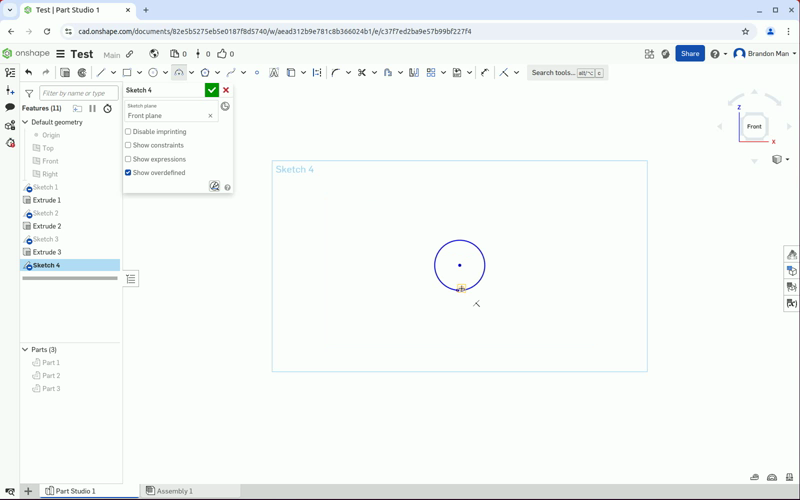
scroll(6)
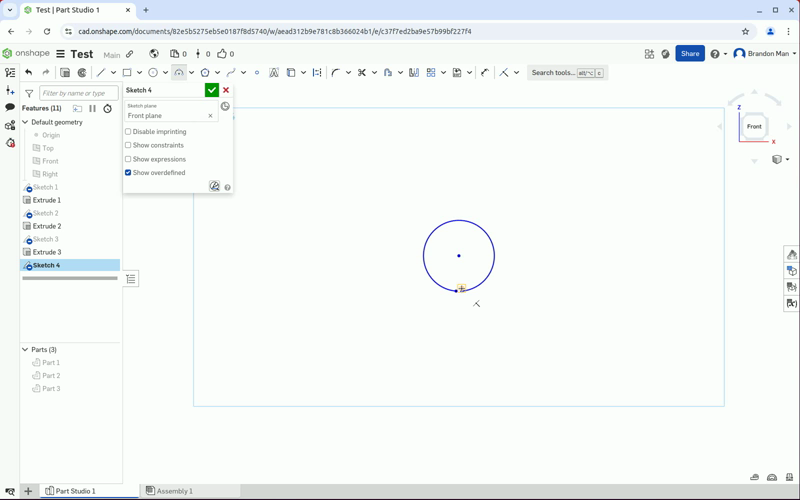
scroll(6)
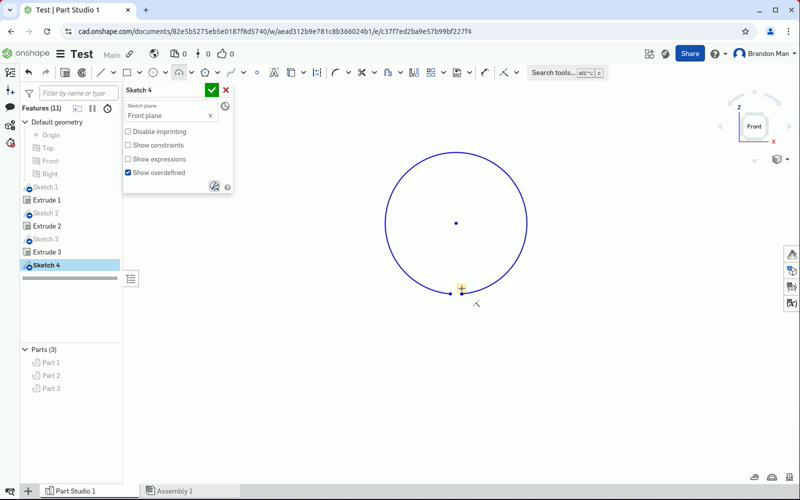
click(461, 288)
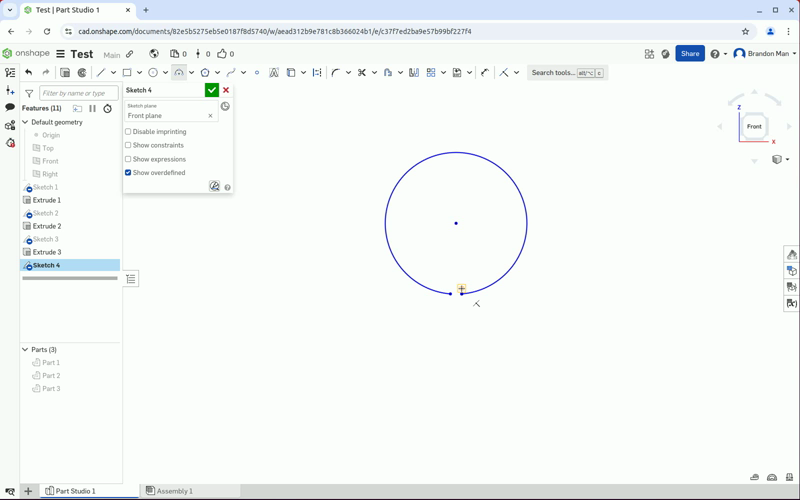
scroll(-6)
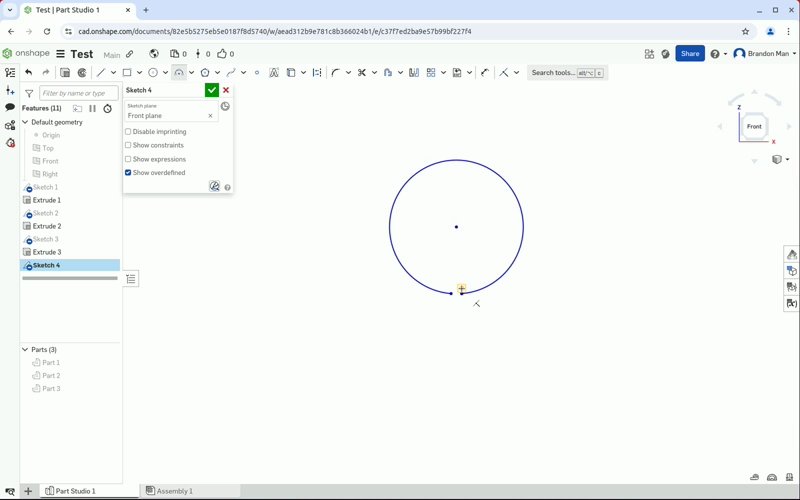
scroll(-6)
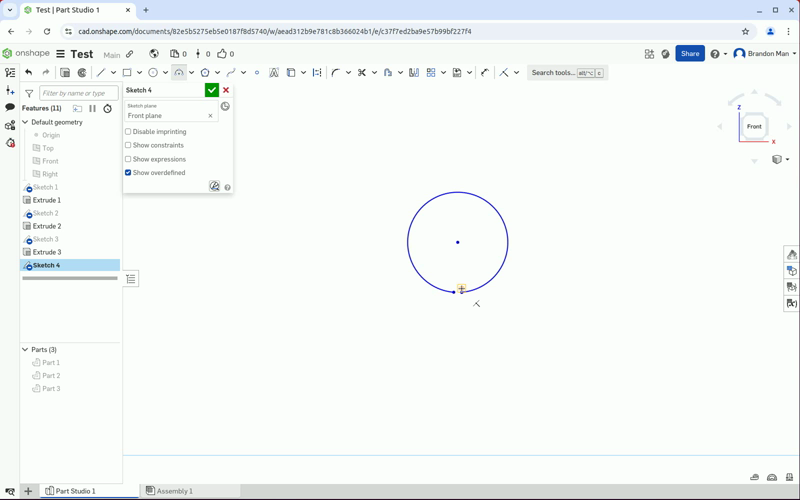
scroll(-6)
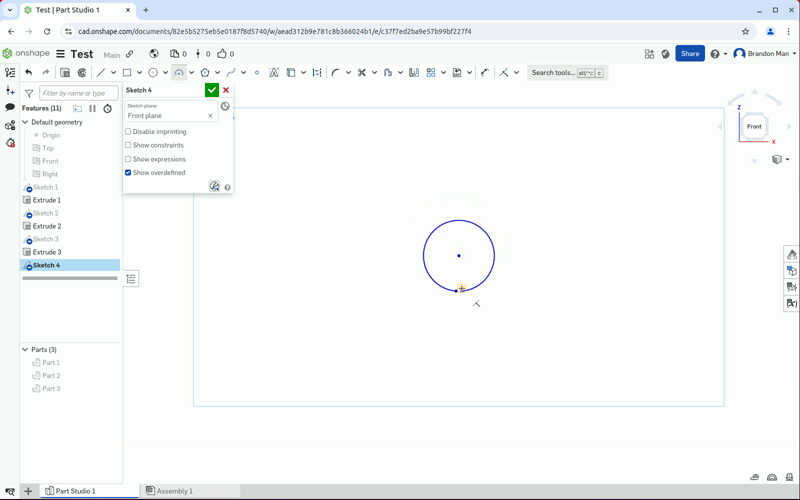
scroll(-6)
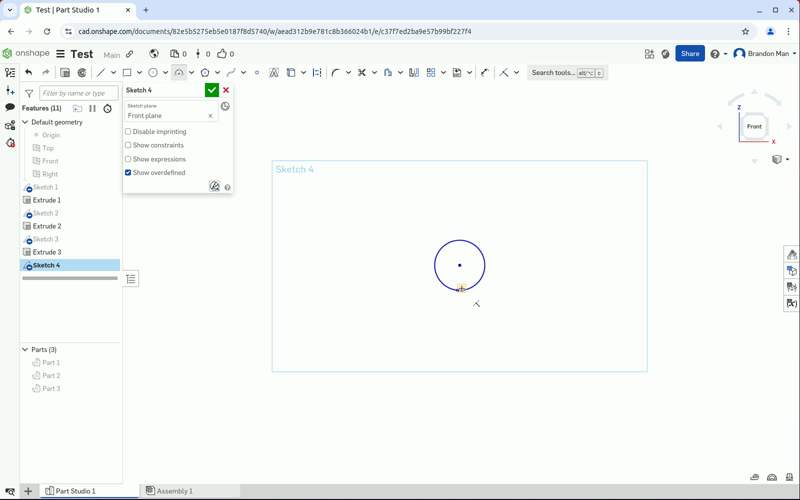
scroll(-6)
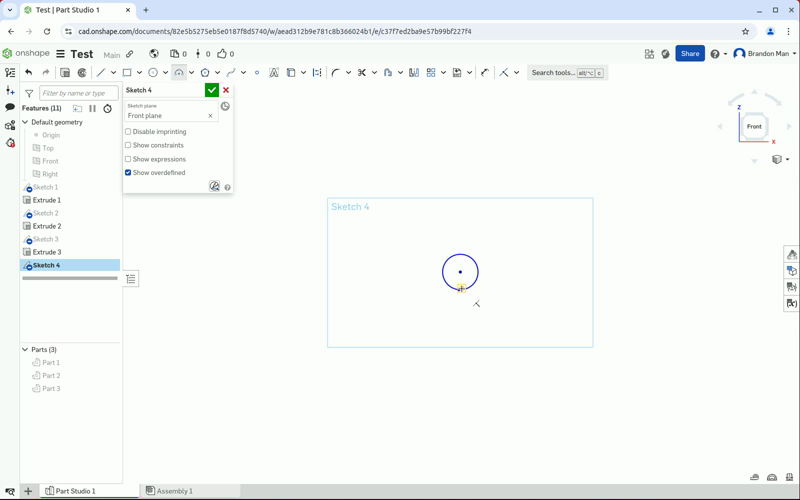
scroll(-6)
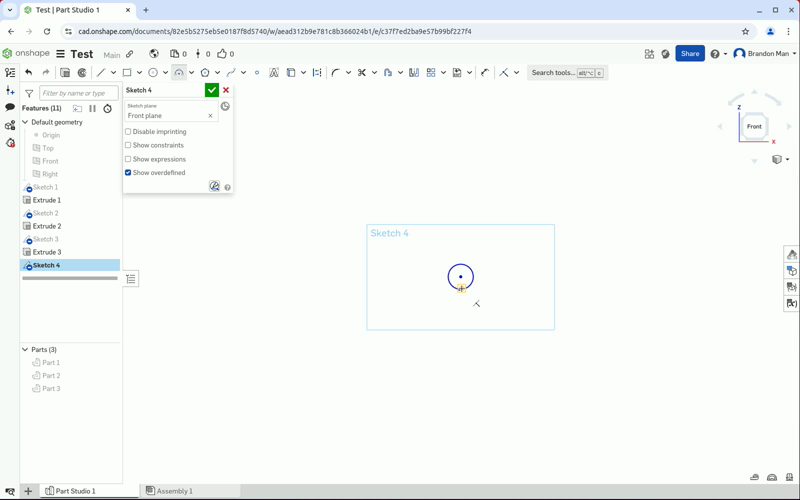
scroll(-6)
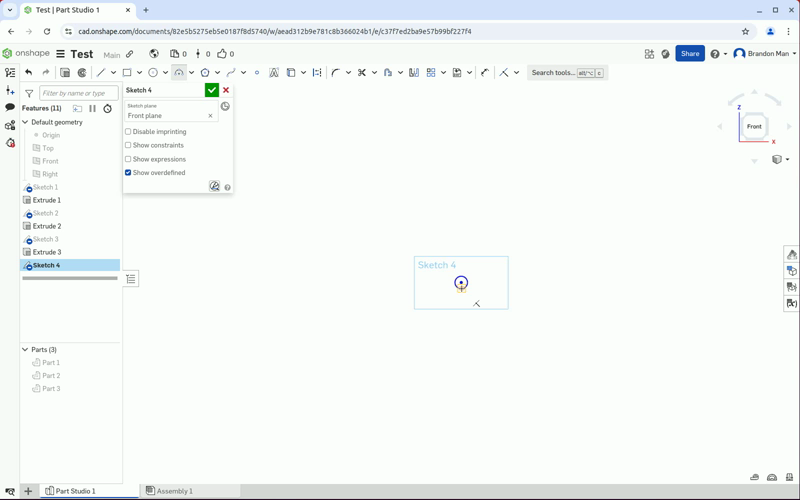
key_down(shift)
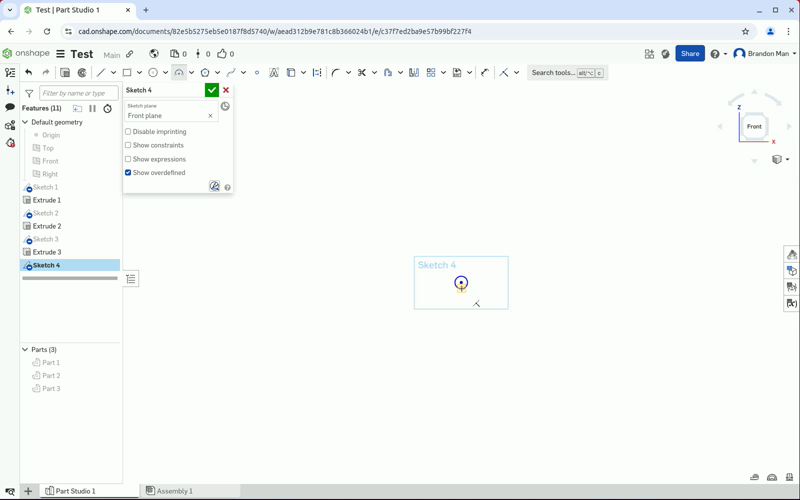
mouse_move(460, 288)
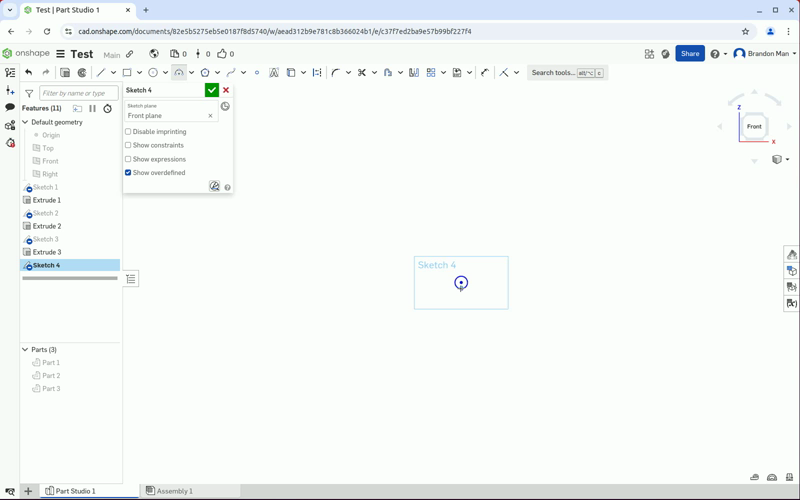
scroll(6)
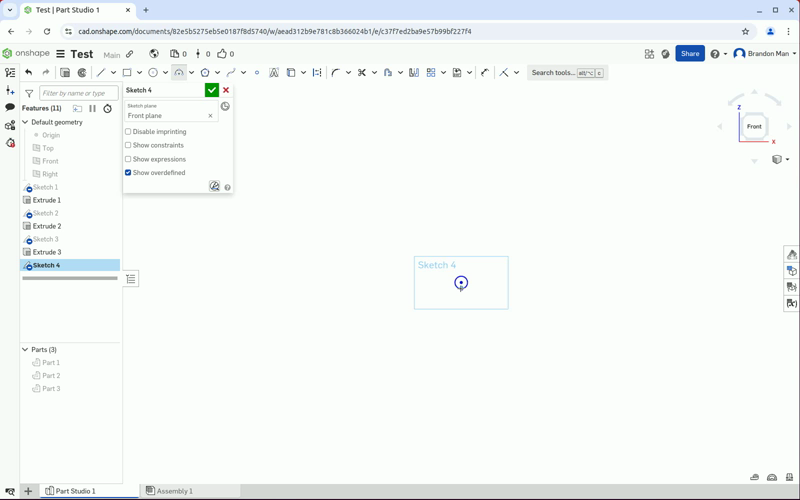
scroll(6)
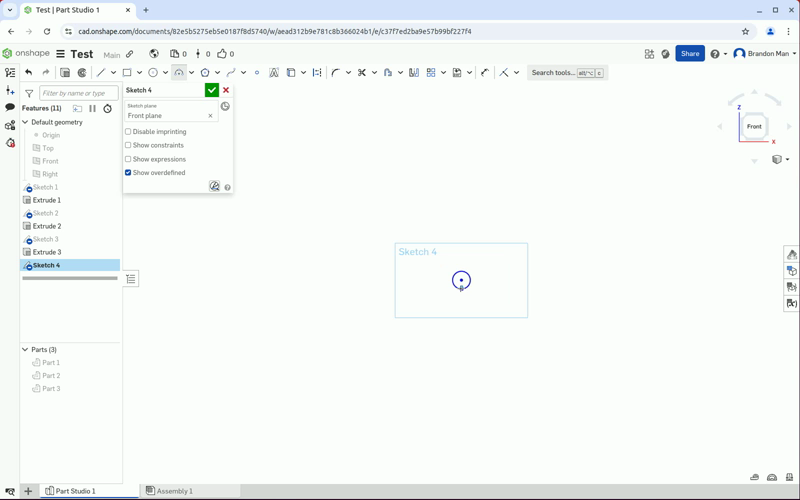
scroll(6)
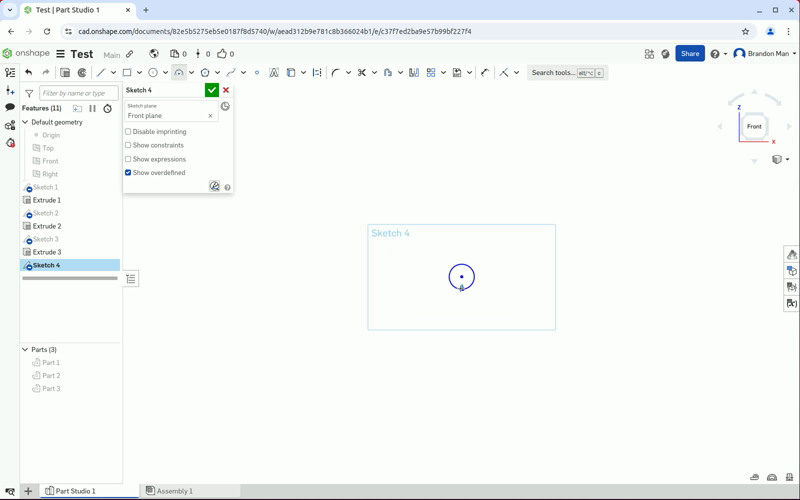
scroll(6)
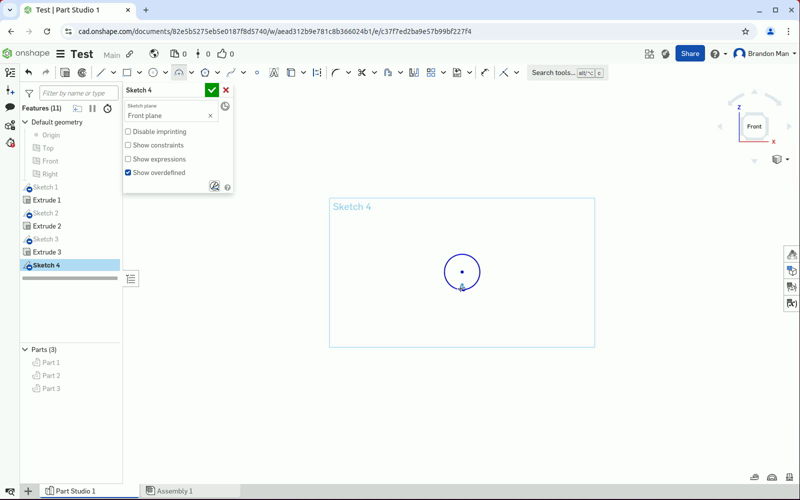
scroll(6)
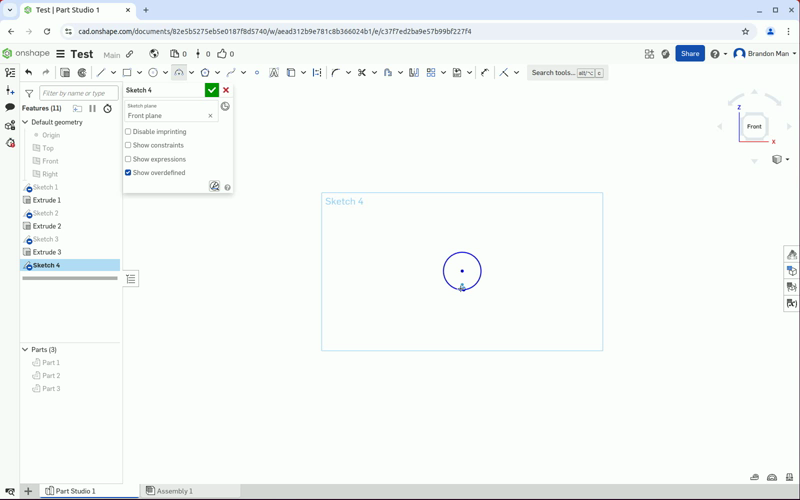
scroll(6)
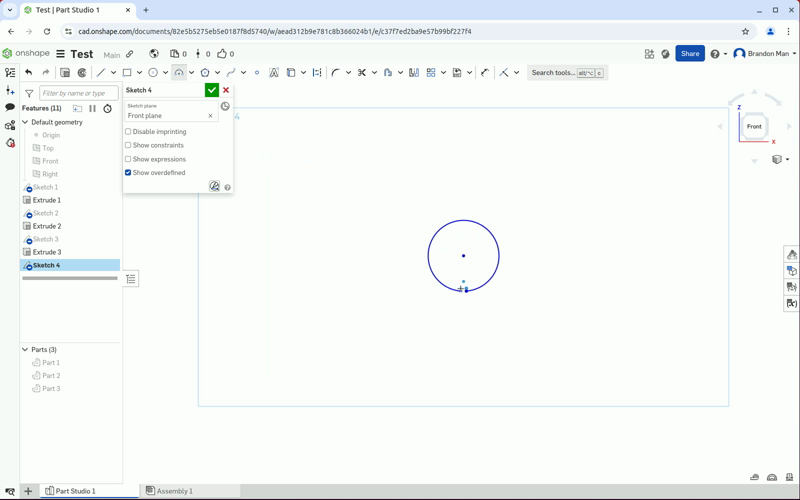
scroll(6)
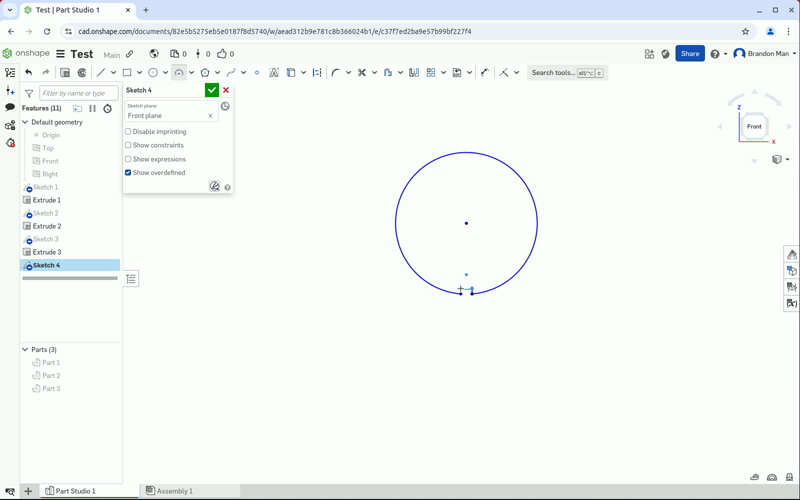
click(460, 288)
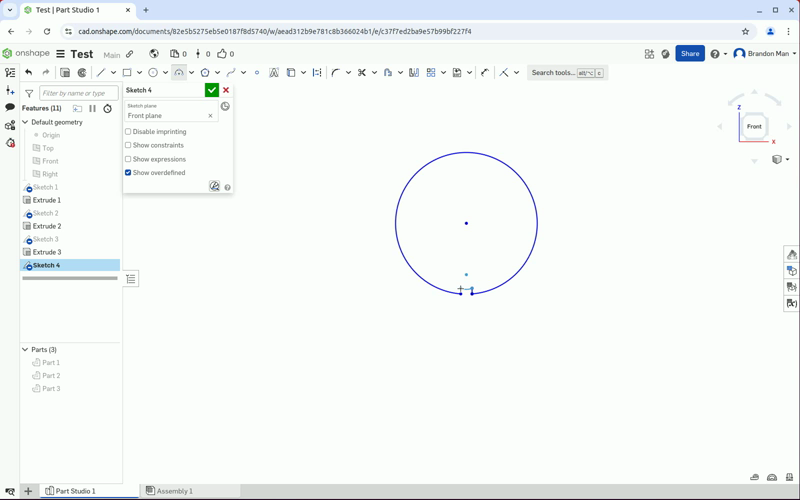
scroll(-6)
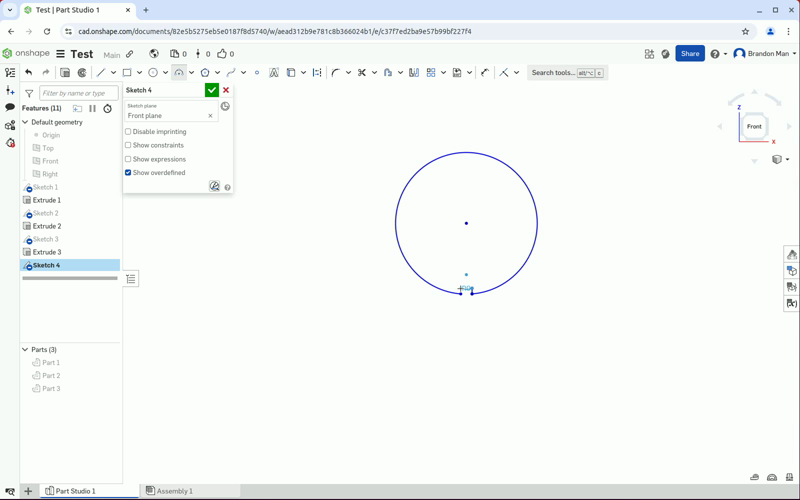
scroll(-6)
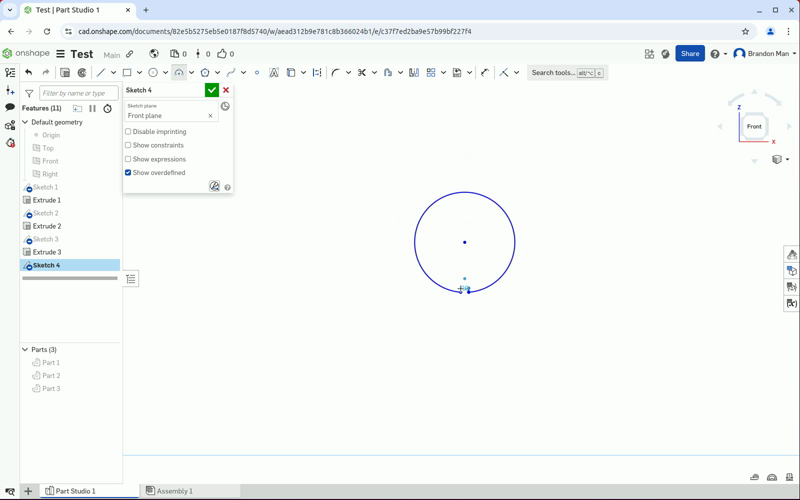
scroll(-6)
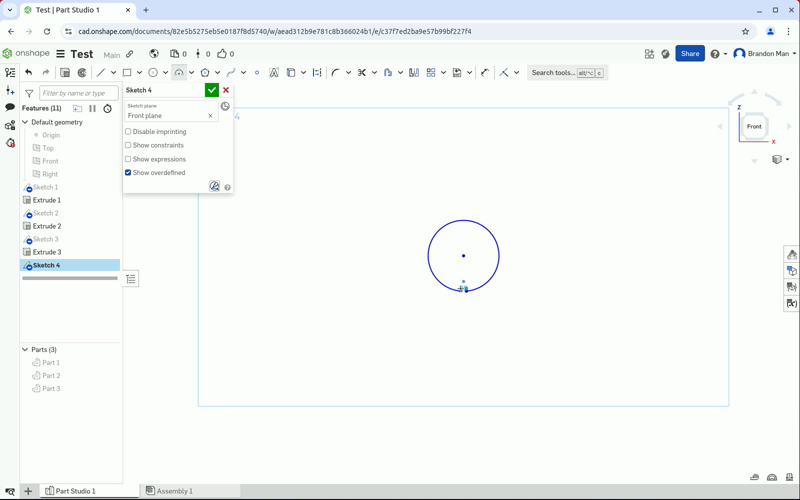
scroll(-6)
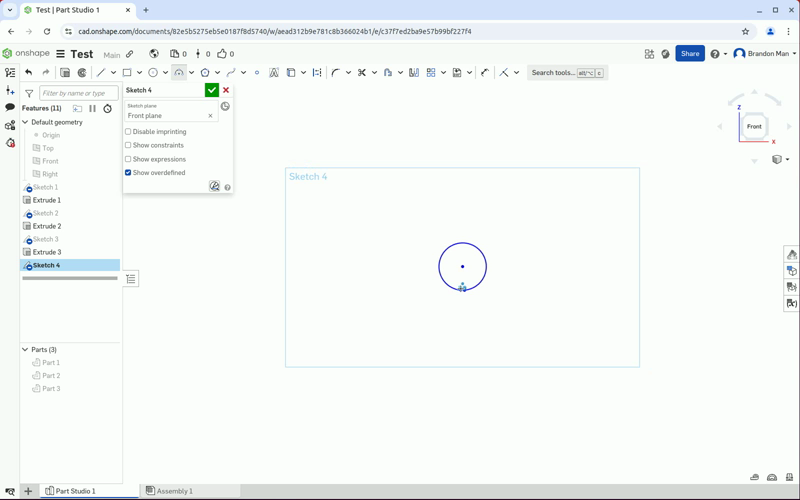
scroll(-6)
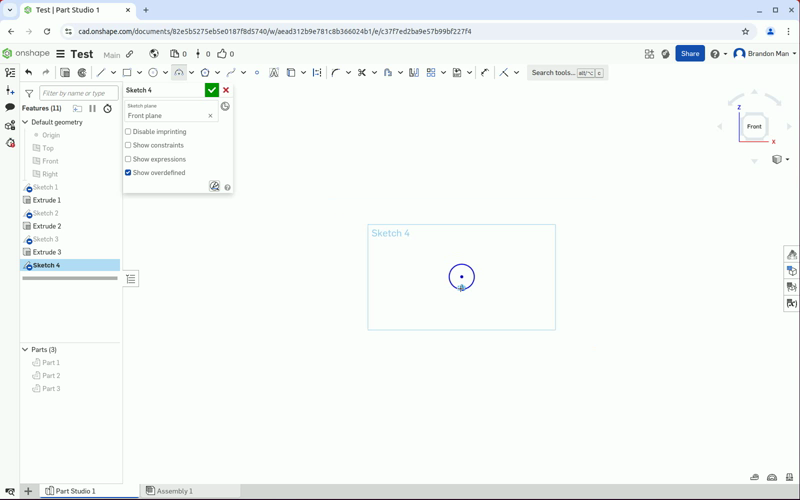
scroll(-6)
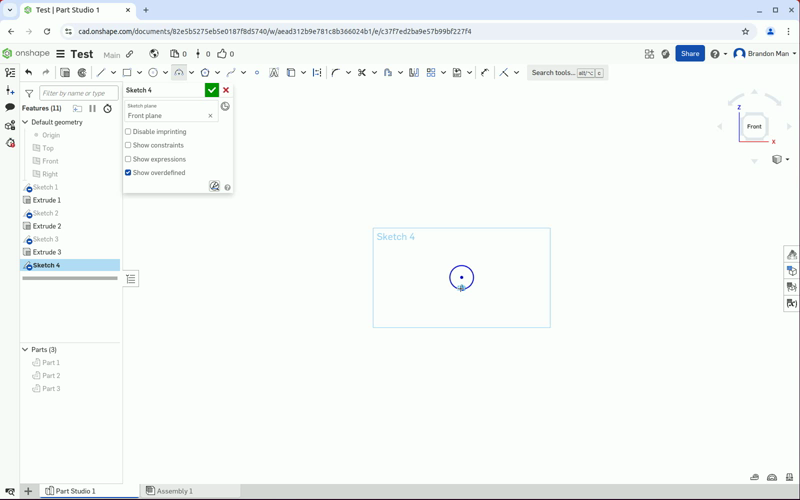
scroll(-6)
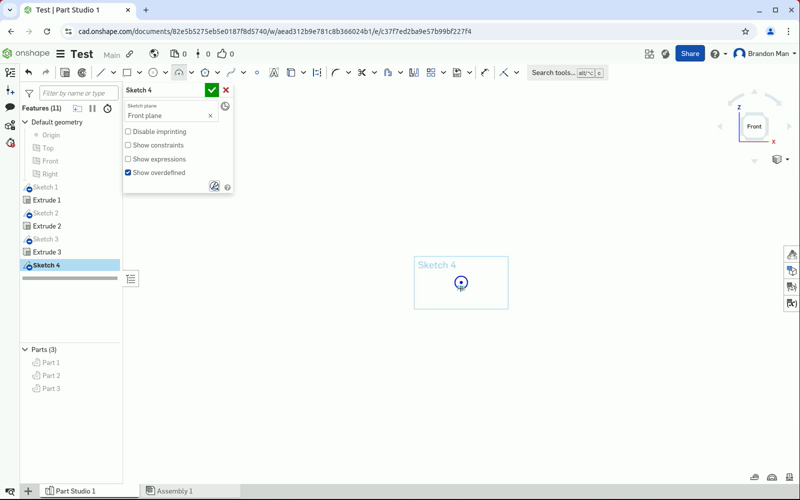
mouse_move(461, 277)
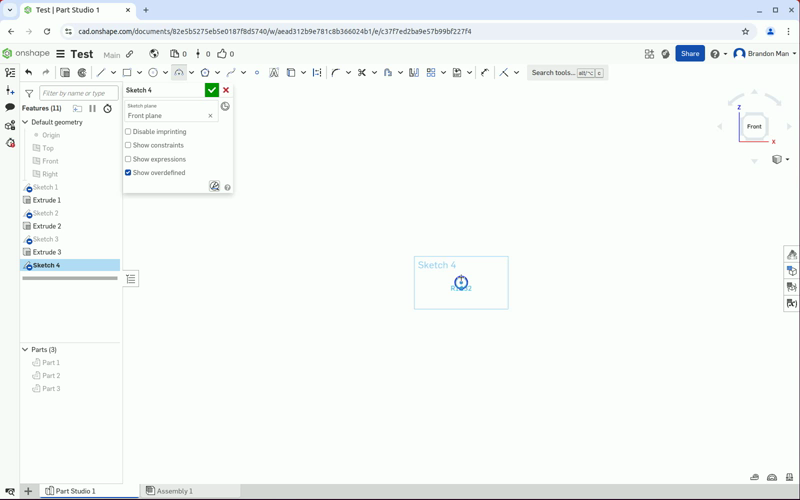
scroll(6)
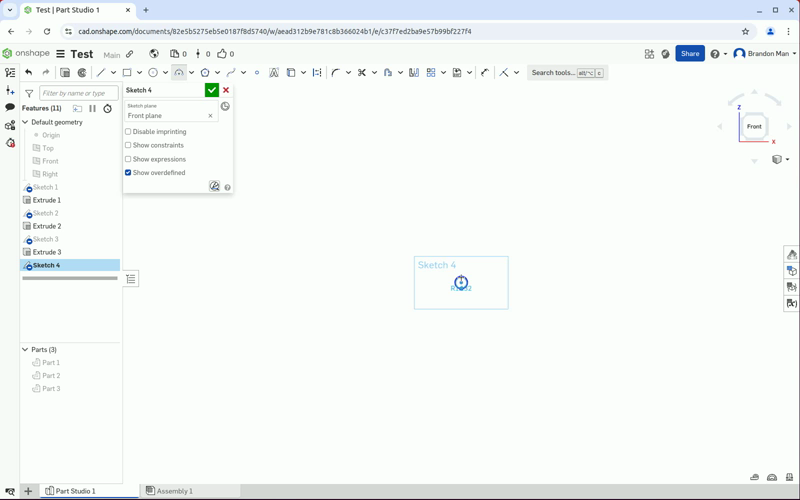
scroll(6)
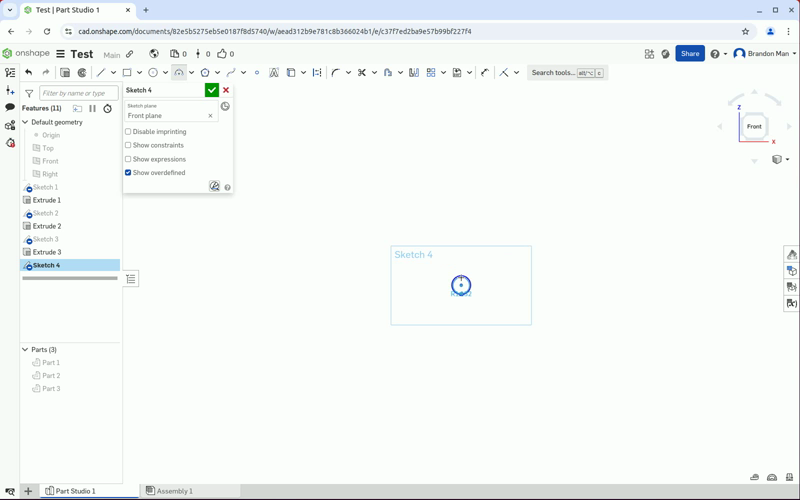
scroll(6)
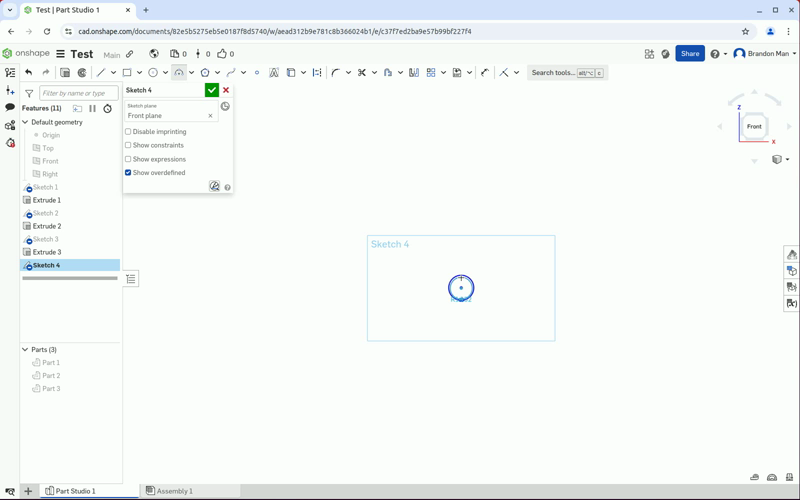
scroll(6)
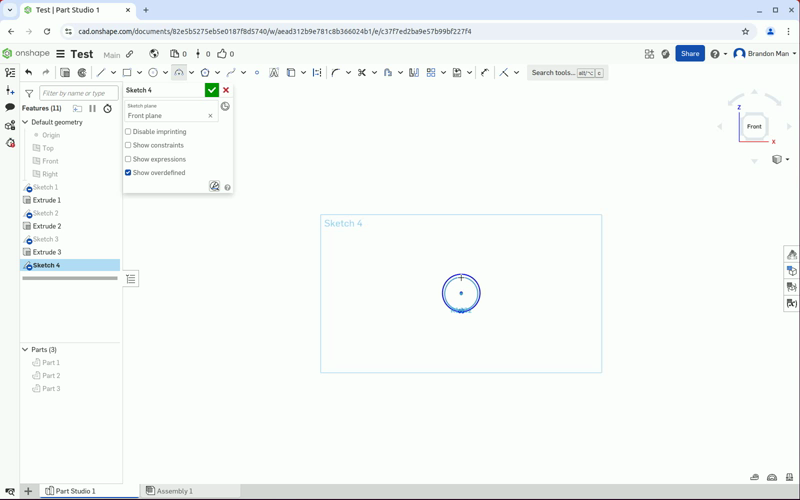
scroll(6)
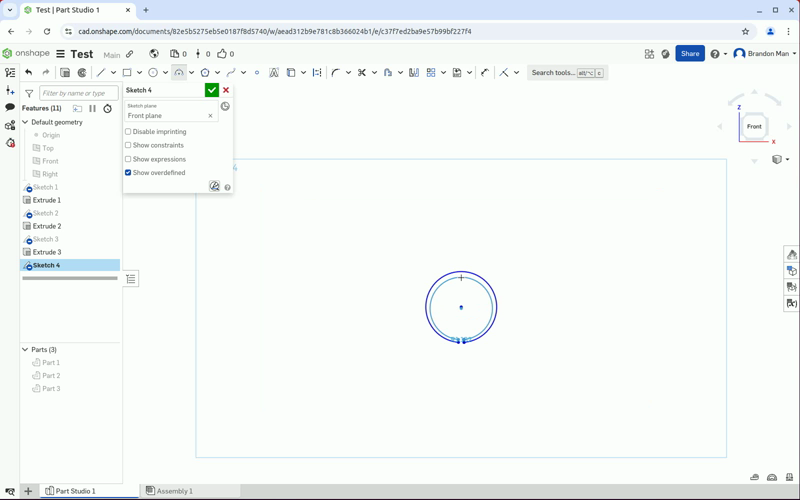
scroll(6)
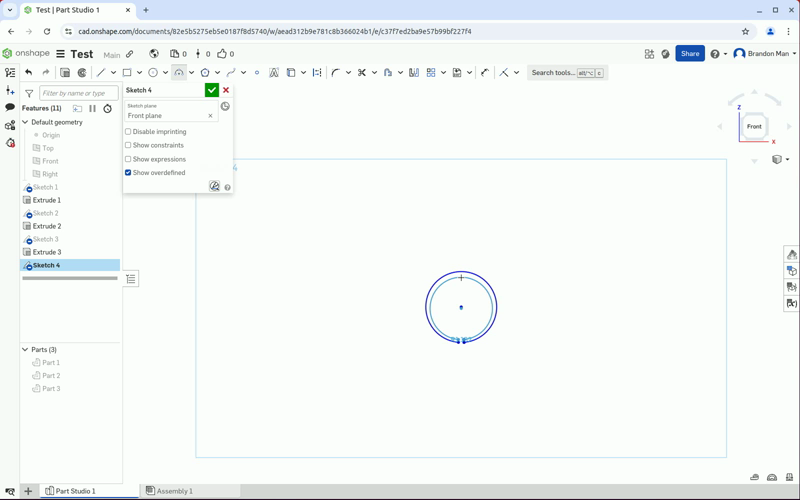
scroll(6)
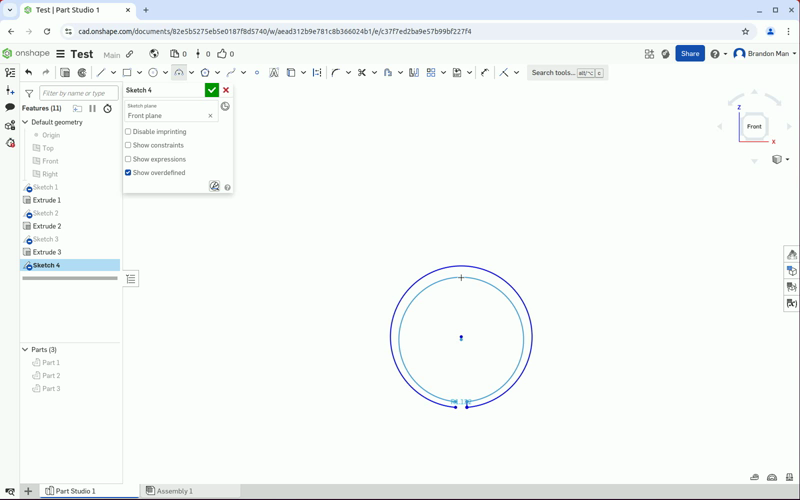
click(461, 277)
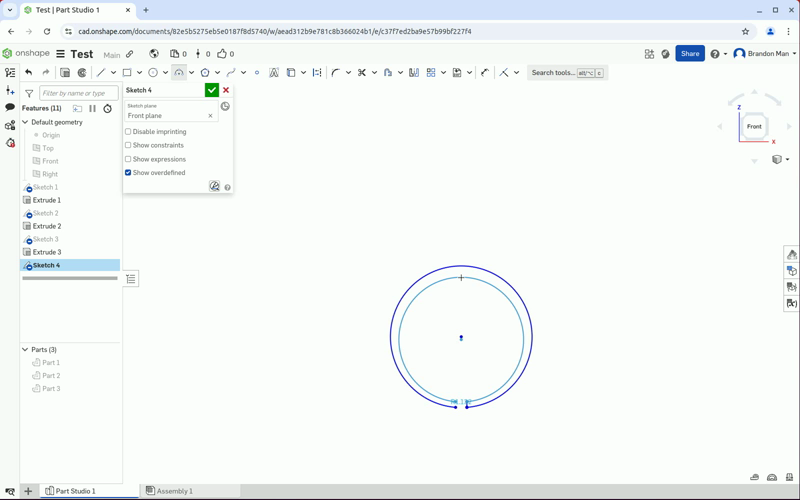
scroll(-6)
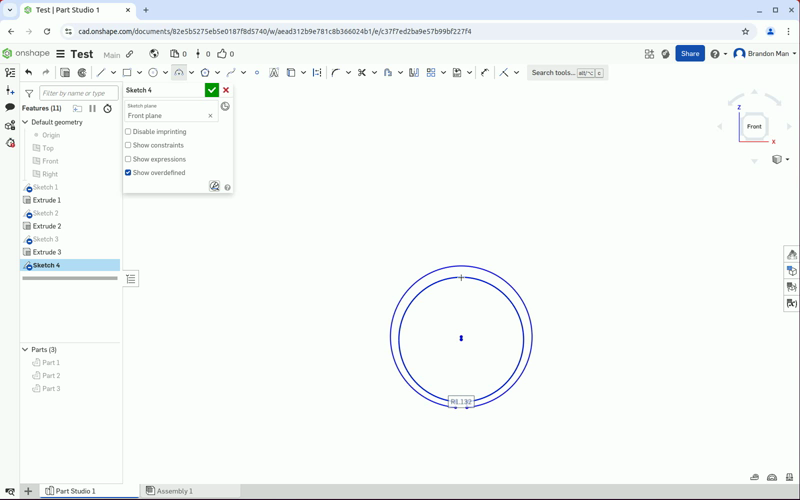
scroll(-6)
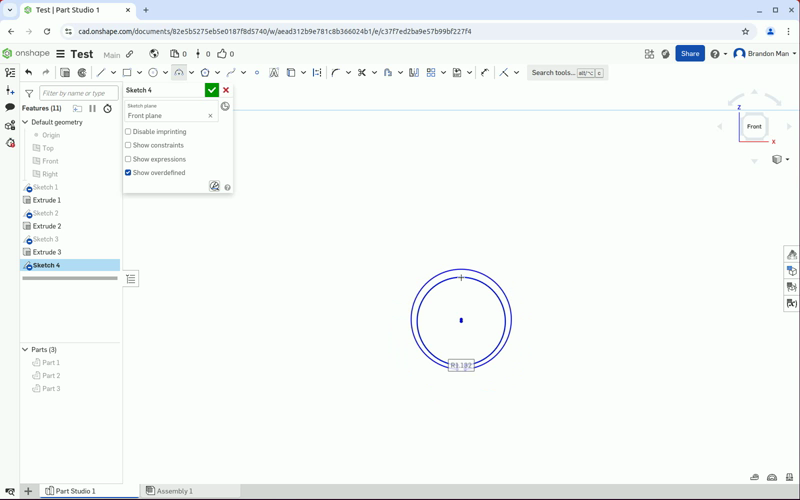
scroll(-6)
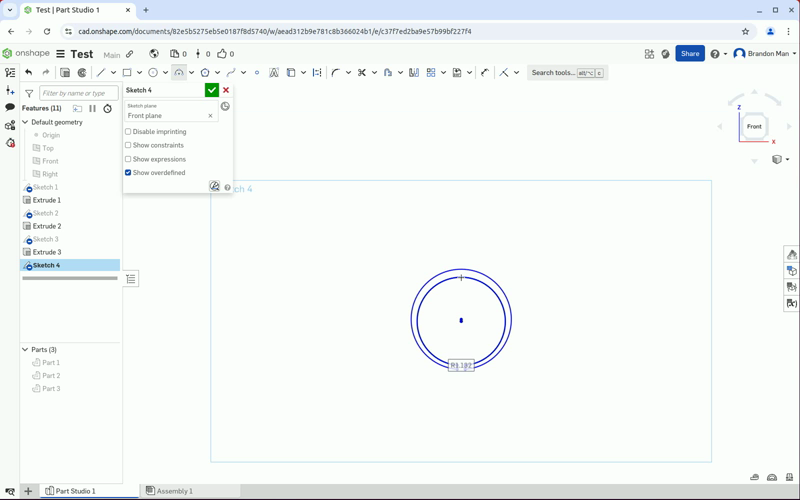
scroll(-6)
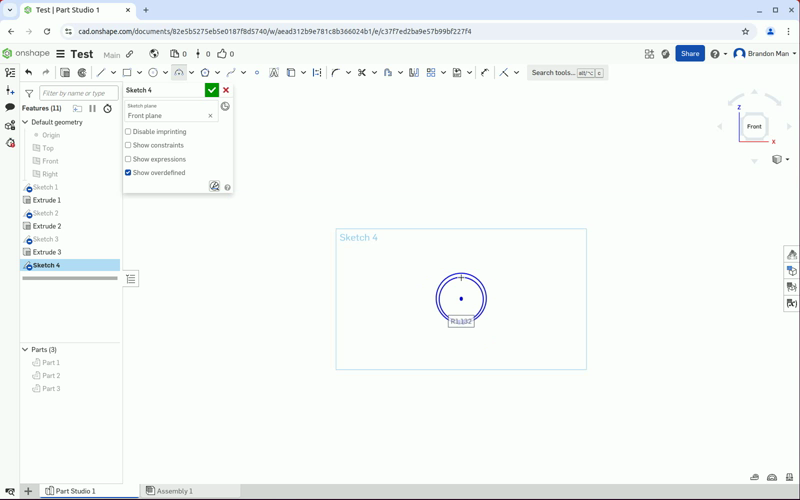
scroll(-6)
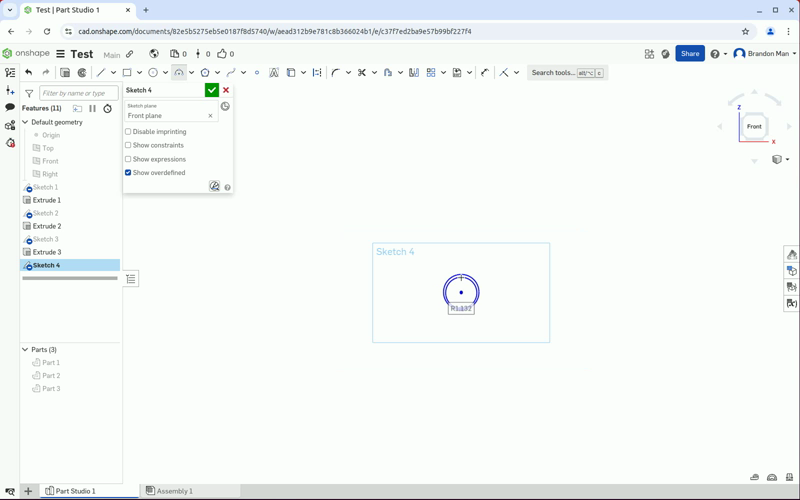
scroll(-6)
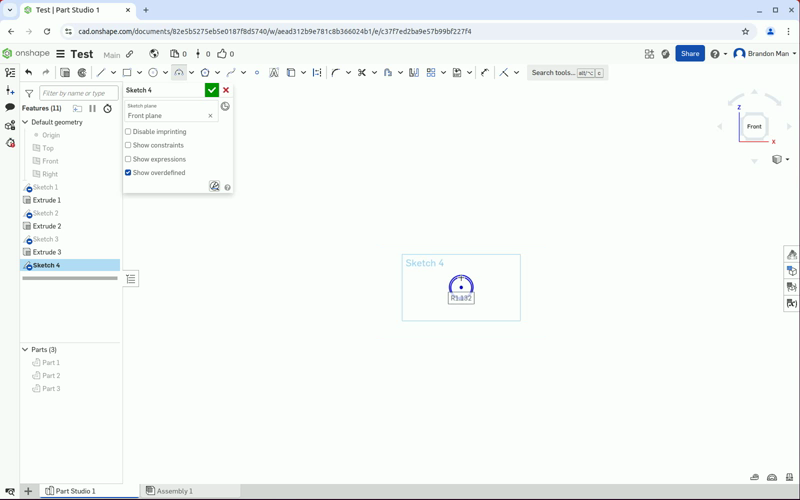
scroll(-6)
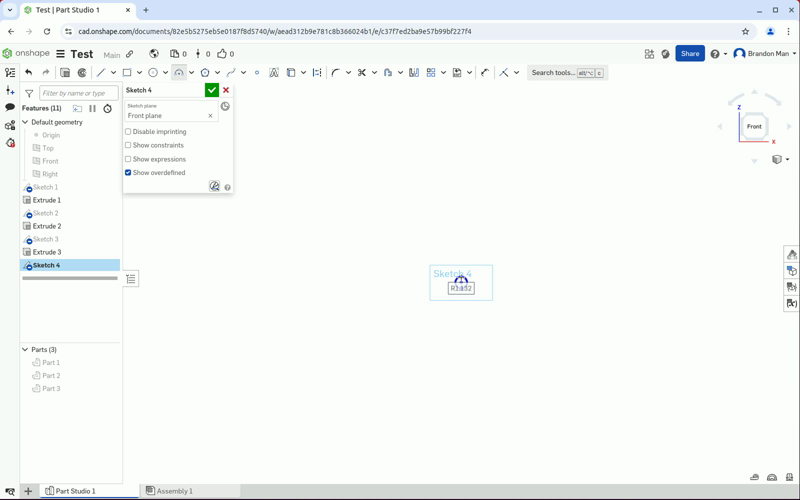
key_up(shift)
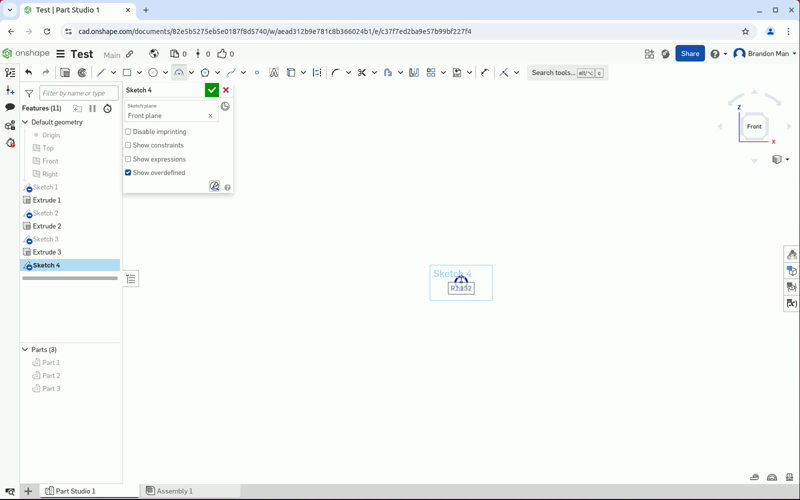
key(esc)
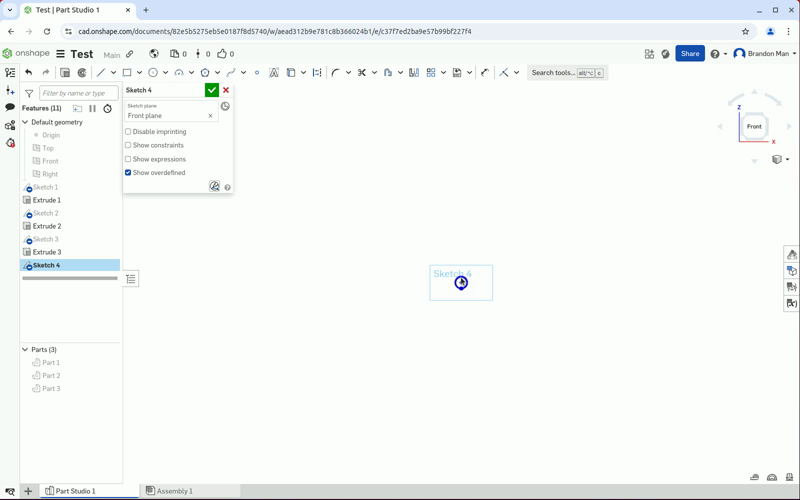
key(l)
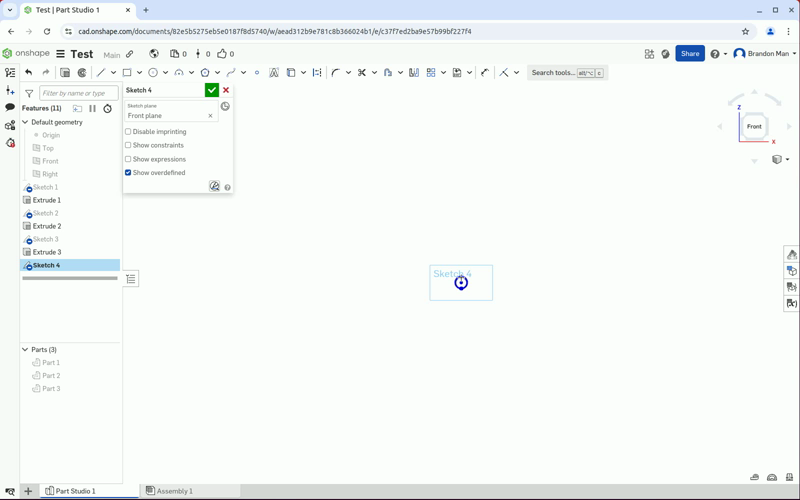
mouse_move(460, 288)
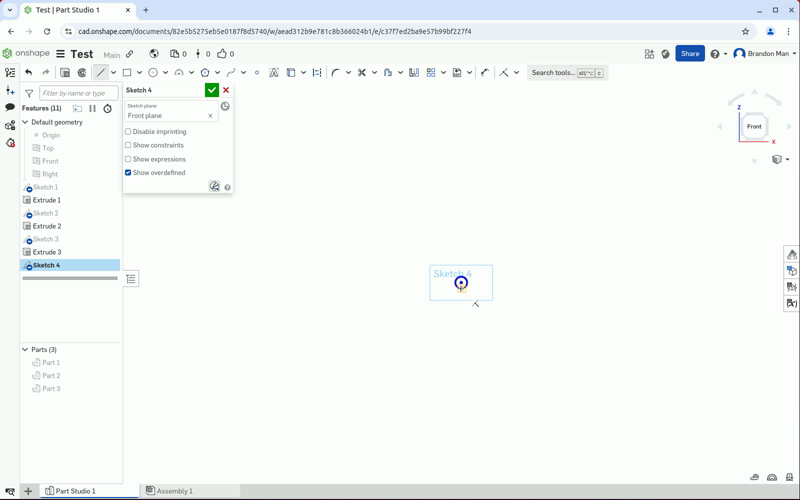
scroll(6)
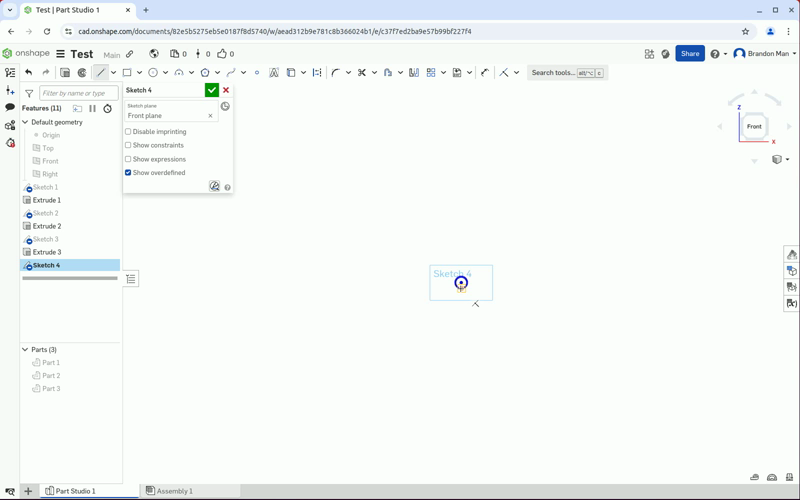
scroll(6)
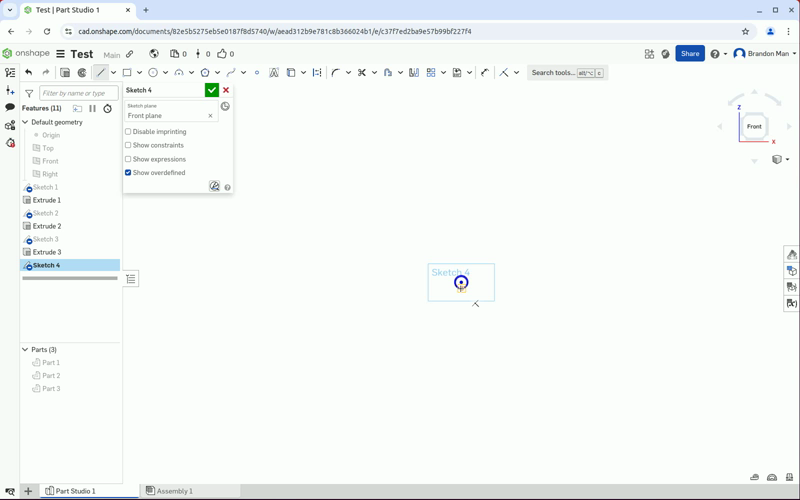
scroll(6)
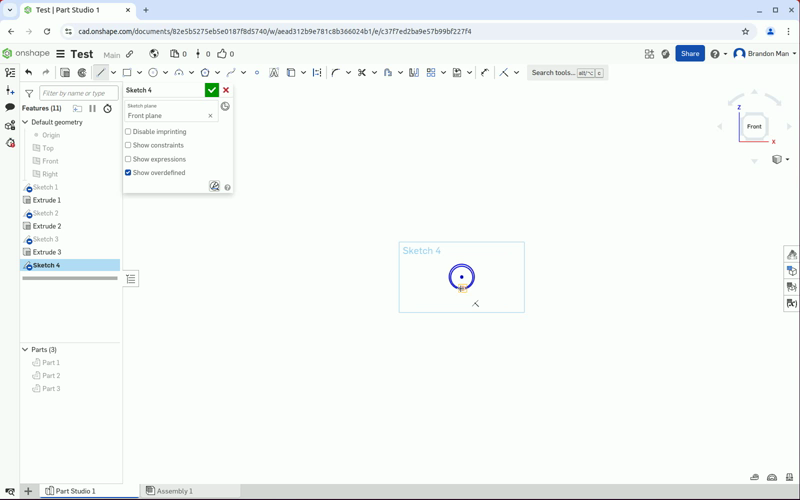
scroll(6)
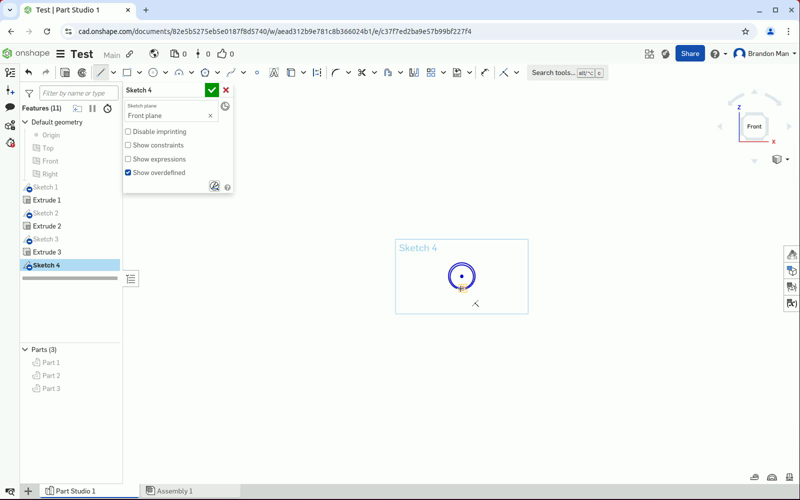
scroll(6)
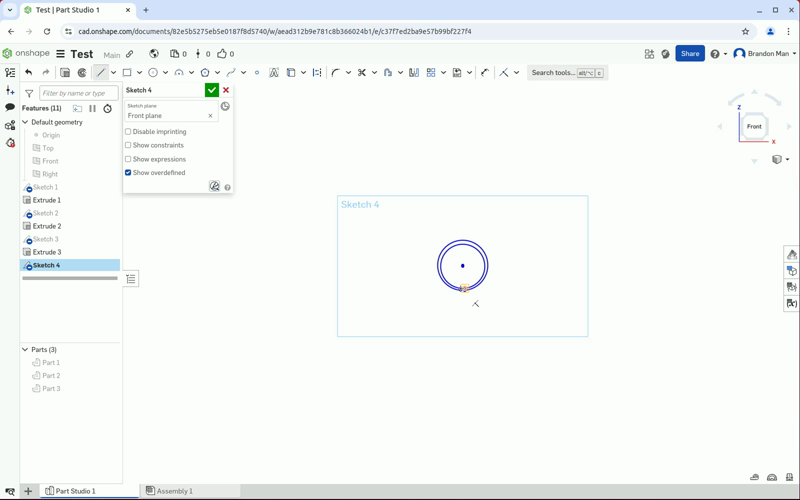
scroll(6)
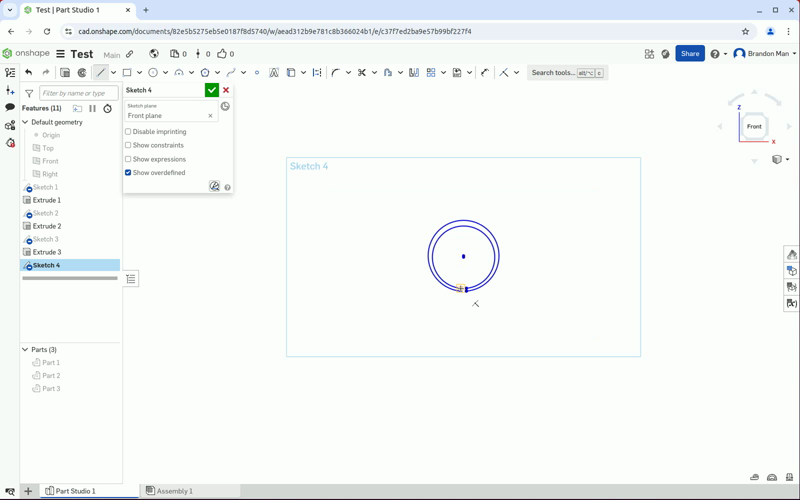
scroll(6)
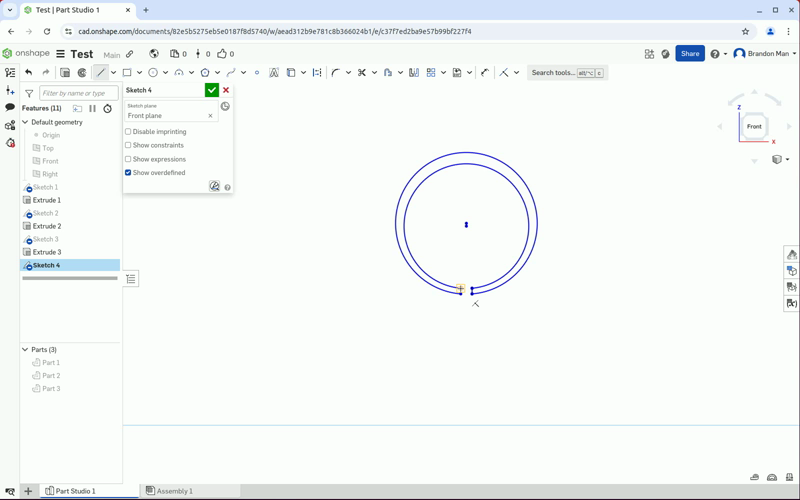
click(460, 288)
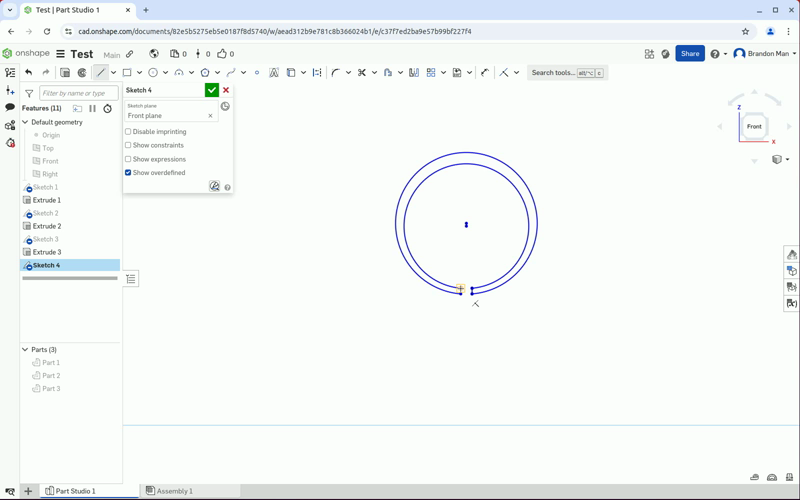
scroll(-6)
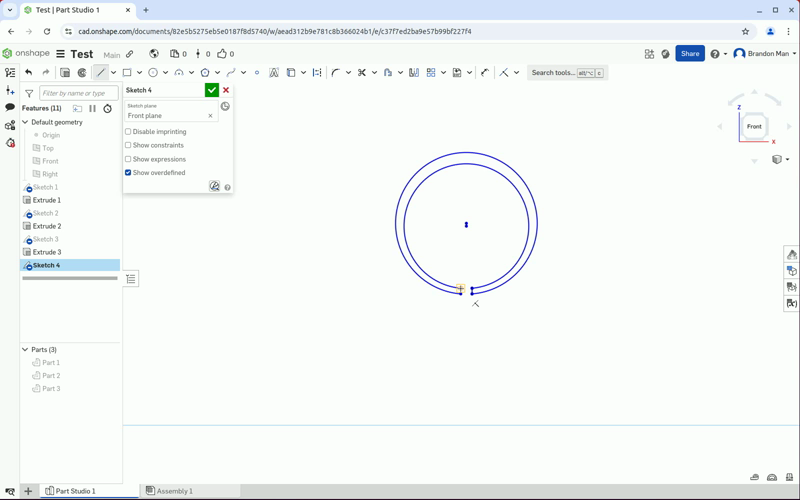
scroll(-6)
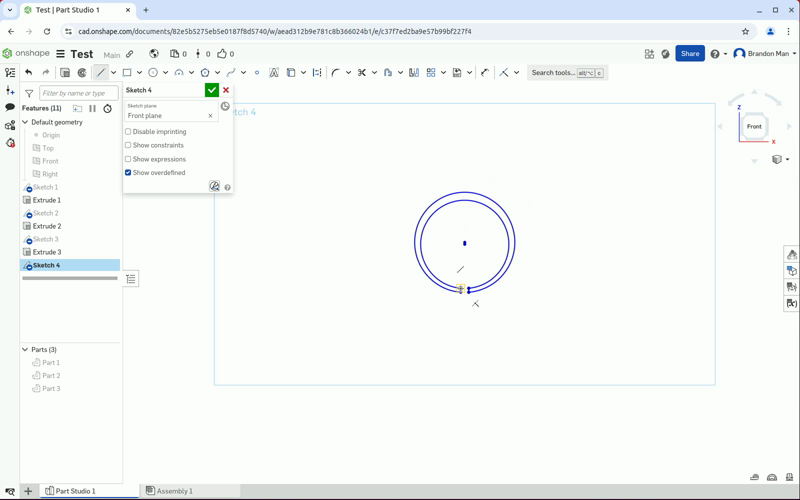
scroll(-6)
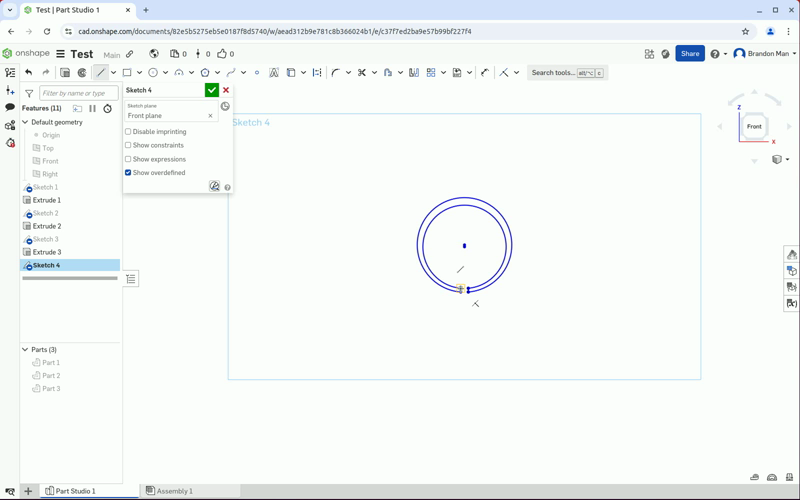
scroll(-6)
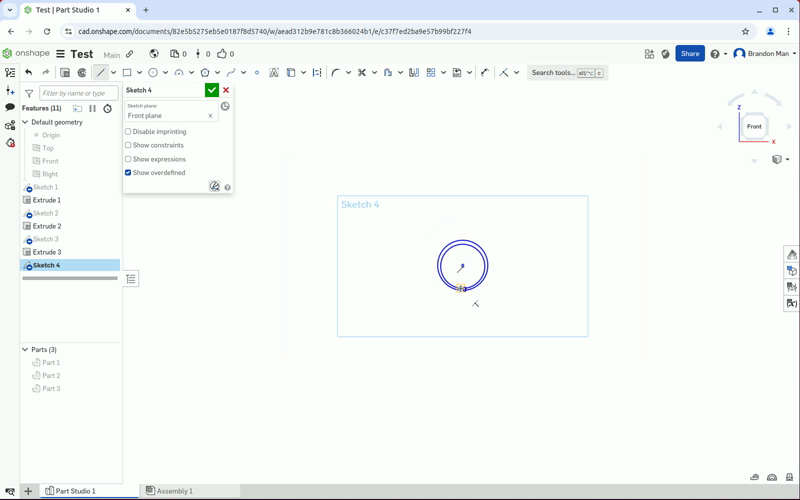
scroll(-6)
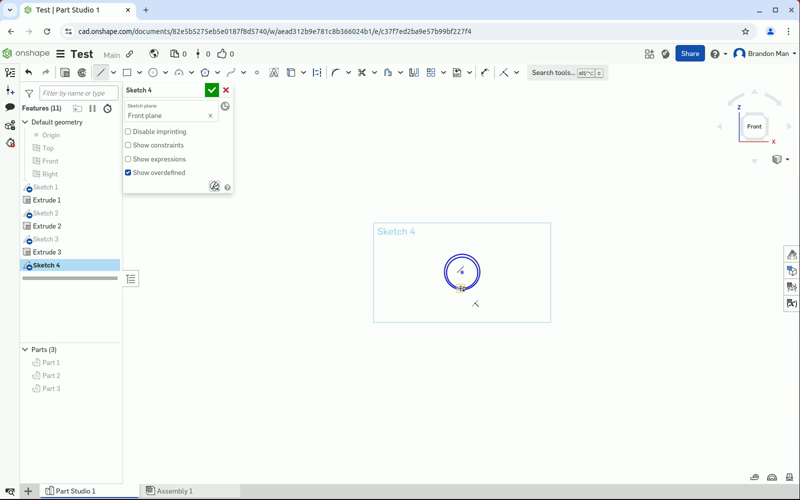
scroll(-6)
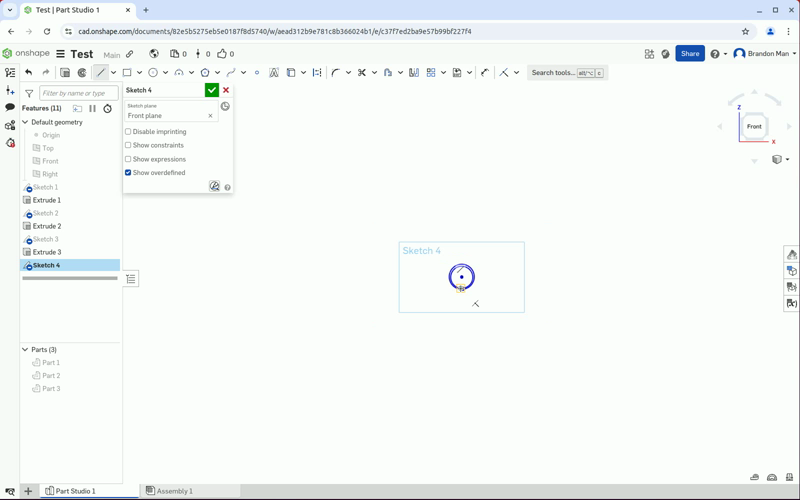
scroll(-6)
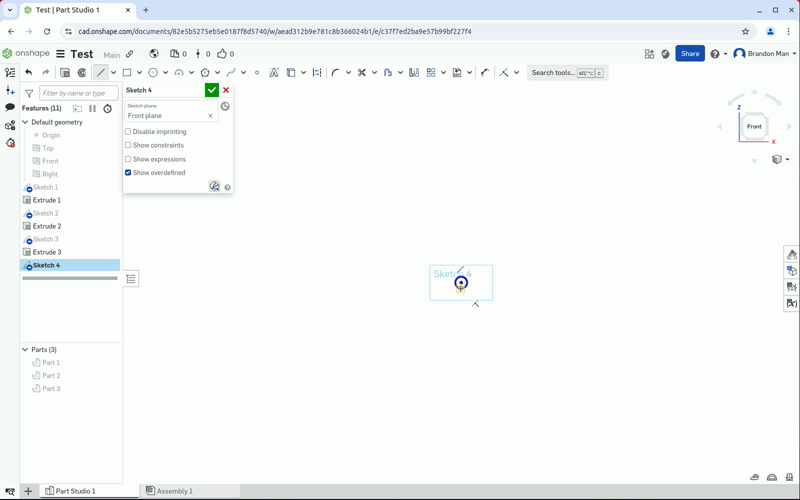
mouse_move(490, 288)
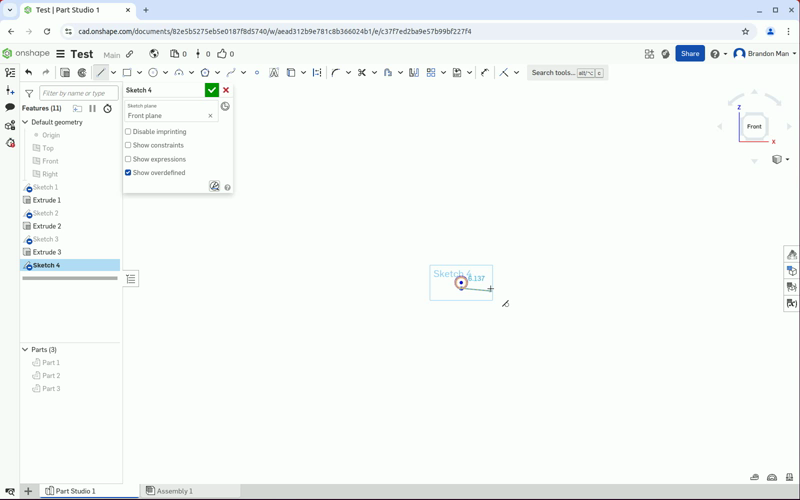
key_down(shift)
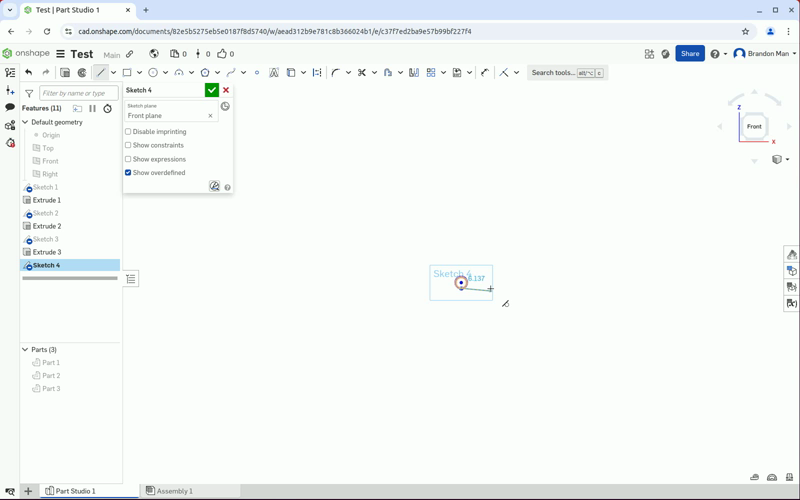
mouse_move(460, 288)
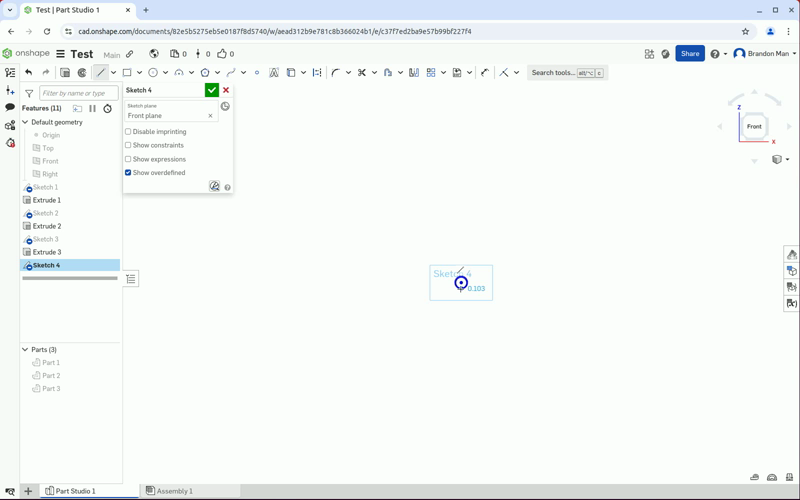
scroll(6)
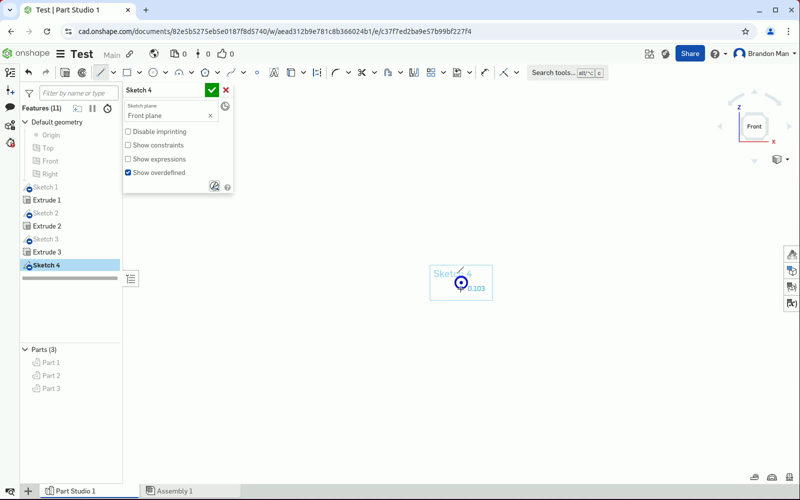
scroll(6)
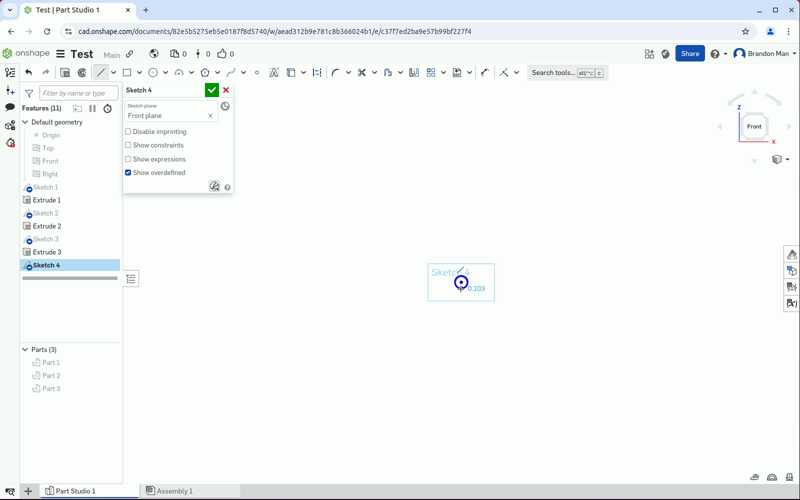
scroll(6)
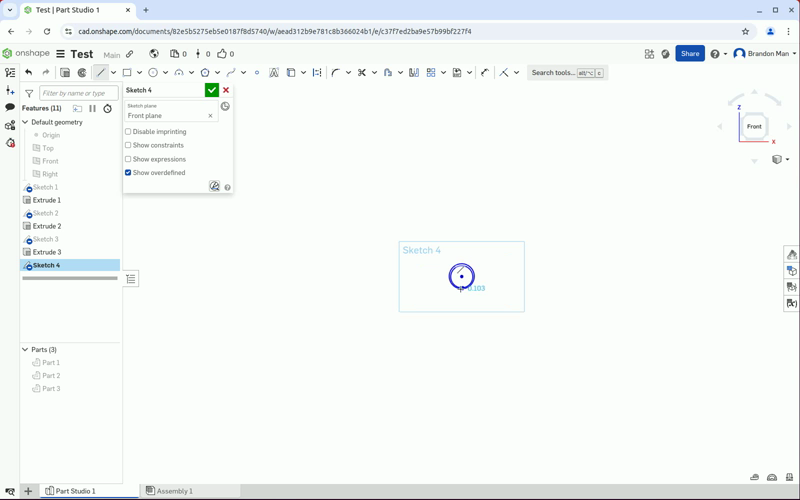
scroll(6)
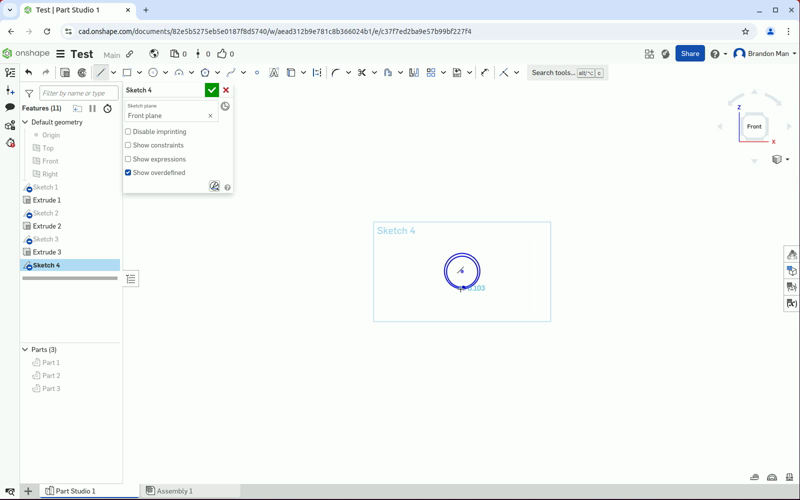
scroll(6)
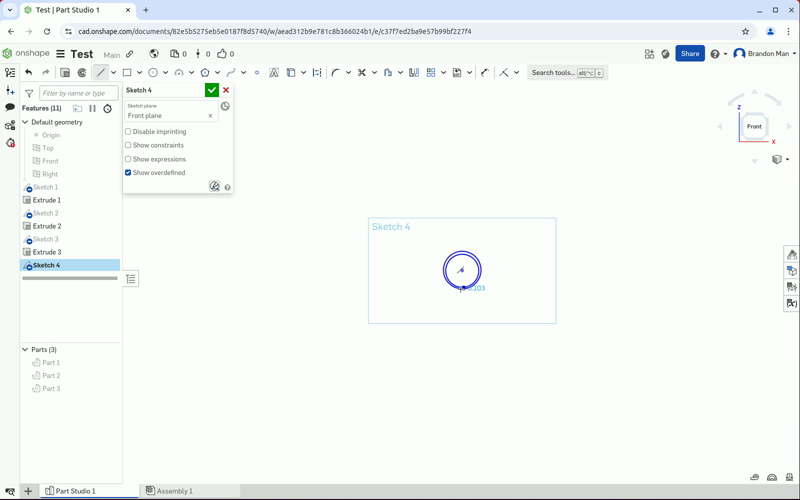
scroll(6)
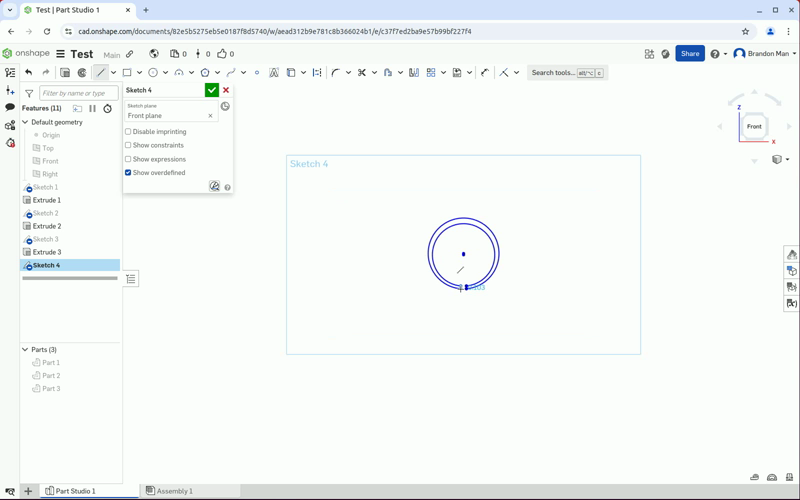
scroll(6)
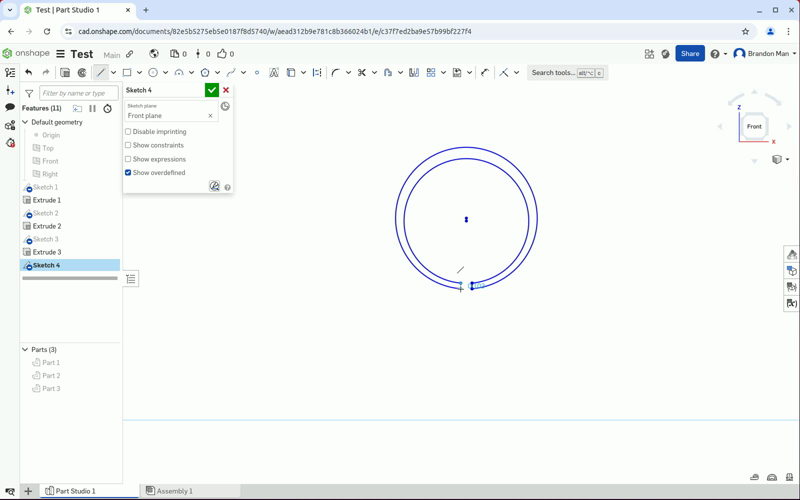
key_up(shift)
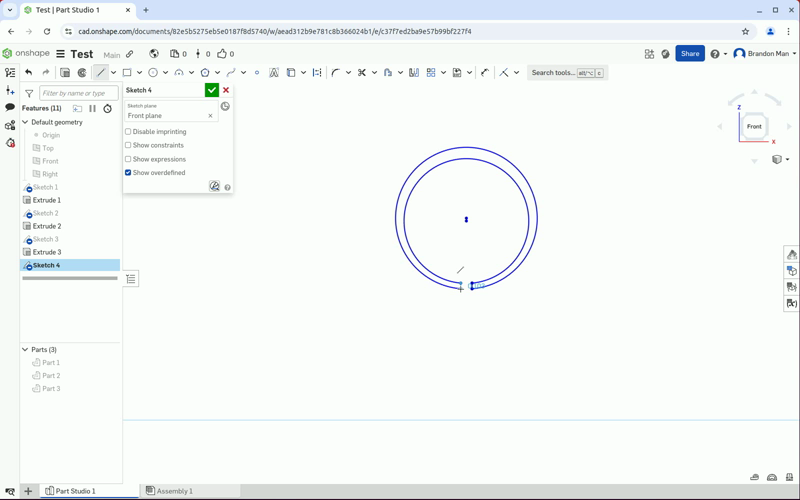
click(460, 288)
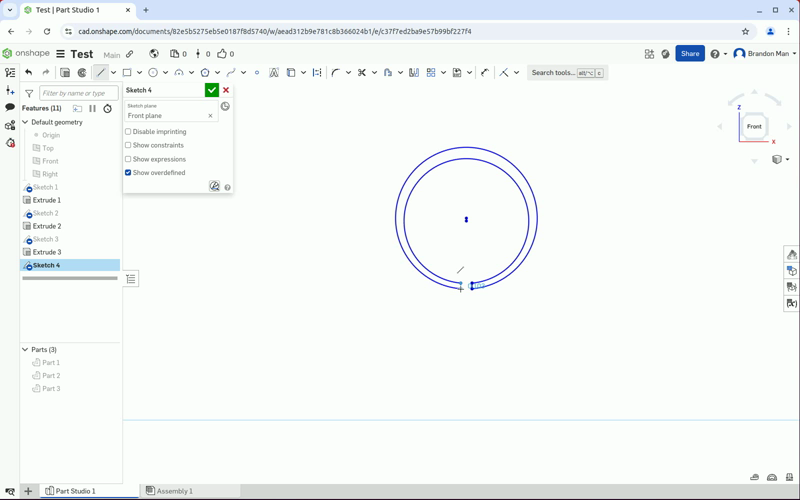
scroll(-6)
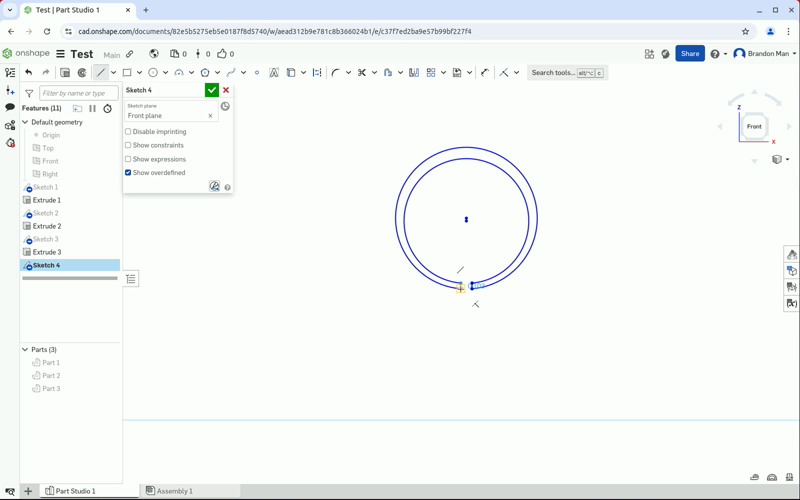
scroll(-6)
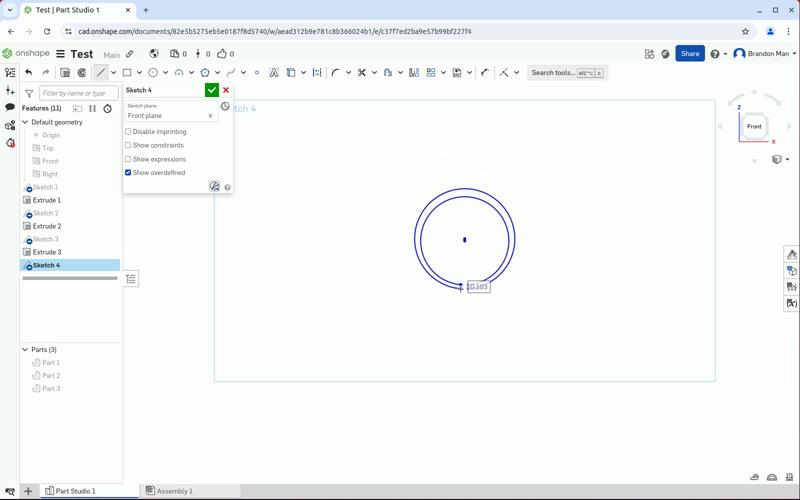
scroll(-6)
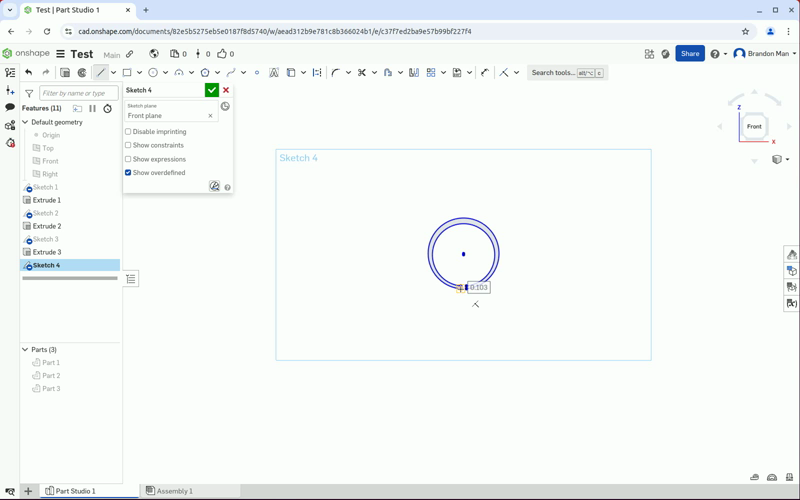
scroll(-6)
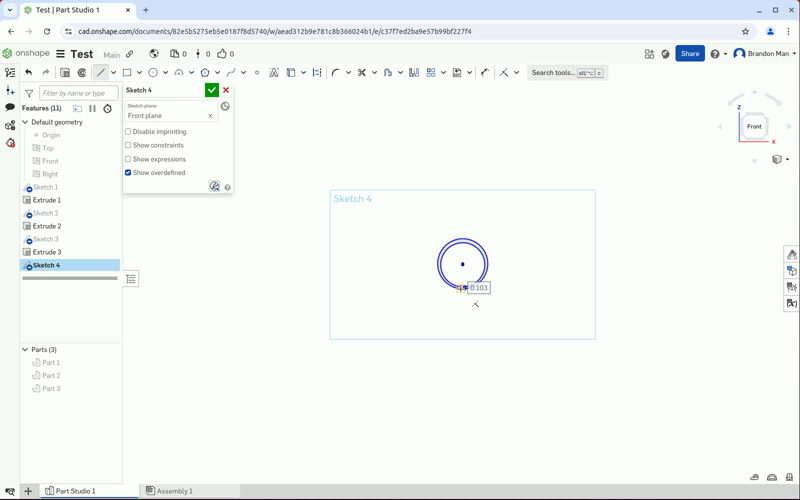
scroll(-6)
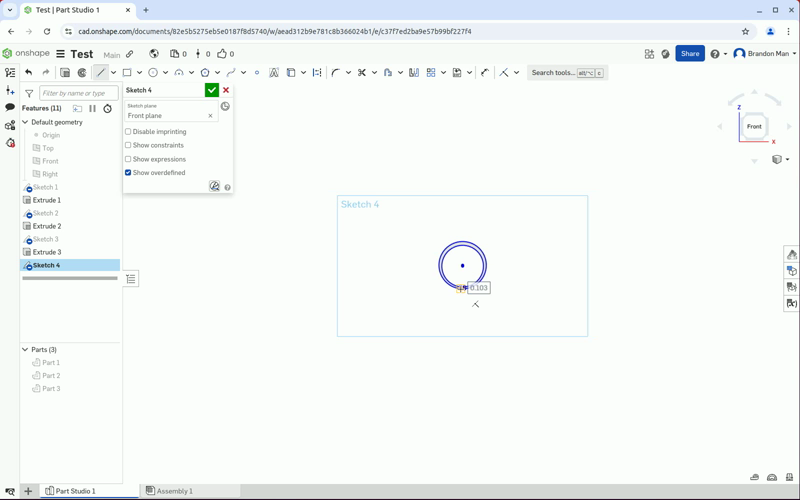
scroll(-6)
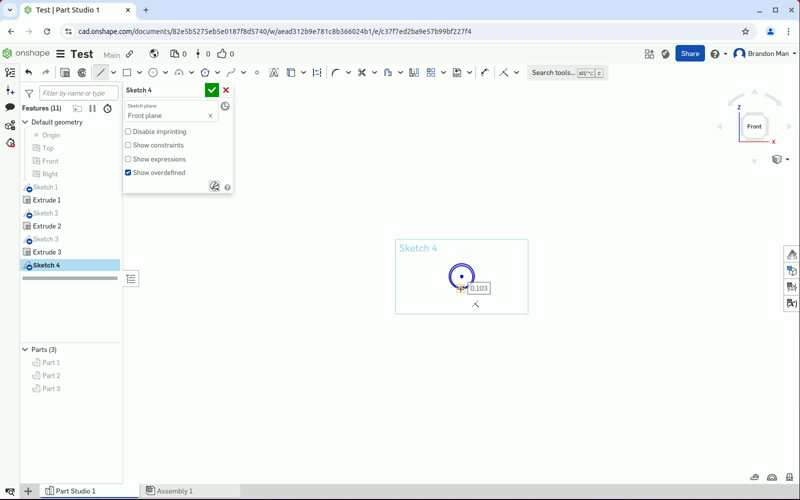
scroll(-6)
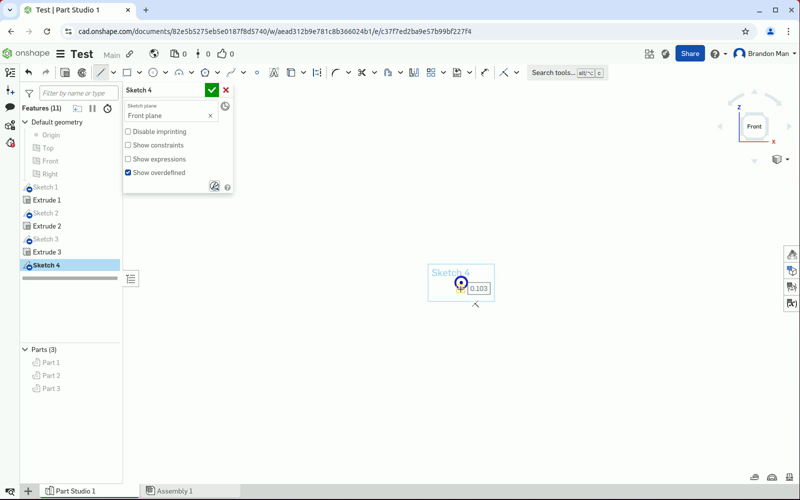
key(esc)
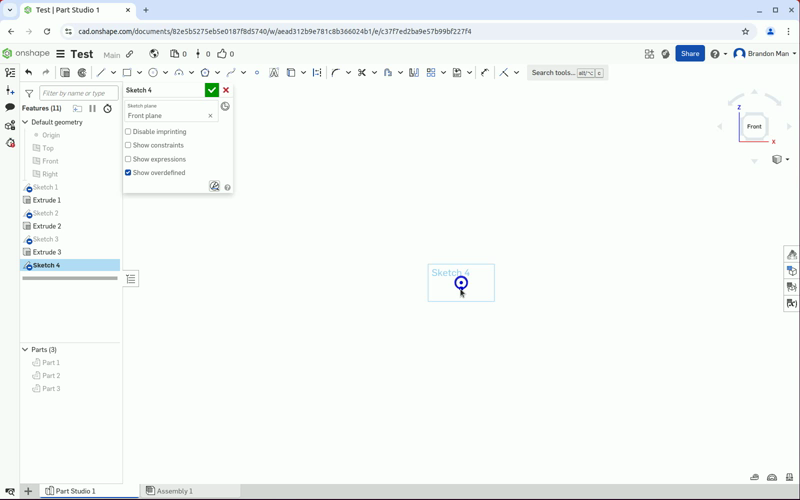
mouse_move(461, 276)
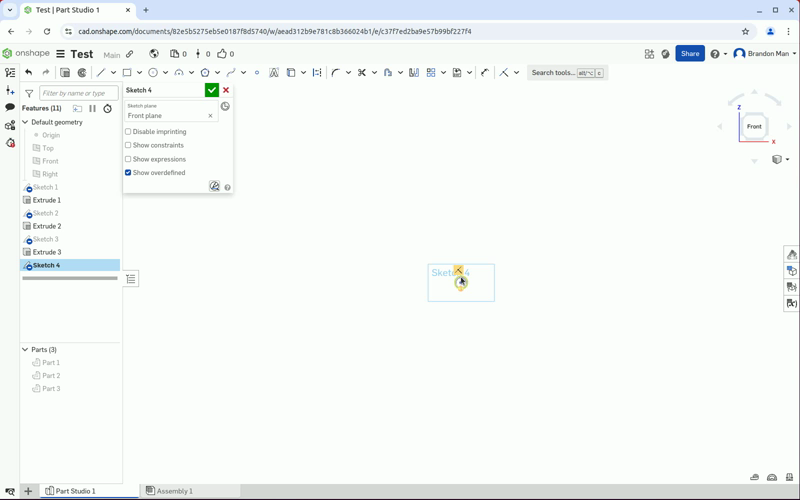
scroll(6)
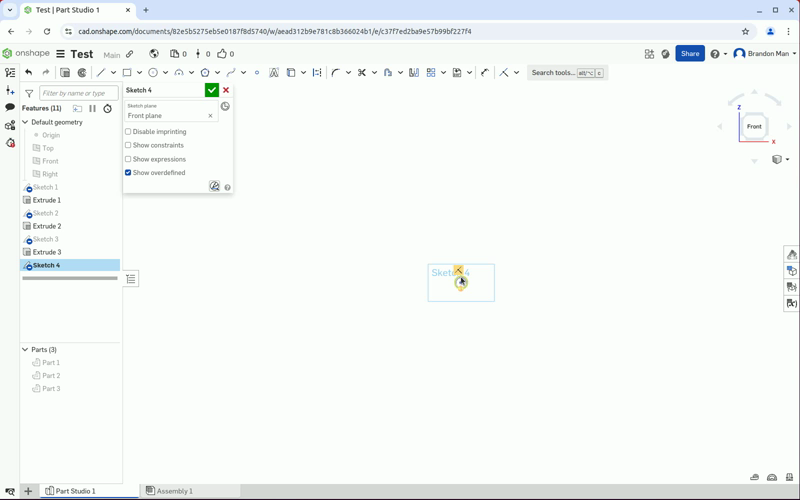
scroll(6)
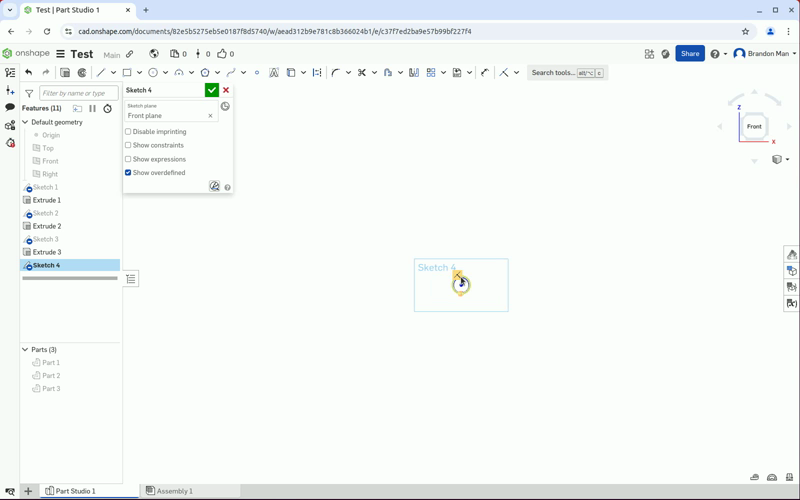
scroll(6)
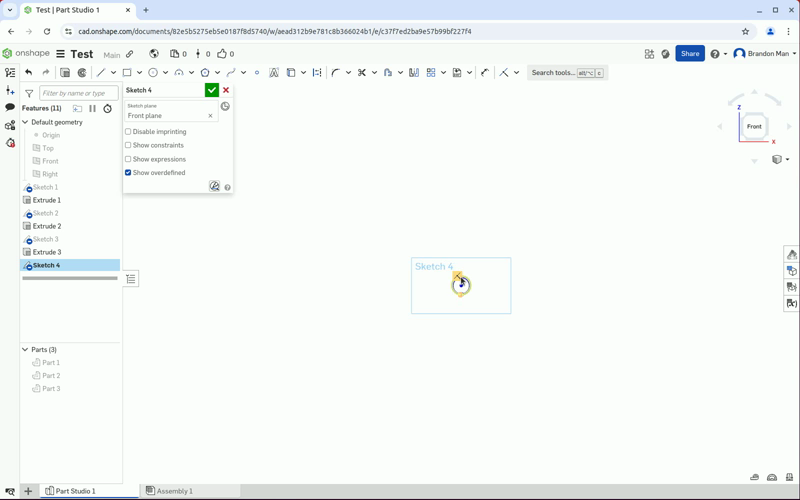
scroll(6)
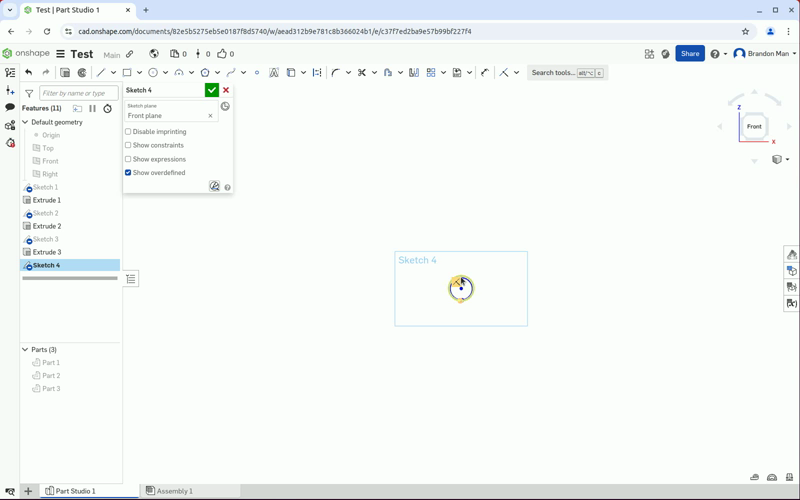
scroll(6)
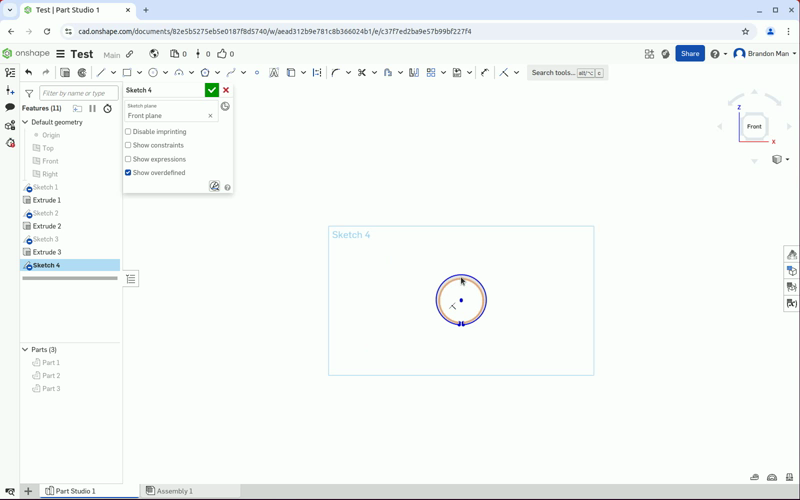
scroll(6)
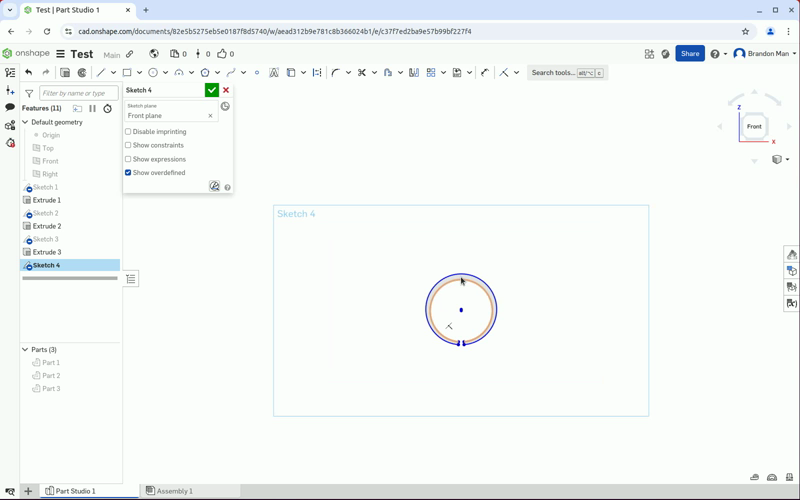
scroll(6)
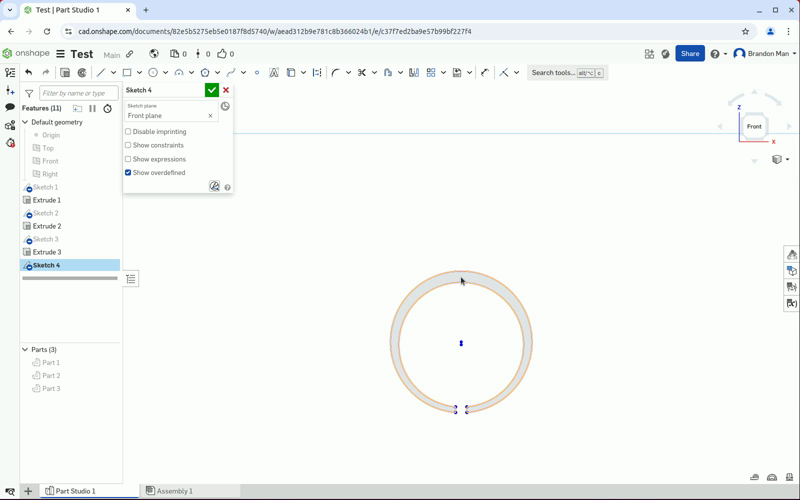
click(461, 276)
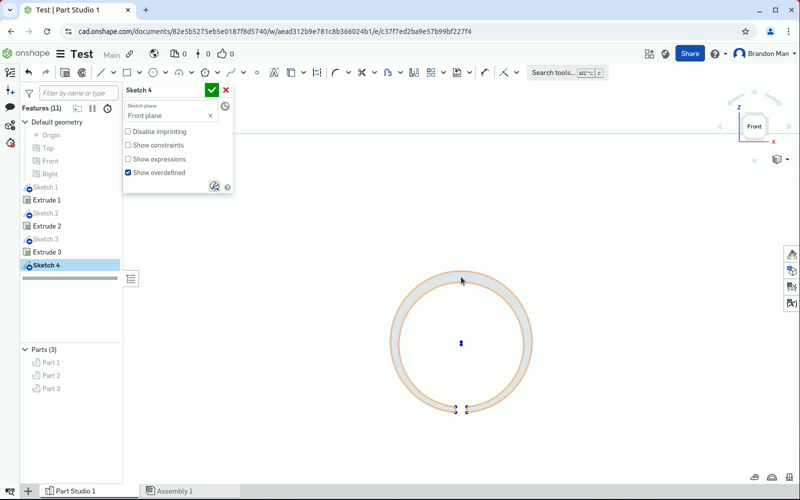
scroll(-6)
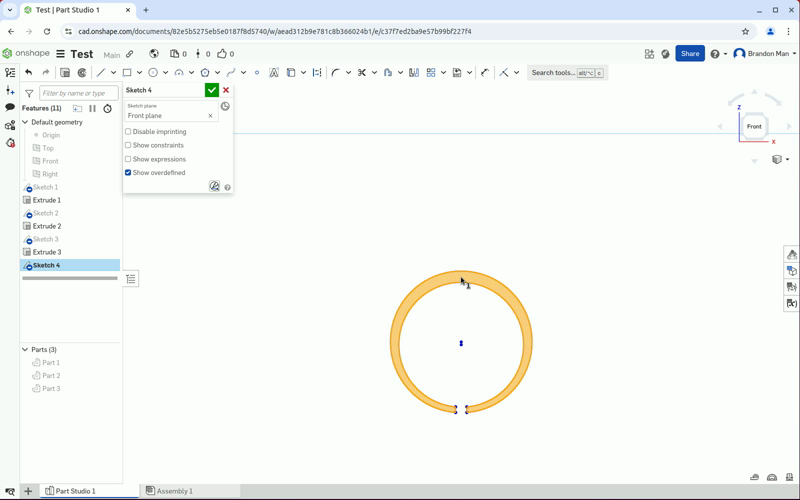
scroll(-6)
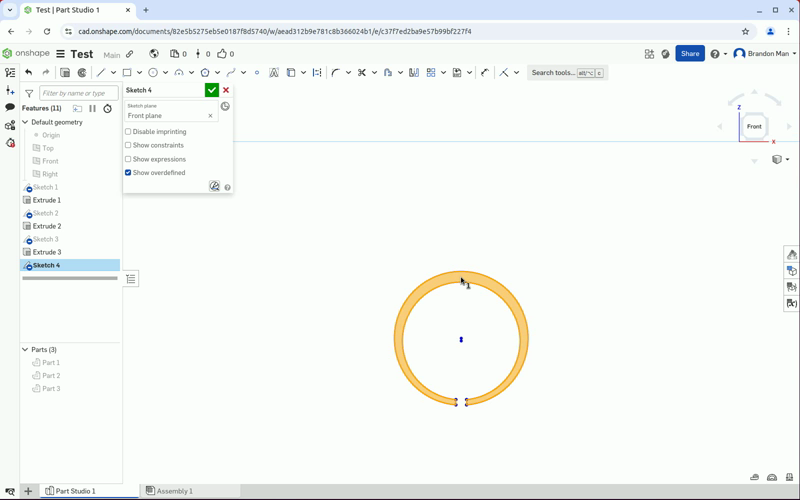
scroll(-6)
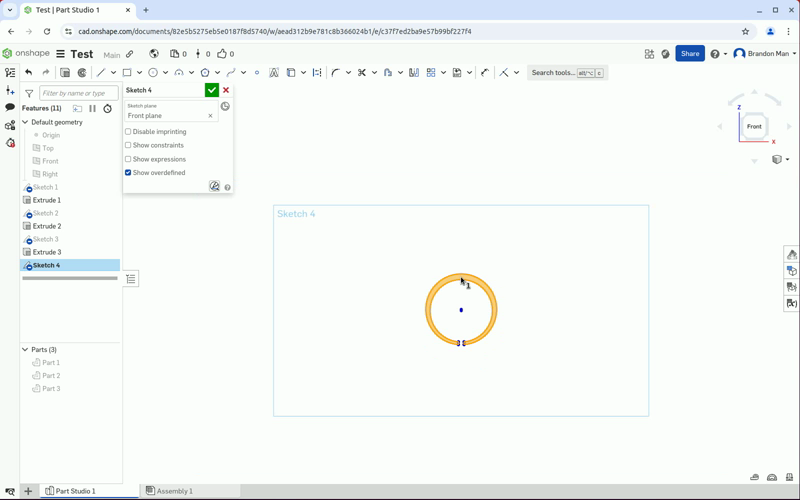
scroll(-6)
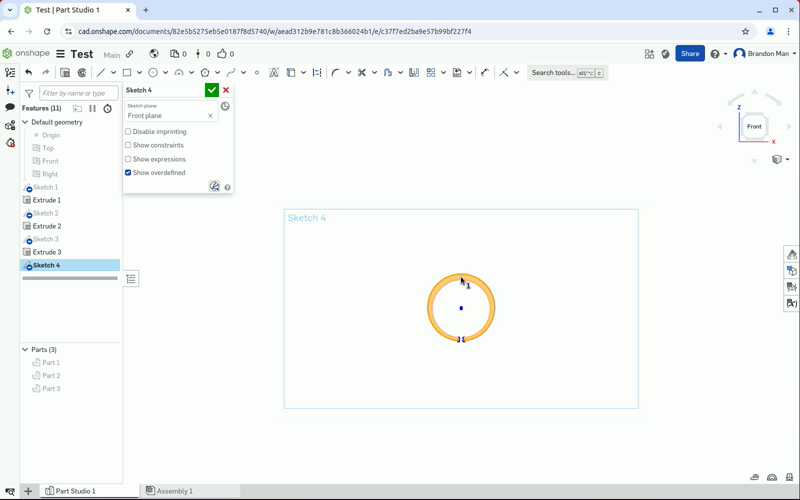
scroll(-6)
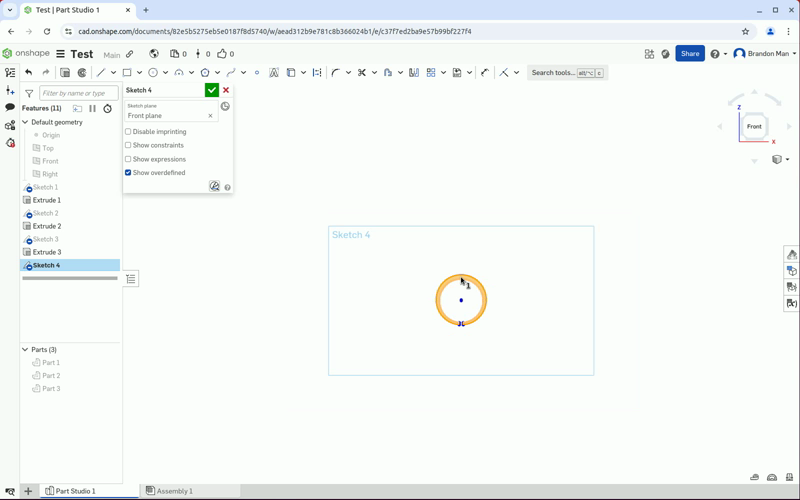
scroll(-6)
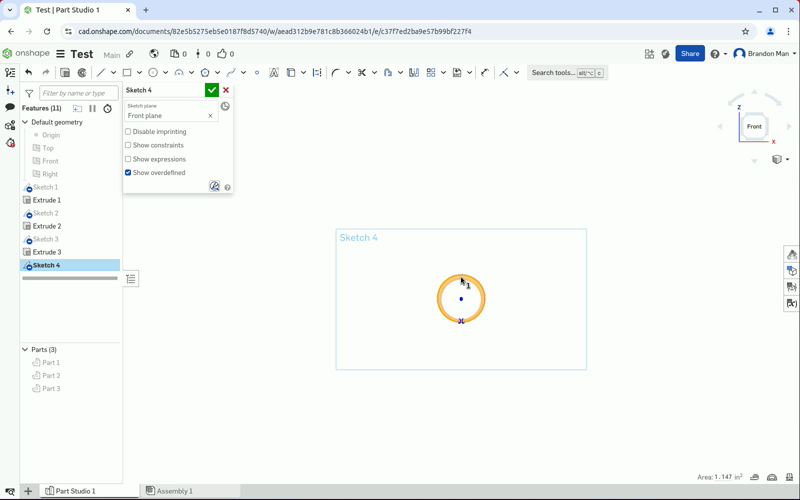
scroll(-6)
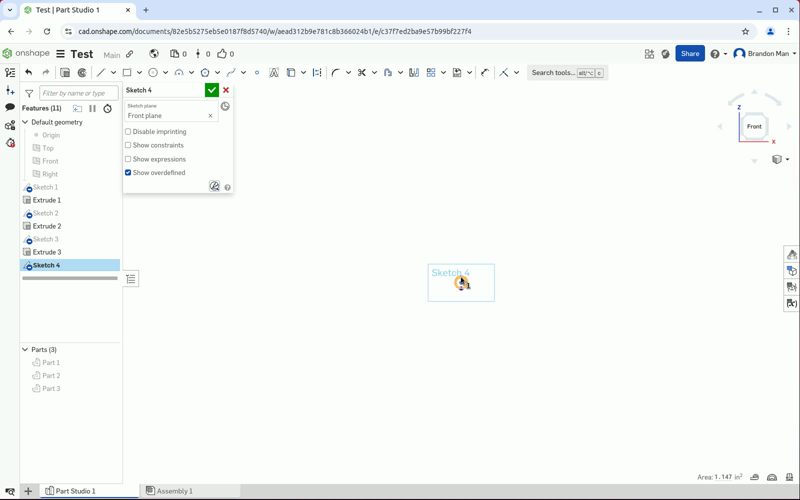
mouse_move(73, 352)
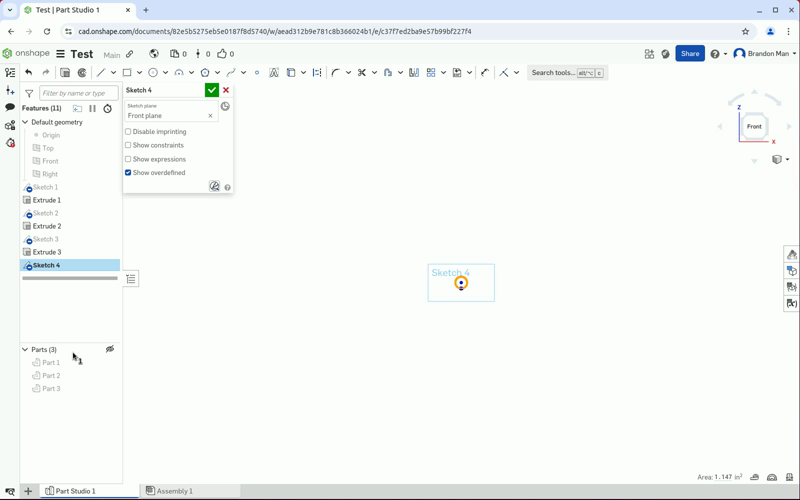
key(shift+y)
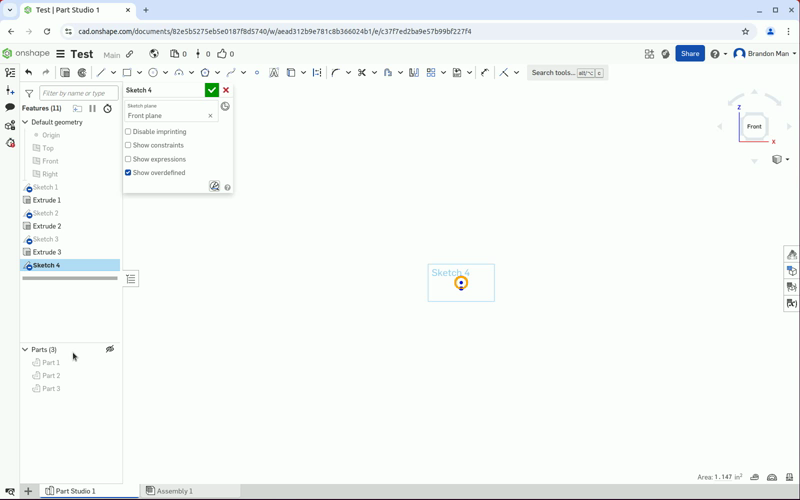
key(shift+e)
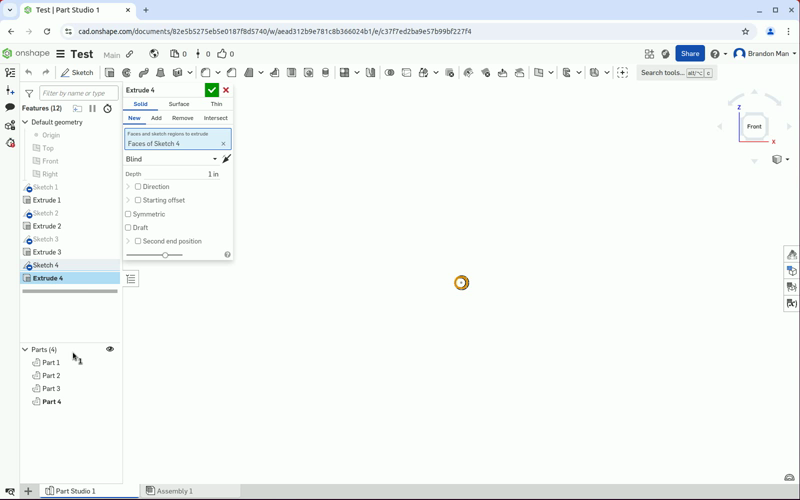
mouse_move(143, 106)
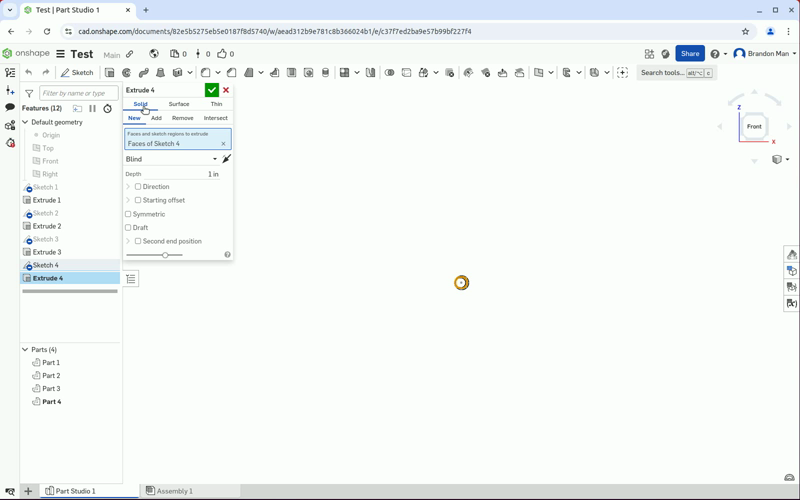
click(143, 106)
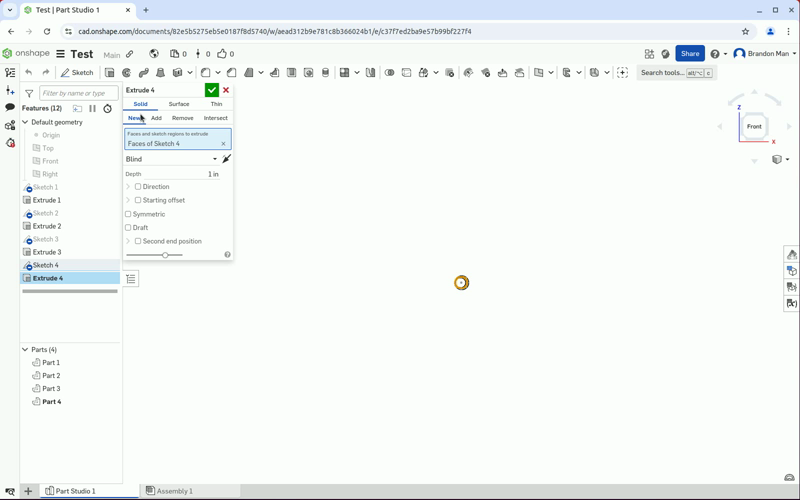
mouse_move(137, 120)
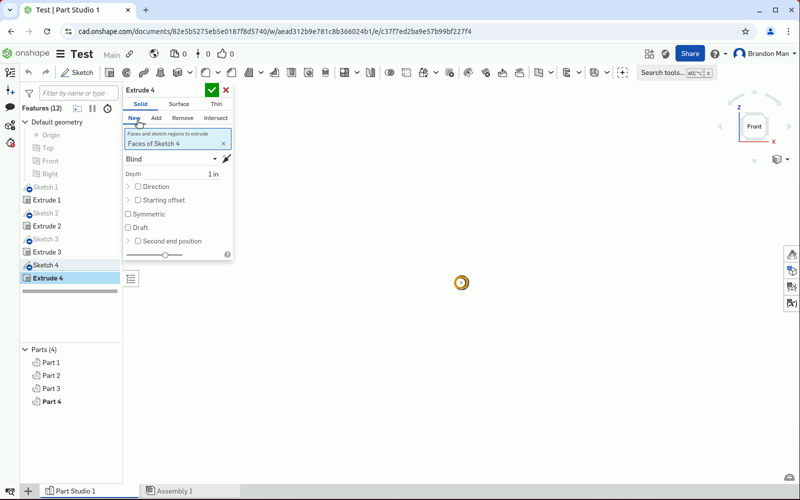
click(137, 120)
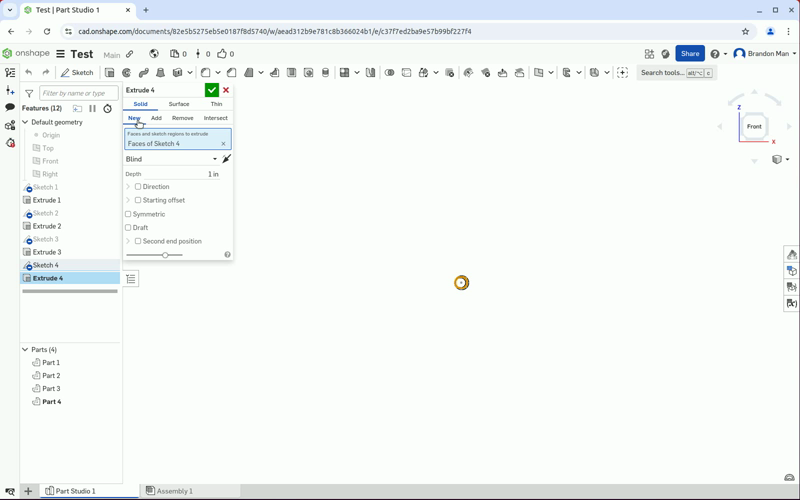
key(tab, 4)
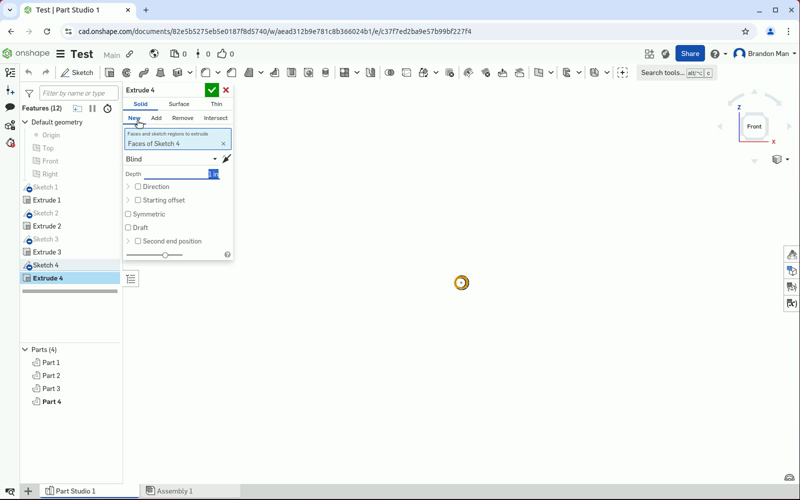
text(17.572)
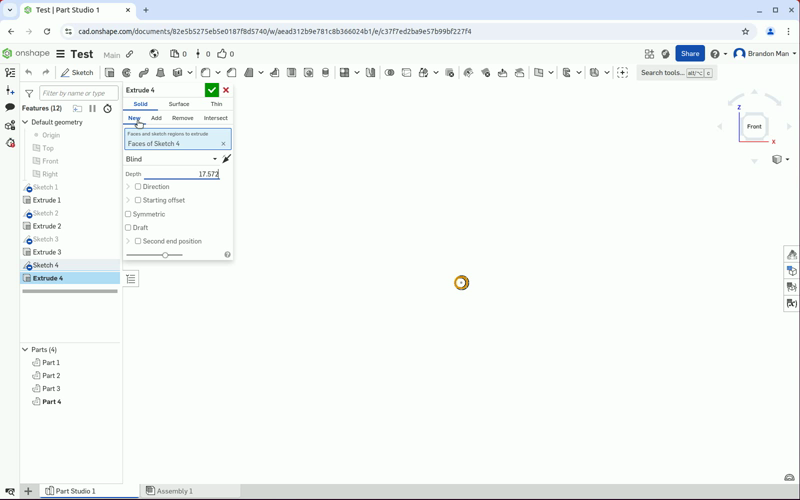
key(enter)
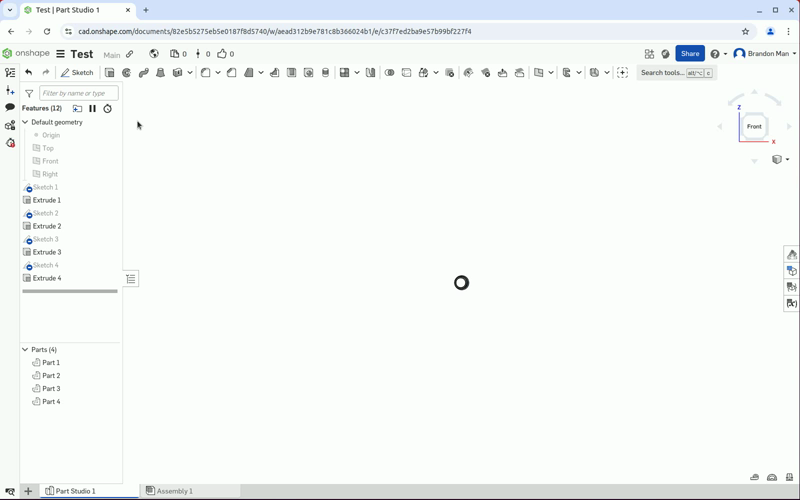
key(shift+h)
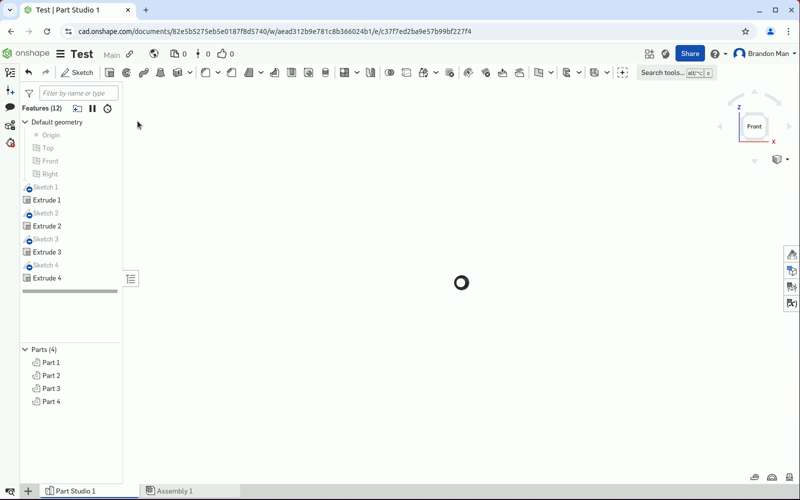
key(shift+h)
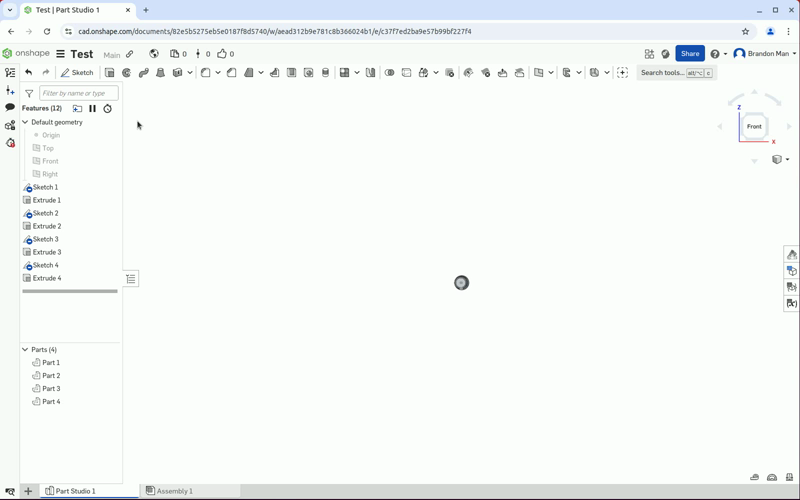
key(shift+7)
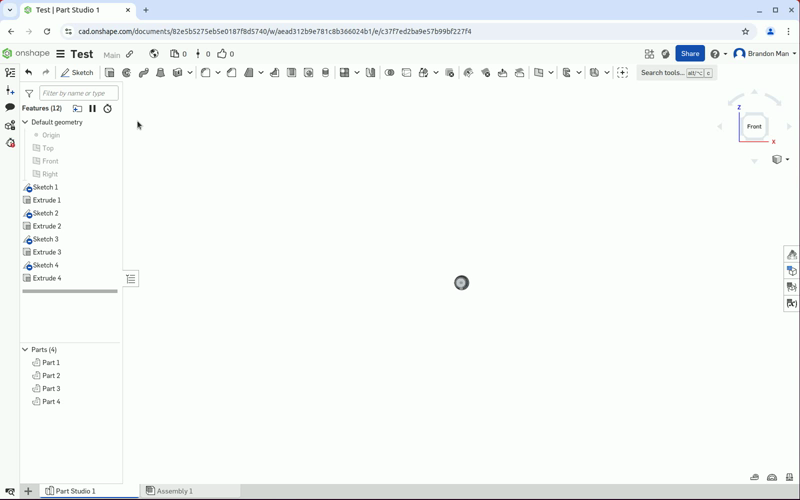
key(left, 2)
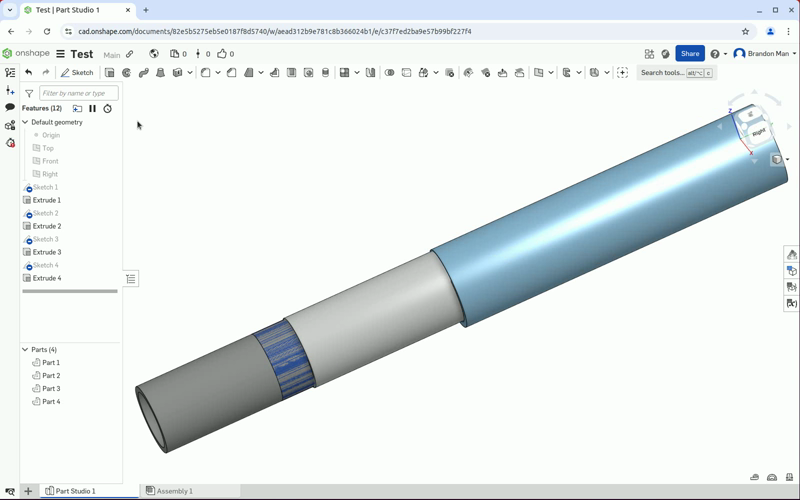
key(down, 2)
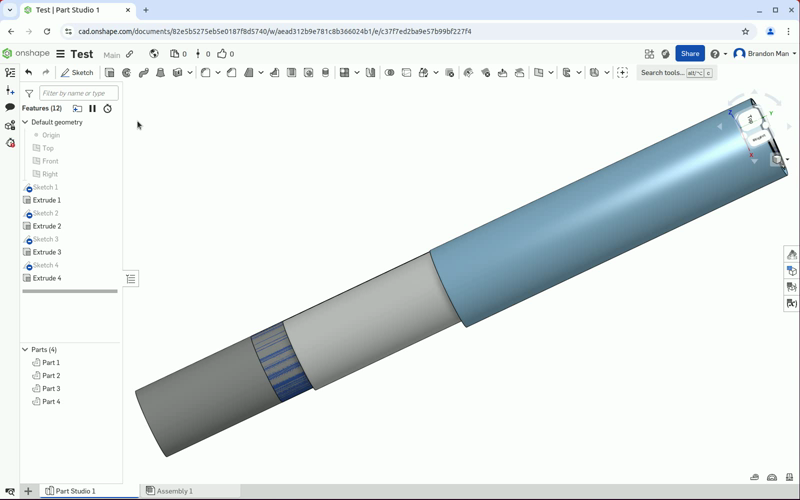
key(up, 2)
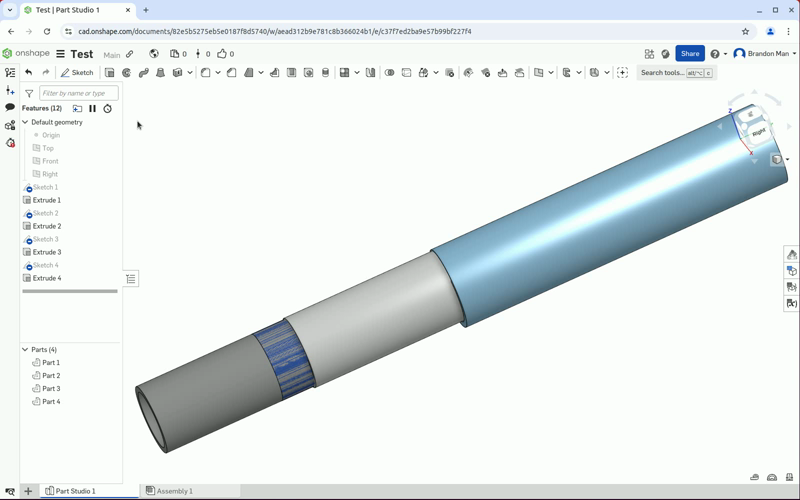
key(right, 2)
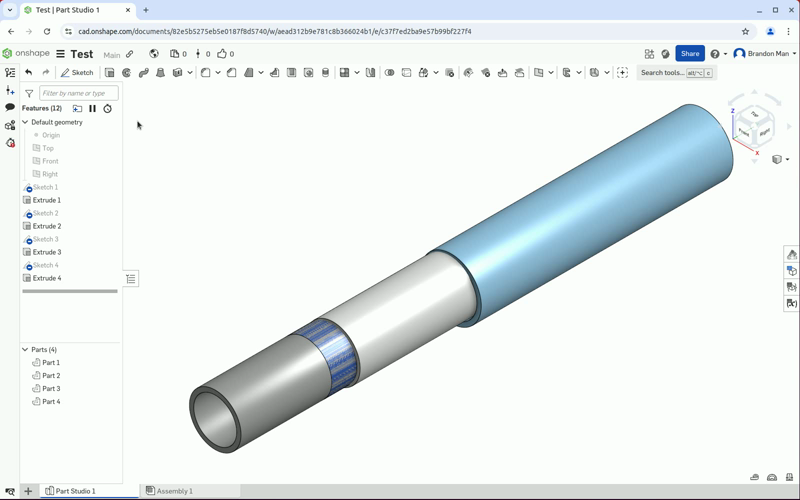
mouse_move(73, 189)
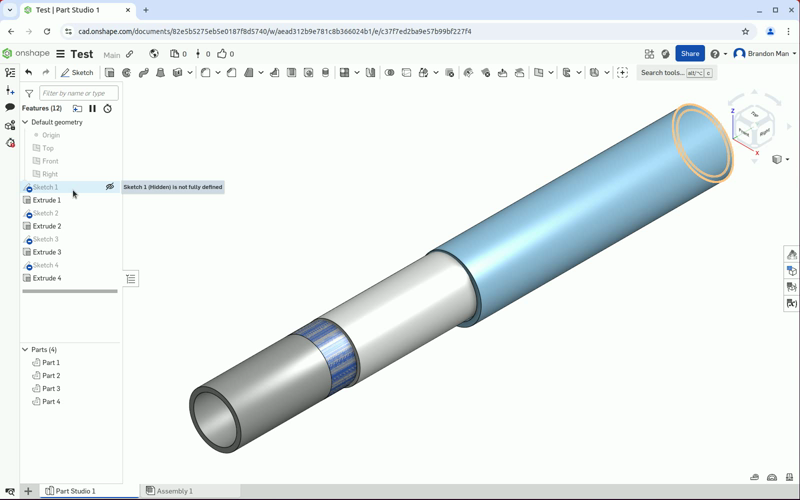
click(73, 189)